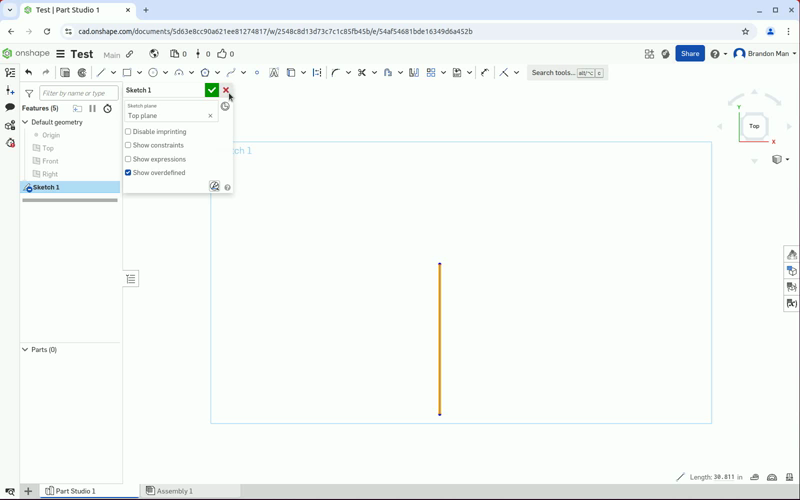
key(shift+h)
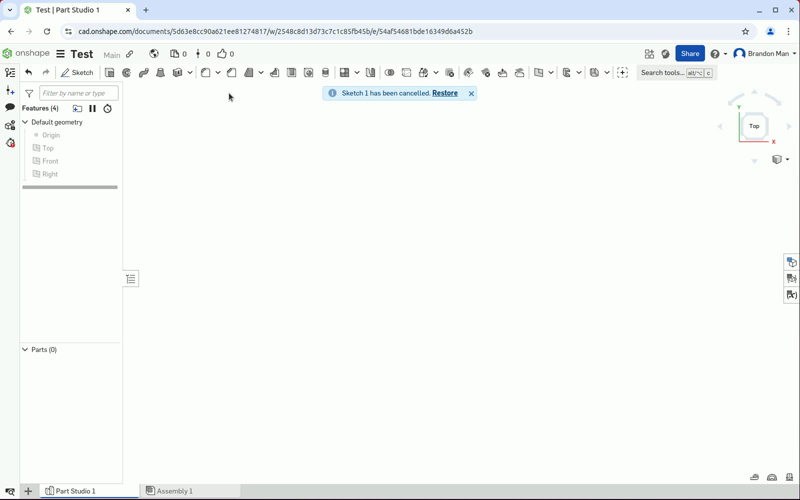
mouse_move(73, 352)
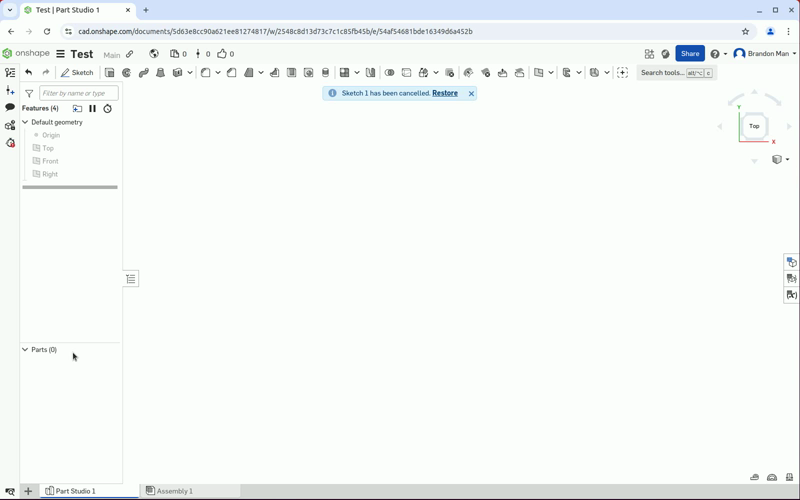
key(y)
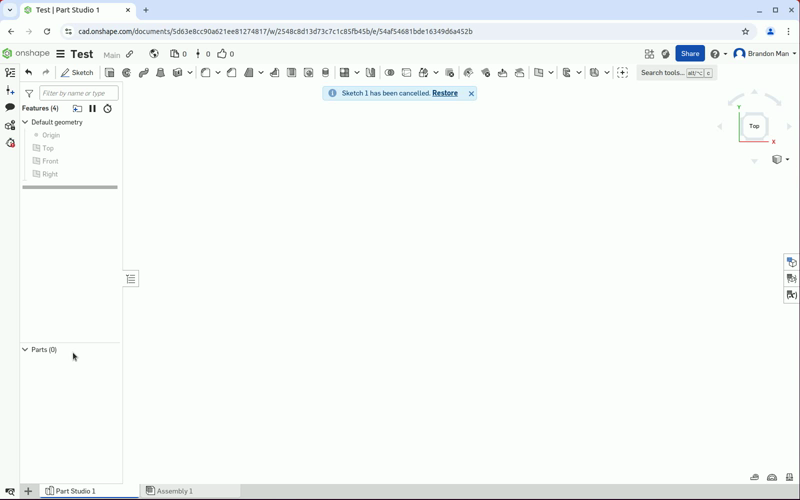
key(shift+p)
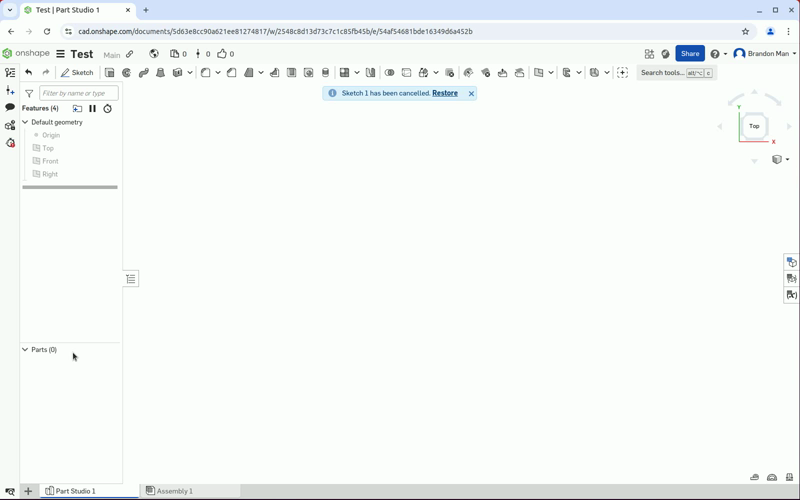
key(space)
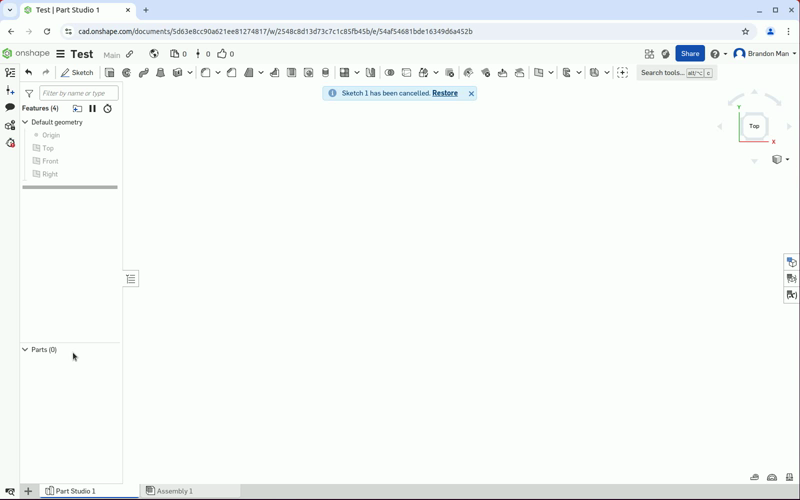
key_down(shift)
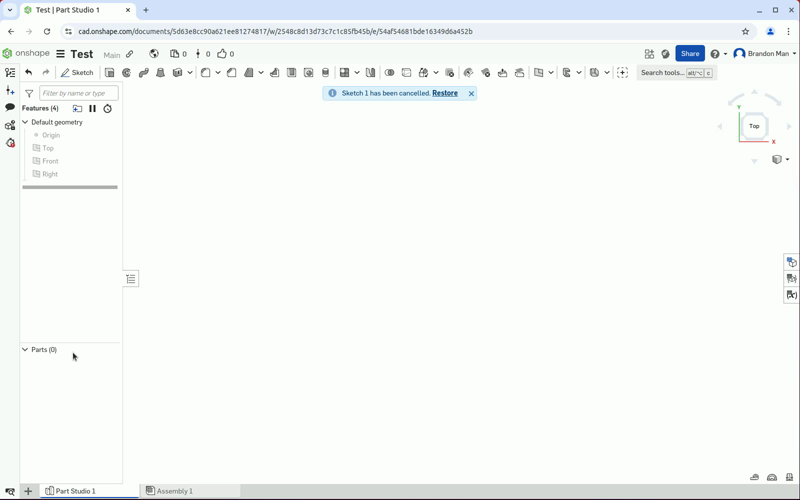
key(up)
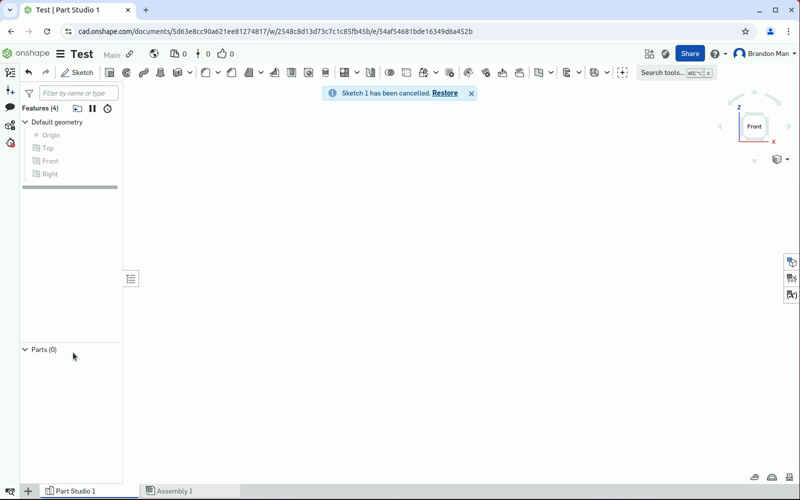
key_up(shift)
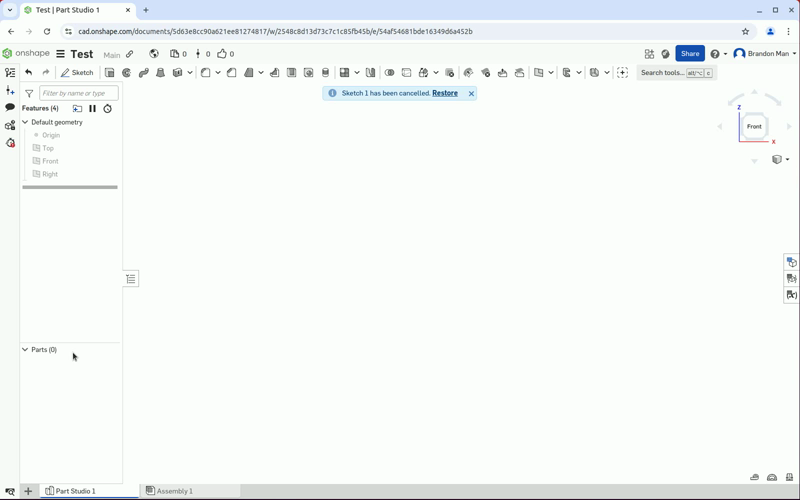
mouse_move(73, 352)
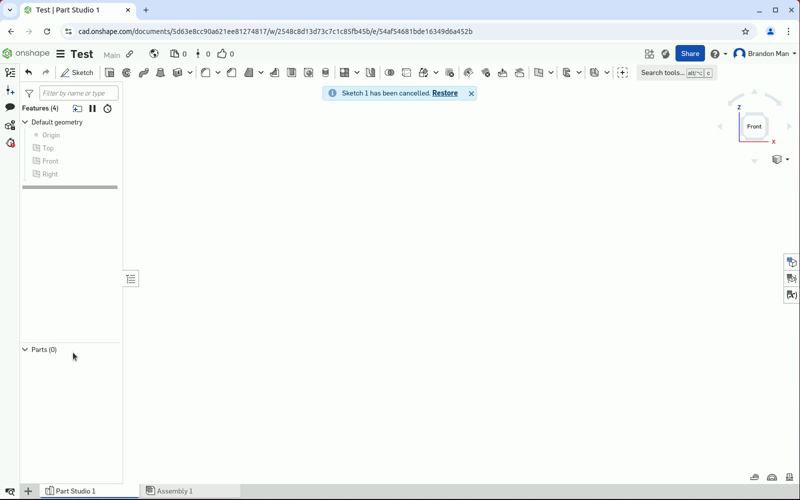
key(shift+y)
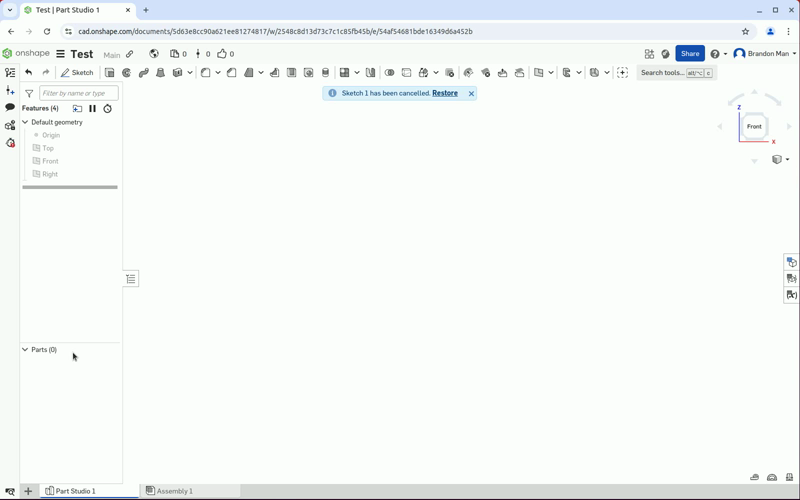
key(shift+s)
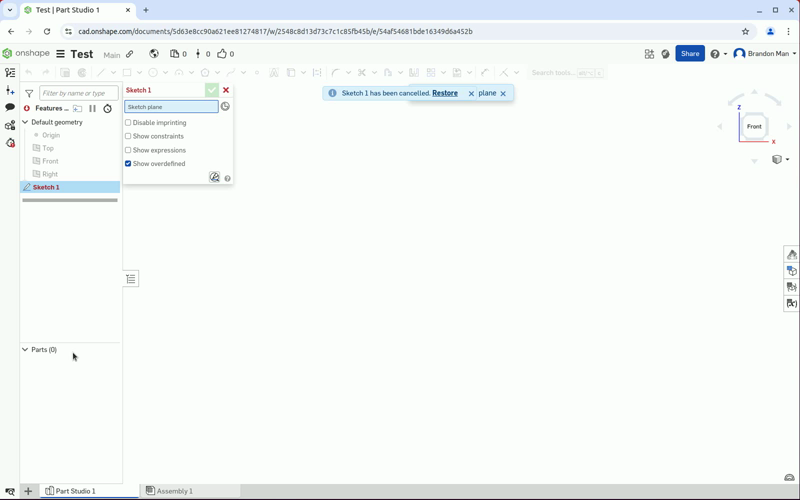
mouse_move(73, 163)
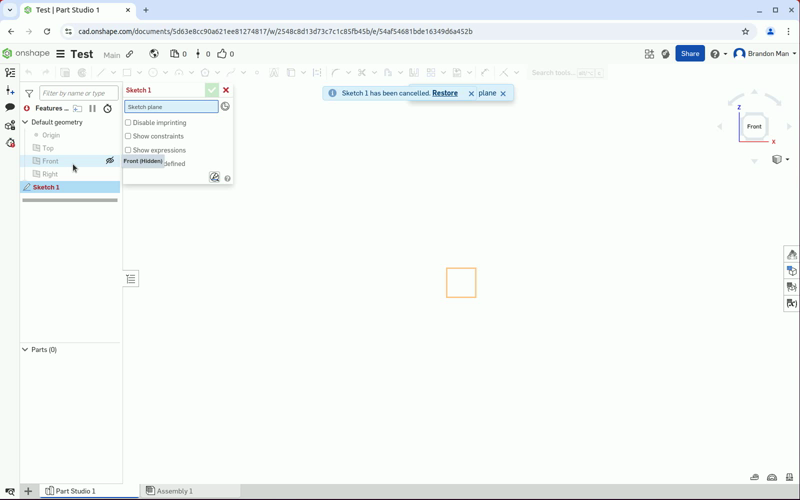
click(73, 163)
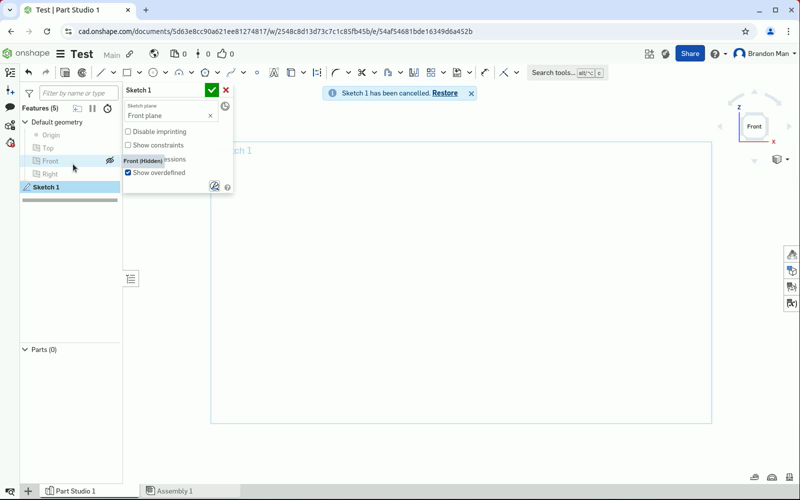
mouse_move(73, 352)
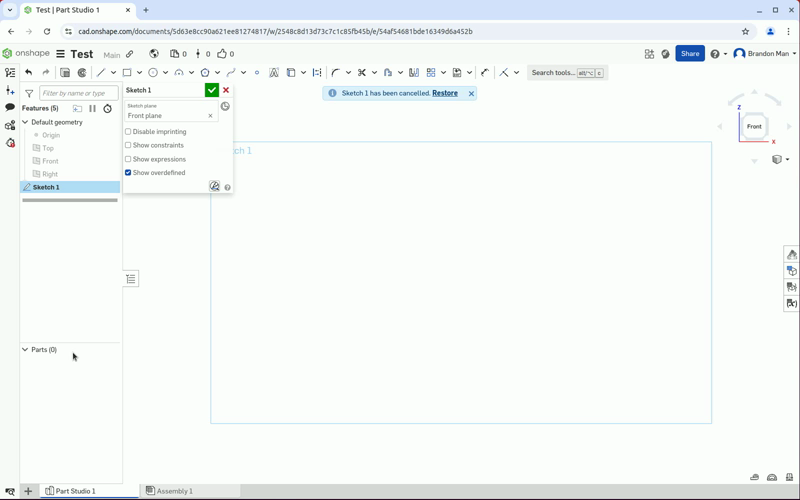
key(y)
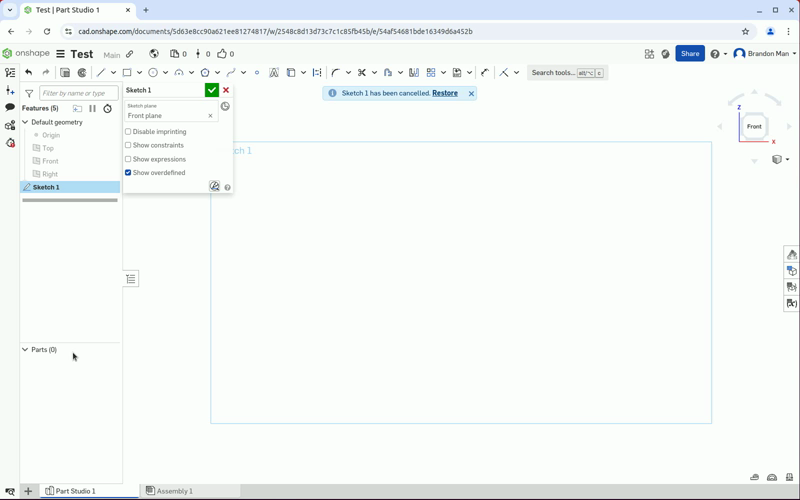
key(l)
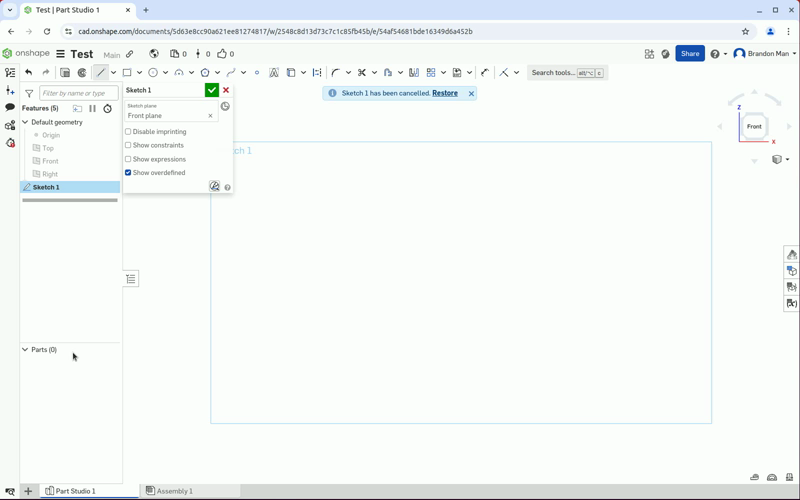
key_down(shift)
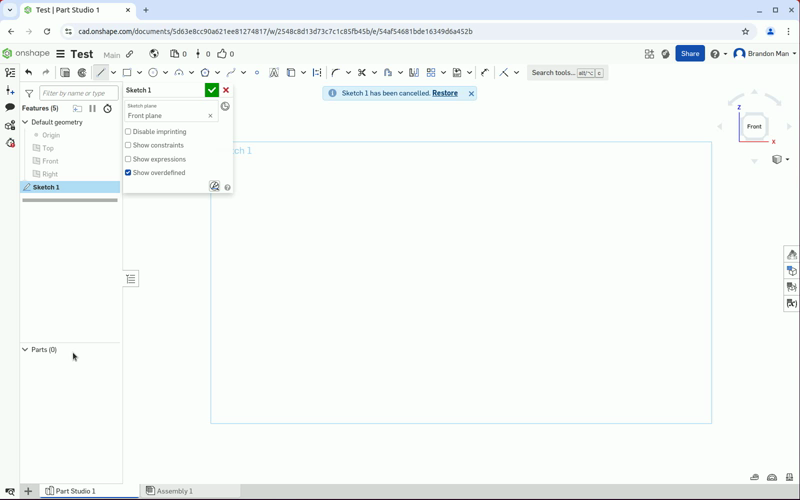
mouse_move(460, 327)
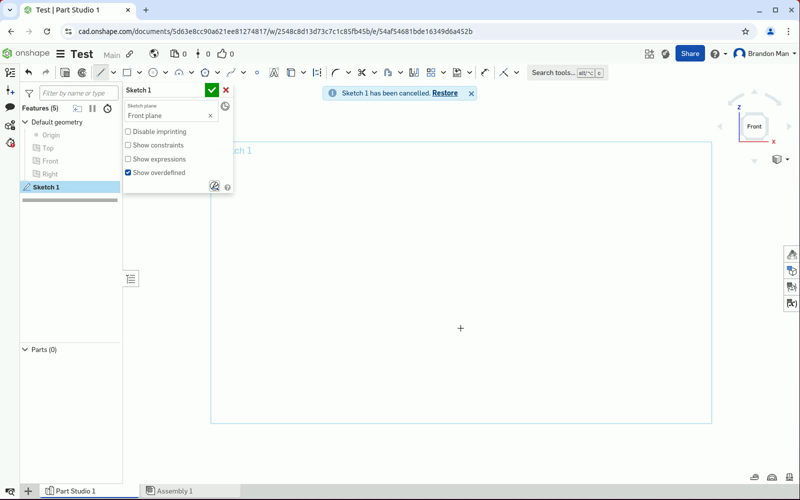
click(460, 327)
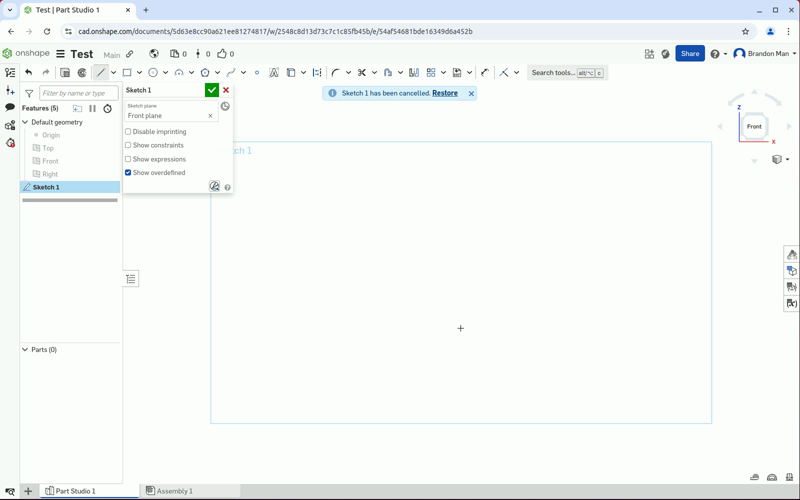
key_up(shift)
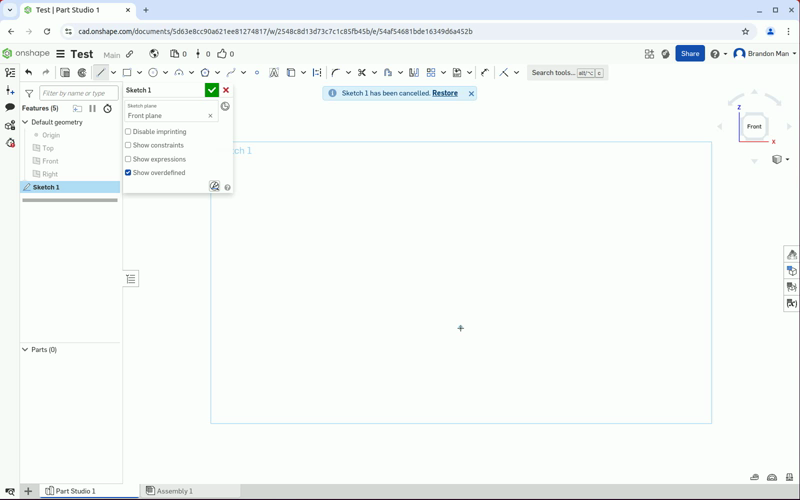
key_down(shift)
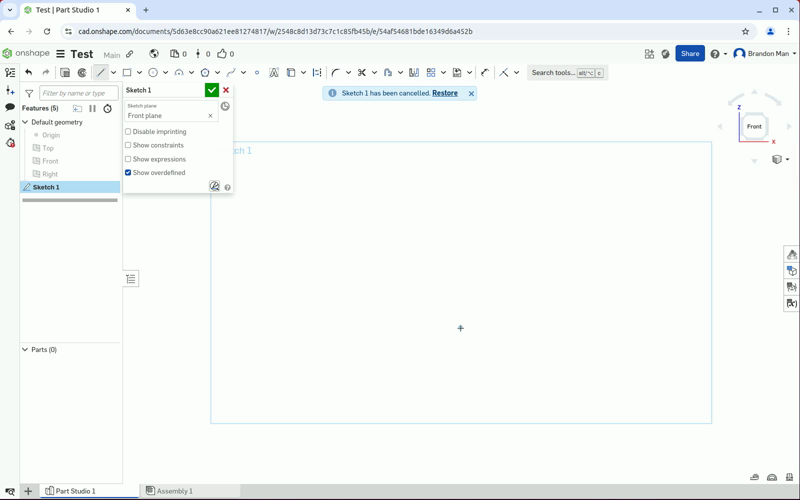
mouse_move(490, 327)
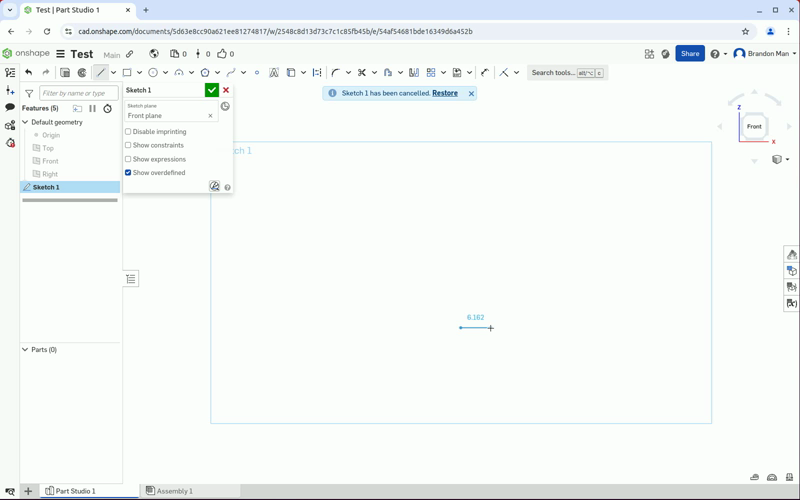
mouse_move(475, 324)
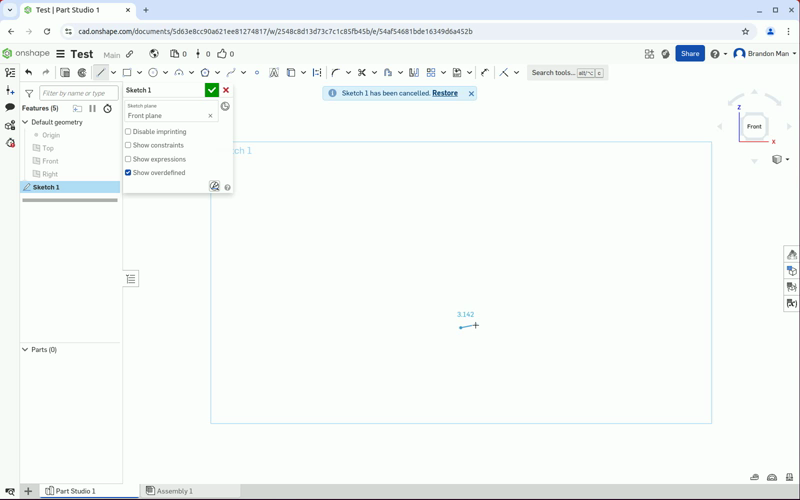
click(475, 324)
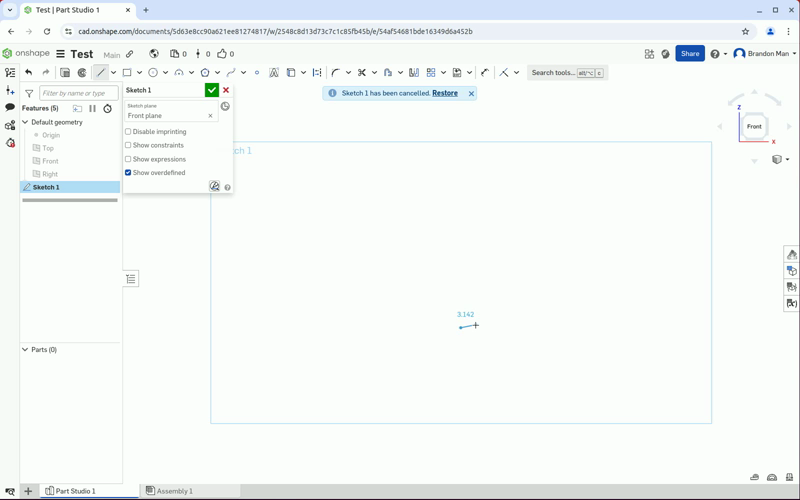
key_up(shift)
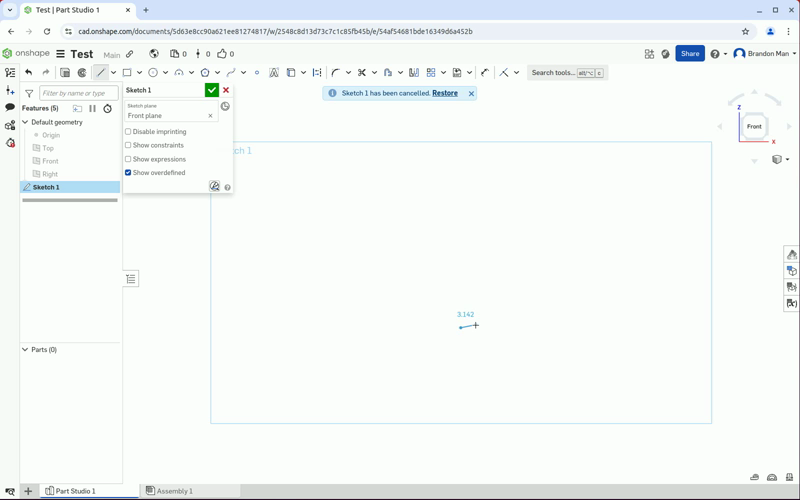
key(esc)
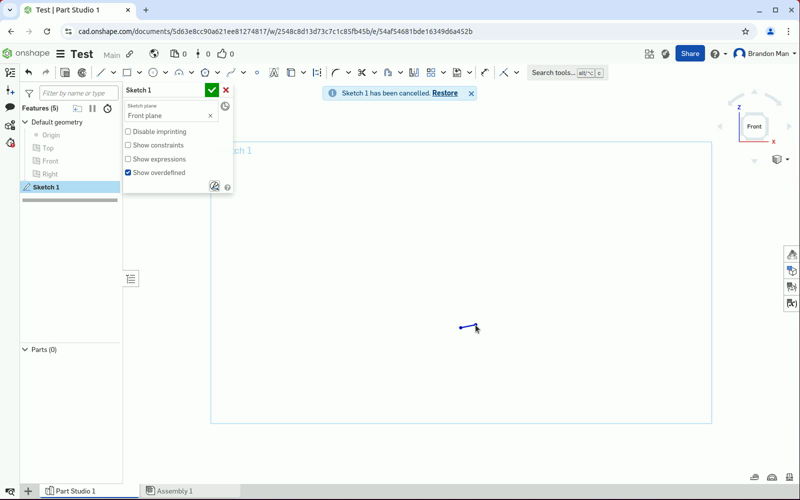
key(a)
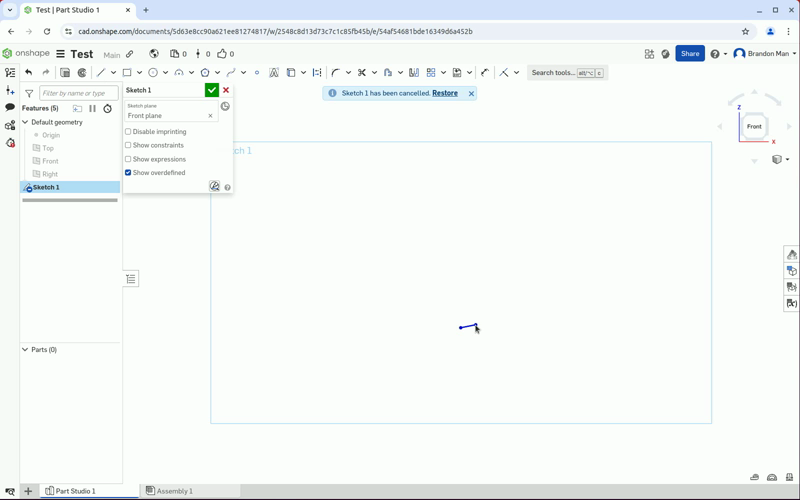
mouse_move(475, 324)
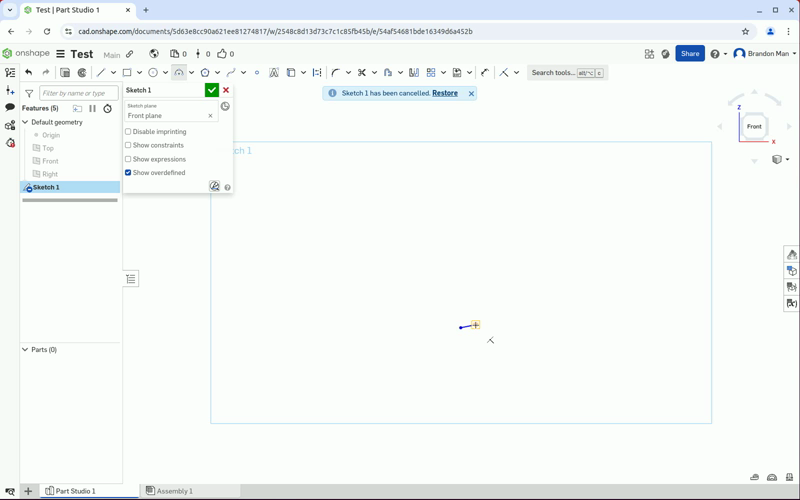
click(475, 324)
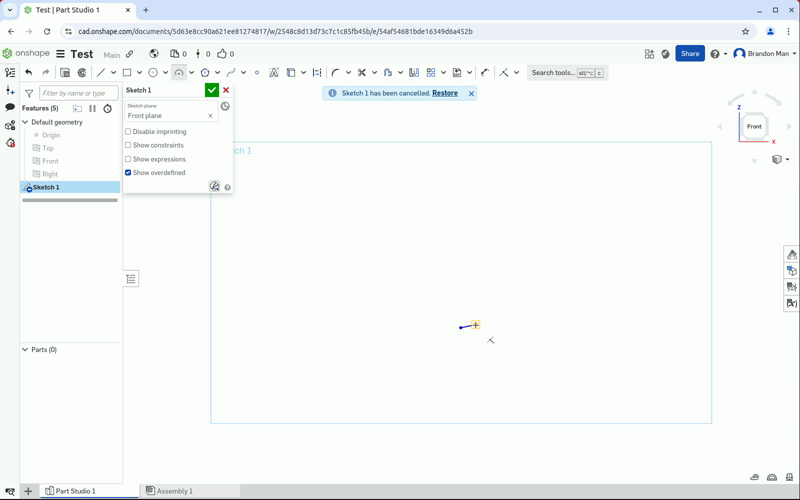
key_down(shift)
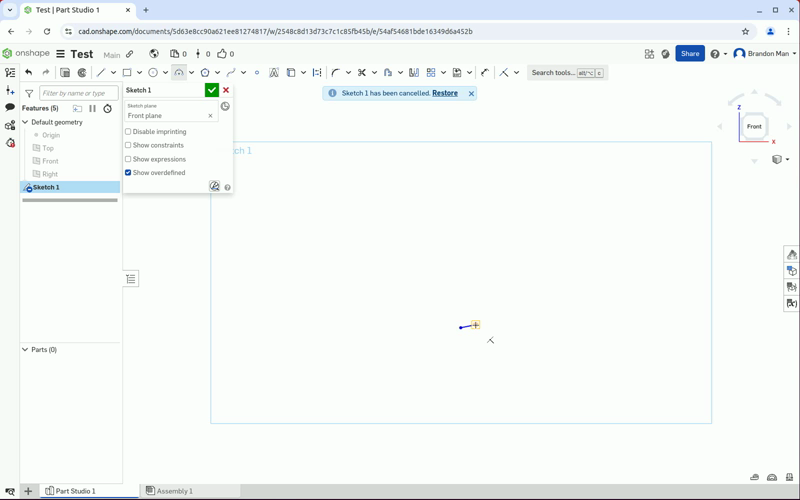
mouse_move(475, 242)
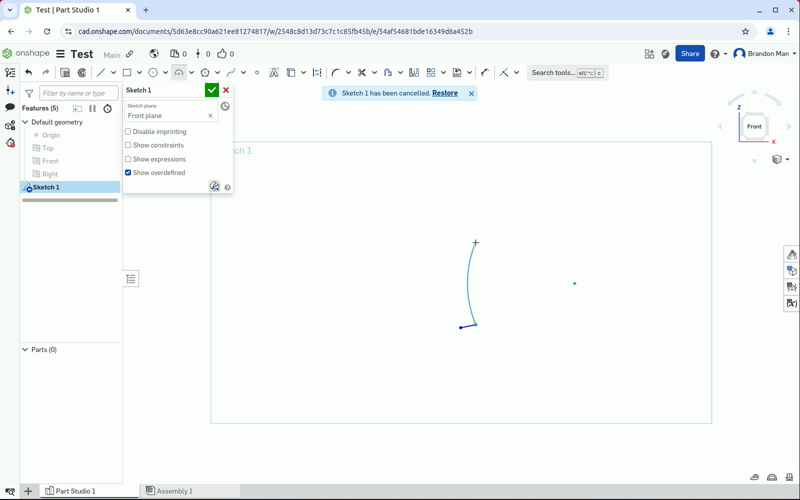
click(475, 242)
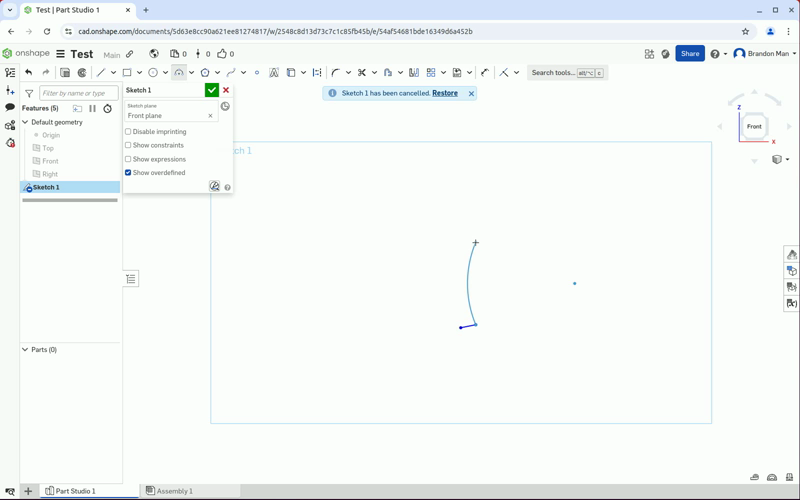
mouse_move(504, 283)
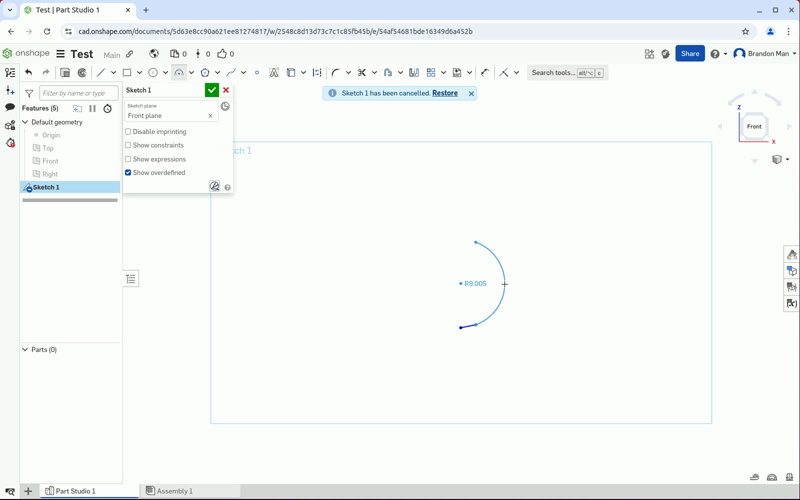
click(504, 283)
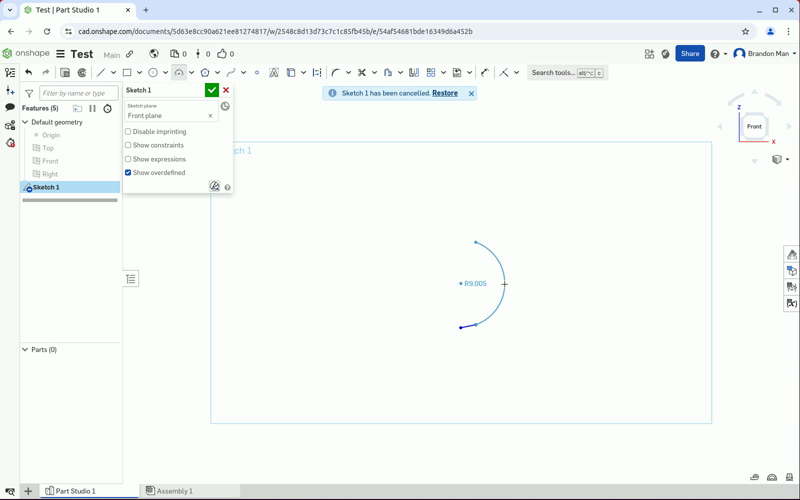
key_up(shift)
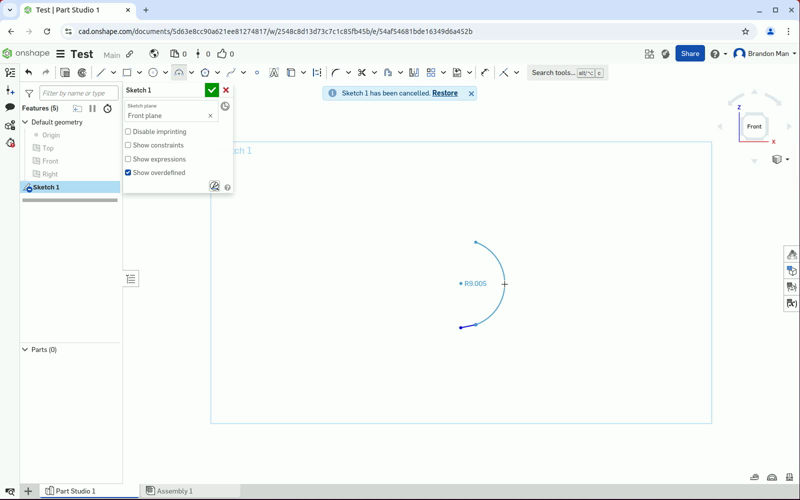
key(esc)
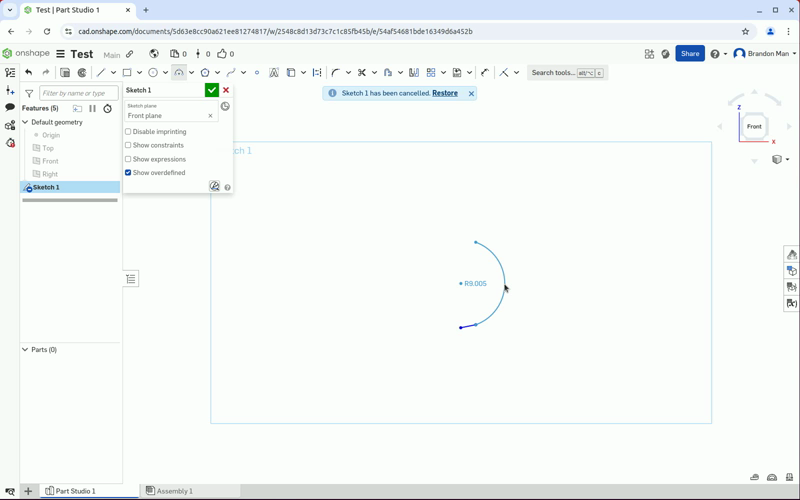
key(l)
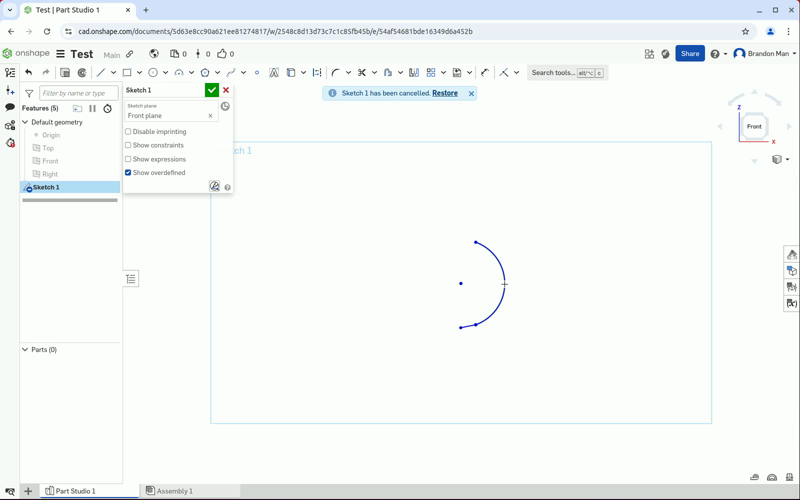
mouse_move(475, 242)
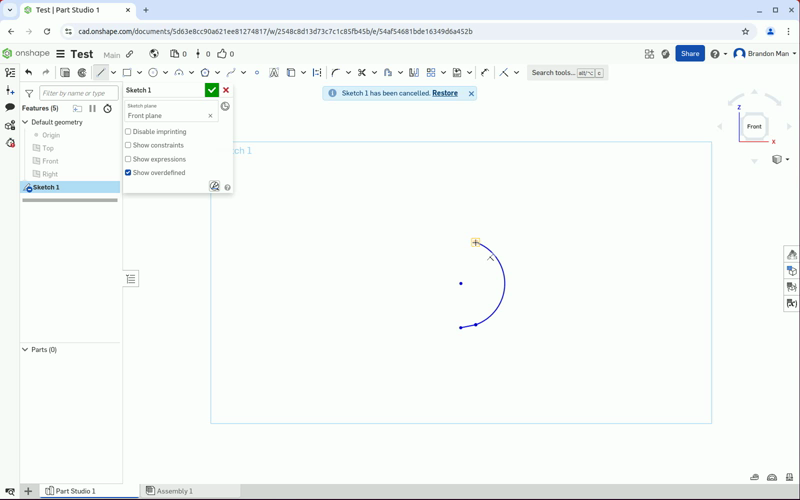
click(475, 242)
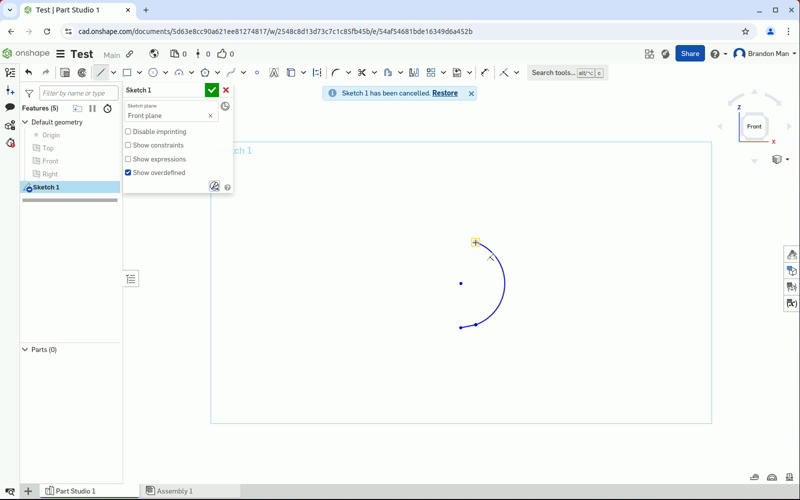
key_down(shift)
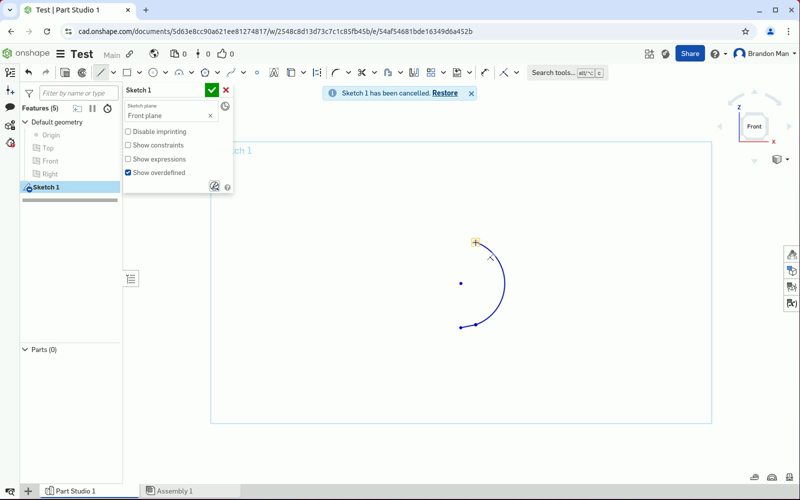
mouse_move(505, 242)
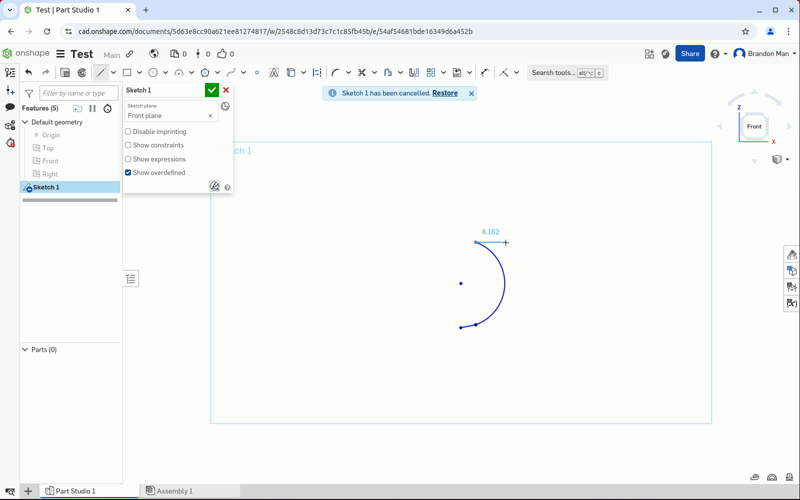
mouse_move(460, 239)
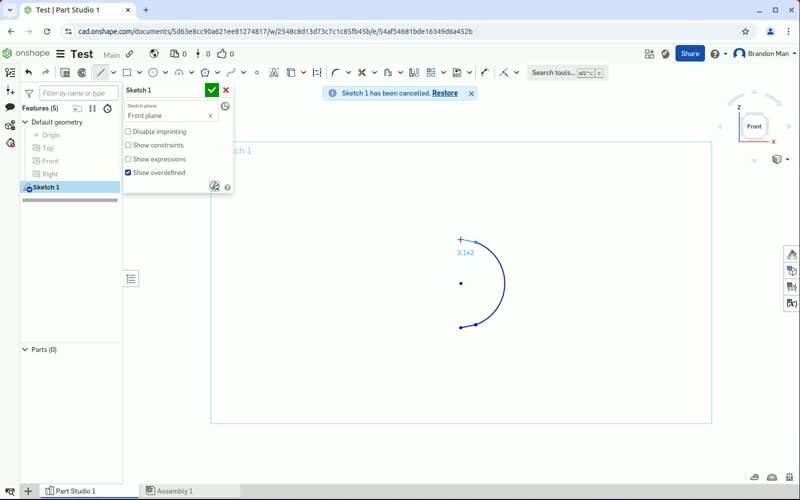
click(460, 239)
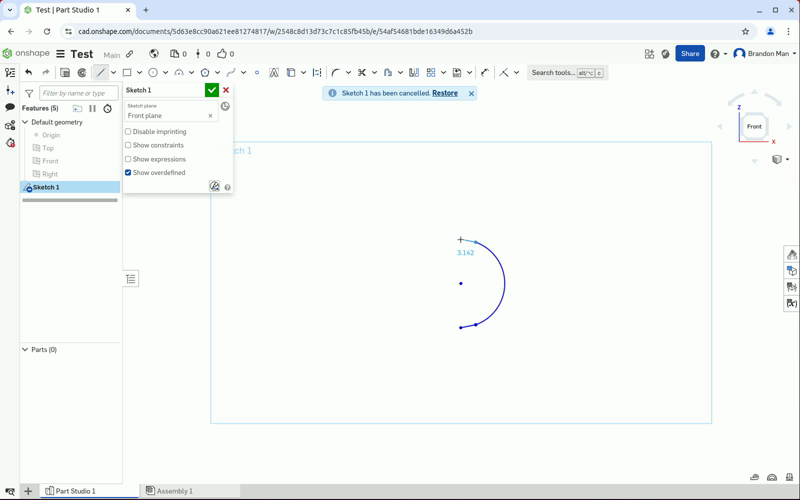
key_up(shift)
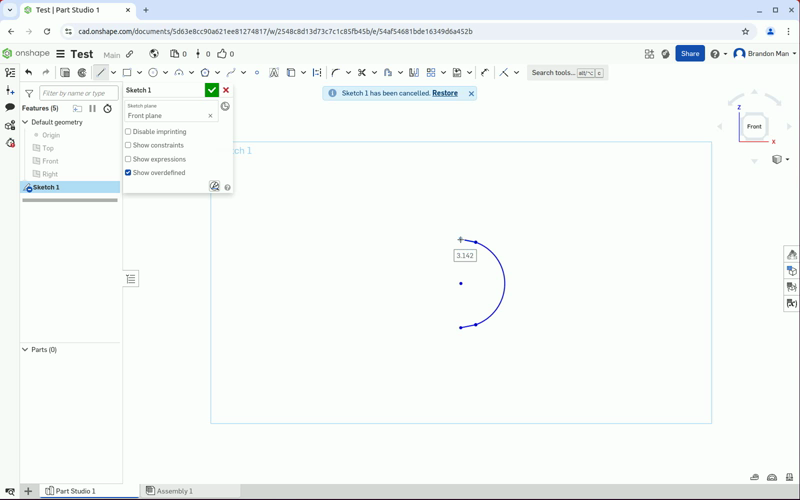
key(esc)
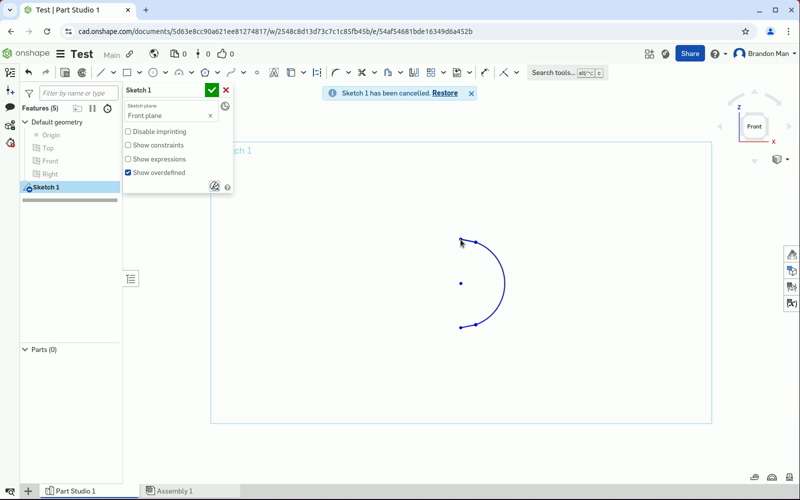
key(a)
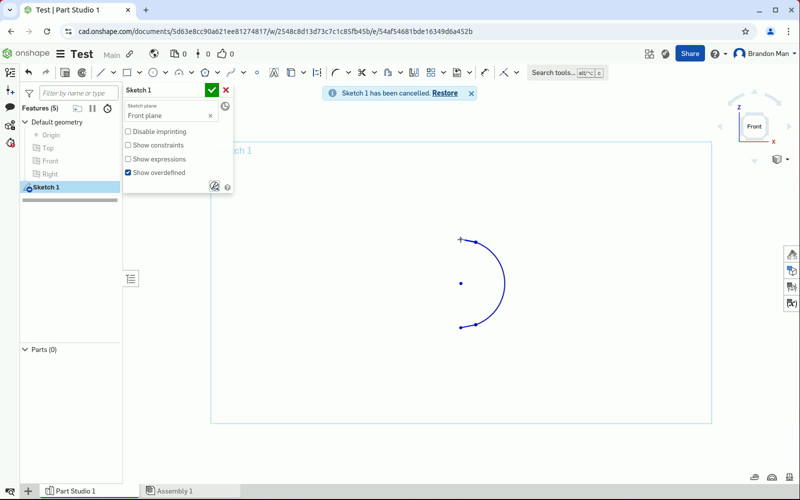
mouse_move(460, 239)
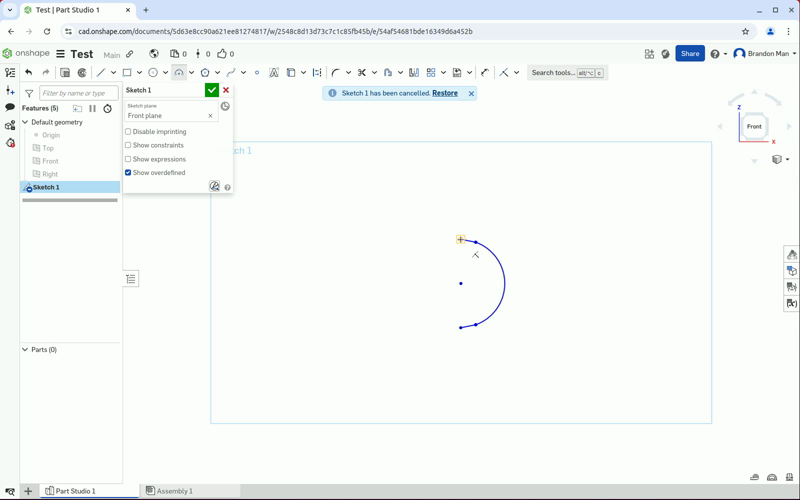
click(460, 239)
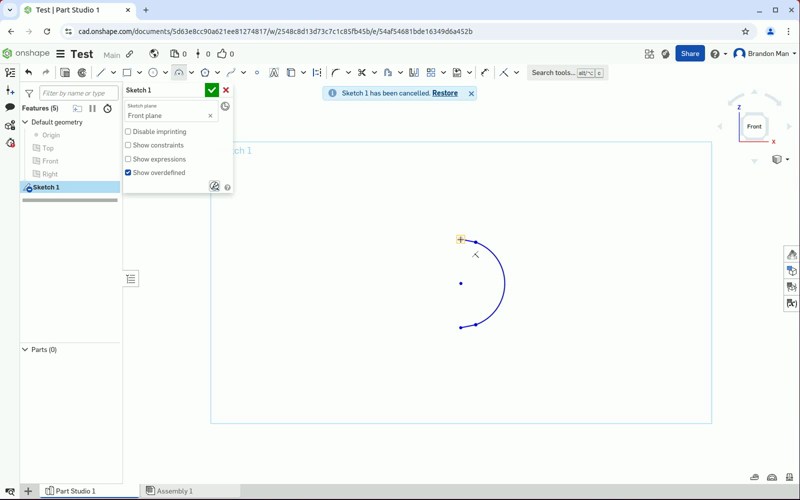
mouse_move(460, 327)
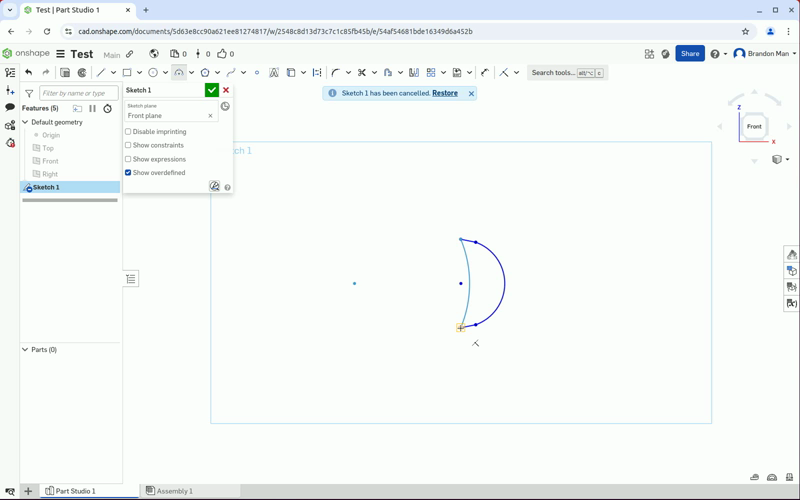
click(460, 327)
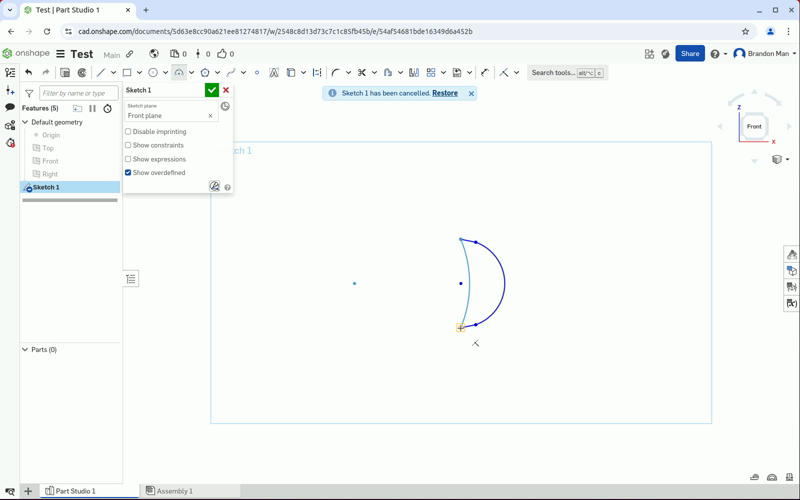
key_down(shift)
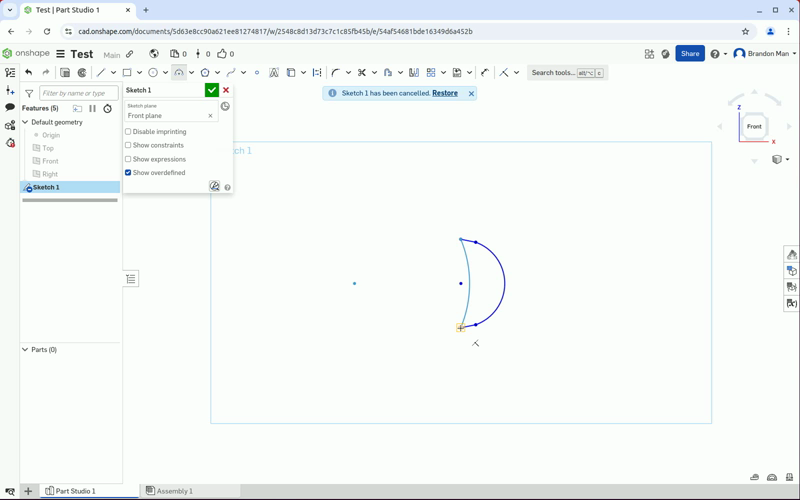
mouse_move(416, 283)
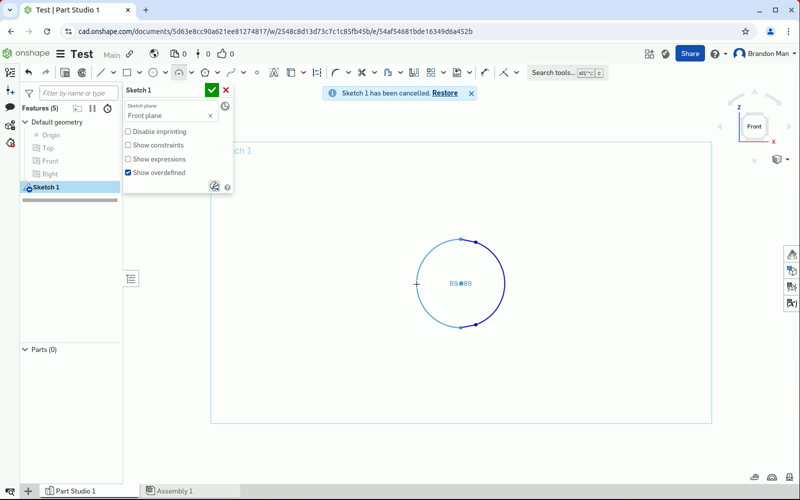
click(416, 283)
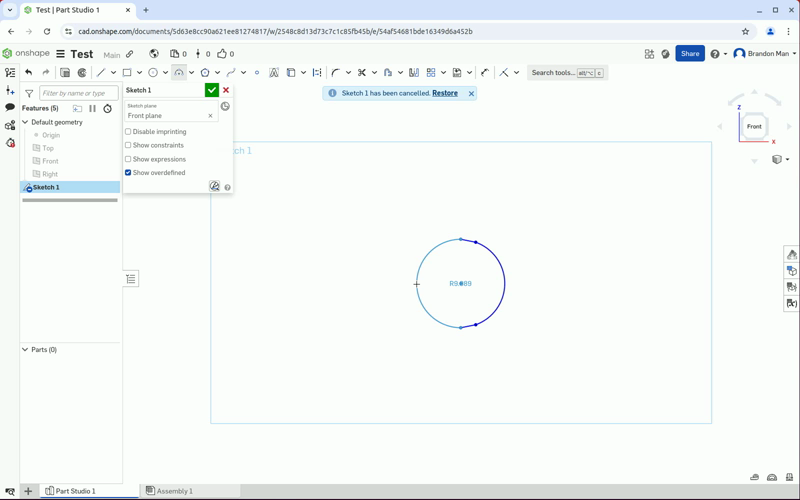
key_up(shift)
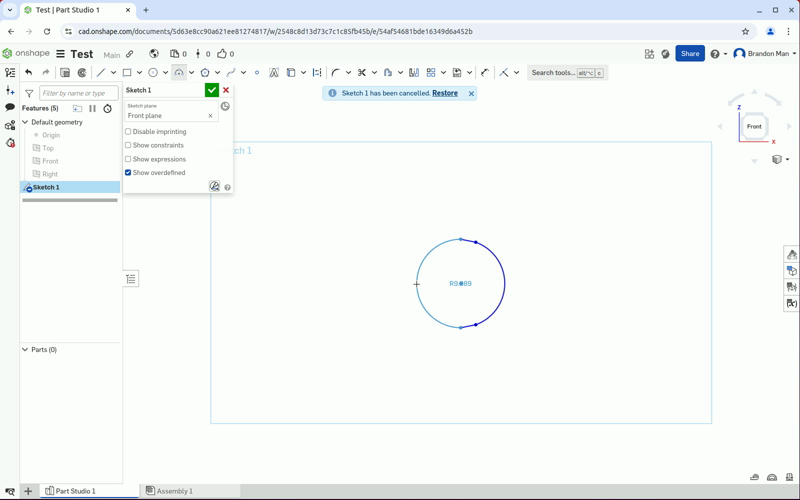
key(esc)
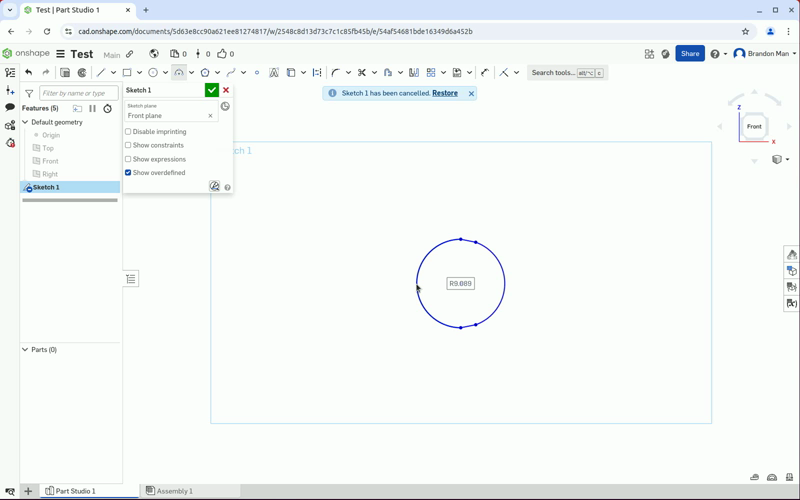
key(l)
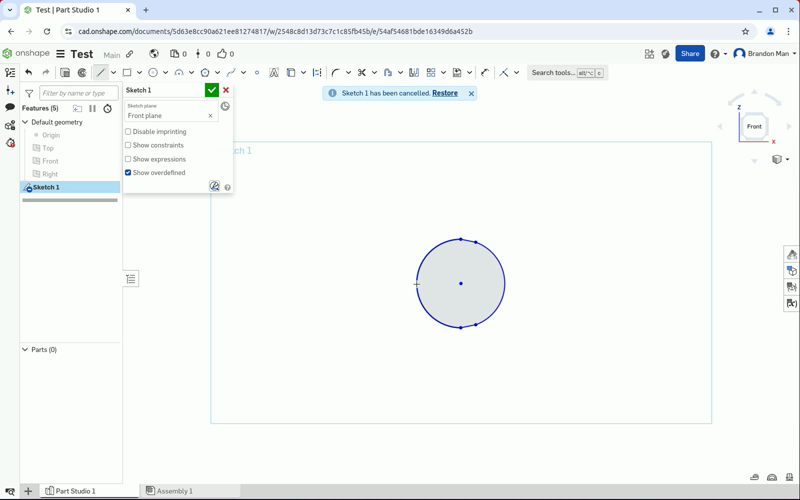
key_down(shift)
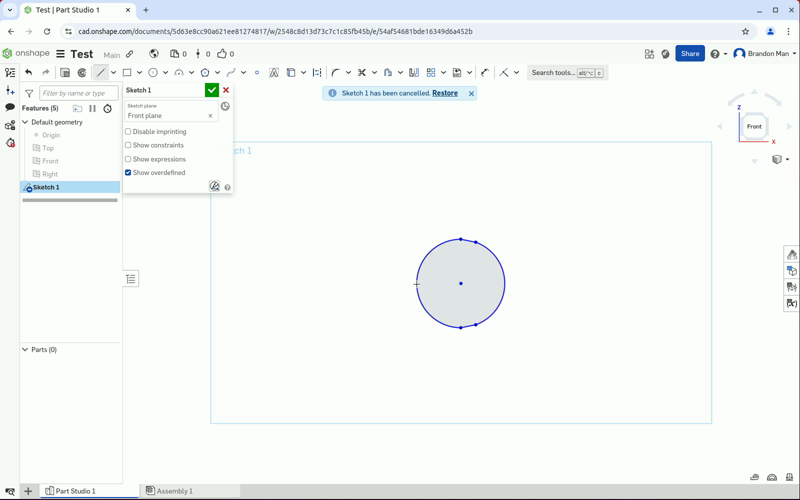
mouse_move(431, 290)
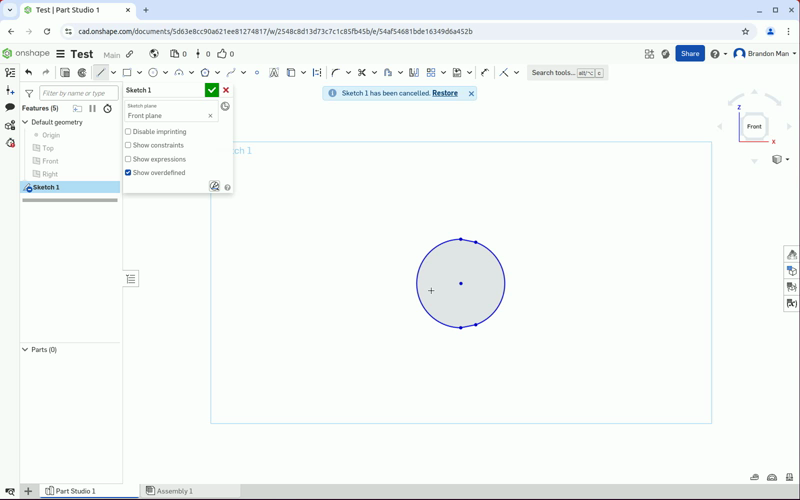
click(431, 290)
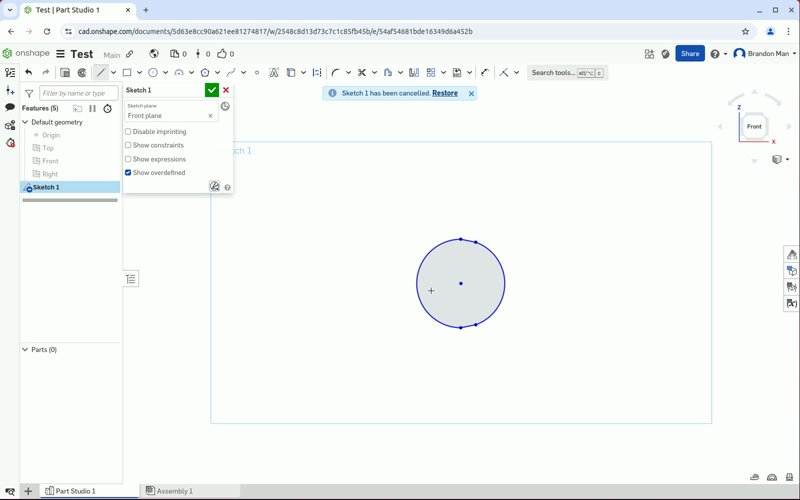
key_up(shift)
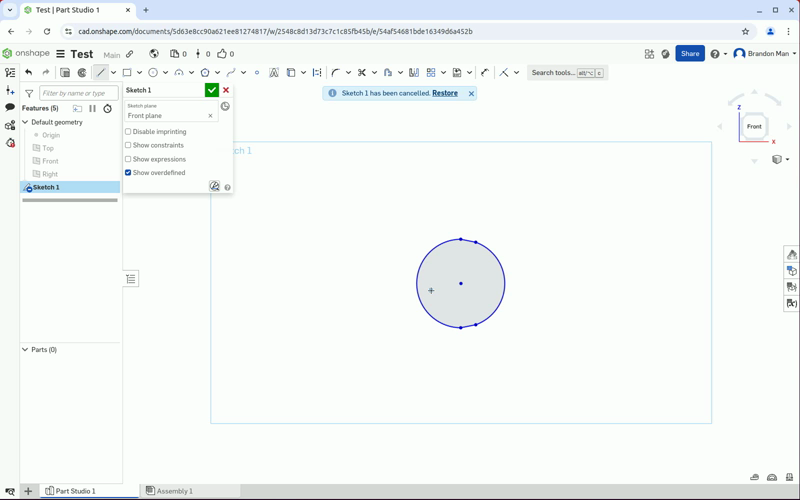
key_down(shift)
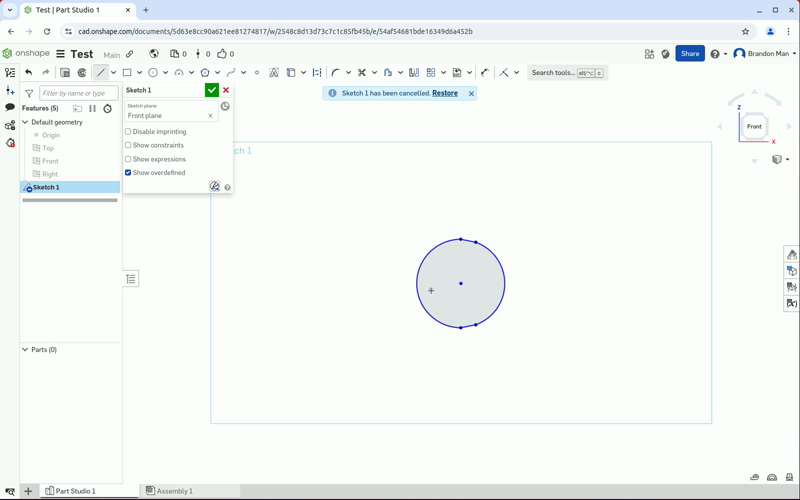
mouse_move(461, 290)
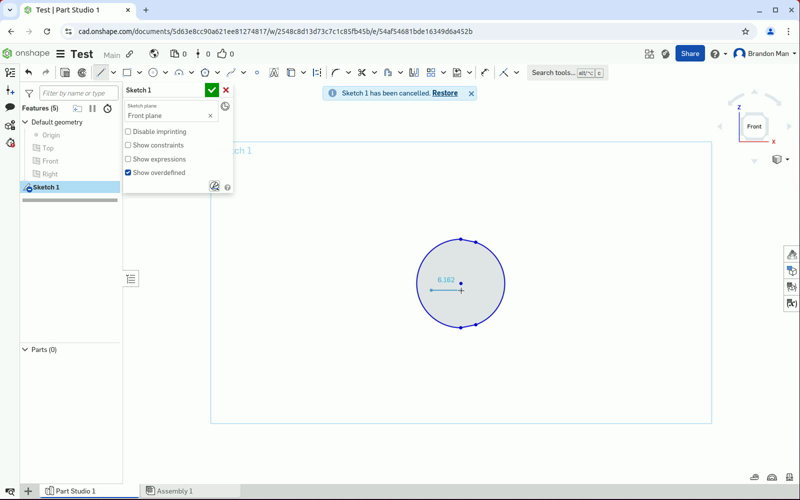
mouse_move(440, 290)
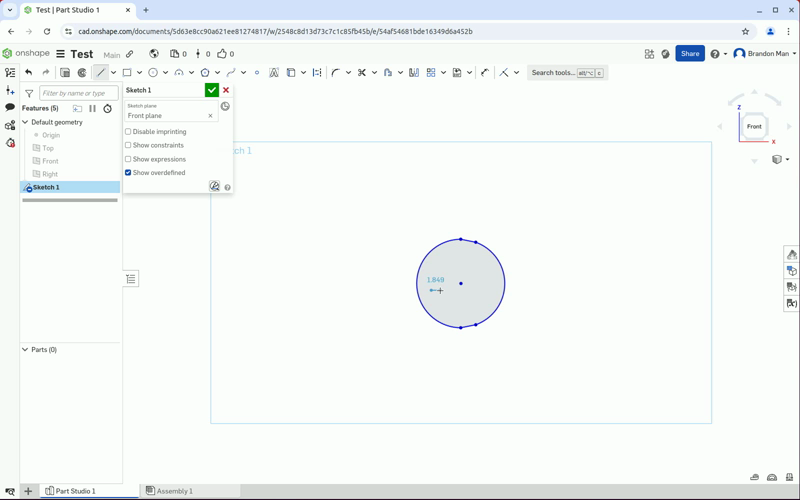
click(440, 290)
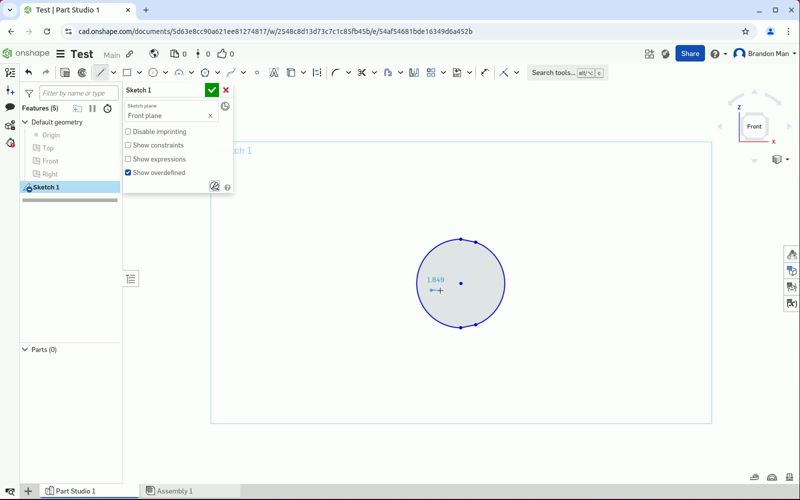
key_up(shift)
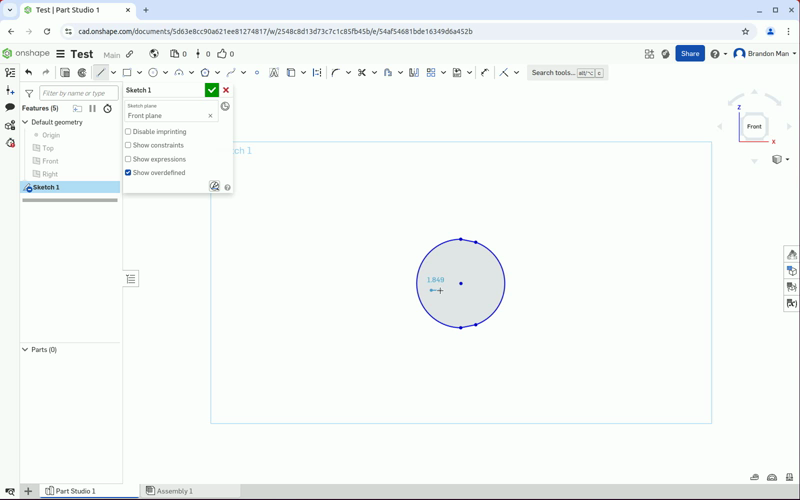
key(esc)
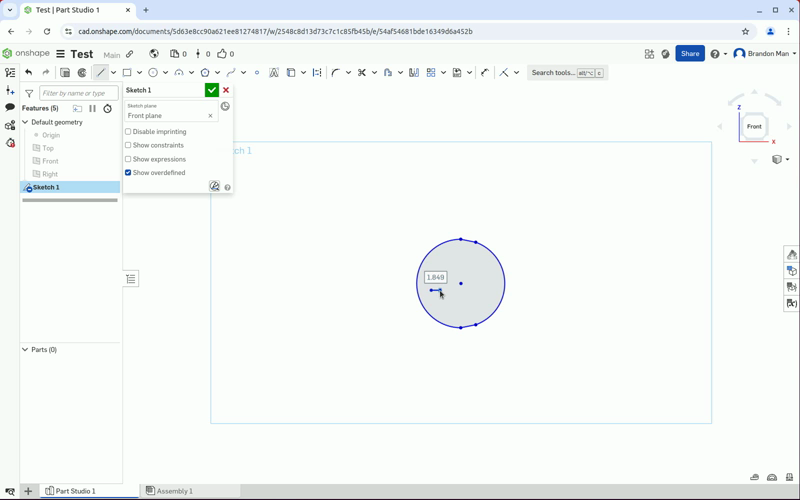
key(a)
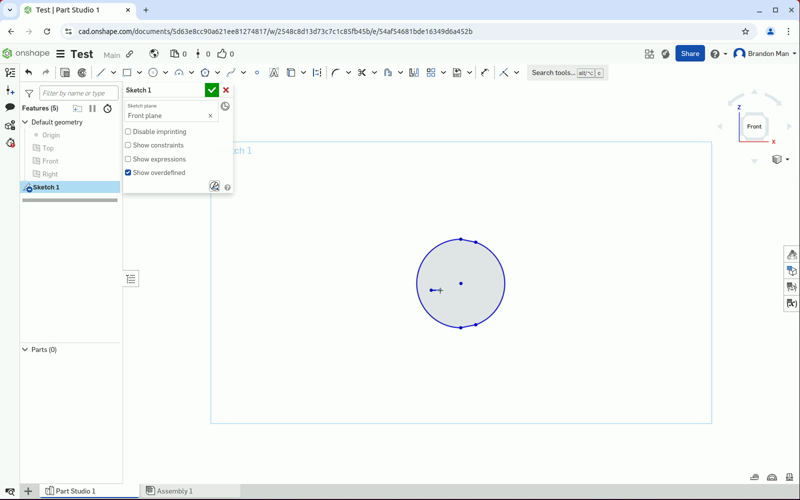
mouse_move(440, 290)
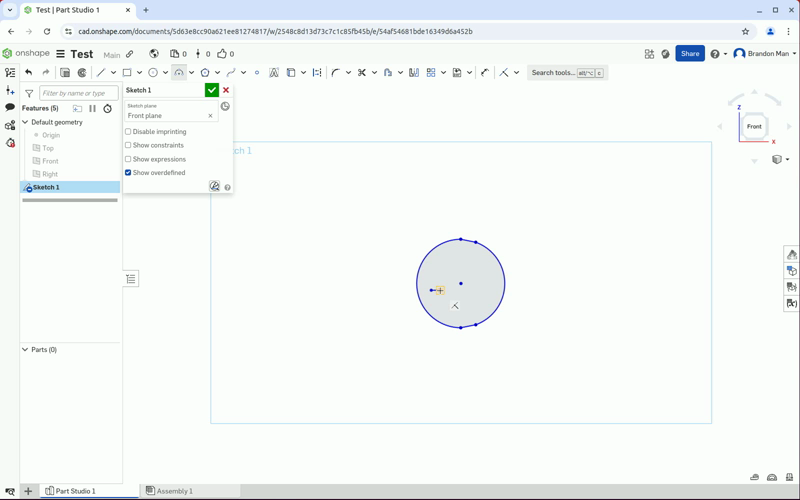
click(440, 290)
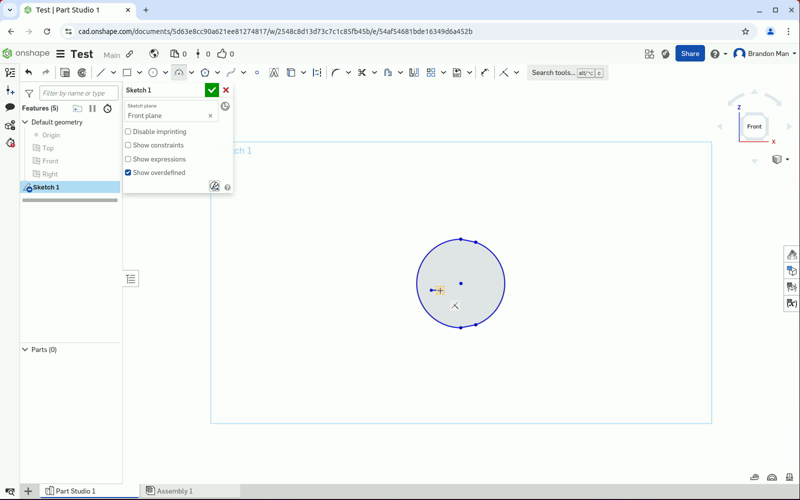
key_down(shift)
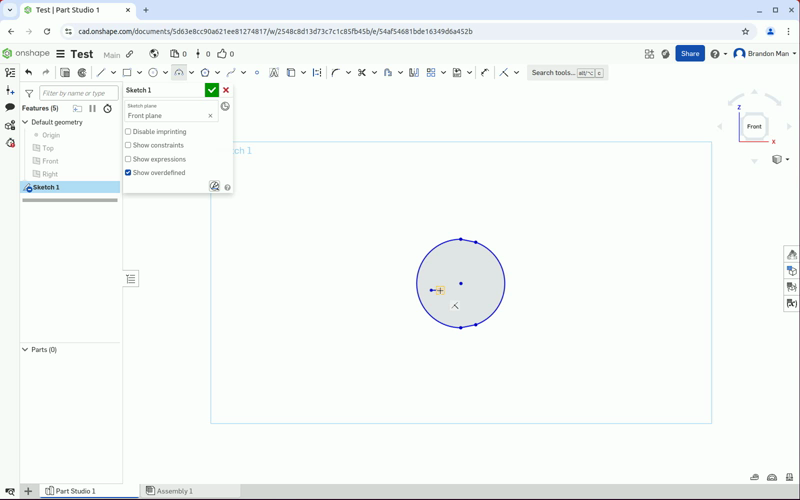
mouse_move(481, 290)
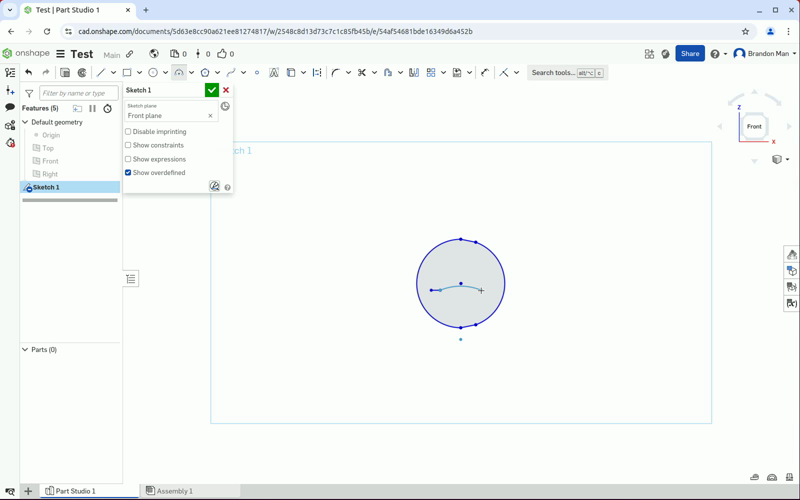
click(481, 290)
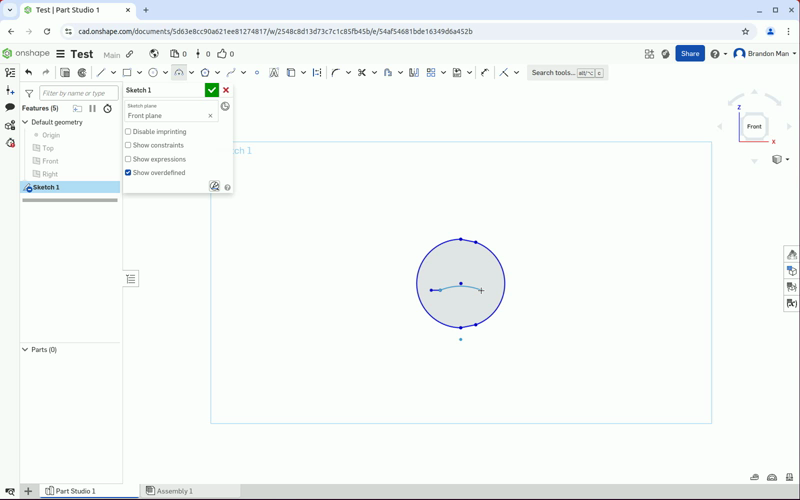
mouse_move(460, 304)
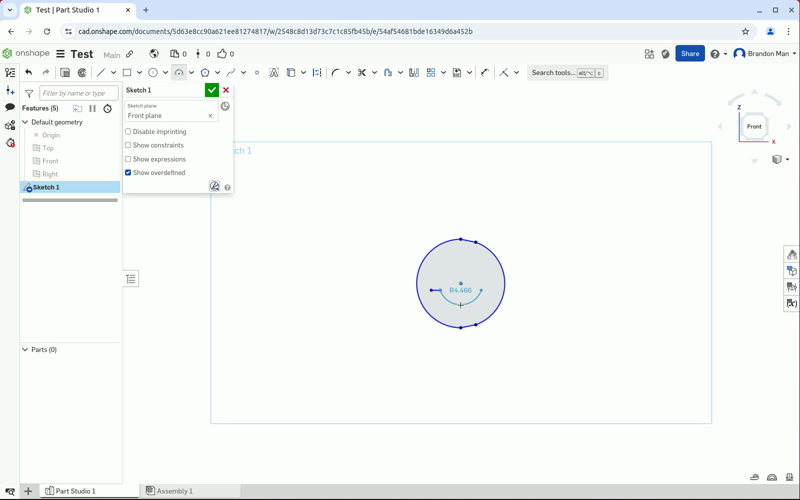
click(460, 304)
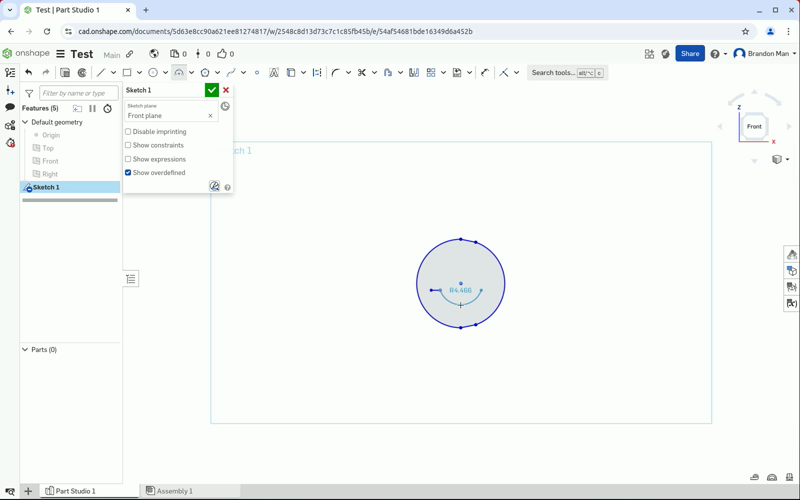
key_up(shift)
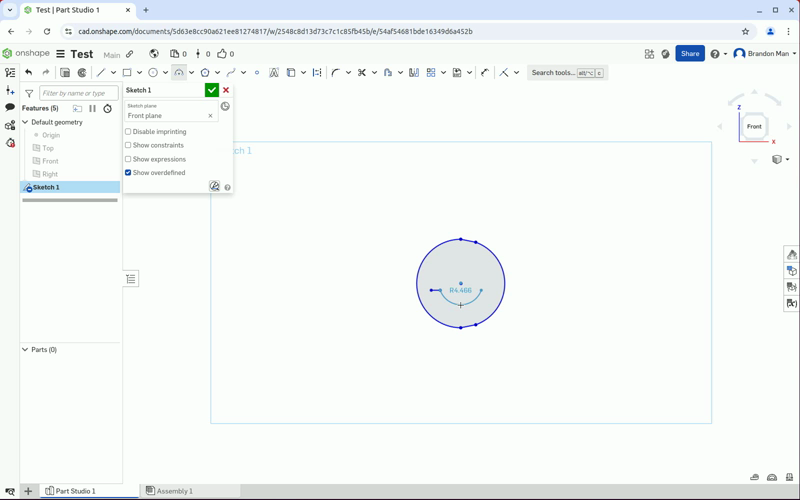
key(esc)
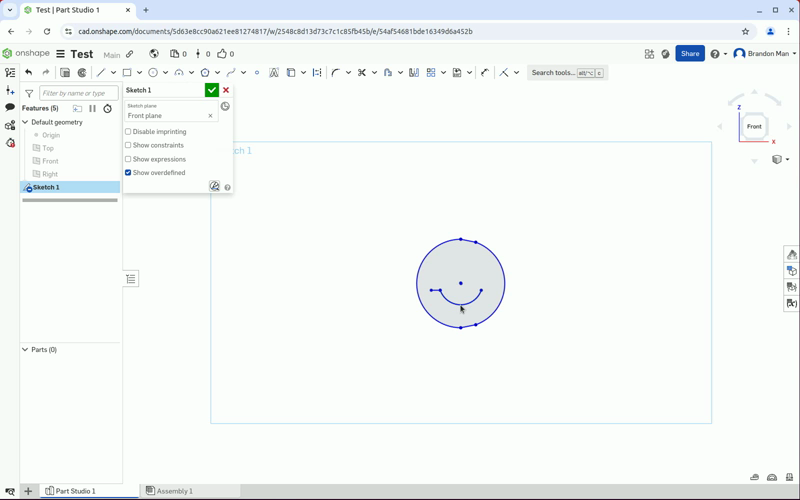
key(l)
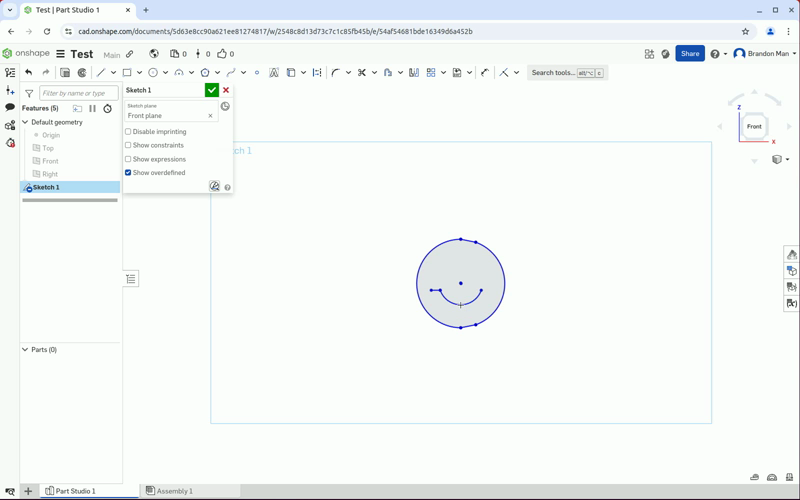
mouse_move(481, 290)
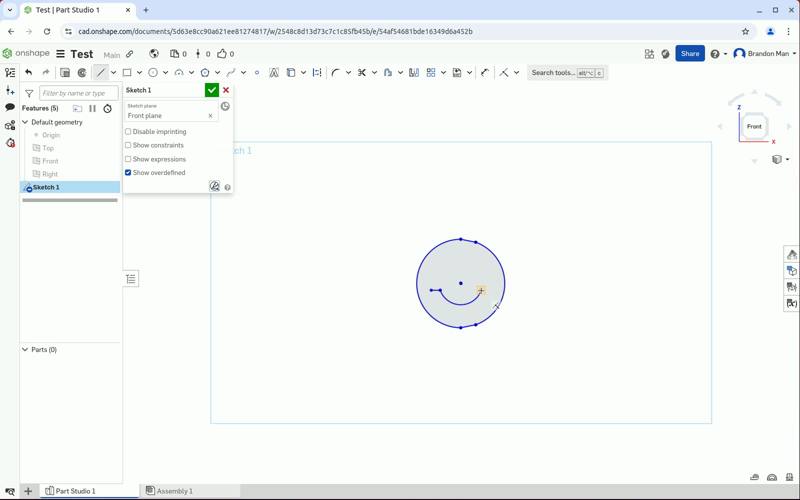
click(481, 290)
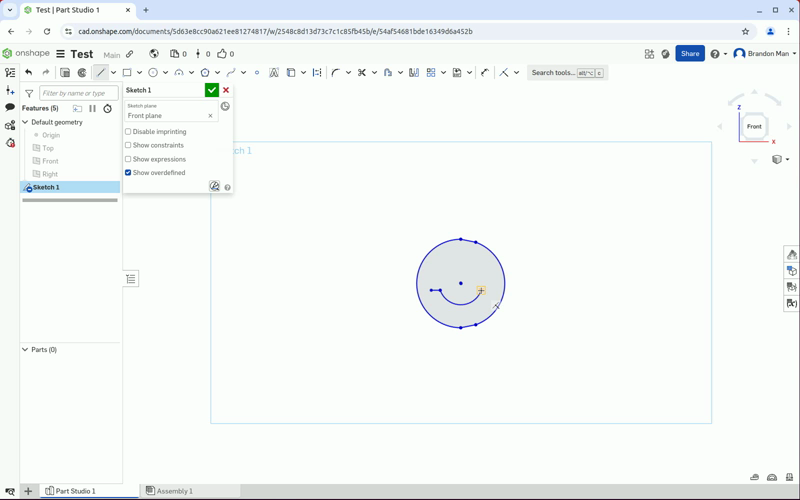
key_down(shift)
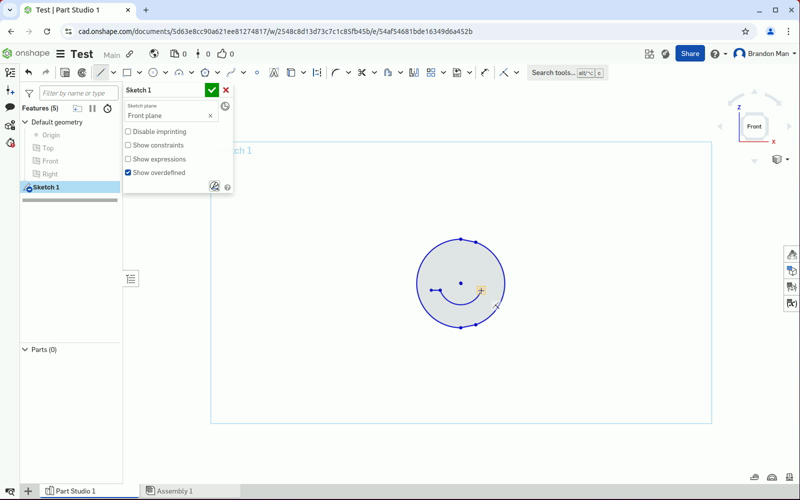
mouse_move(511, 290)
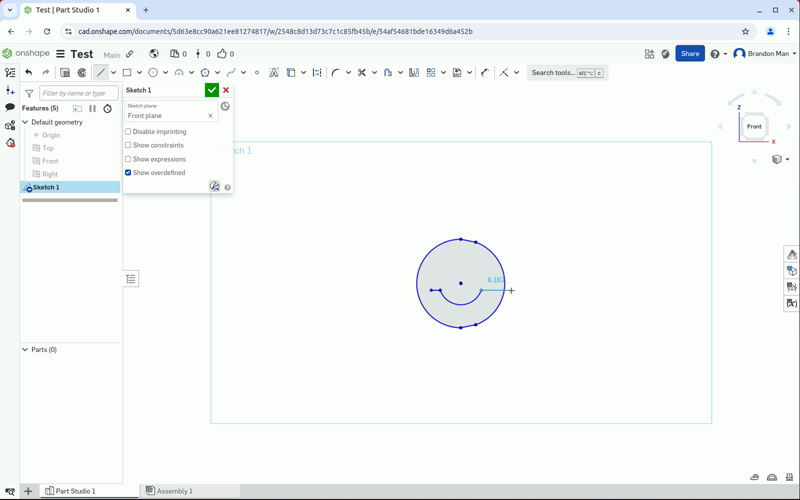
mouse_move(490, 290)
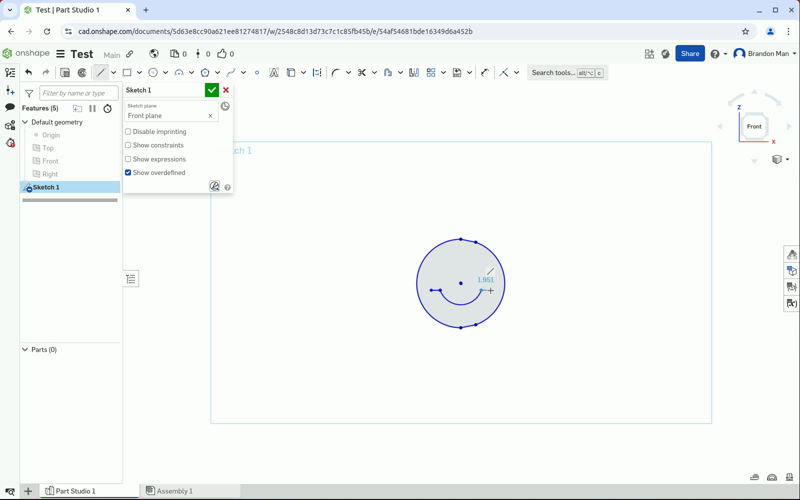
click(490, 290)
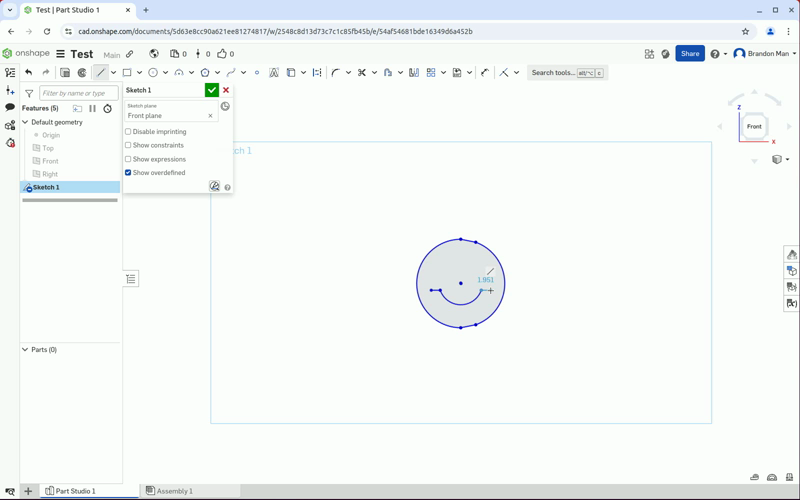
key_up(shift)
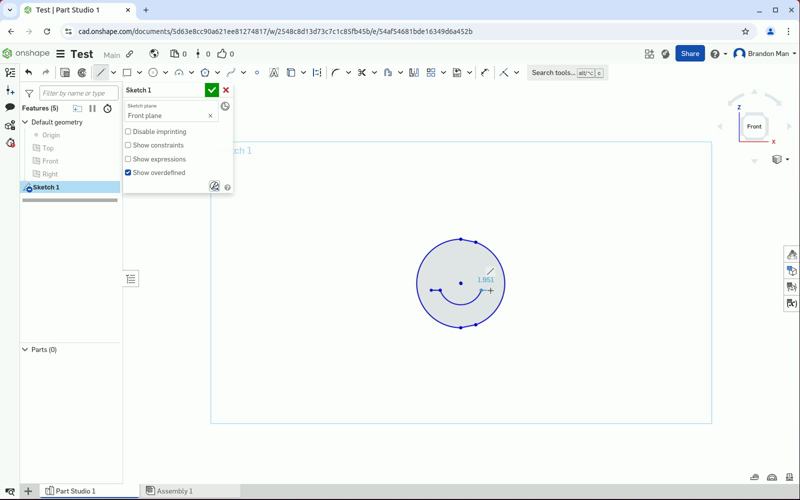
key_down(shift)
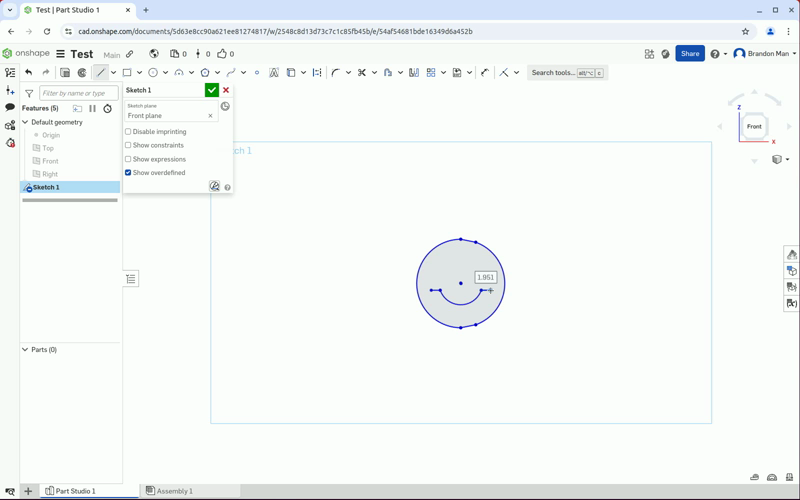
mouse_move(520, 290)
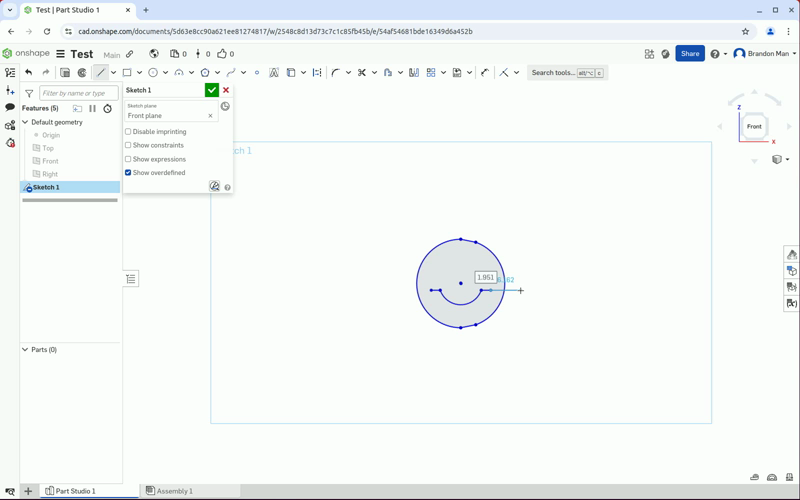
mouse_move(490, 276)
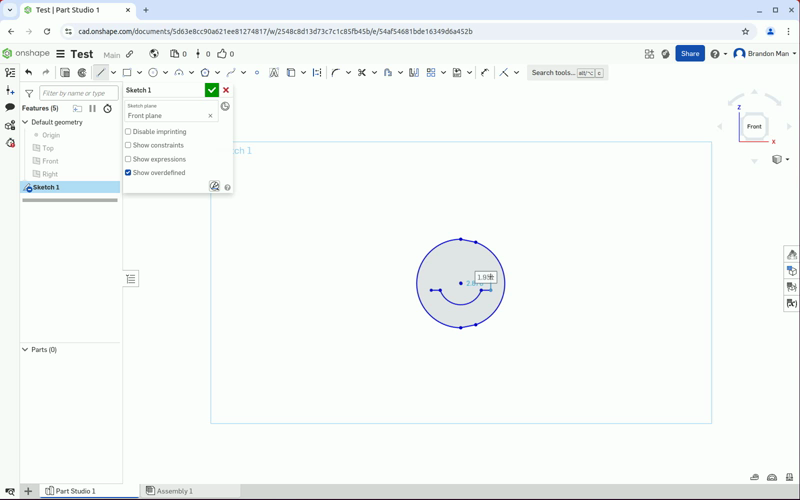
click(490, 276)
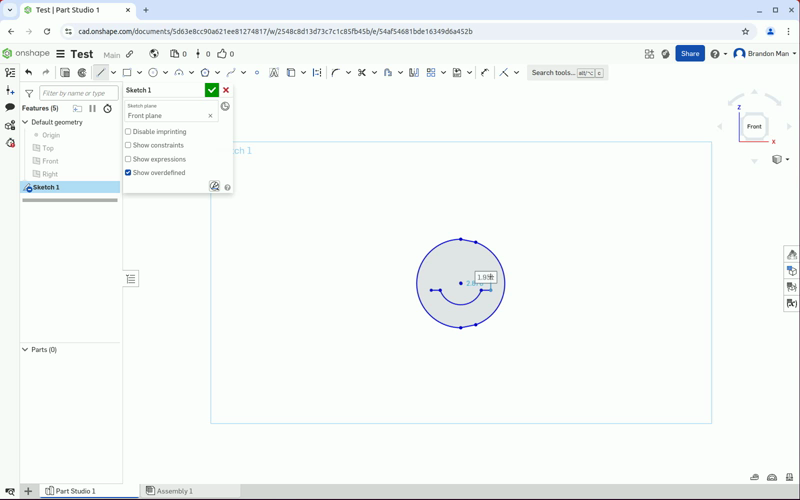
key_up(shift)
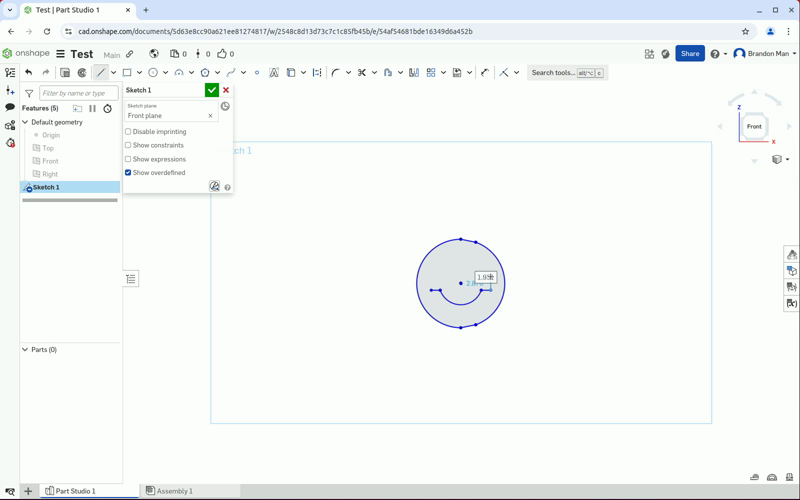
key_down(shift)
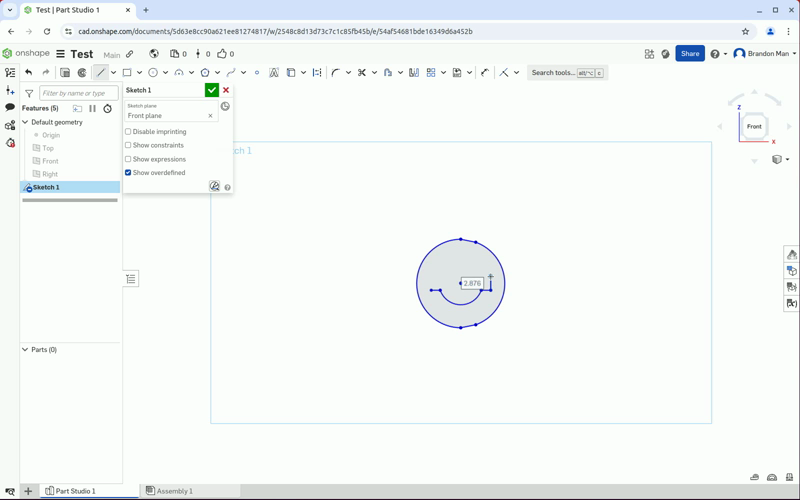
mouse_move(520, 276)
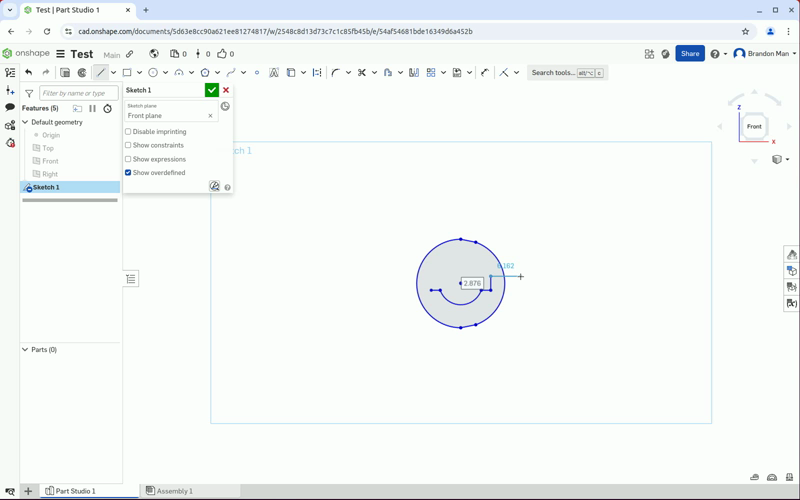
mouse_move(481, 276)
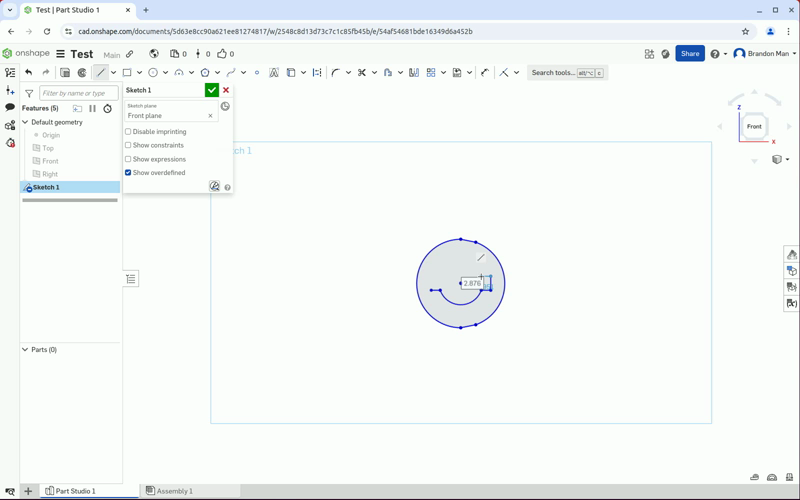
click(481, 276)
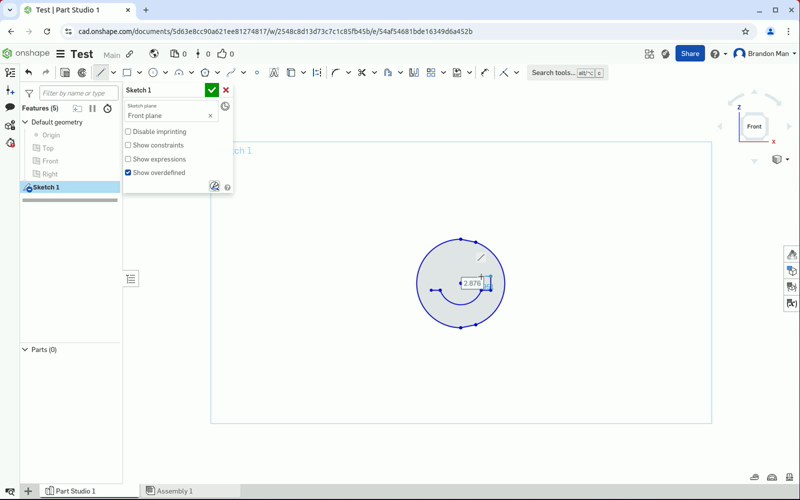
key_up(shift)
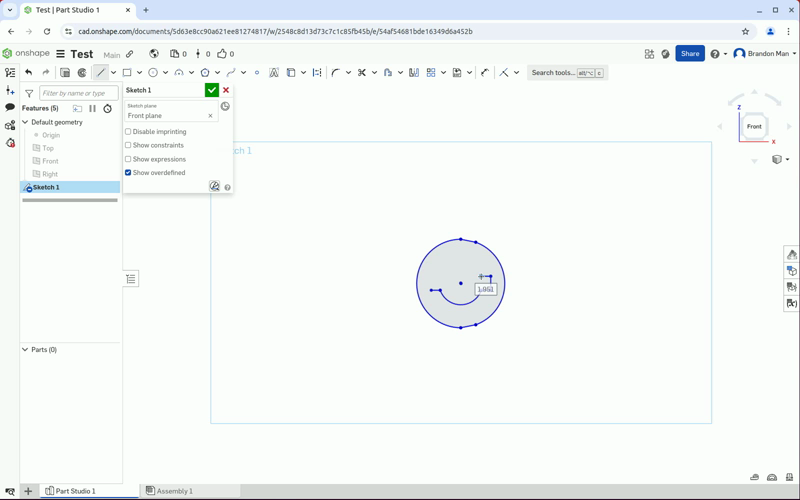
key(esc)
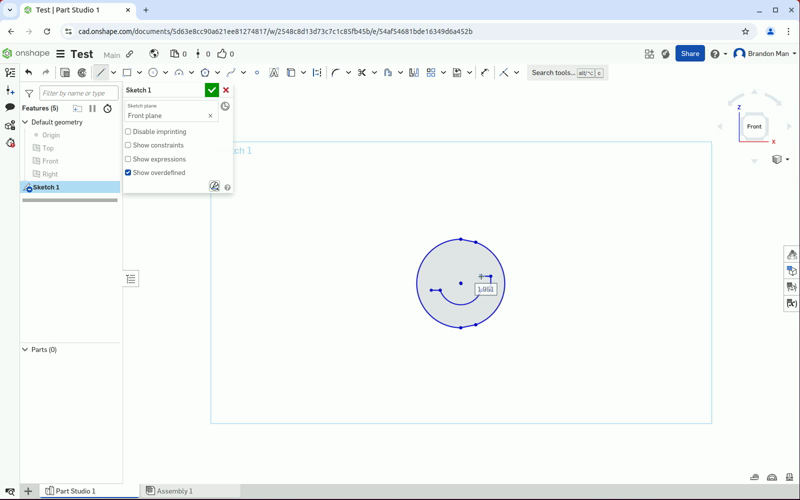
key(a)
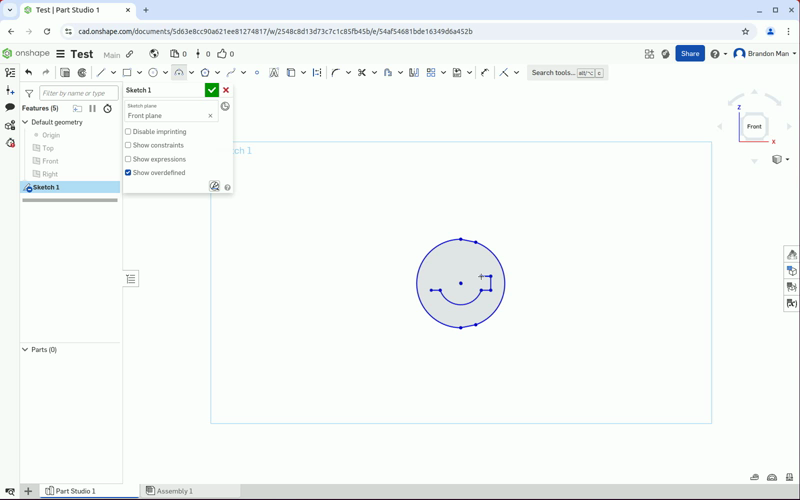
mouse_move(481, 276)
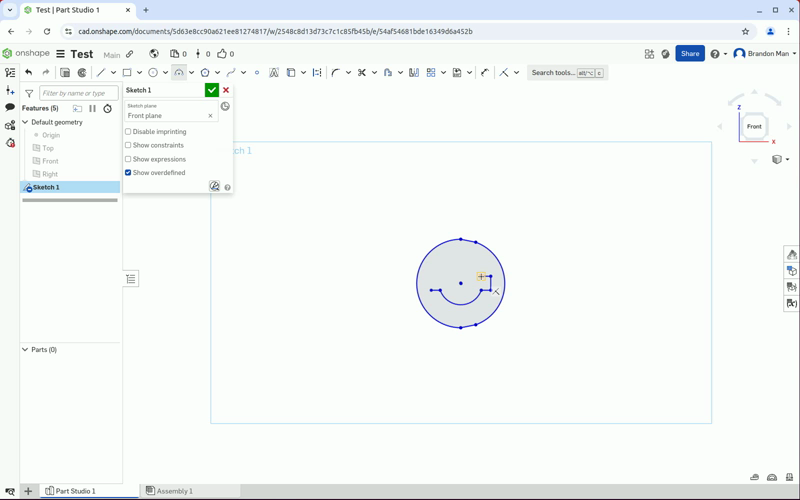
click(481, 276)
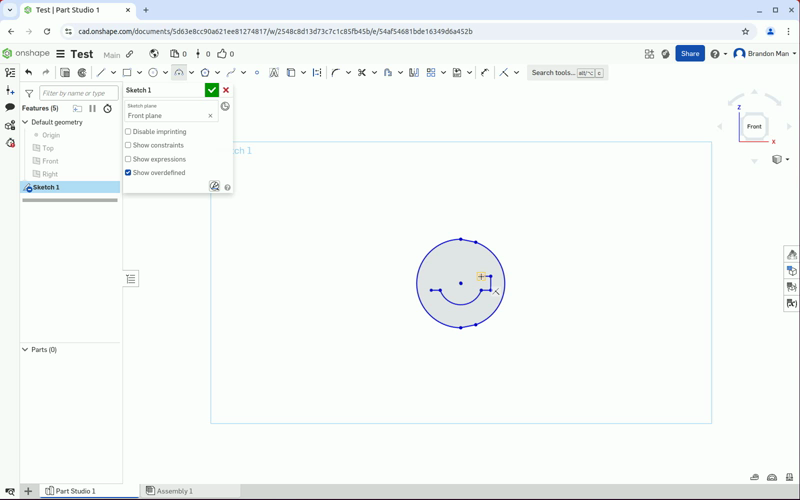
key_down(shift)
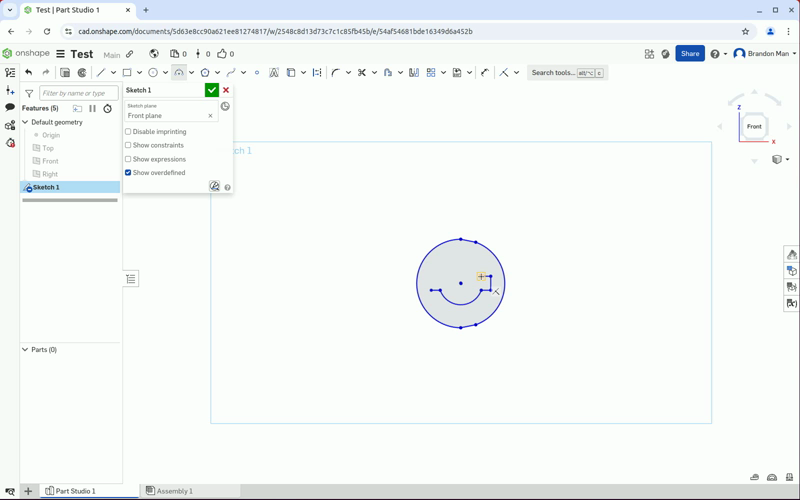
mouse_move(440, 276)
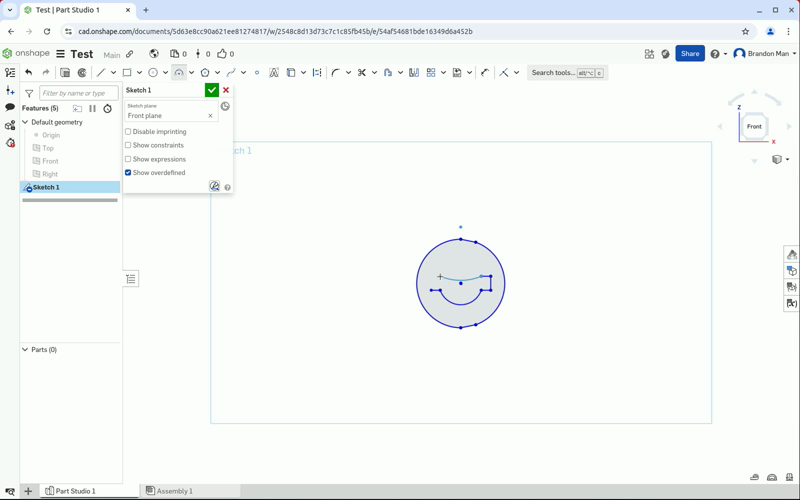
click(440, 276)
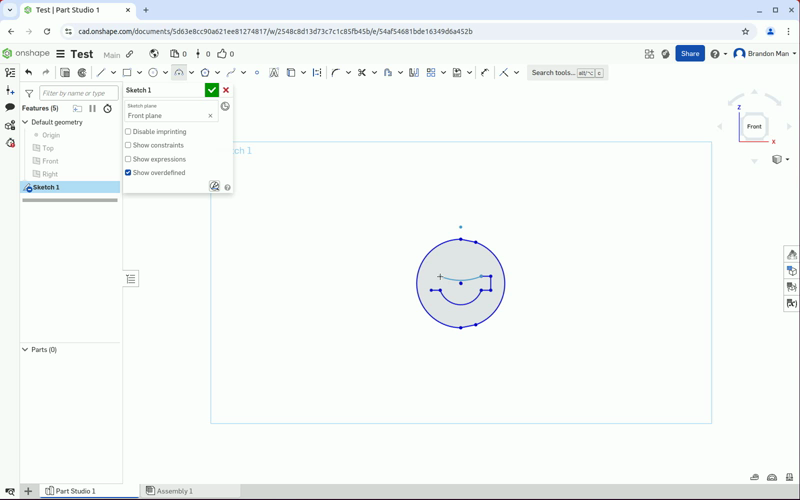
mouse_move(460, 262)
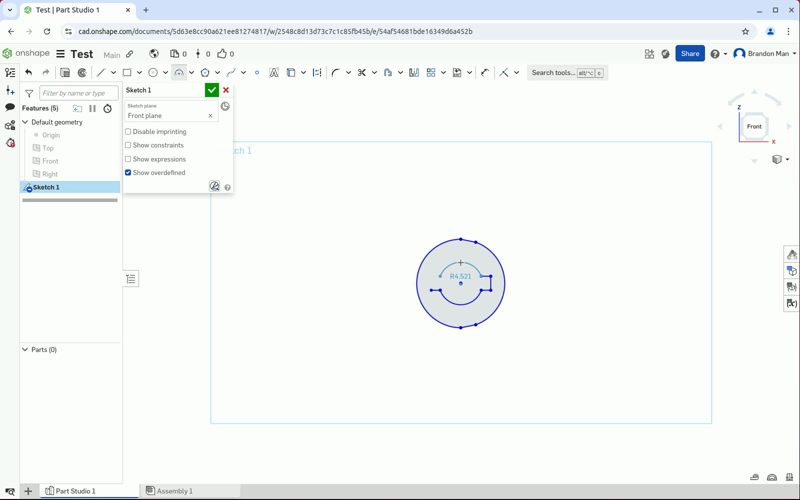
click(460, 262)
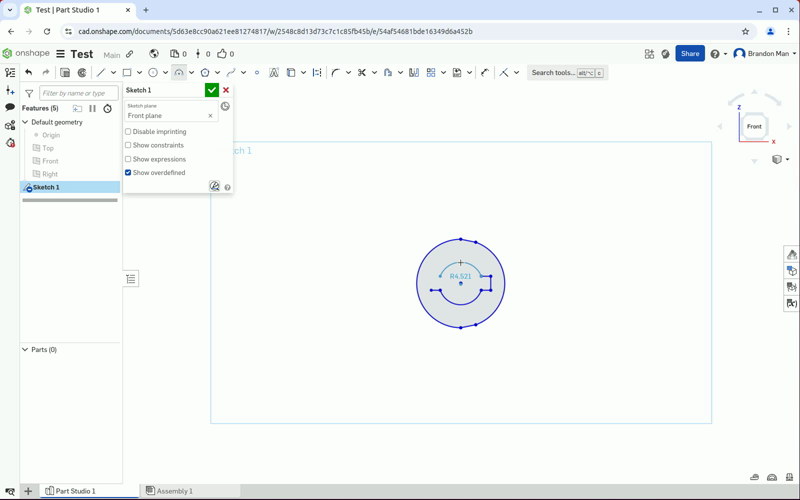
key_up(shift)
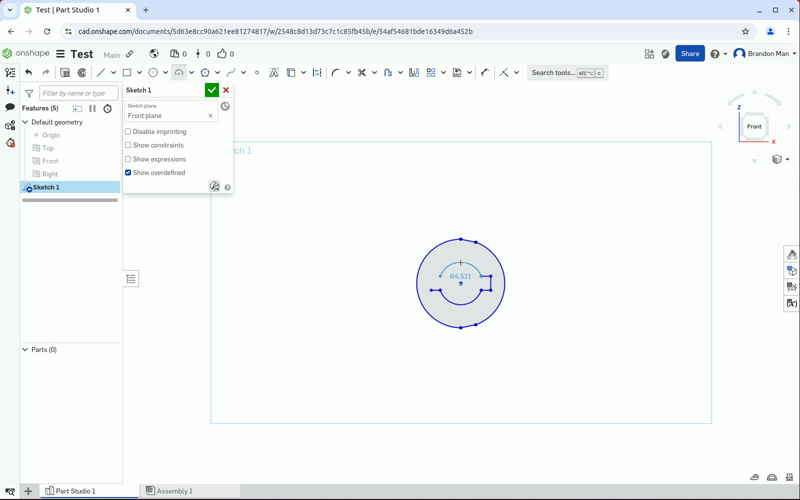
key(esc)
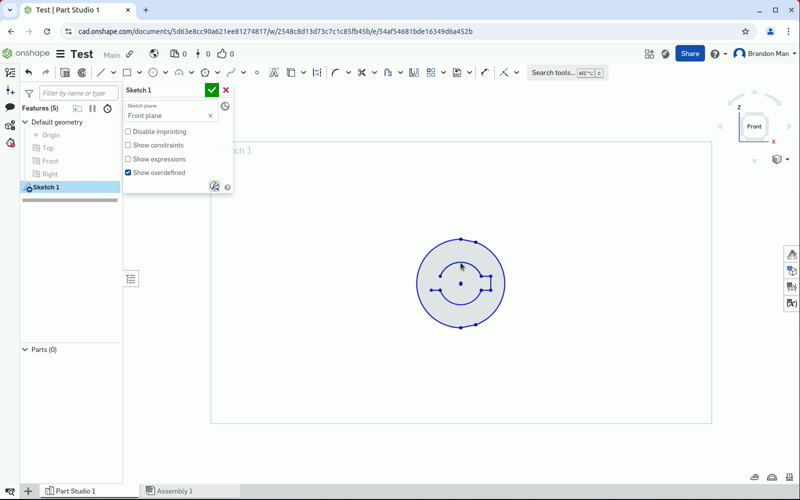
key(l)
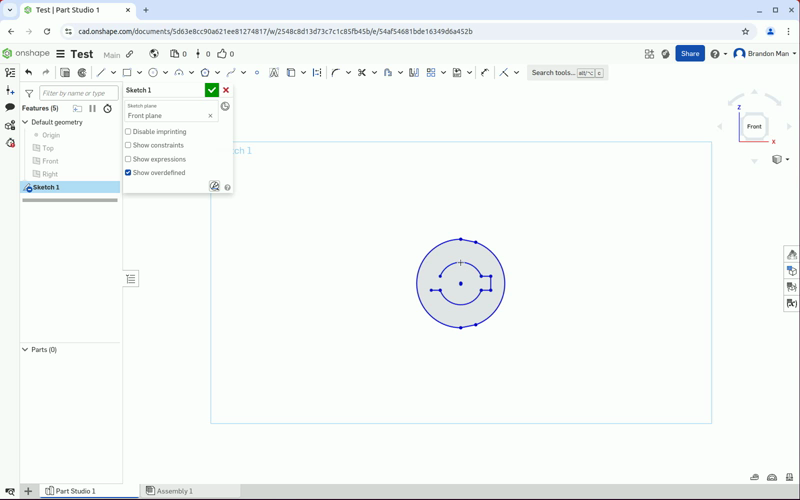
mouse_move(440, 276)
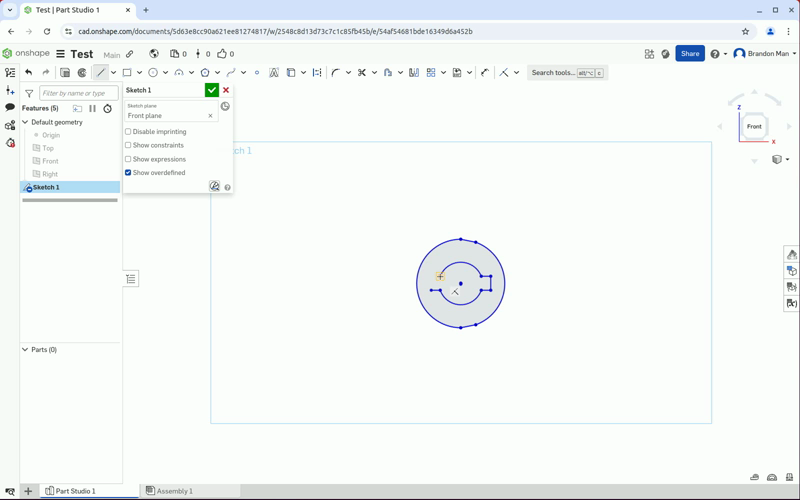
click(440, 276)
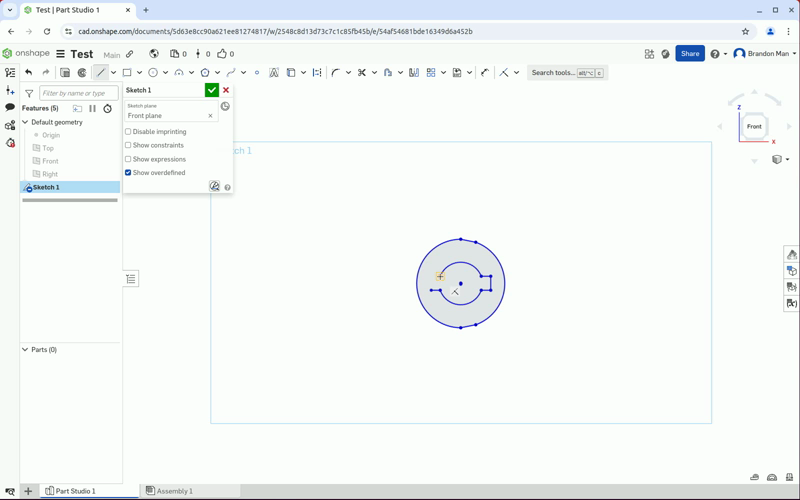
key_down(shift)
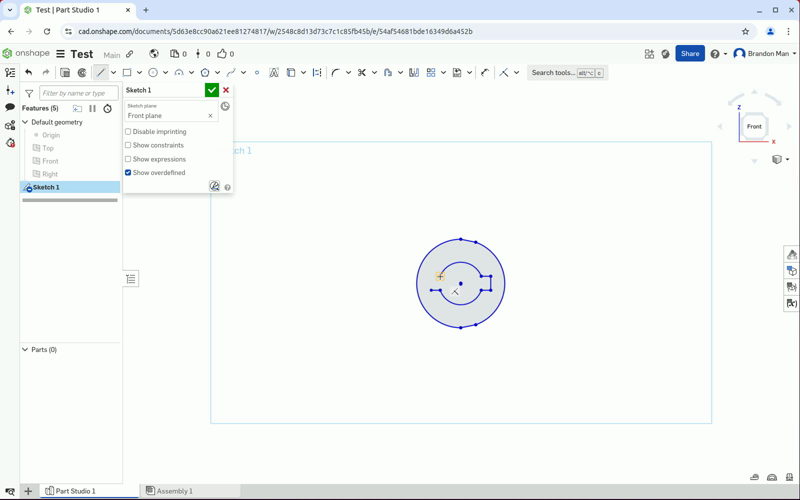
mouse_move(470, 276)
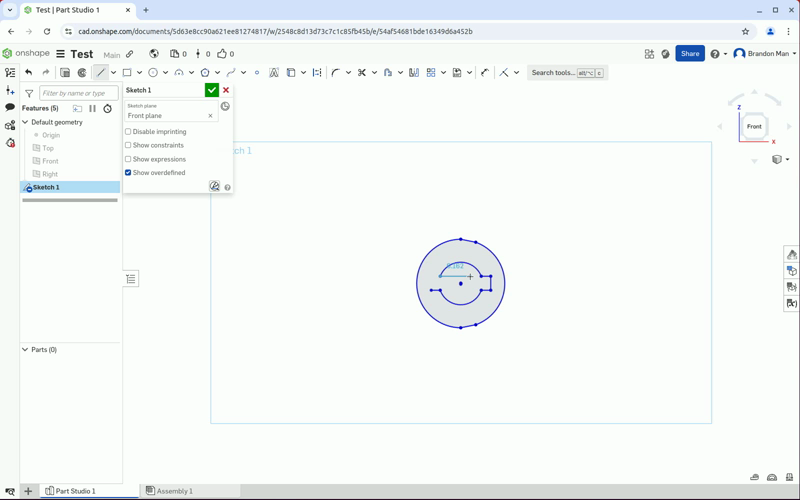
mouse_move(431, 276)
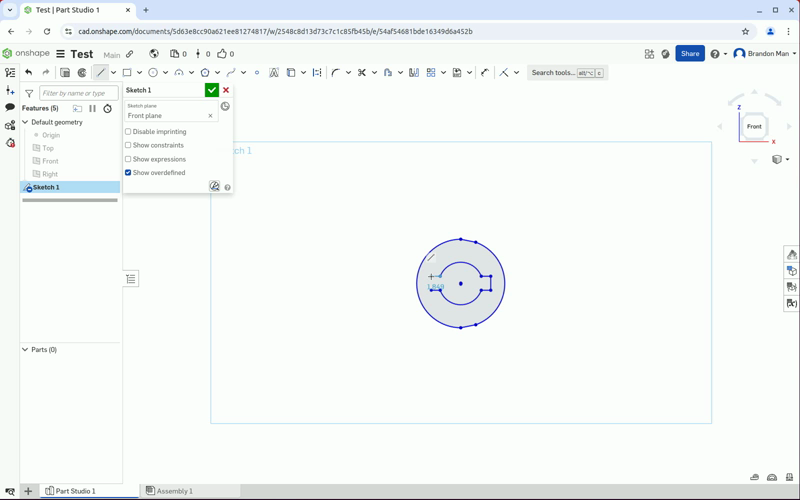
click(431, 276)
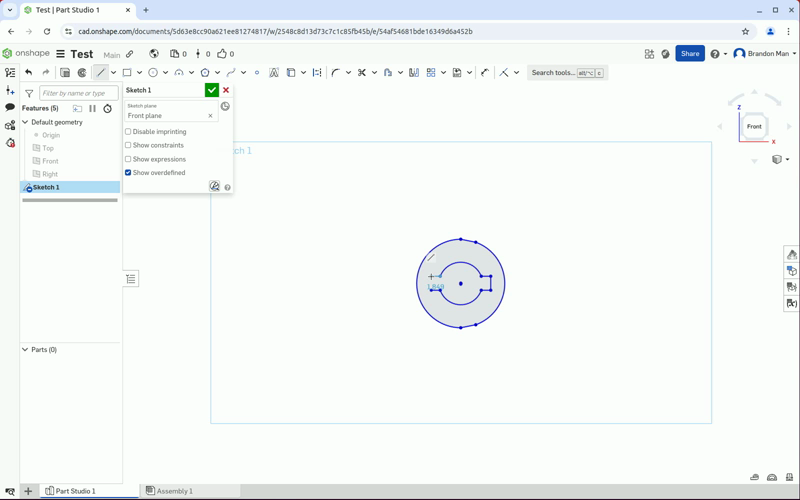
key_up(shift)
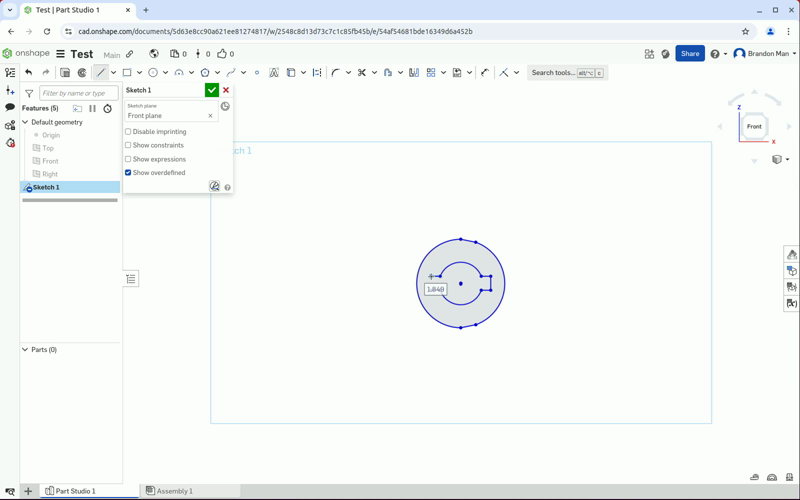
mouse_move(461, 276)
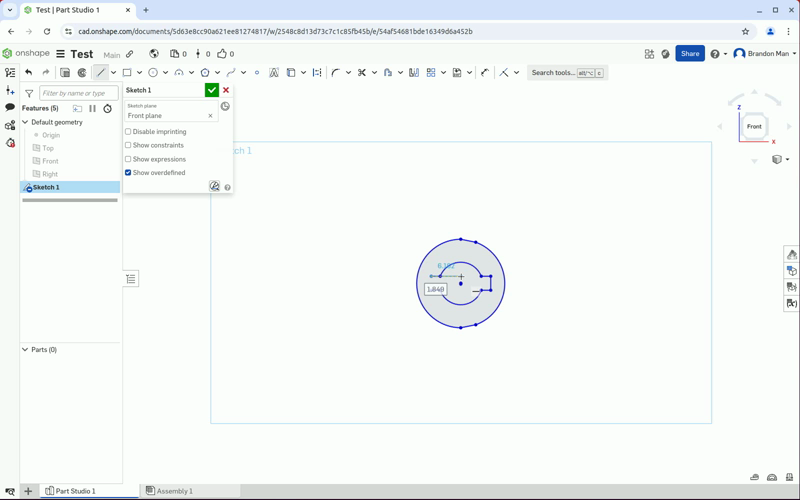
key_down(shift)
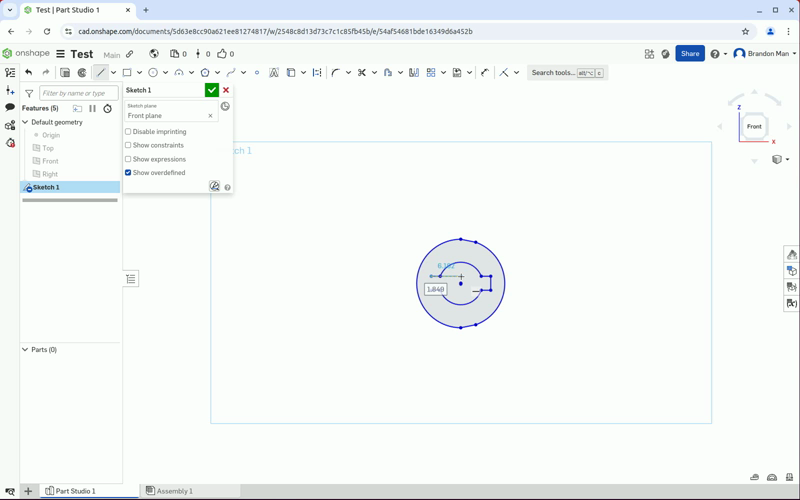
mouse_move(431, 290)
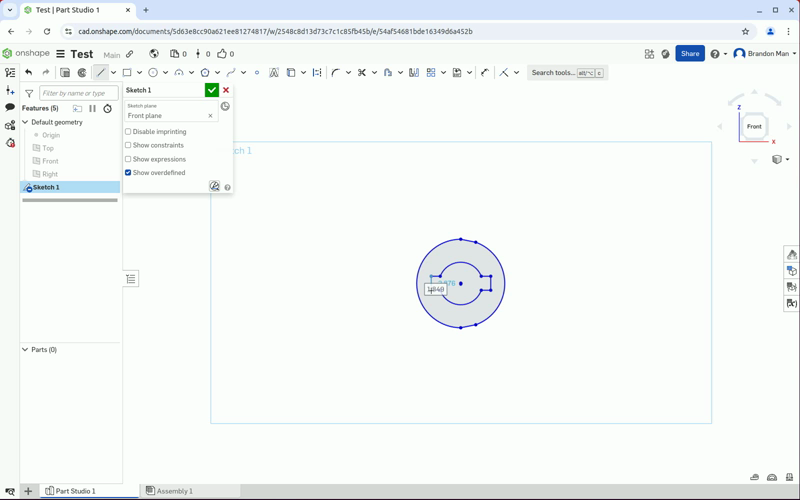
key_up(shift)
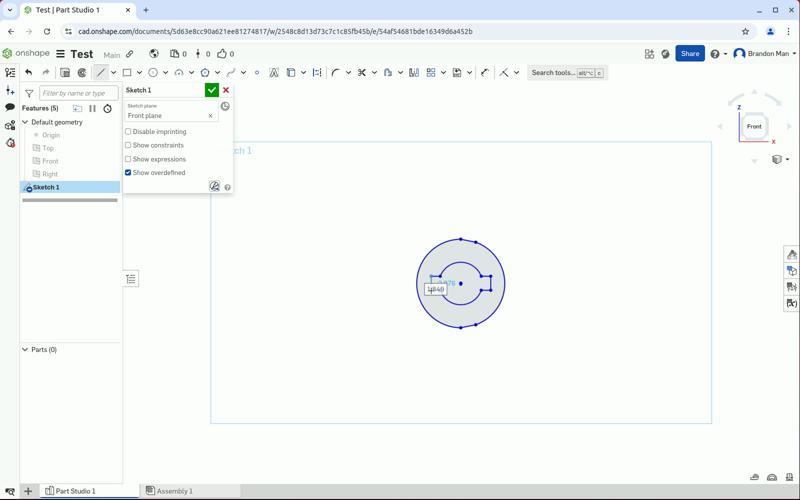
click(431, 290)
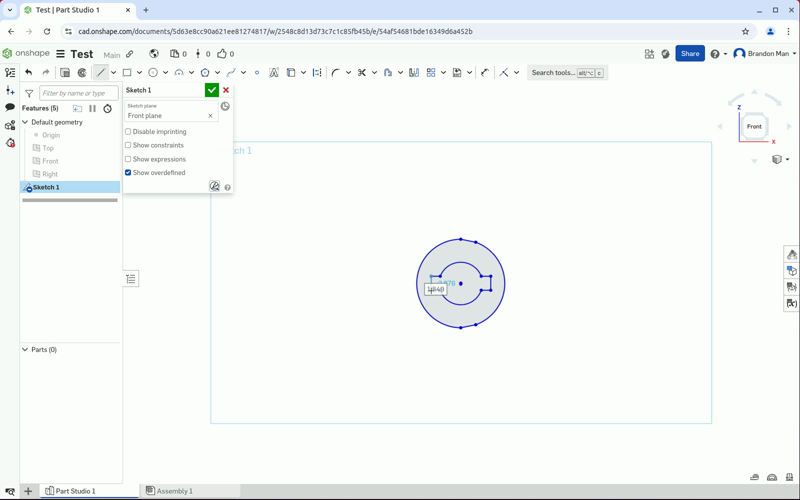
key(esc)
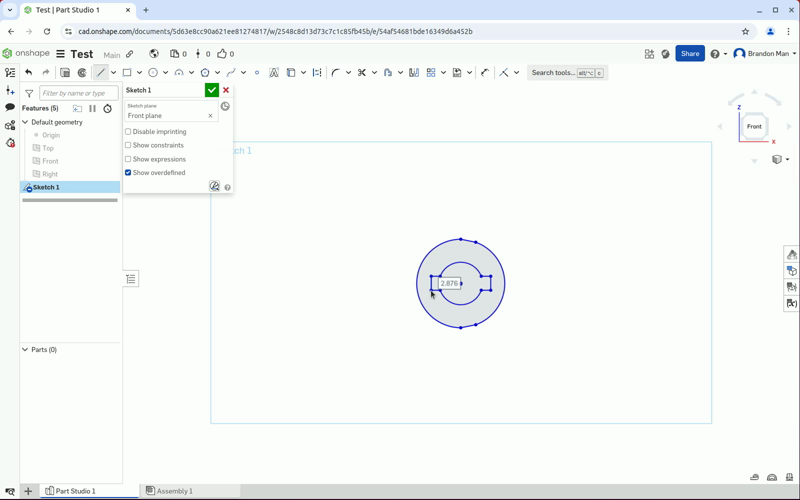
mouse_move(497, 279)
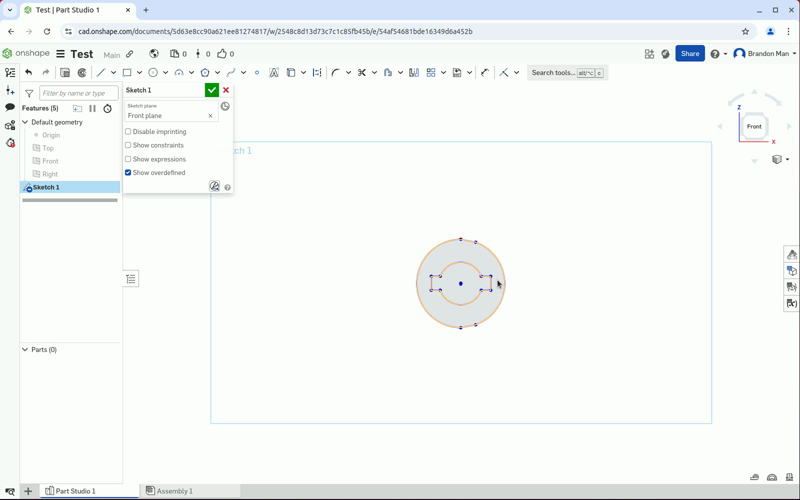
click(497, 279)
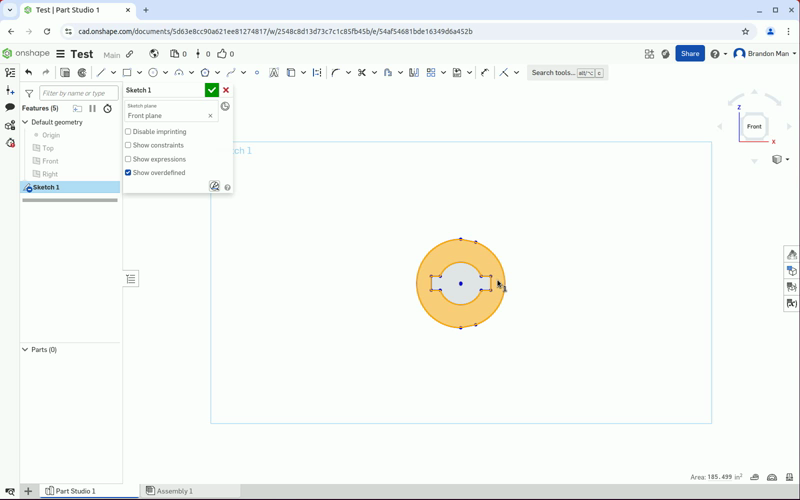
mouse_move(73, 352)
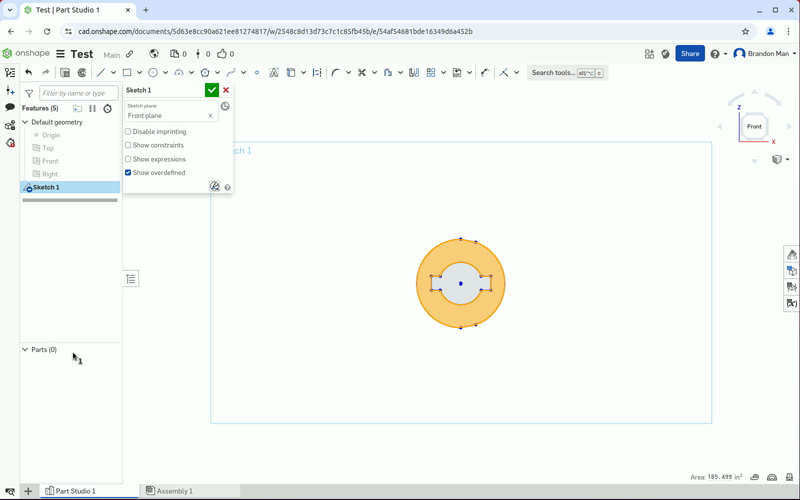
key(shift+y)
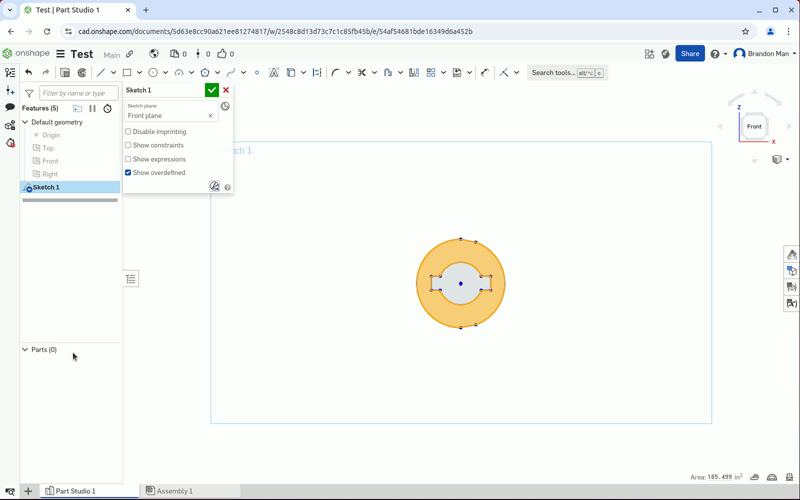
key(shift+e)
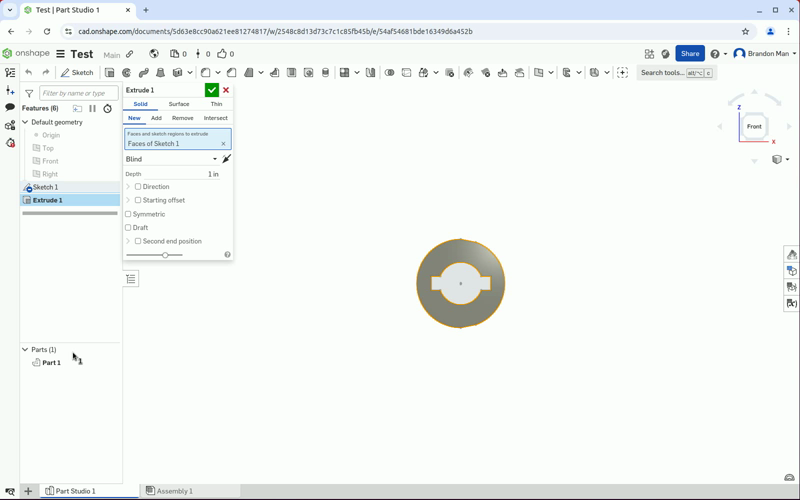
mouse_move(143, 106)
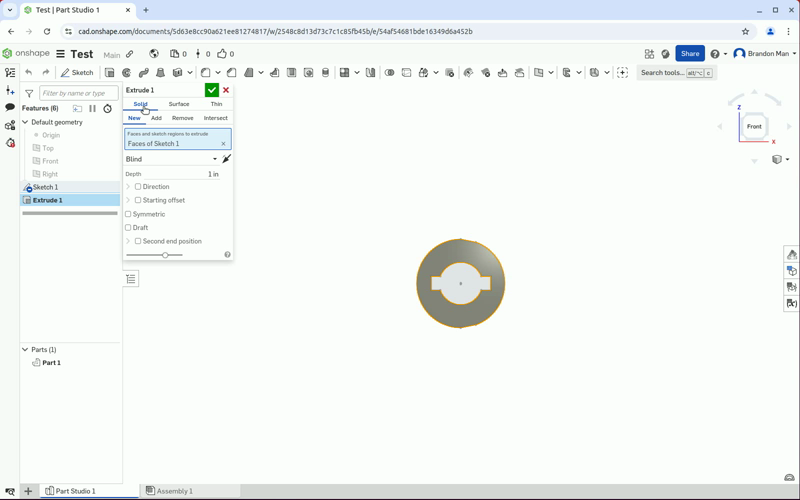
click(143, 106)
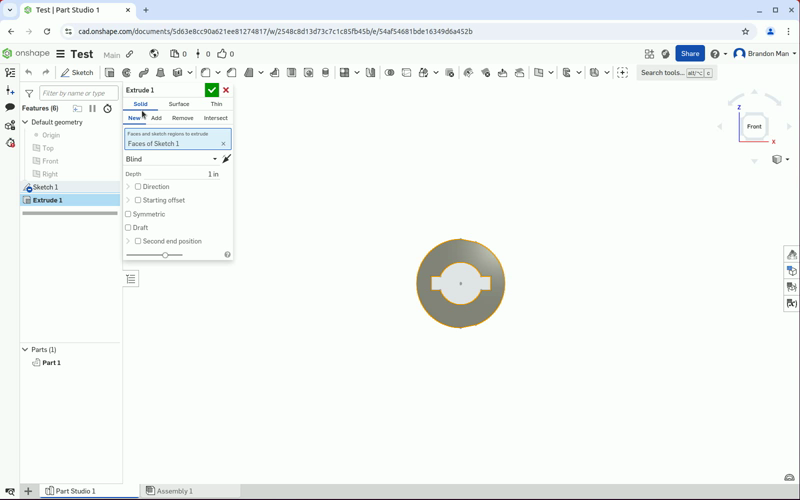
mouse_move(137, 120)
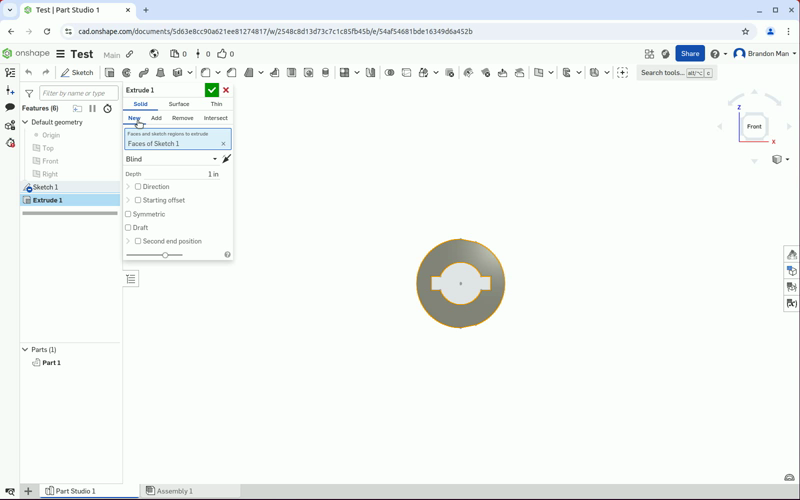
click(137, 120)
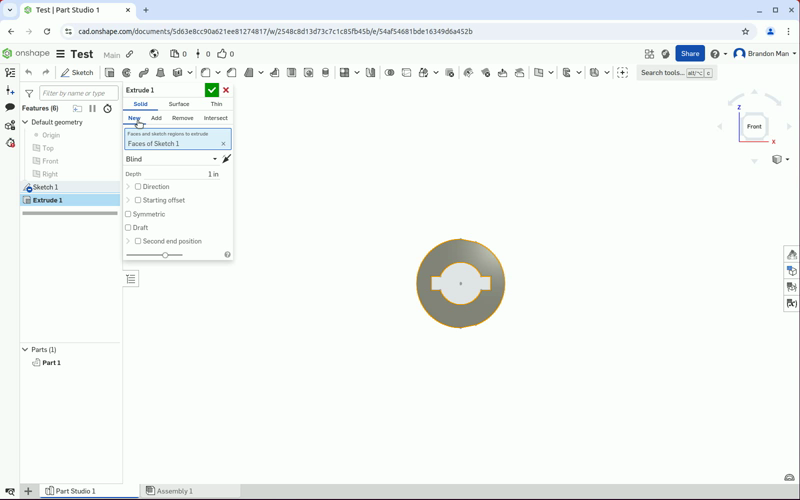
key(tab, 4)
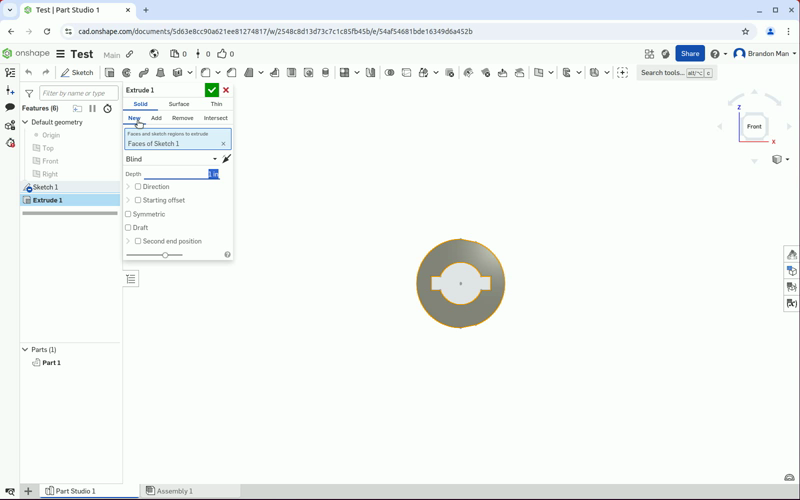
text(7.943)
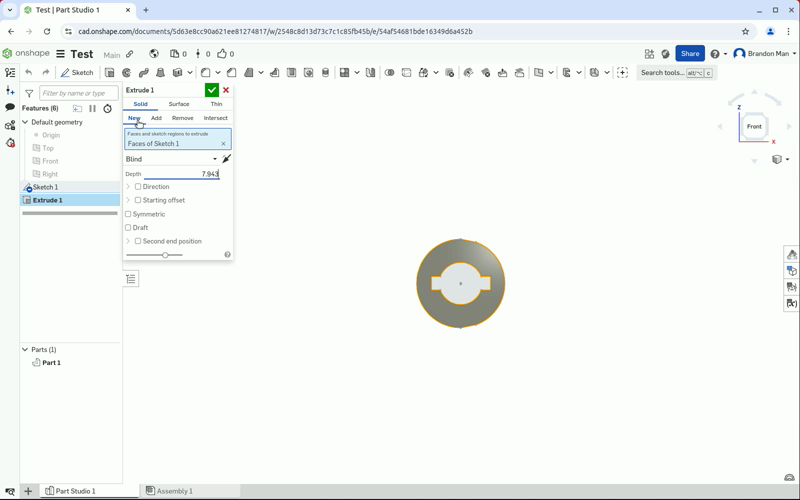
key(enter)
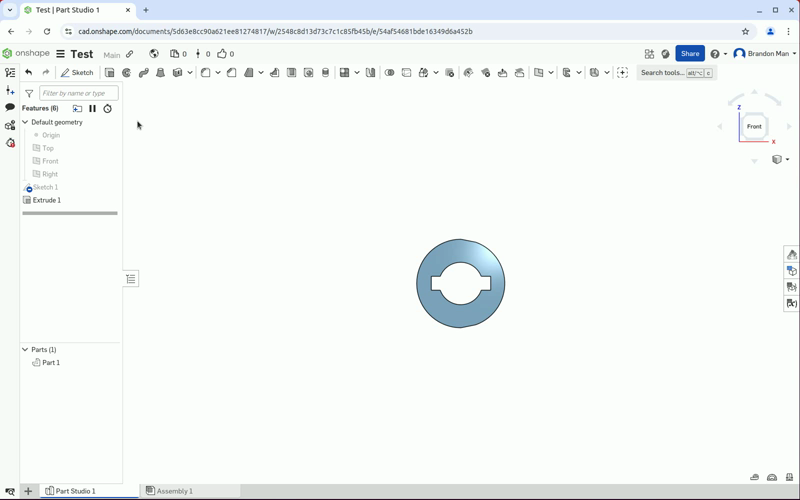
key(shift+h)
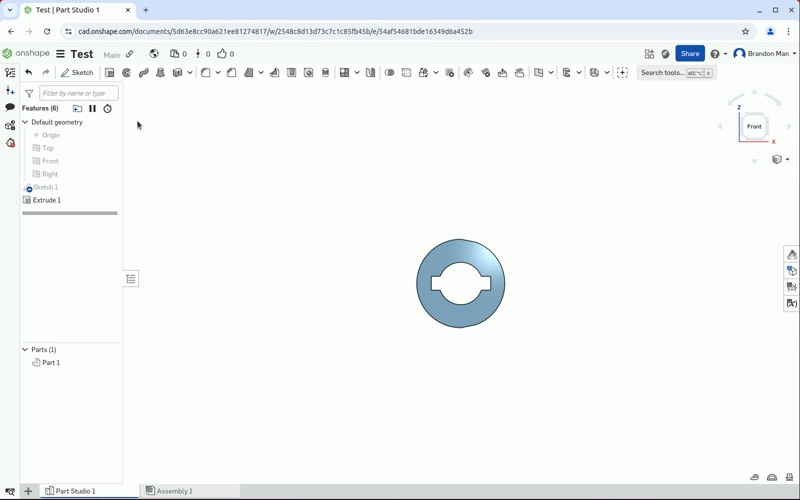
key(shift+h)
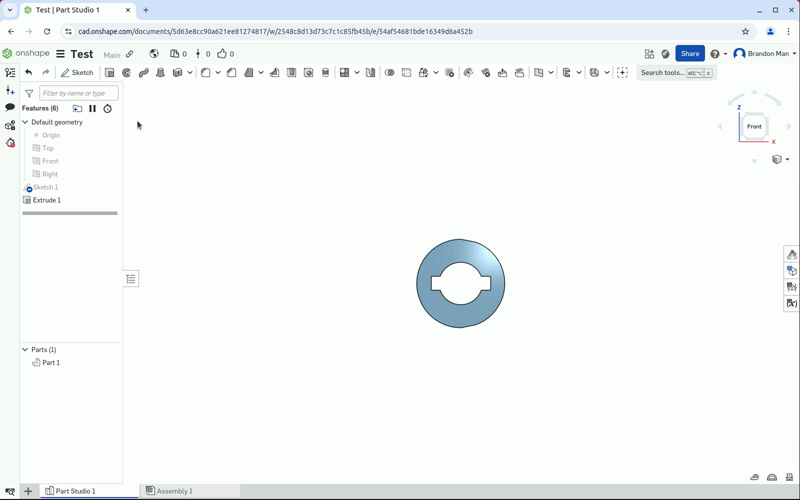
mouse_move(73, 189)
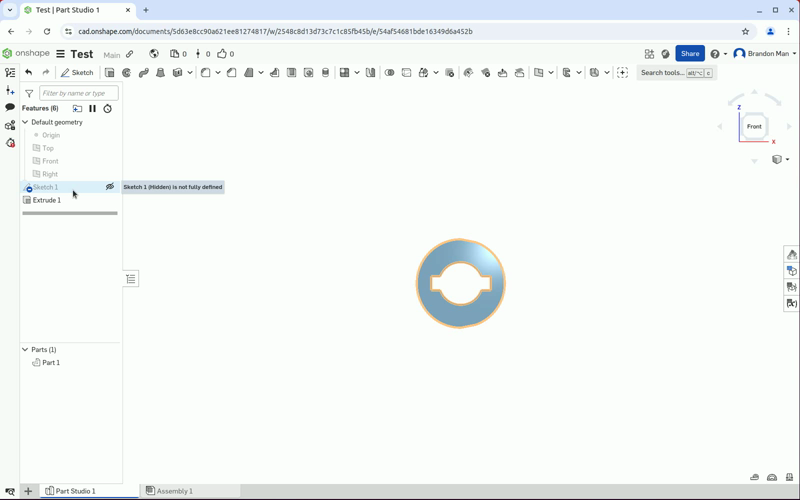
click(73, 189)
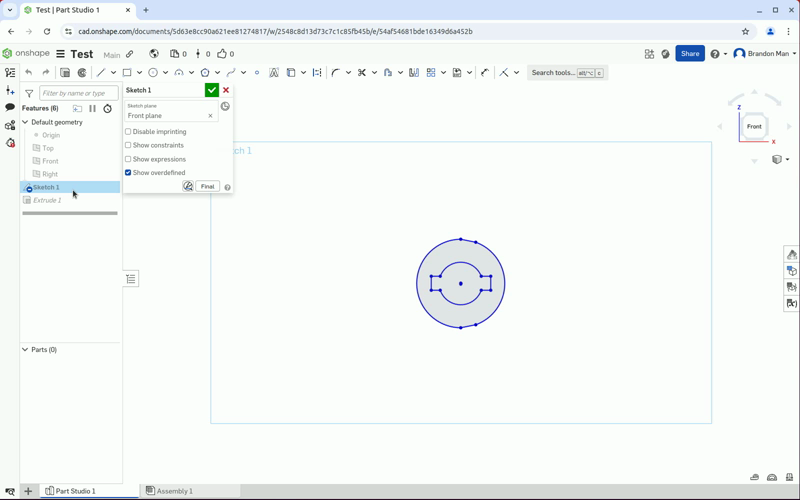
mouse_move(229, 92)
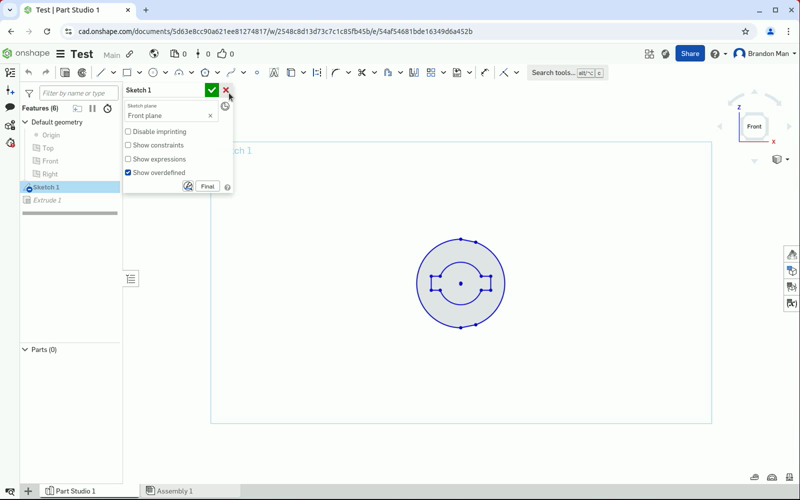
click(229, 92)
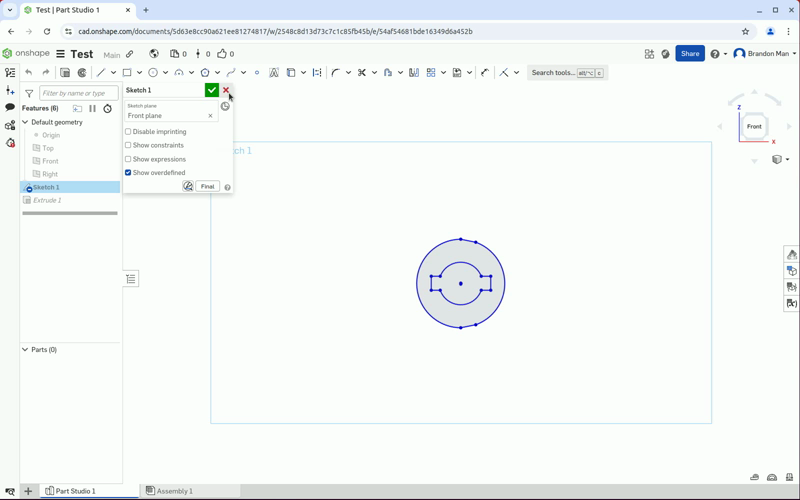
key(shift+s)
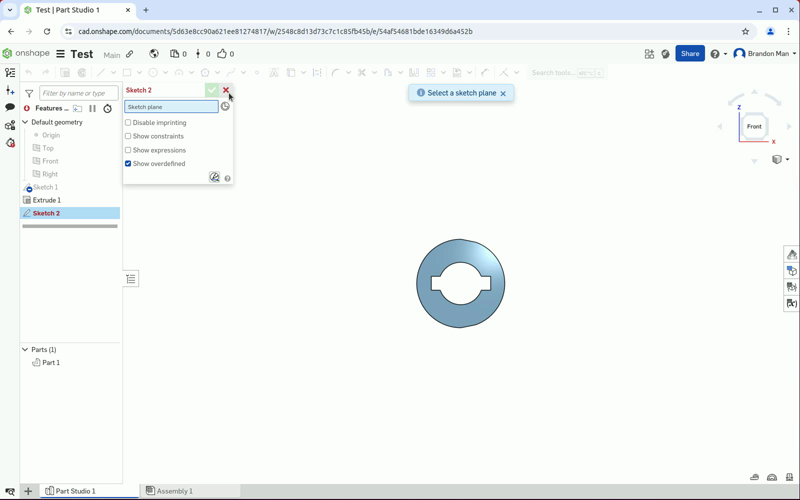
mouse_move(73, 163)
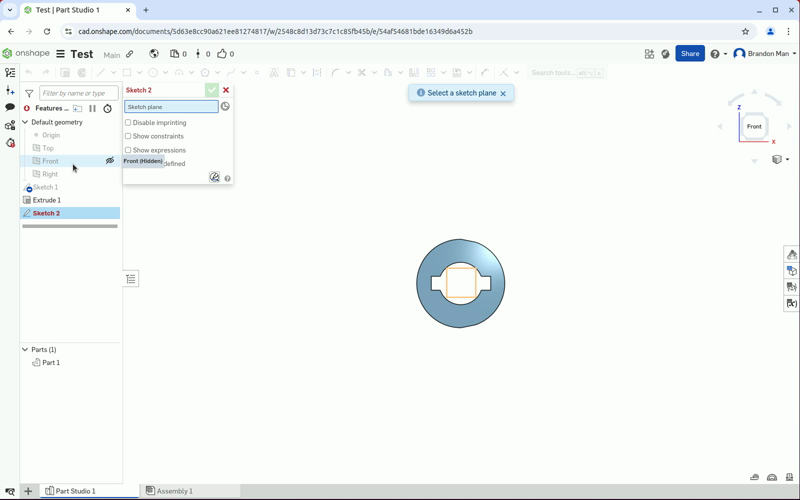
click(73, 163)
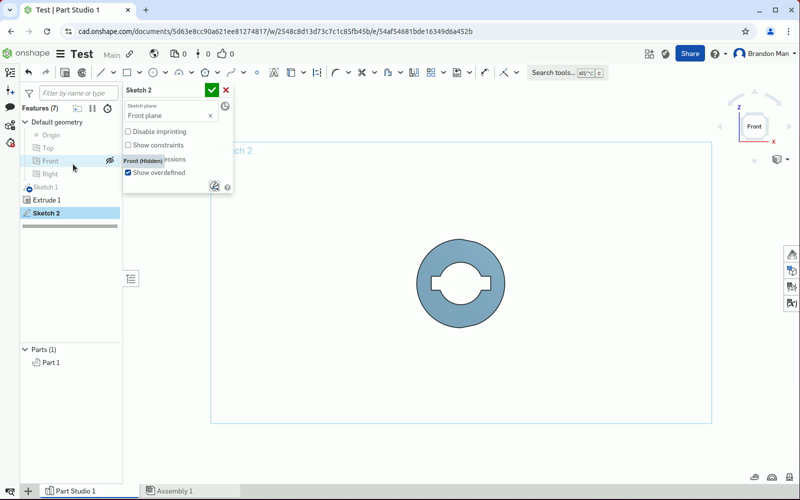
mouse_move(73, 352)
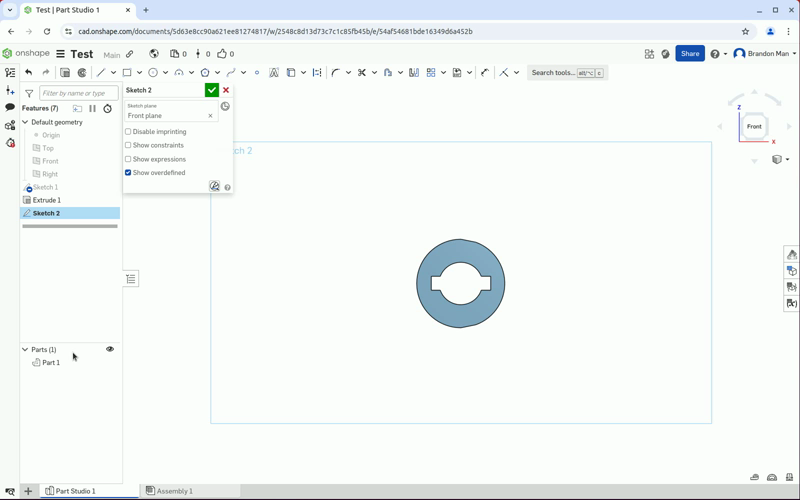
key(y)
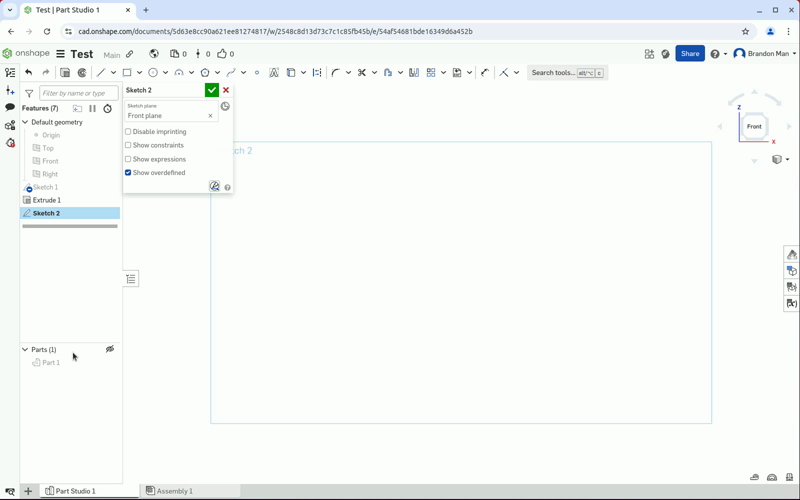
key(l)
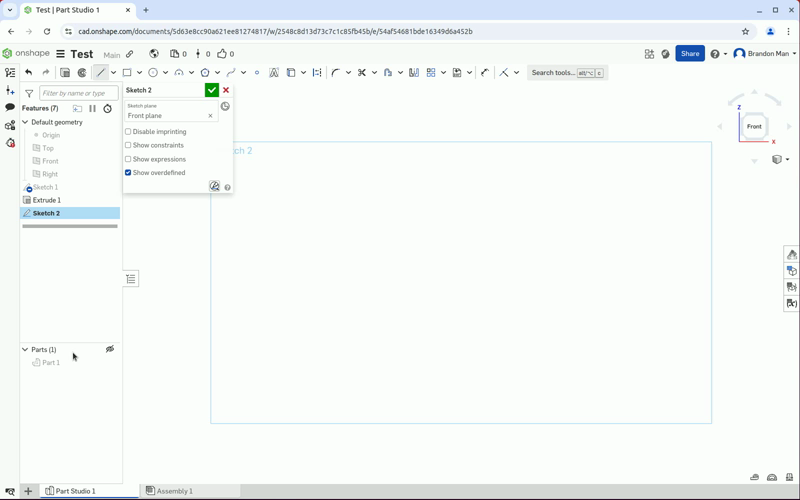
key_down(shift)
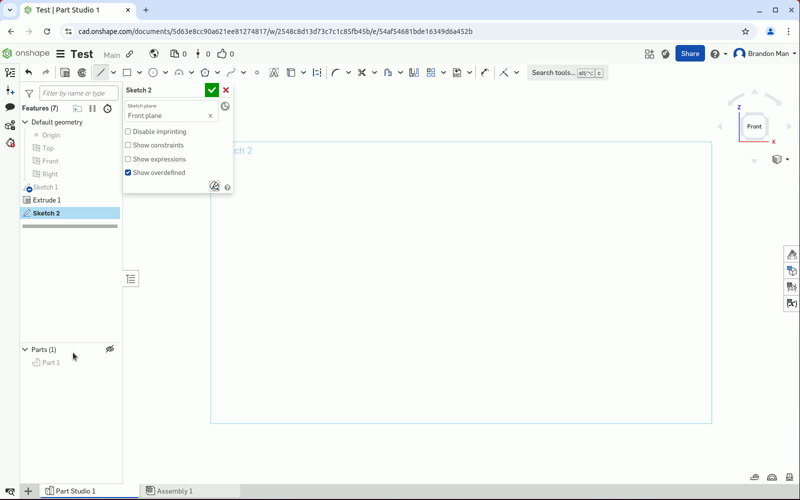
mouse_move(431, 290)
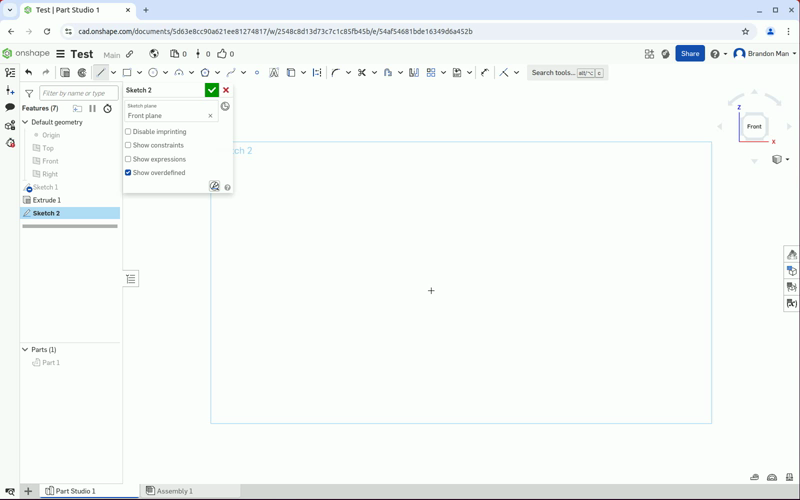
click(431, 290)
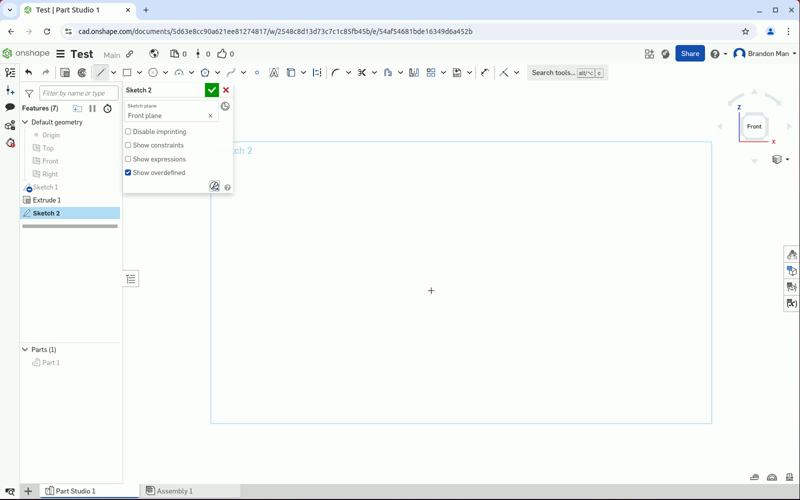
key_up(shift)
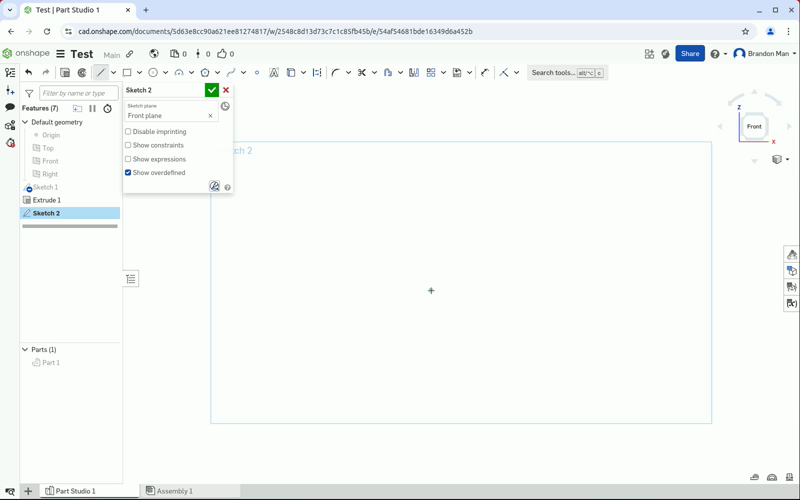
key_down(shift)
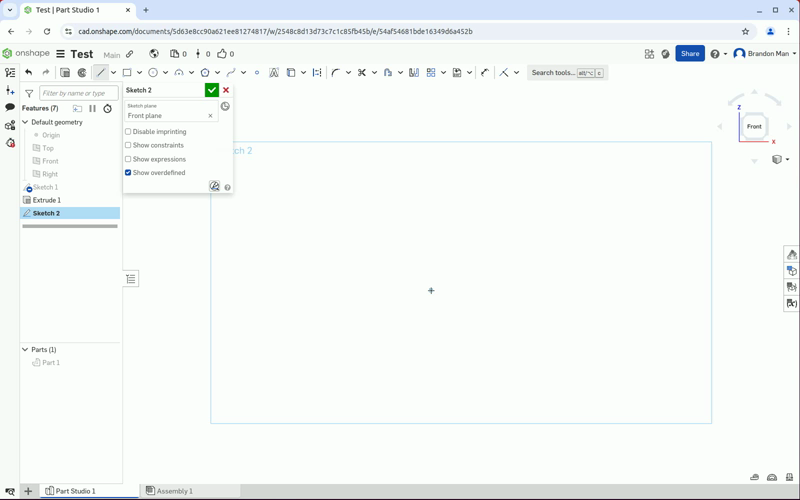
mouse_move(461, 290)
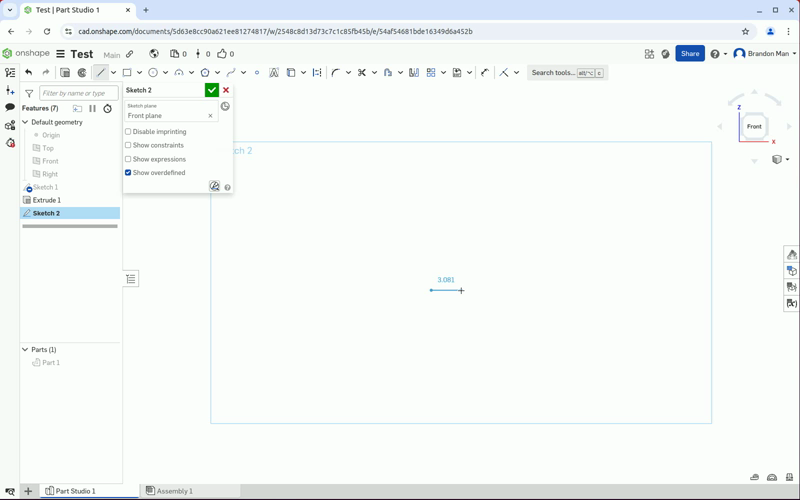
mouse_move(440, 290)
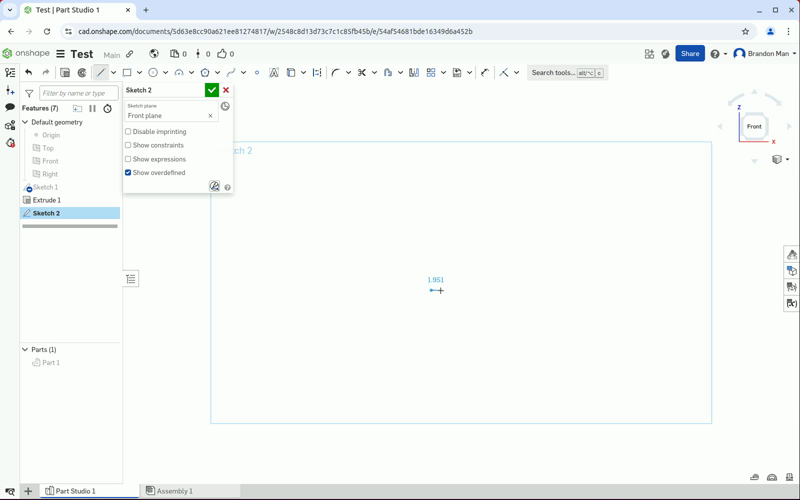
click(440, 290)
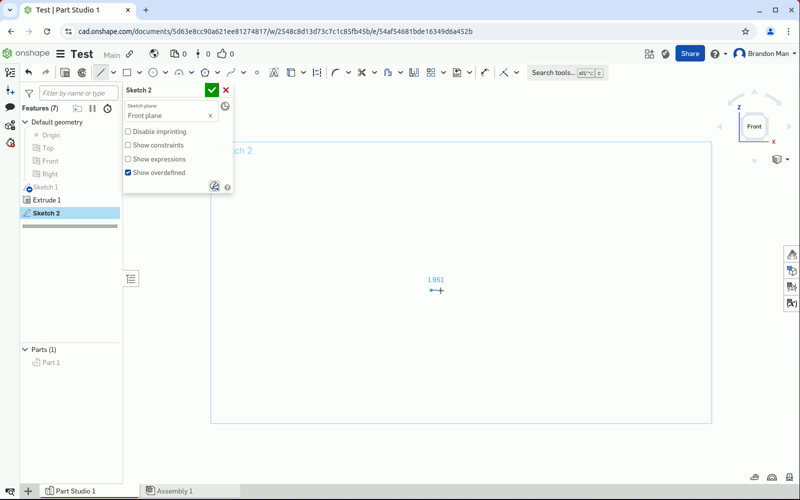
key_up(shift)
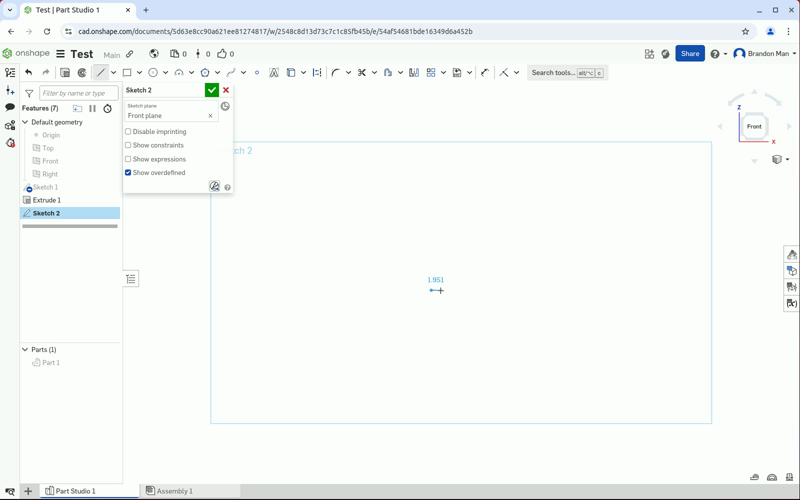
key(esc)
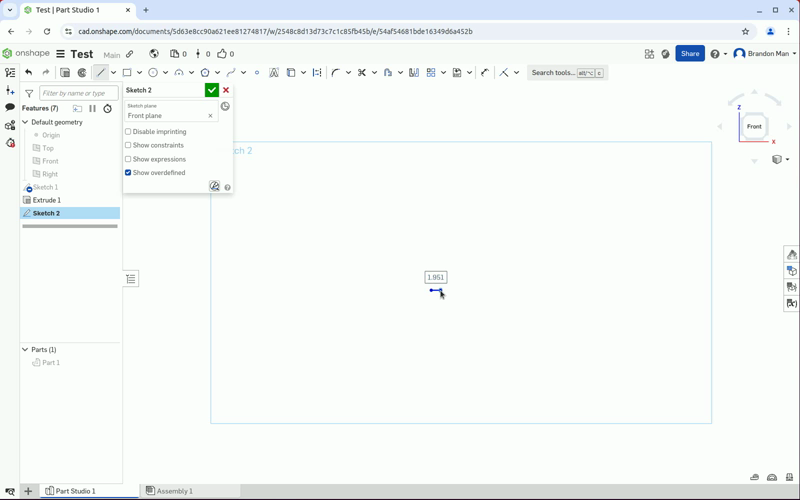
key(a)
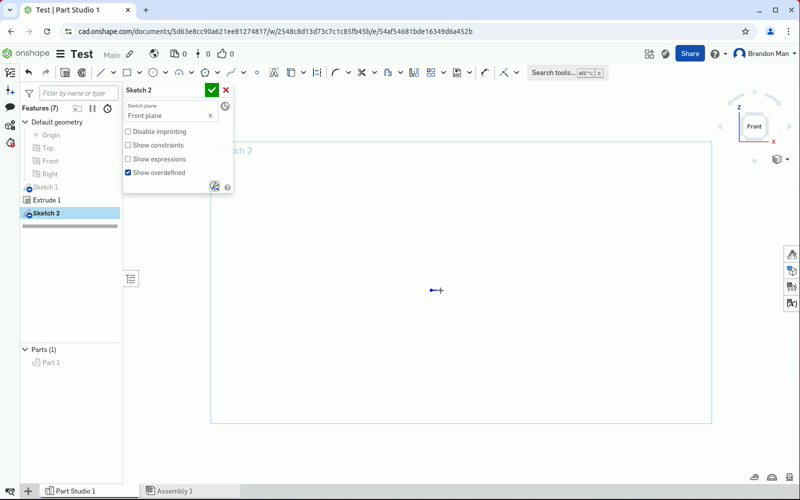
mouse_move(440, 290)
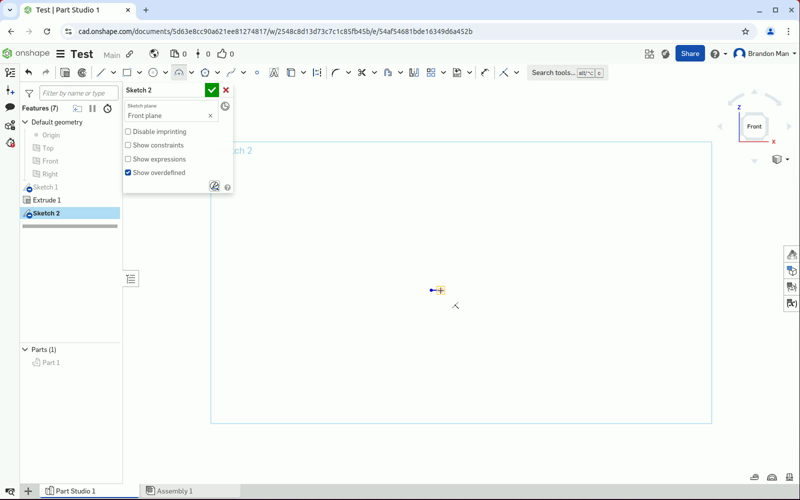
click(440, 290)
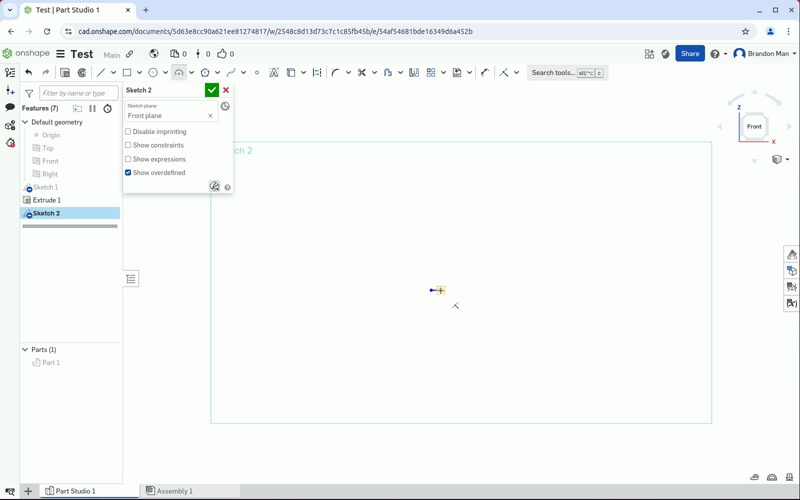
key_down(shift)
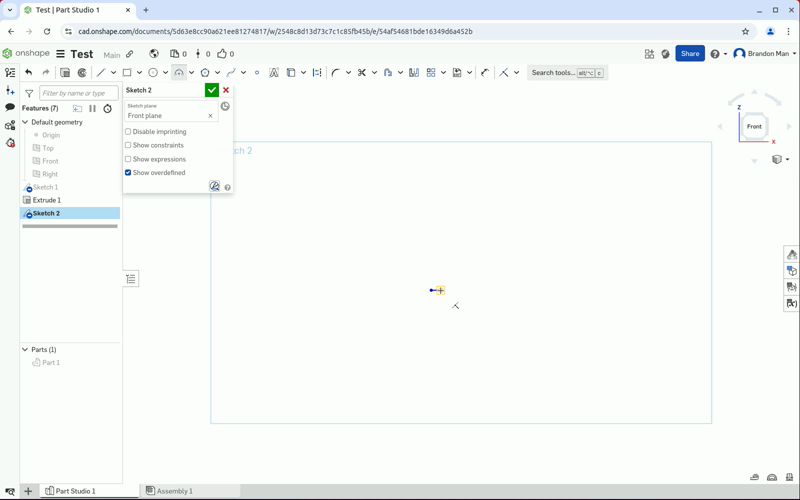
mouse_move(440, 273)
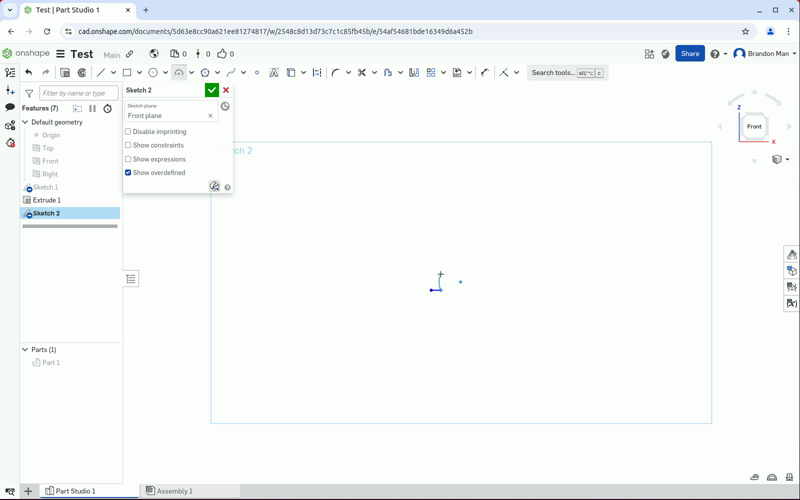
click(440, 273)
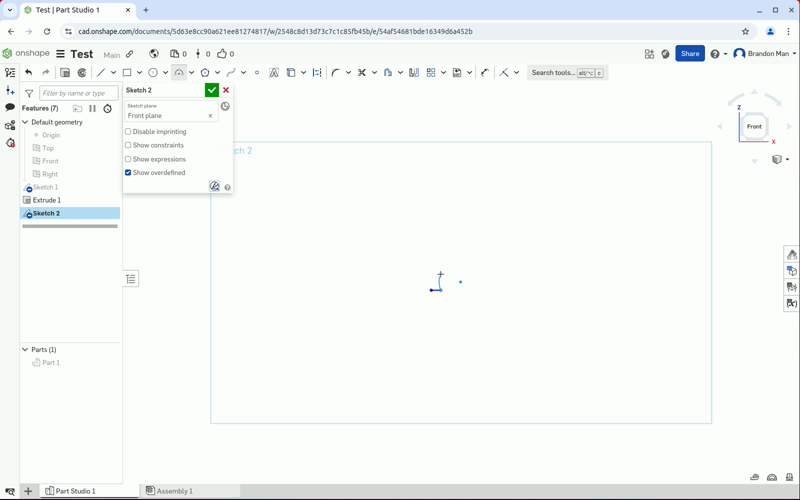
mouse_move(439, 281)
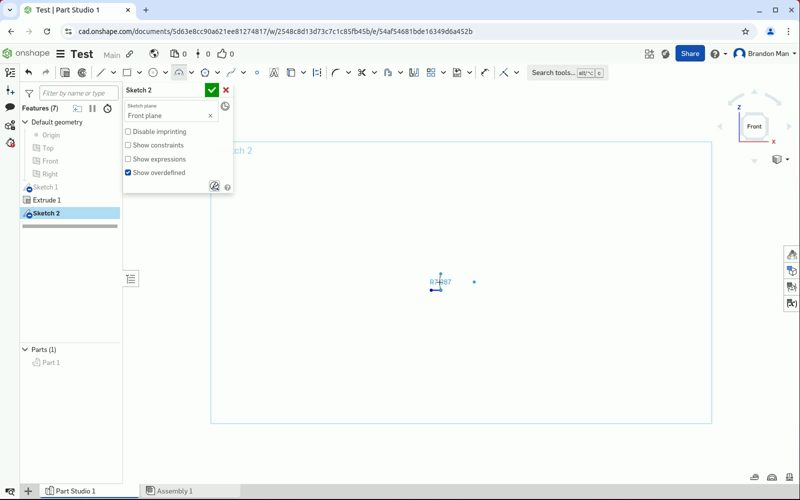
click(439, 281)
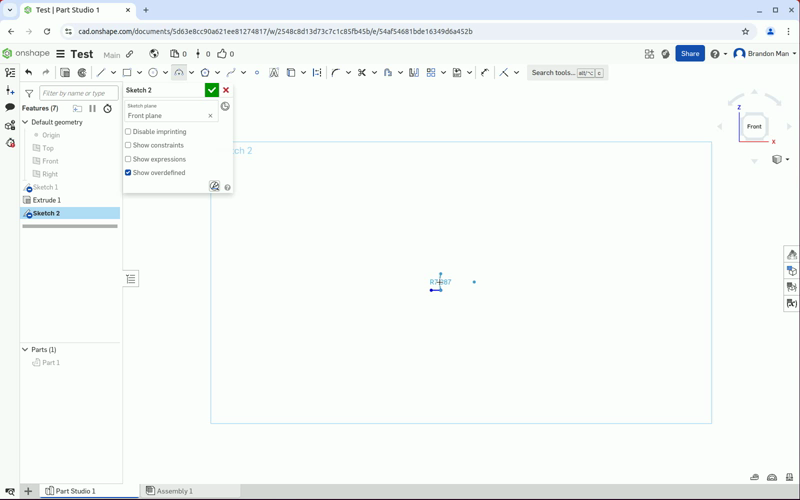
key_up(shift)
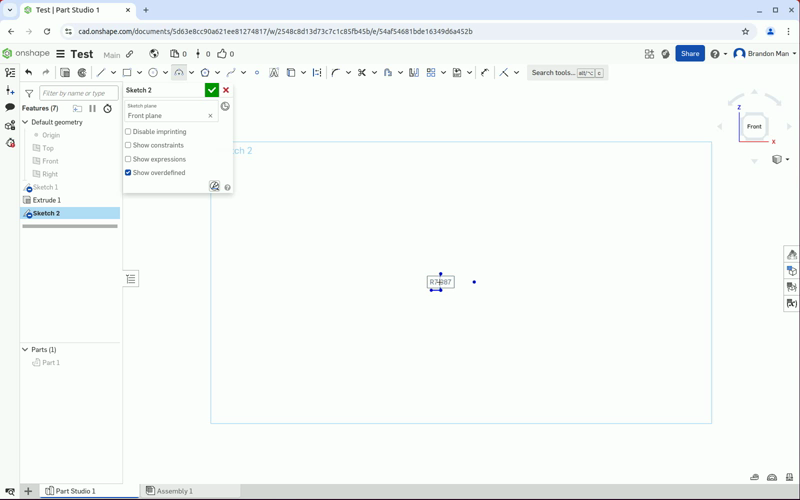
key(esc)
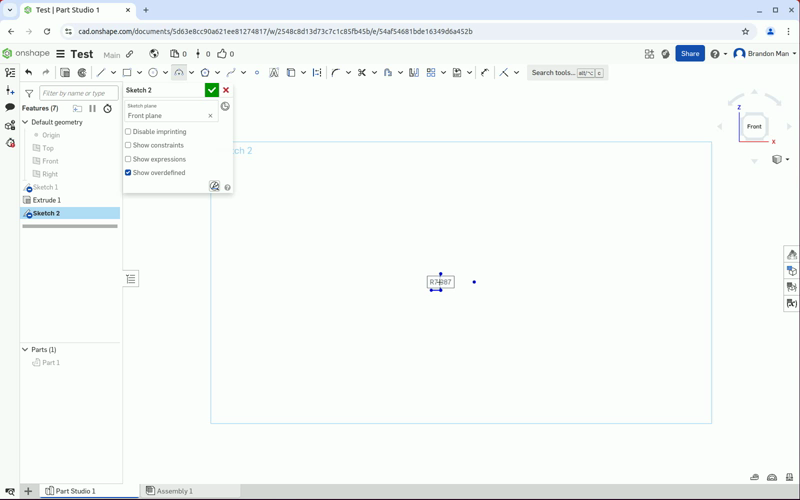
key(l)
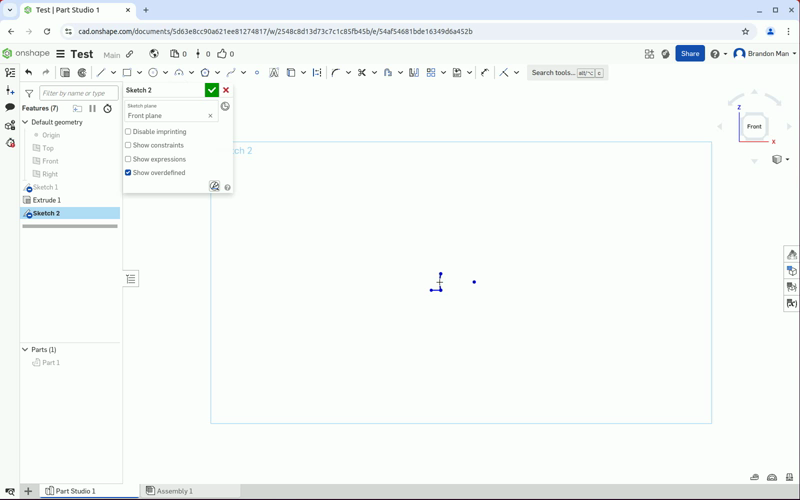
mouse_move(440, 273)
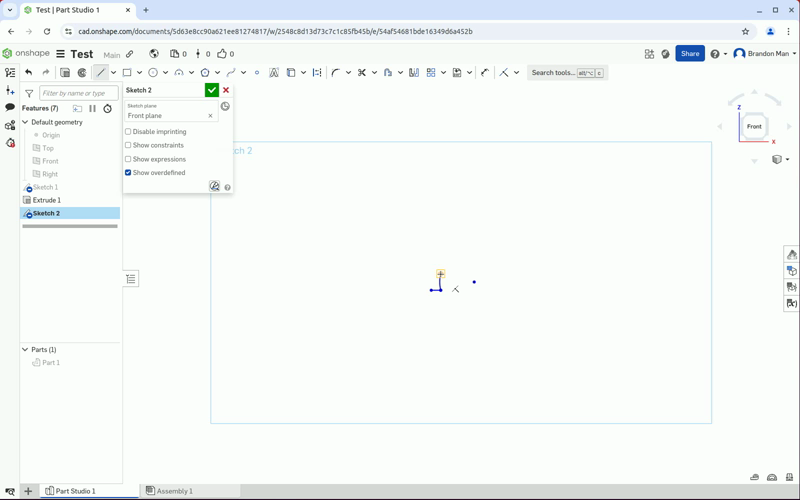
click(440, 273)
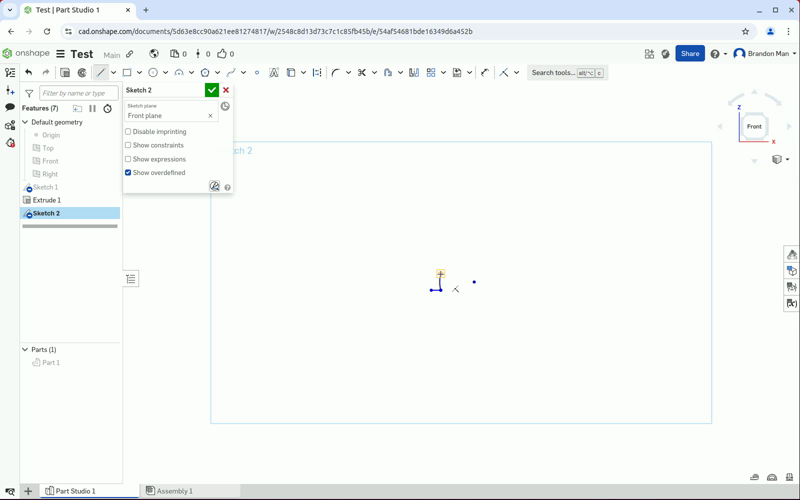
key_down(shift)
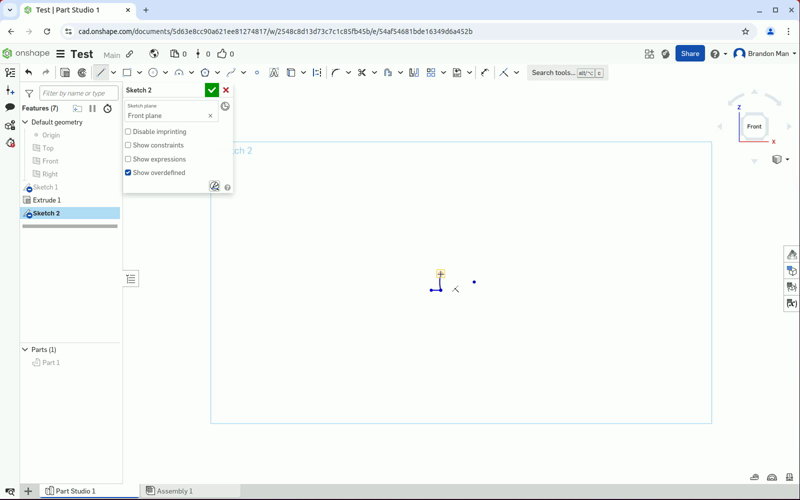
mouse_move(470, 273)
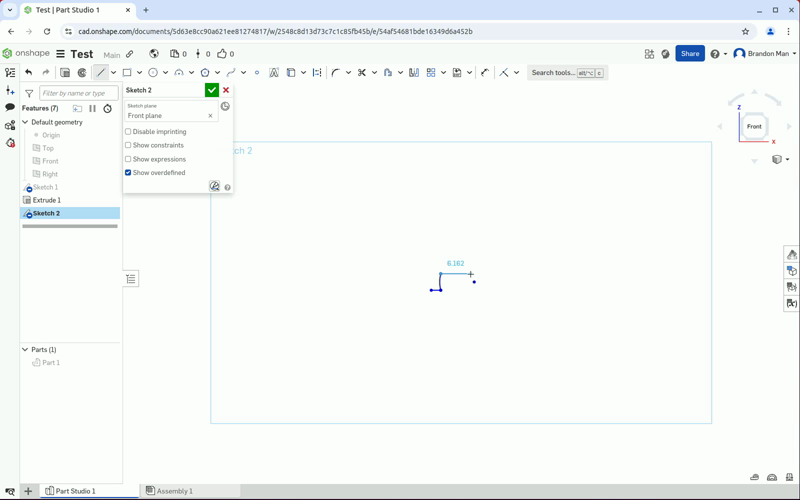
mouse_move(431, 273)
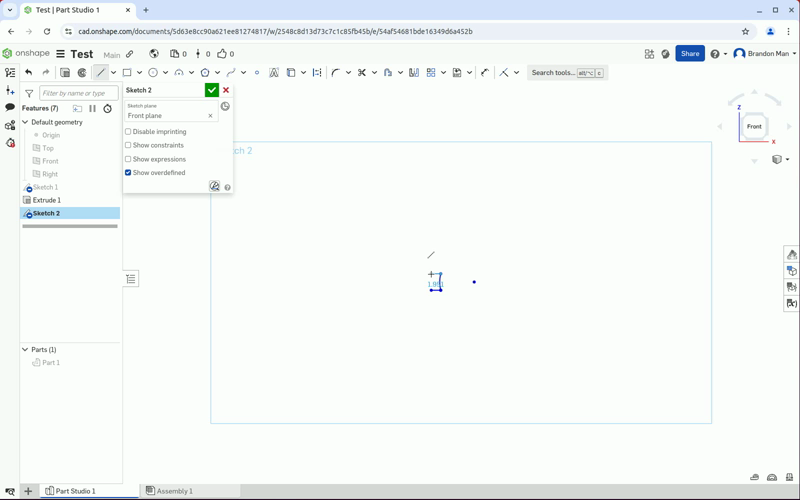
click(431, 273)
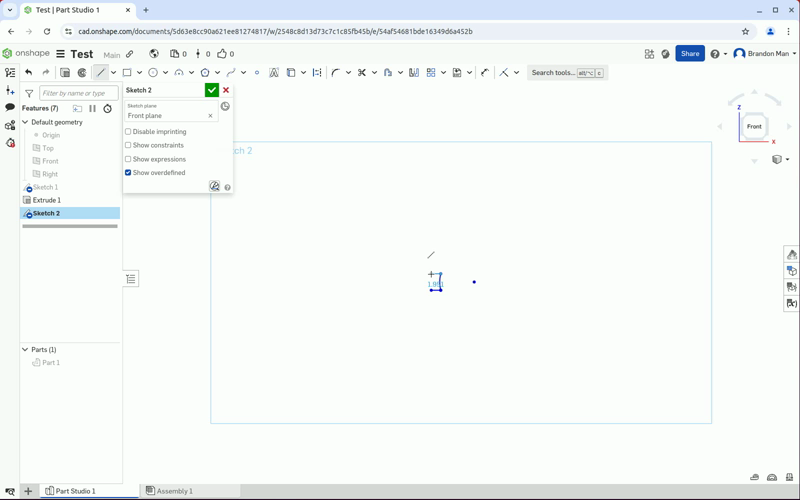
key_up(shift)
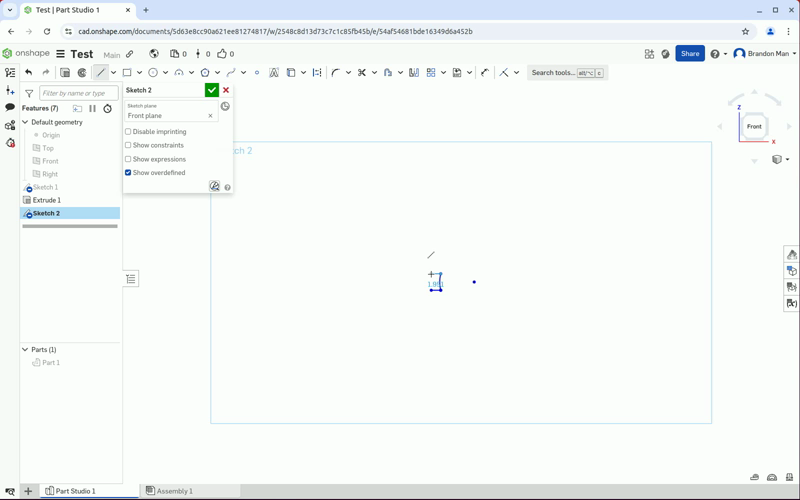
mouse_move(461, 273)
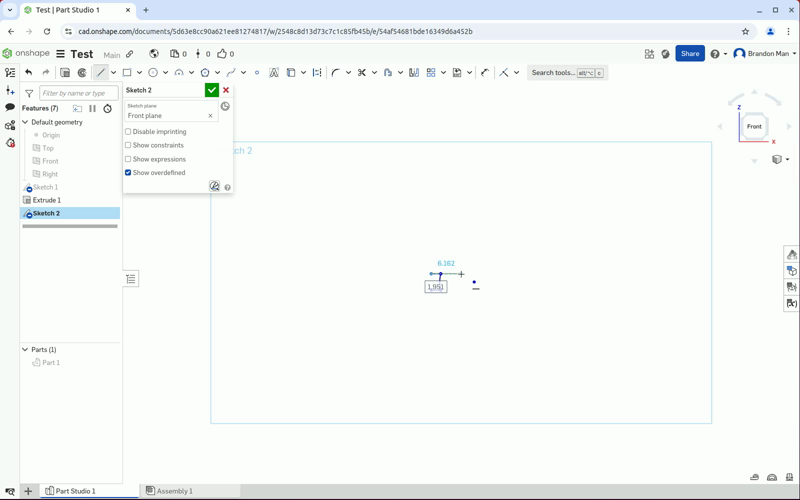
key_down(shift)
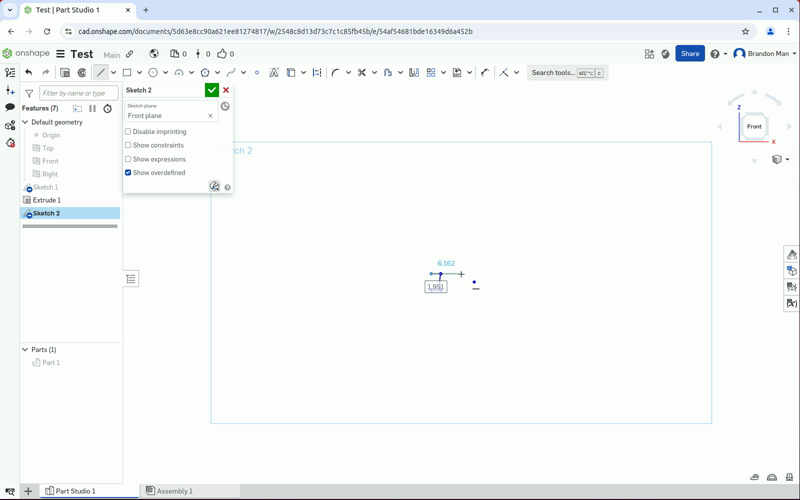
mouse_move(431, 290)
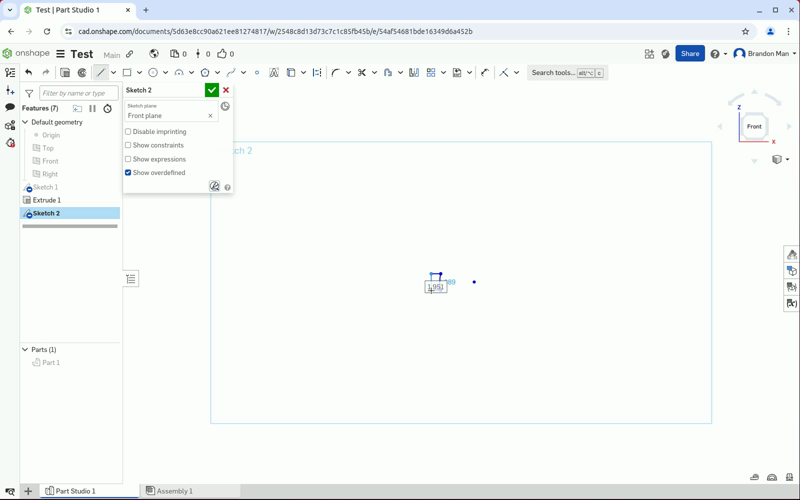
key_up(shift)
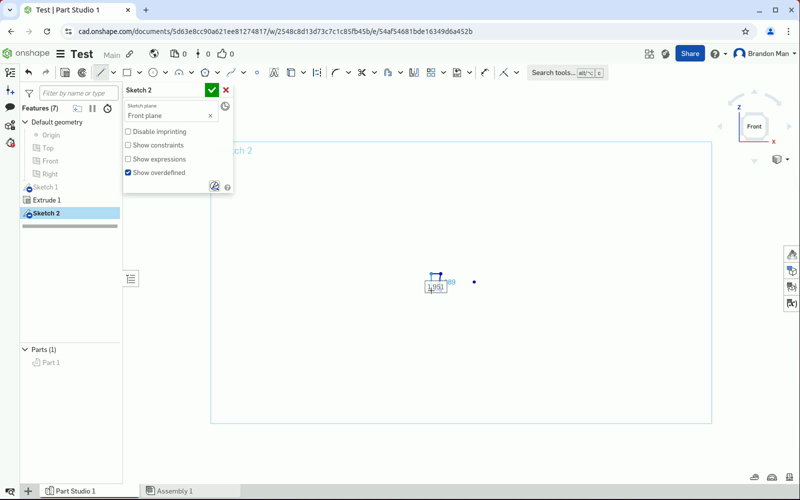
click(431, 290)
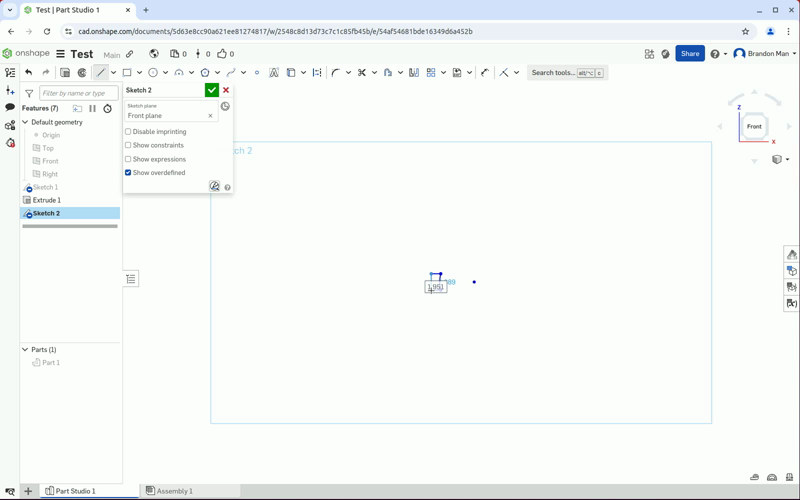
key(esc)
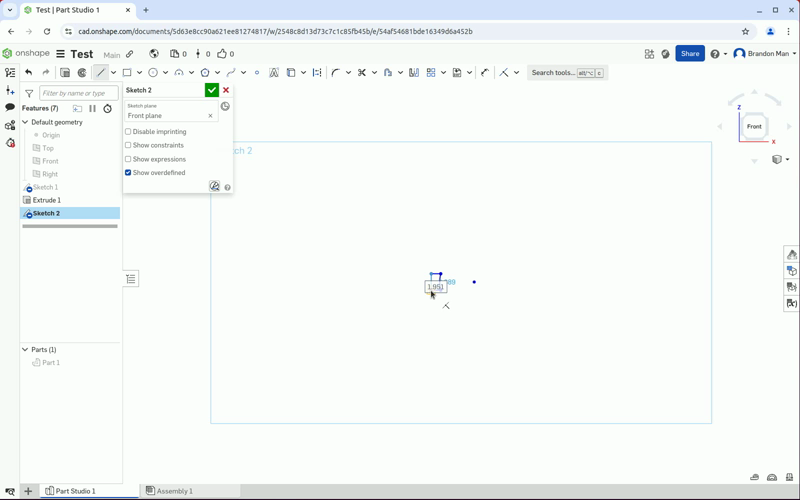
mouse_move(432, 282)
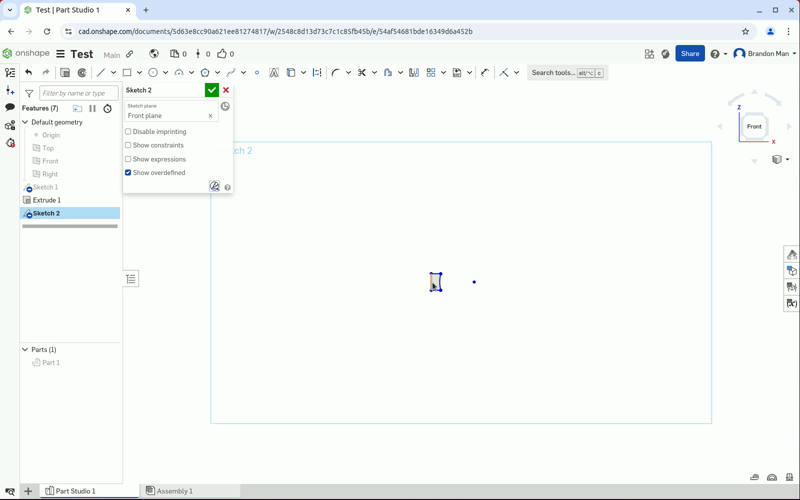
scroll(6)
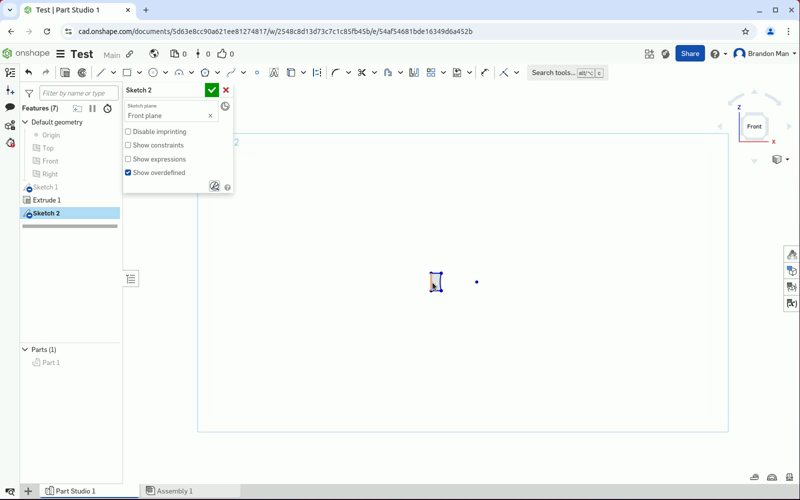
scroll(6)
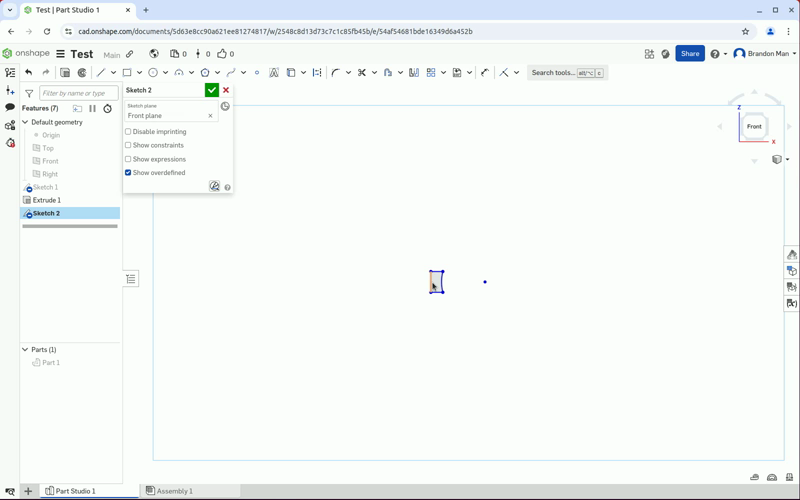
scroll(6)
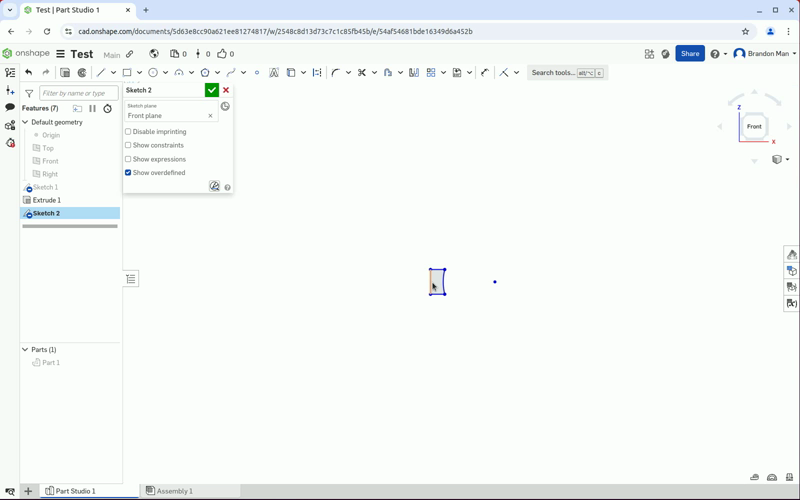
scroll(6)
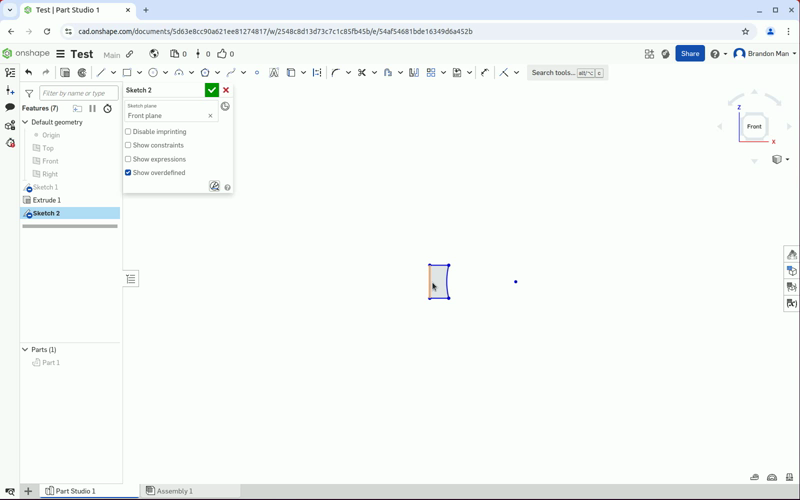
scroll(6)
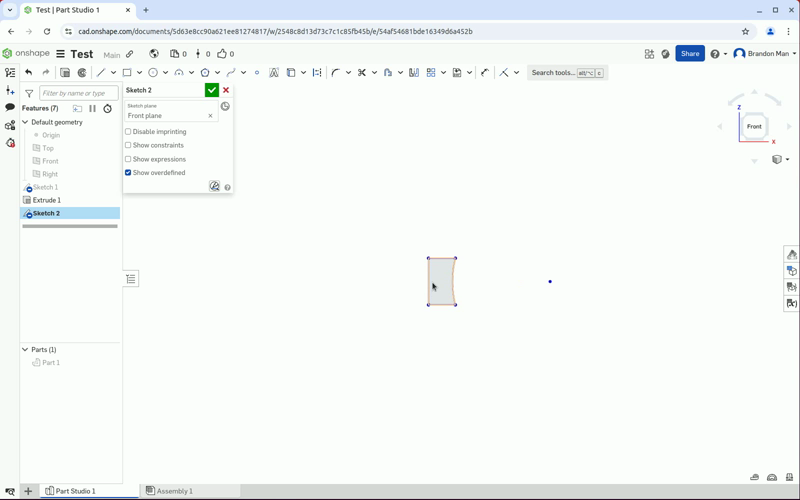
scroll(6)
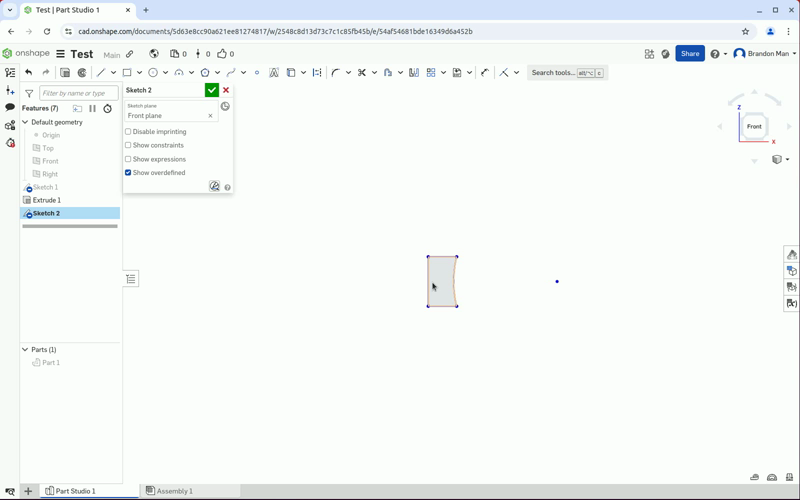
scroll(6)
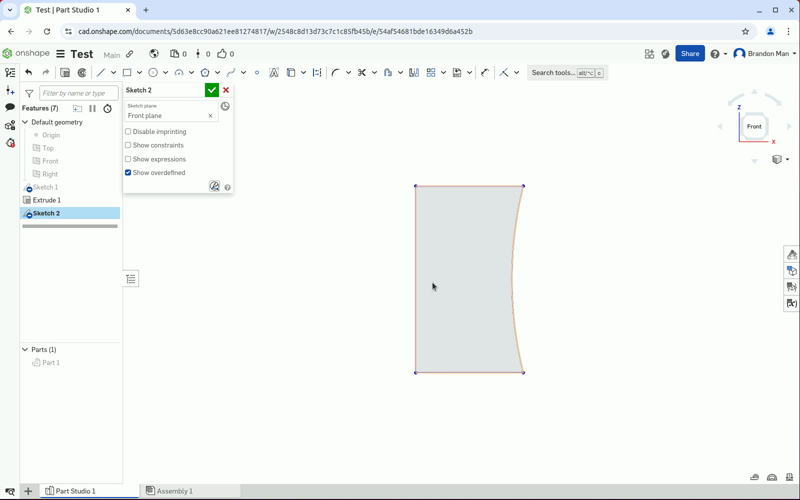
click(432, 282)
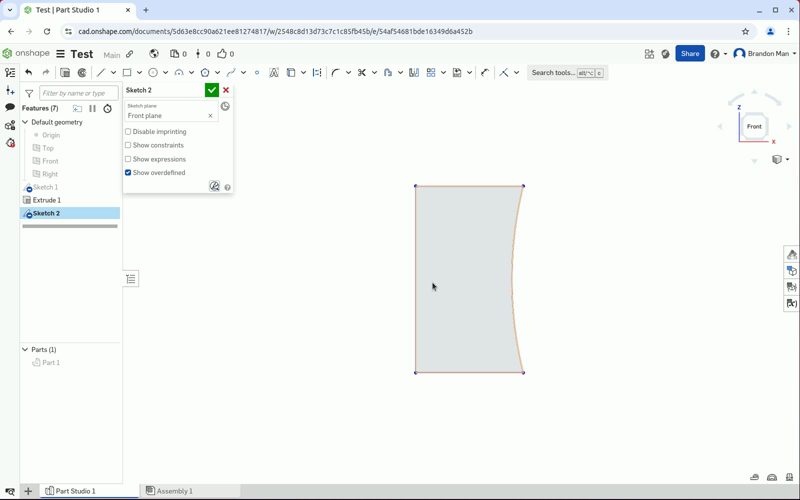
scroll(-6)
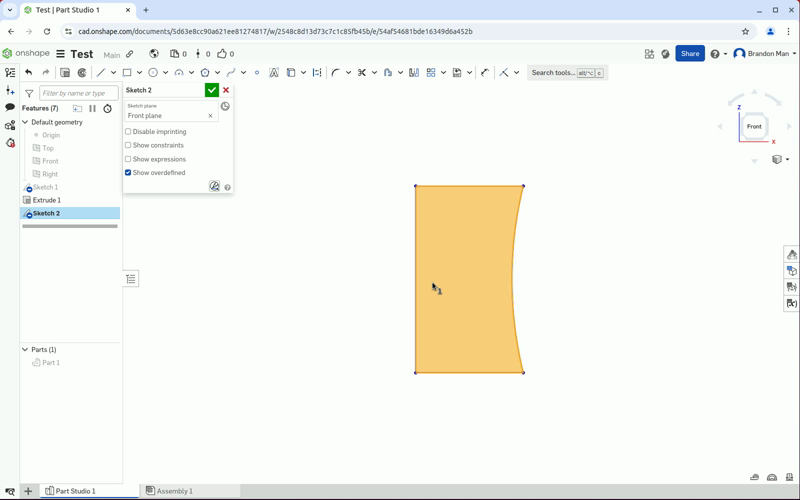
scroll(-6)
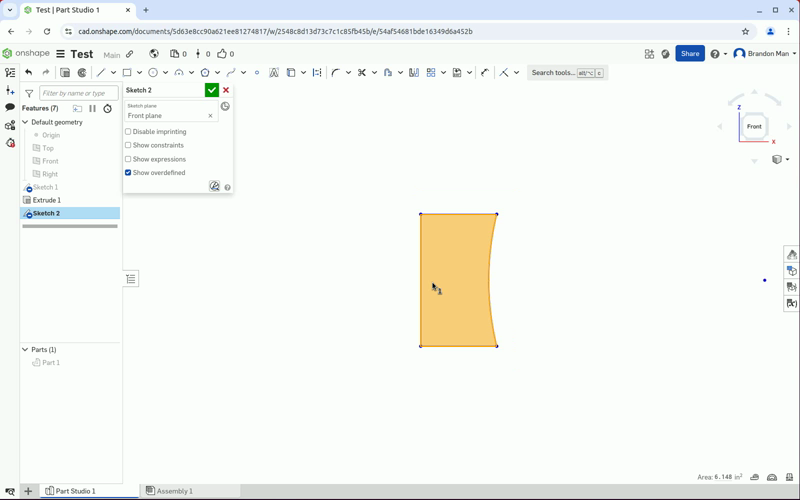
scroll(-6)
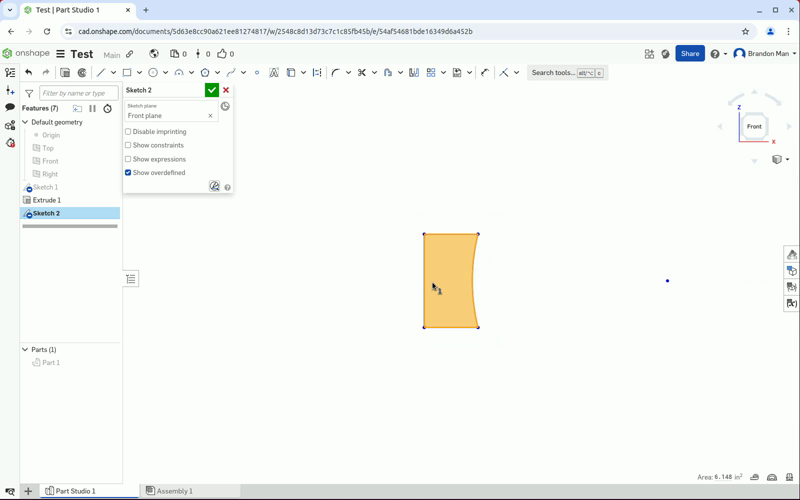
scroll(-6)
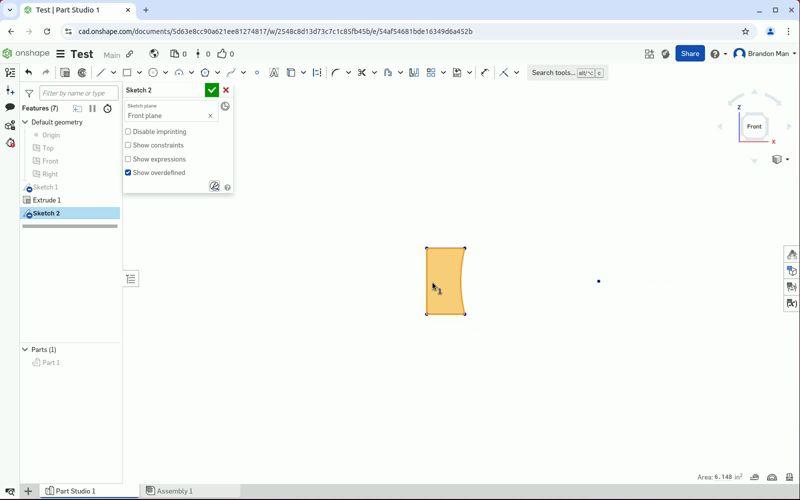
scroll(-6)
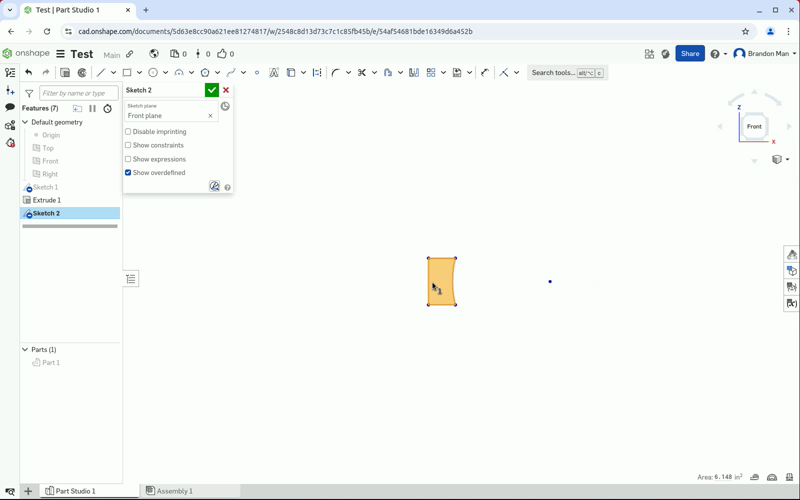
scroll(-6)
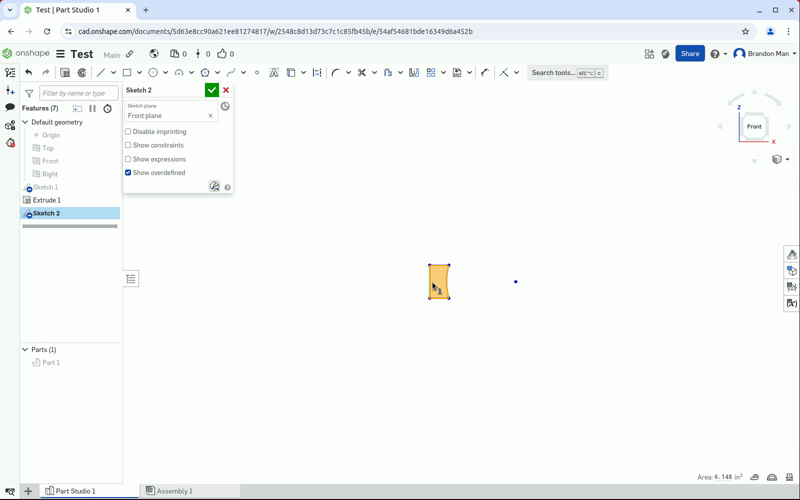
scroll(-6)
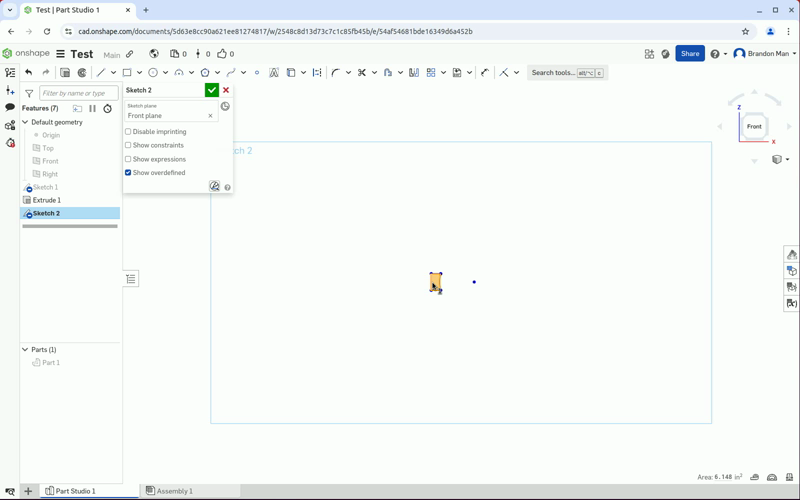
mouse_move(73, 352)
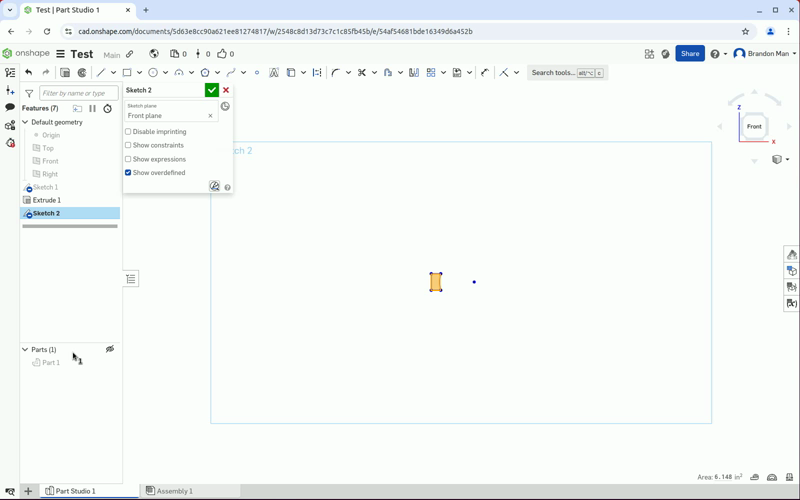
key(shift+y)
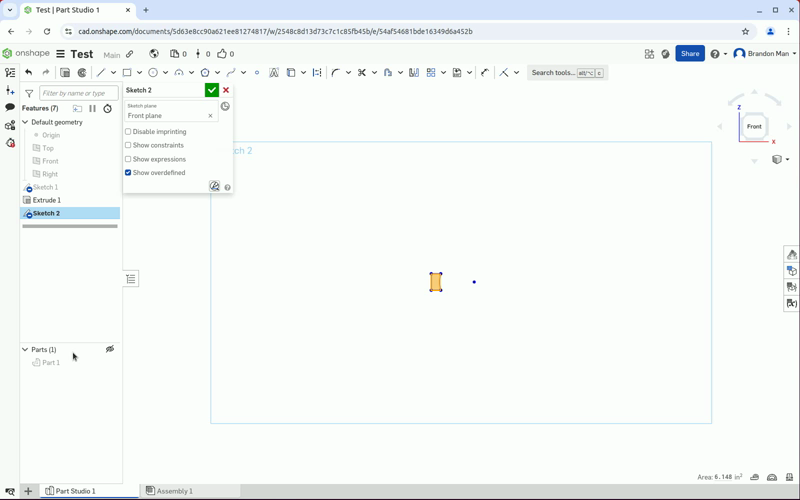
key(shift+e)
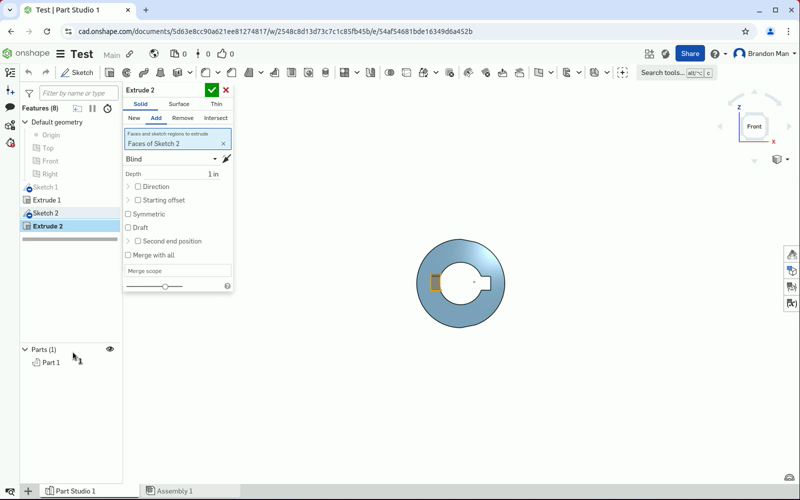
mouse_move(143, 106)
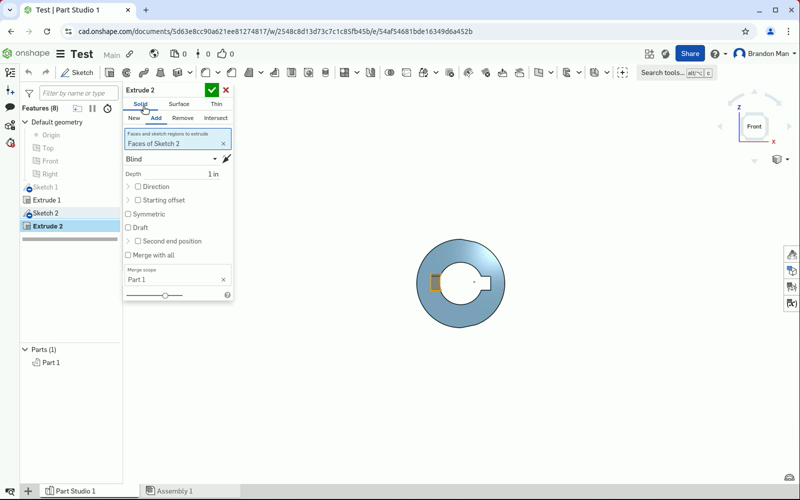
click(143, 106)
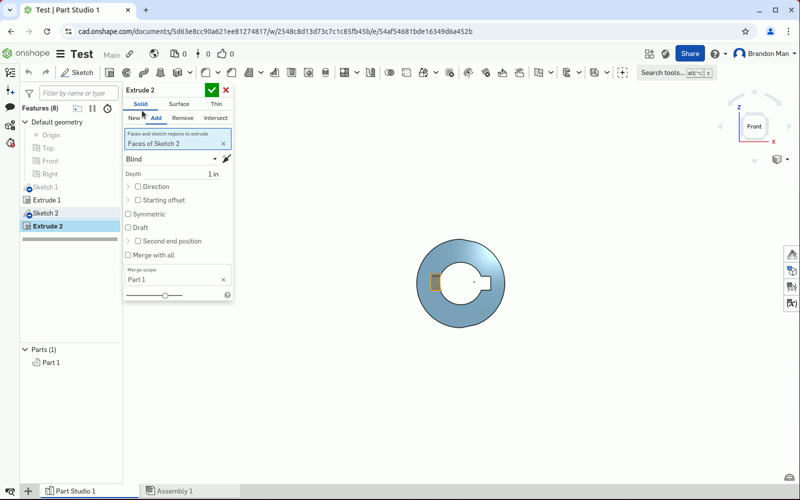
mouse_move(137, 120)
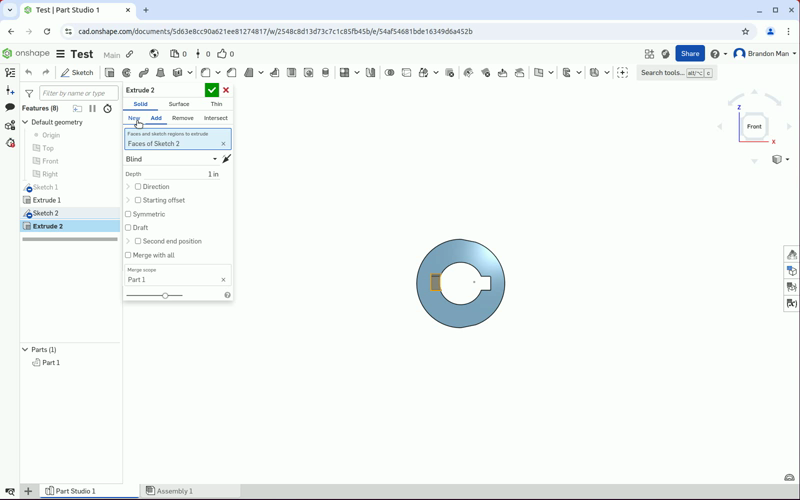
click(137, 120)
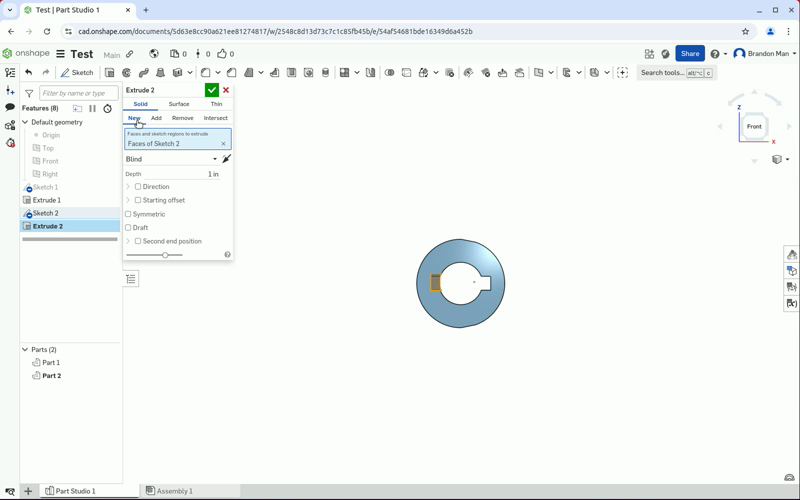
key(tab, 4)
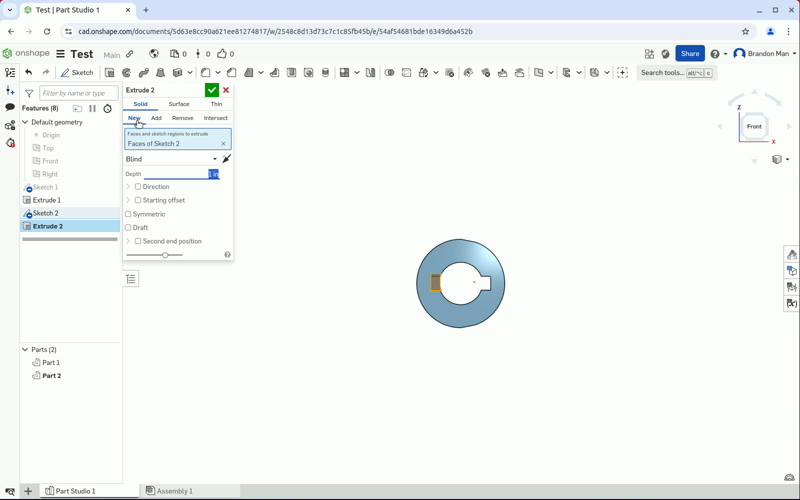
text(7.943)
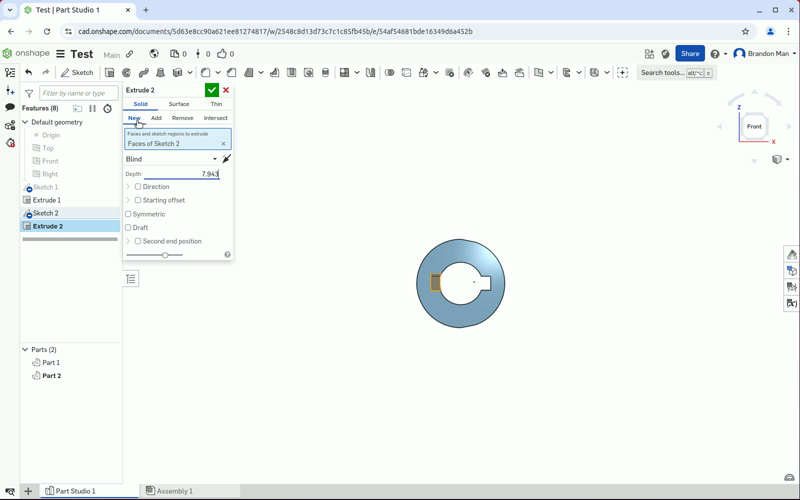
key(enter)
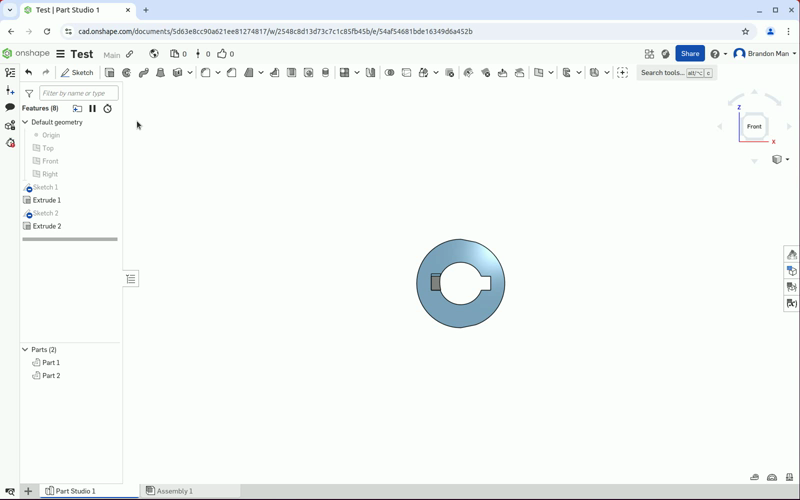
key(shift+h)
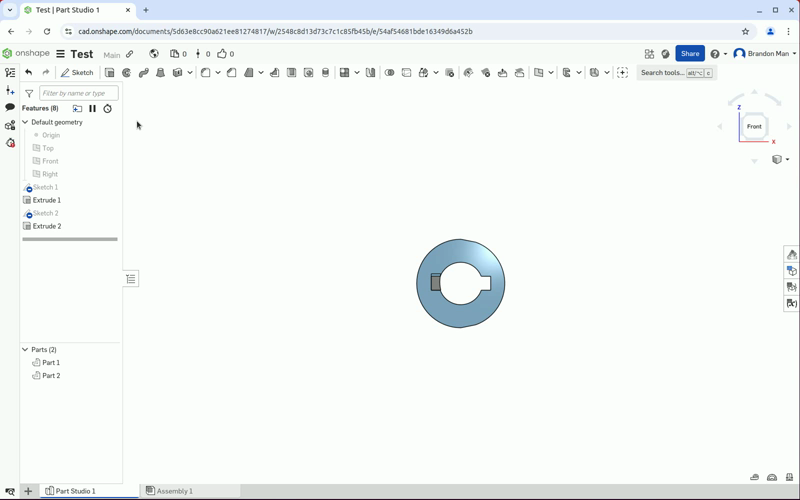
key(shift+h)
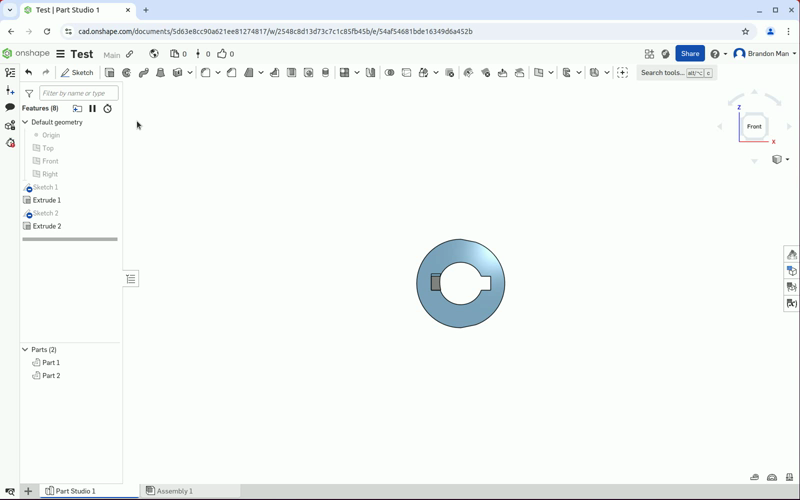
mouse_move(73, 189)
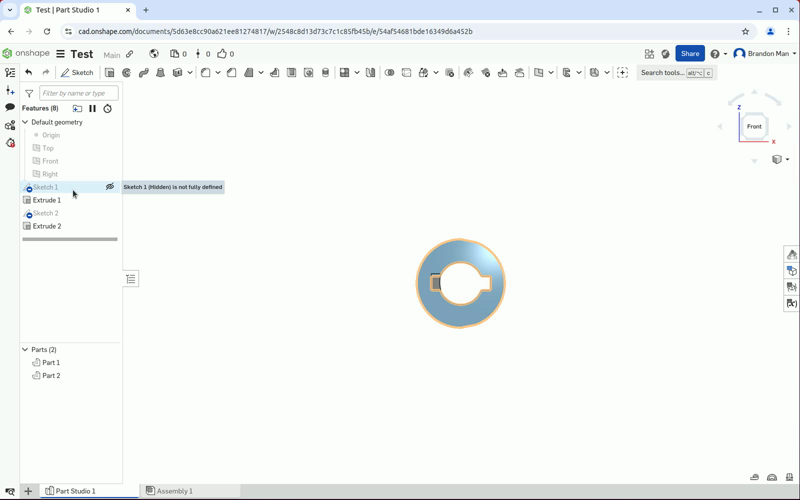
click(73, 189)
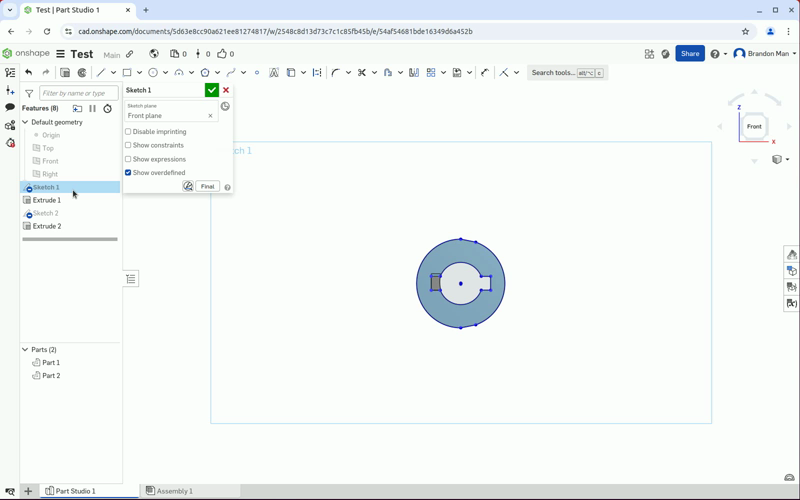
mouse_move(229, 92)
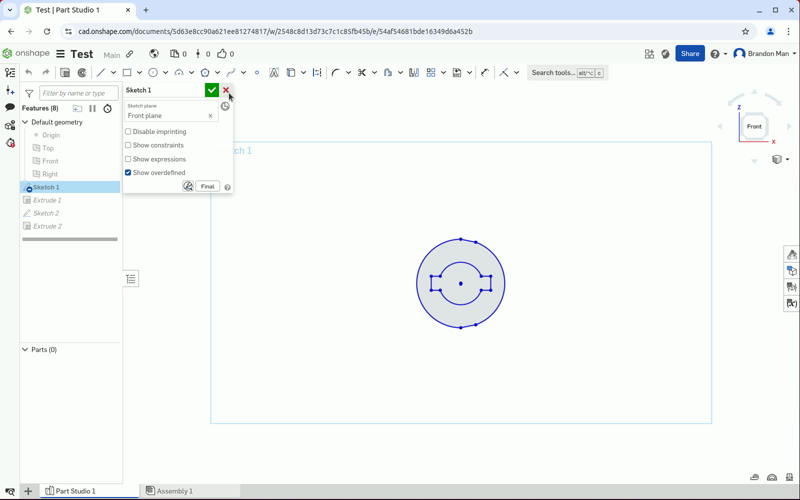
click(229, 92)
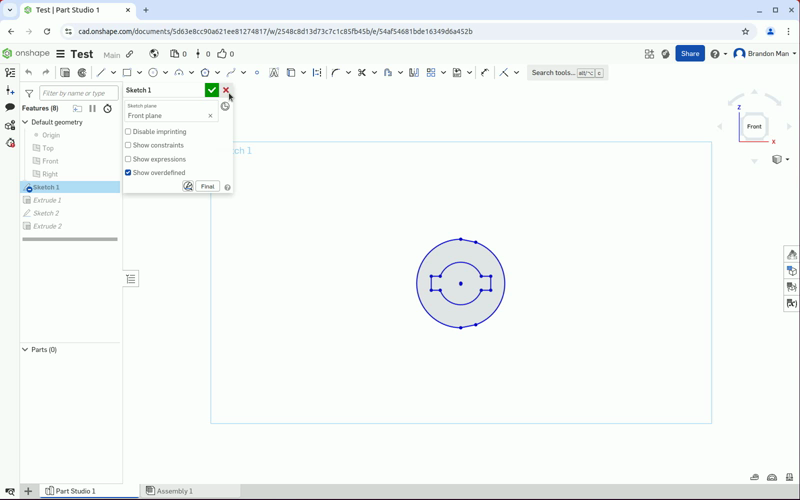
key(shift+s)
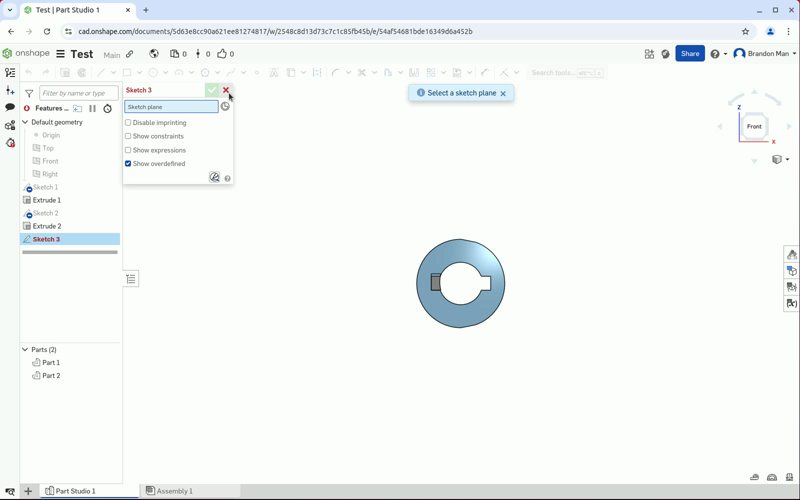
mouse_move(73, 163)
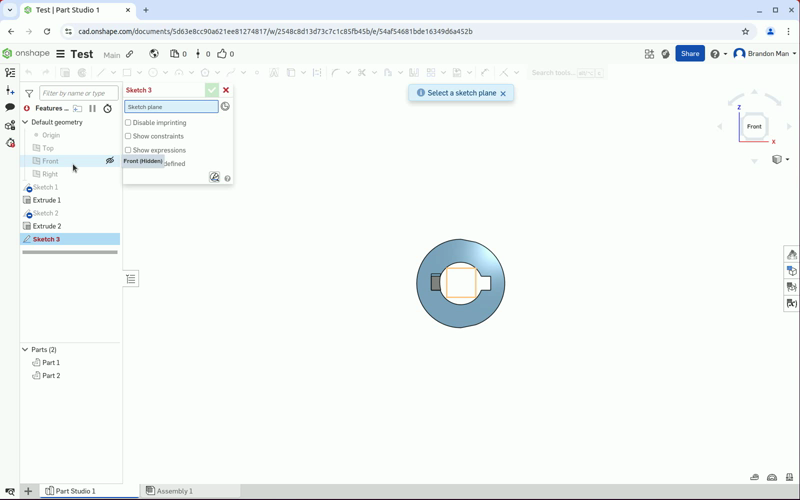
click(73, 163)
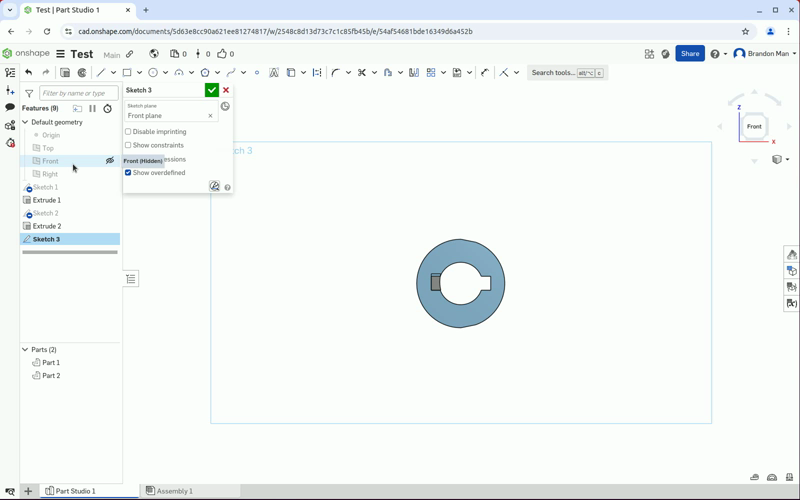
mouse_move(73, 352)
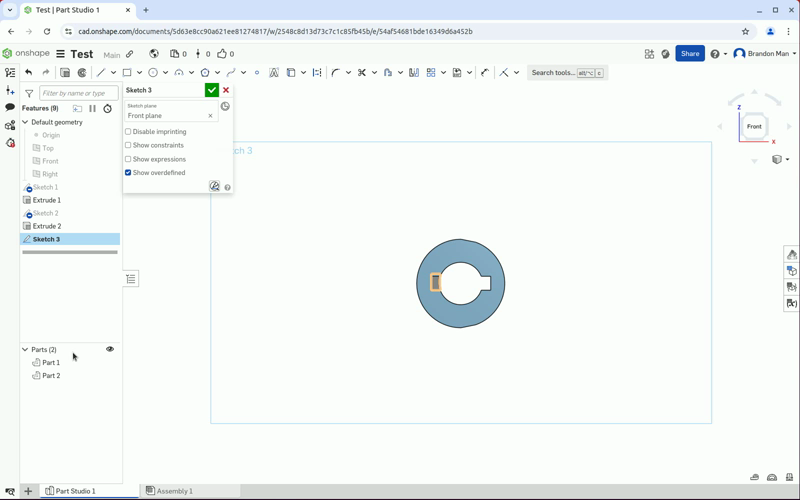
key(y)
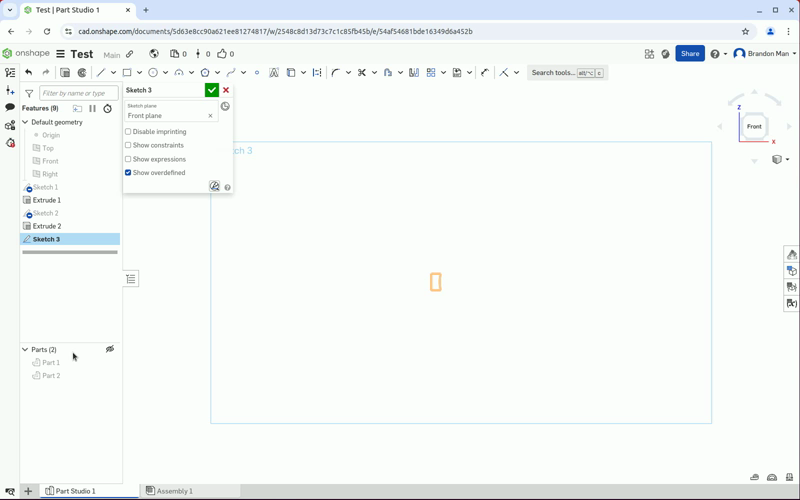
key(l)
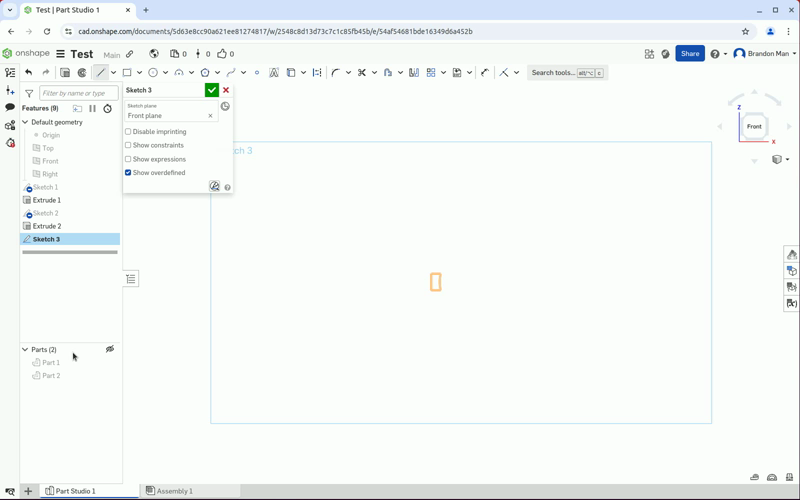
key_down(shift)
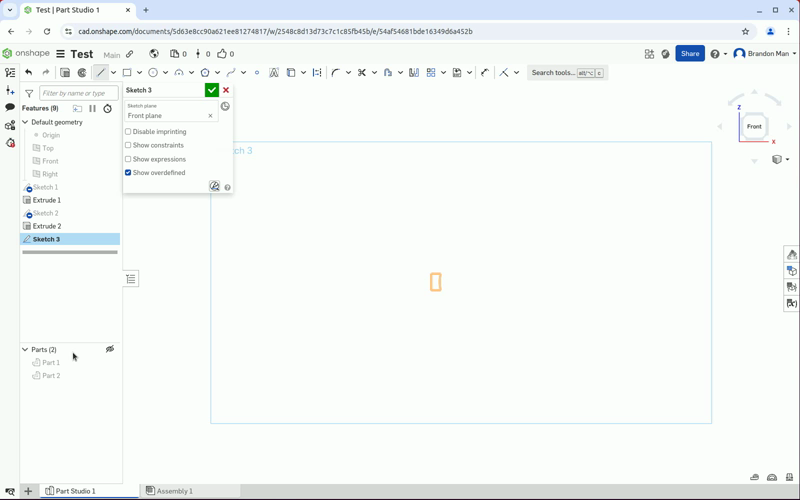
mouse_move(476, 325)
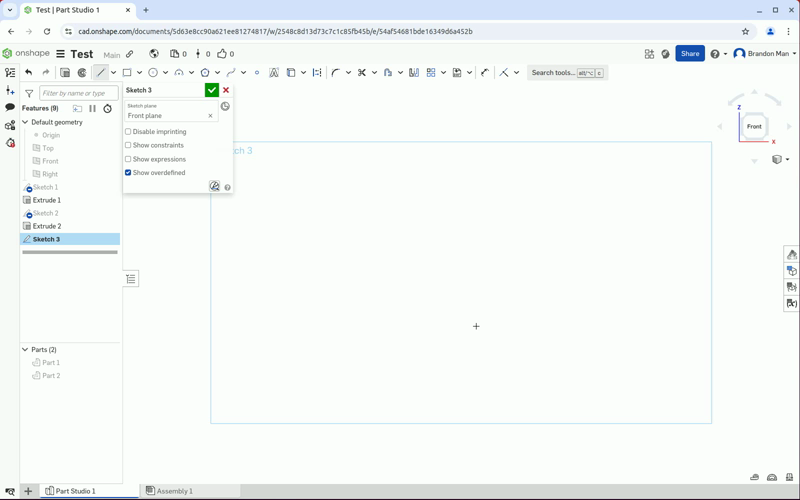
click(476, 325)
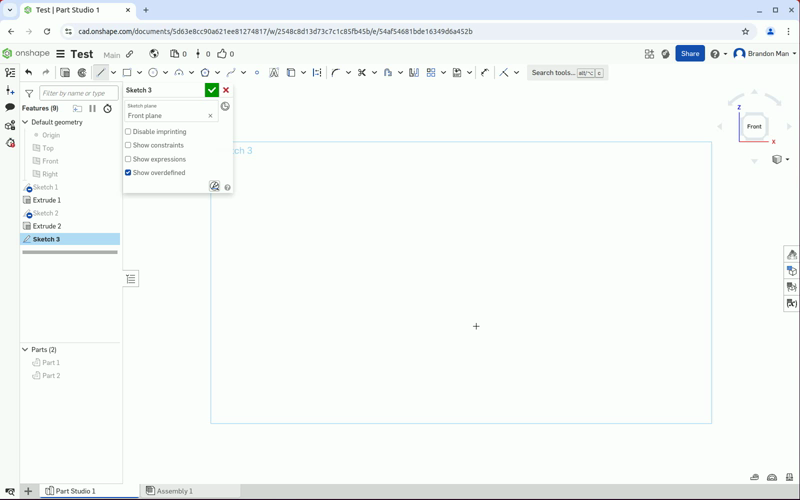
key_up(shift)
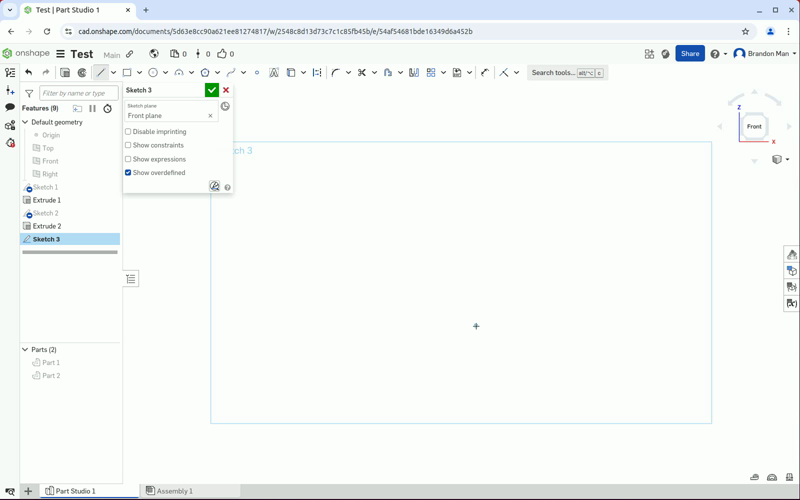
key_down(shift)
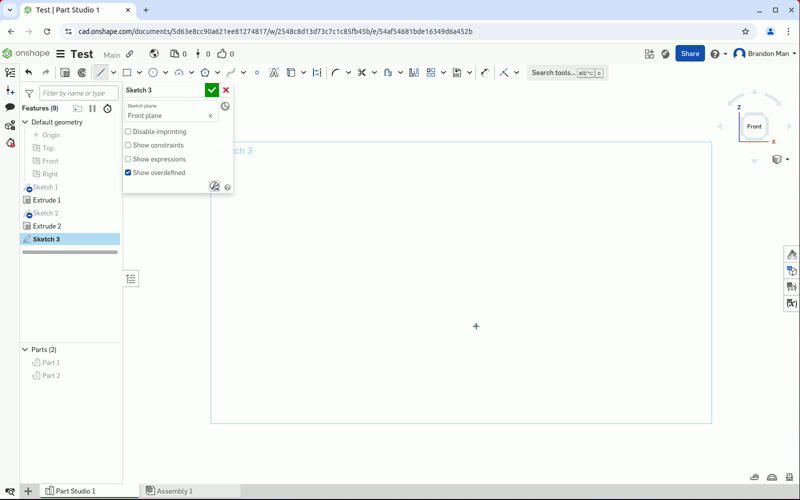
mouse_move(544, 313)
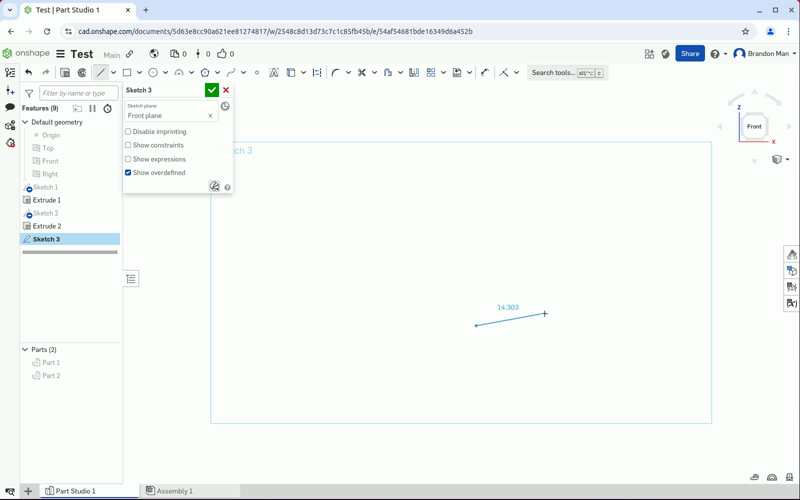
click(544, 313)
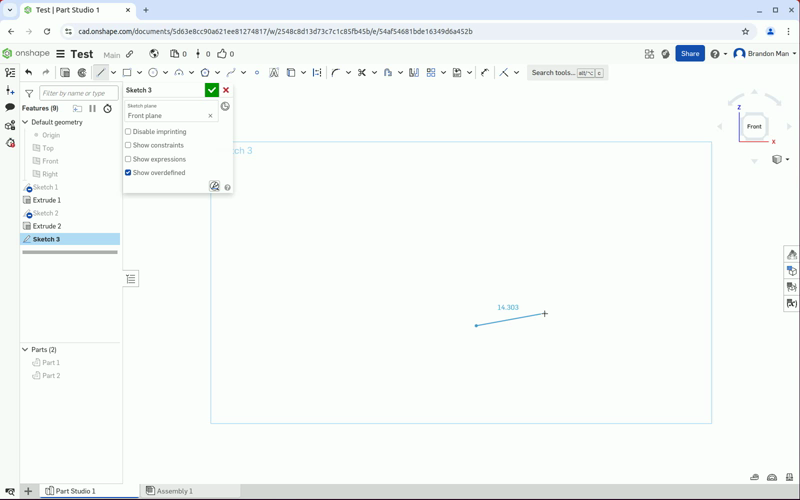
key_up(shift)
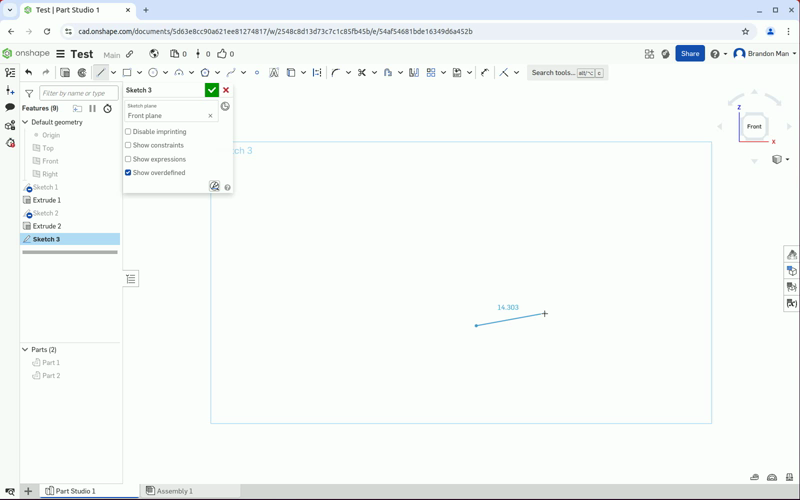
key(esc)
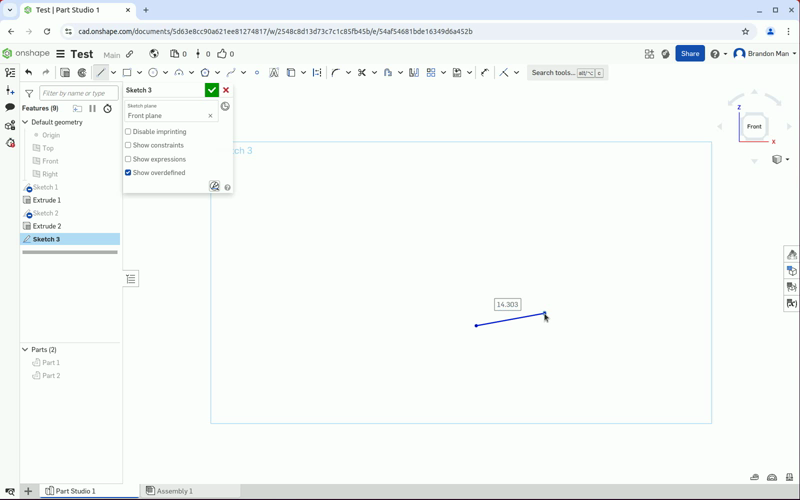
key(a)
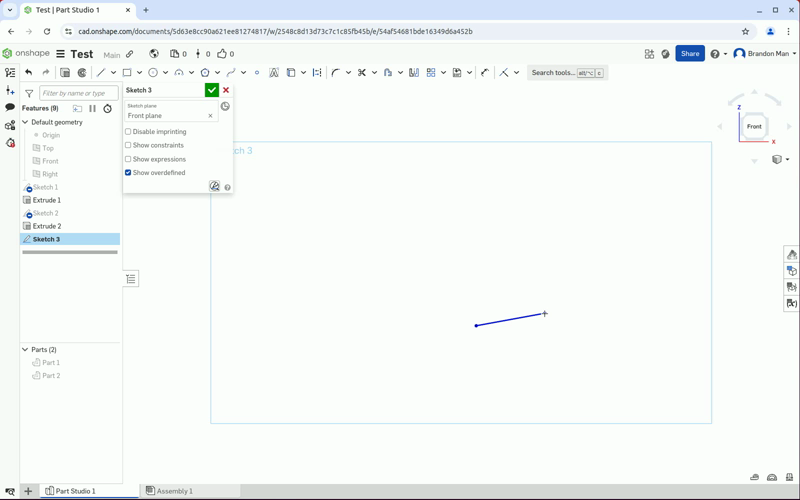
mouse_move(544, 313)
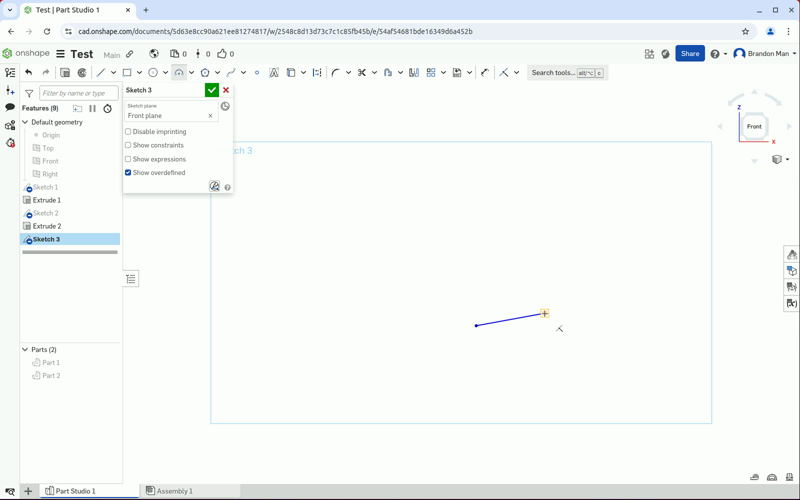
click(544, 313)
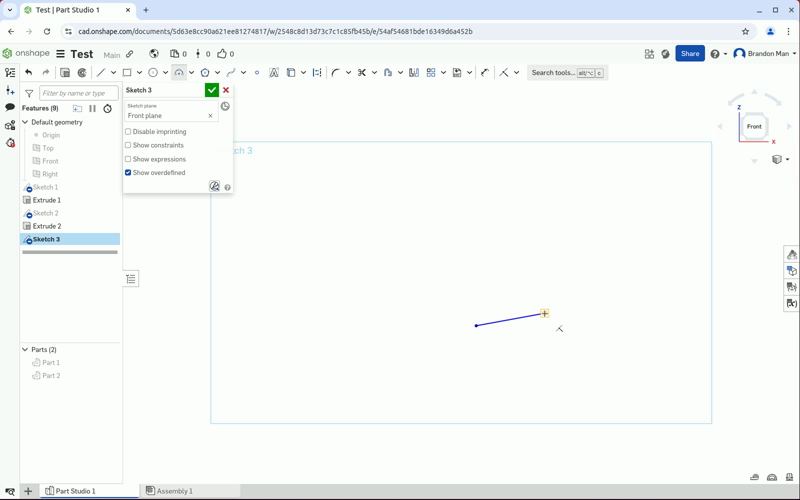
key_down(shift)
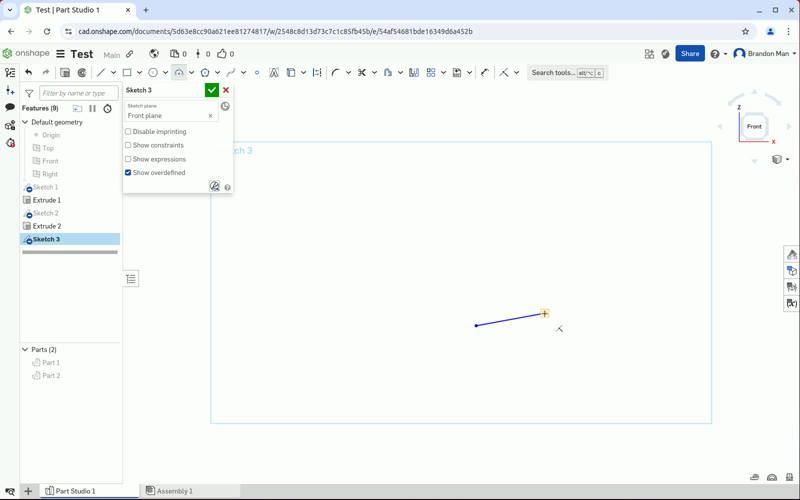
mouse_move(545, 254)
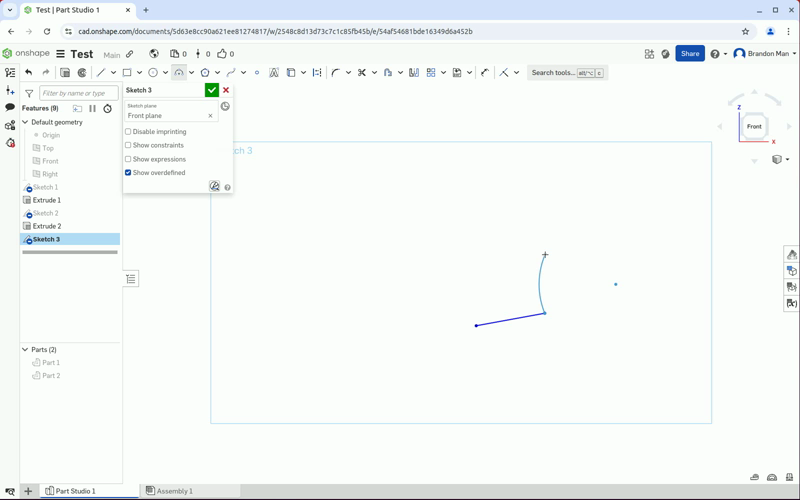
click(545, 254)
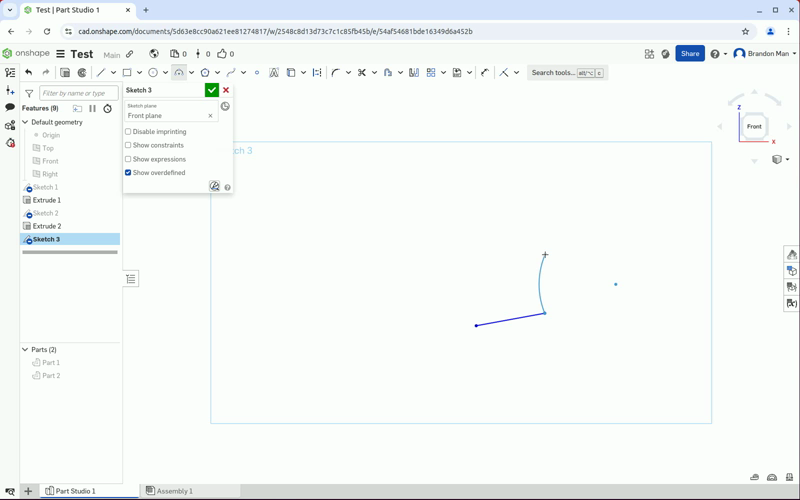
mouse_move(515, 283)
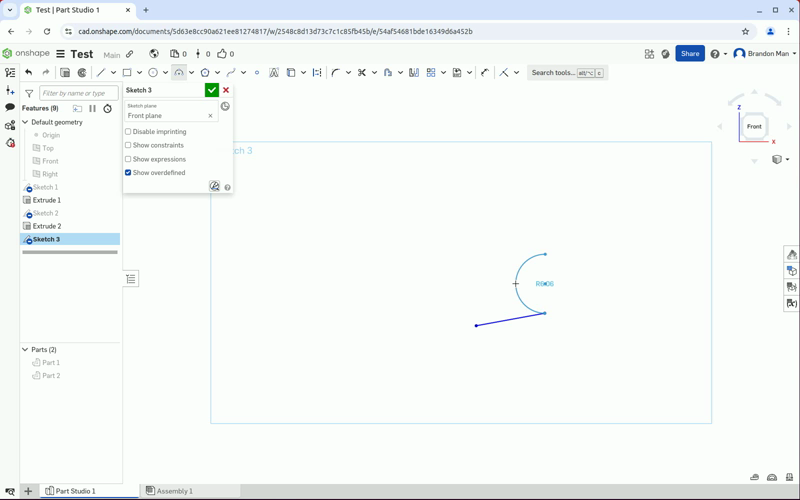
click(515, 283)
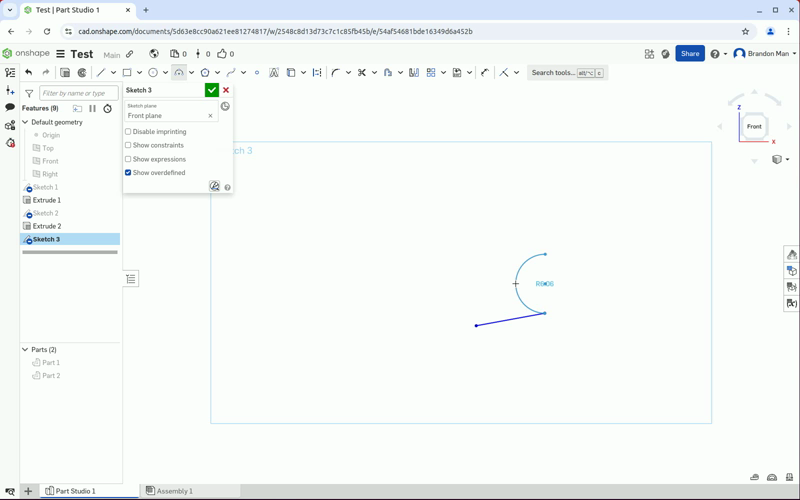
key_up(shift)
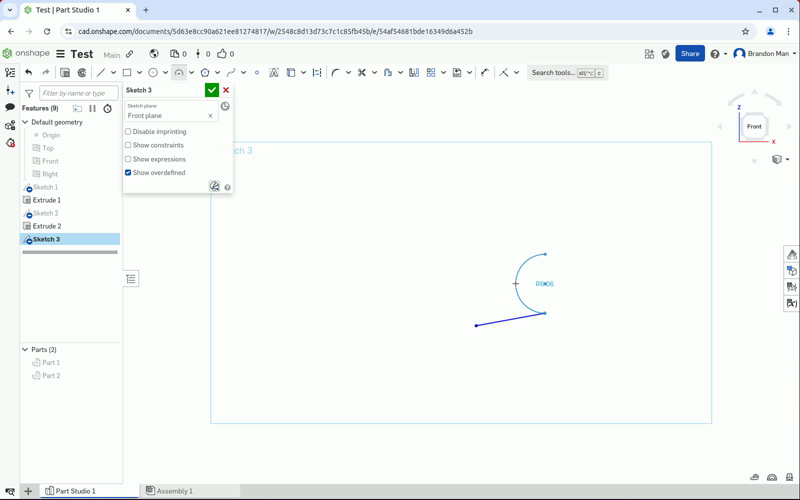
key(esc)
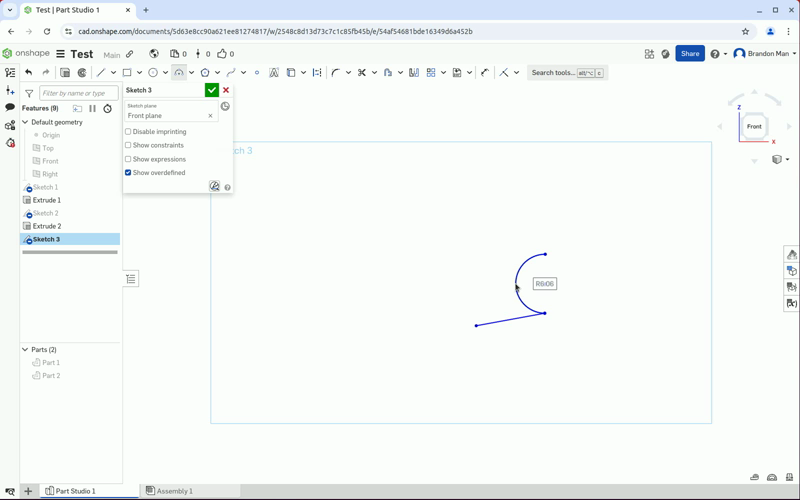
key(l)
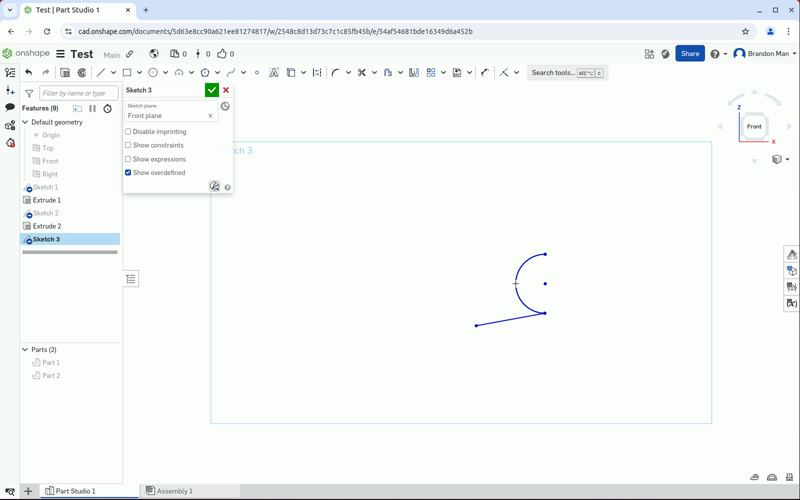
mouse_move(545, 254)
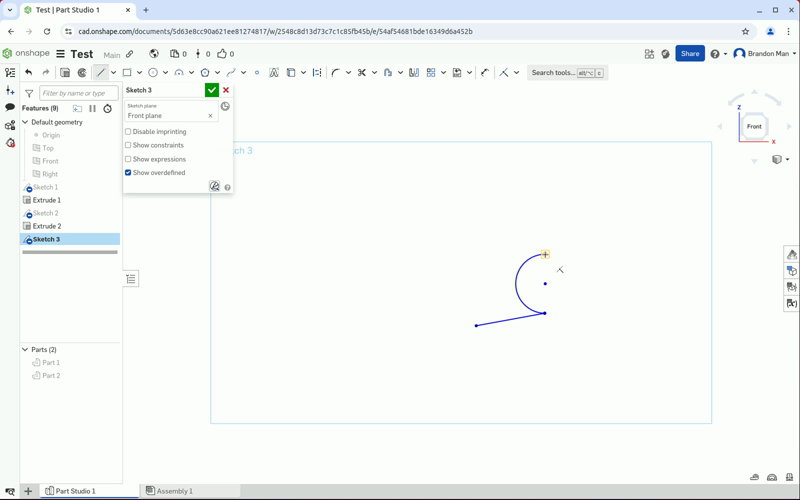
click(545, 254)
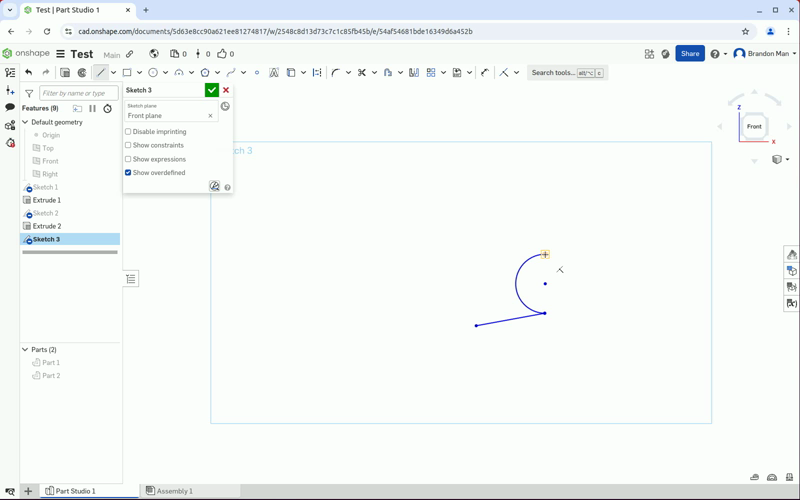
key_down(shift)
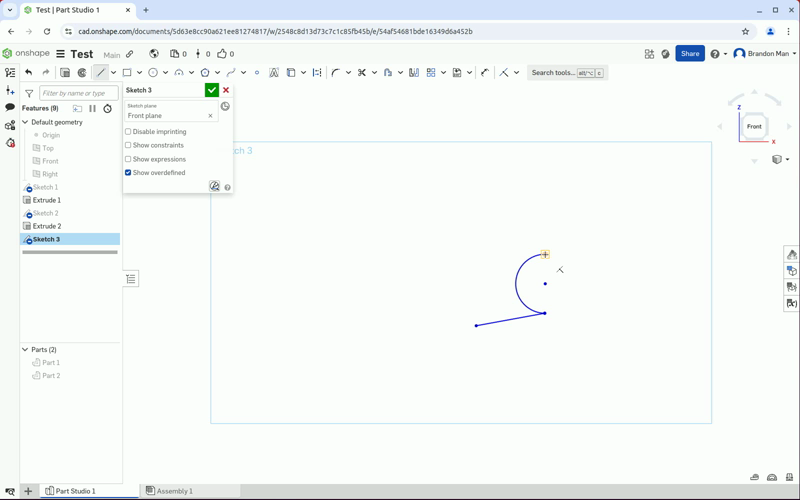
mouse_move(476, 241)
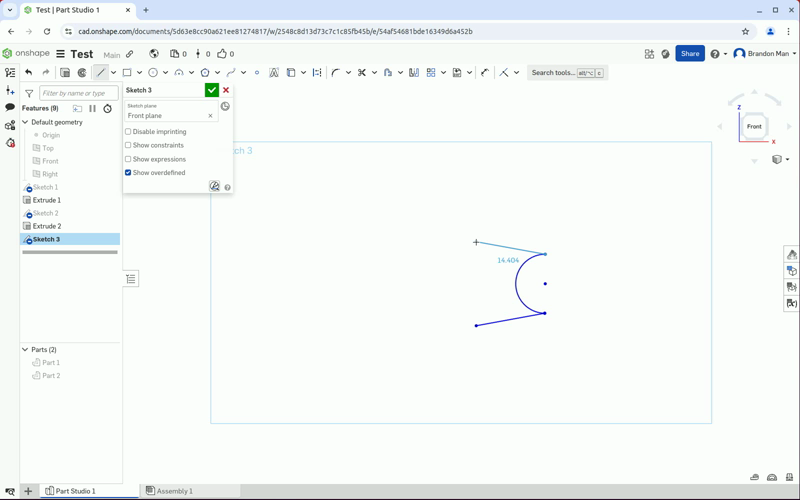
click(476, 241)
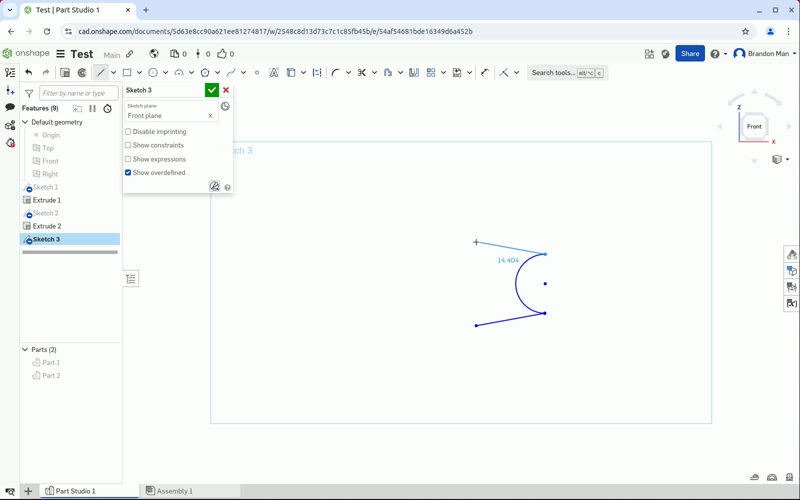
key_up(shift)
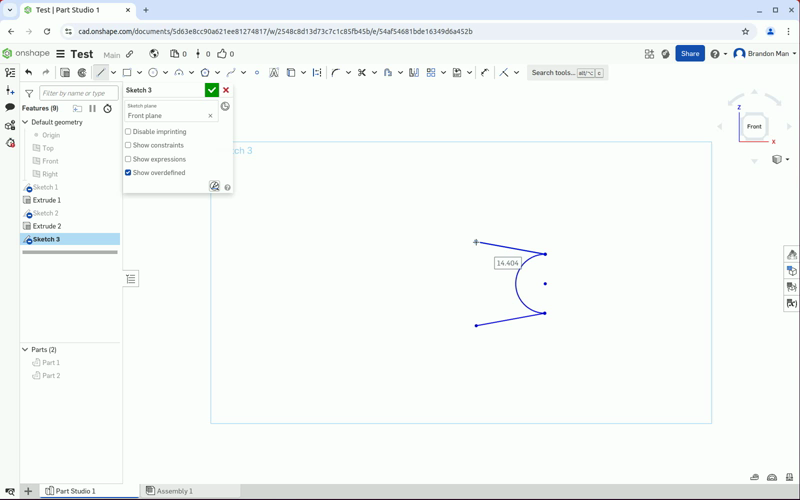
key(esc)
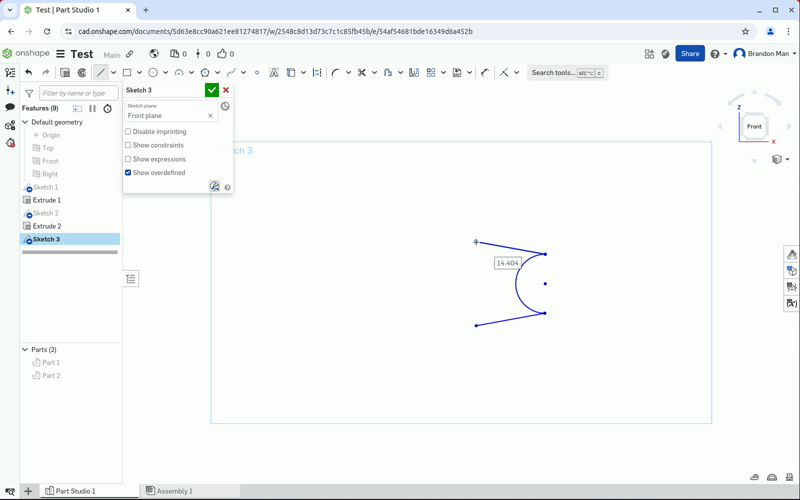
key(a)
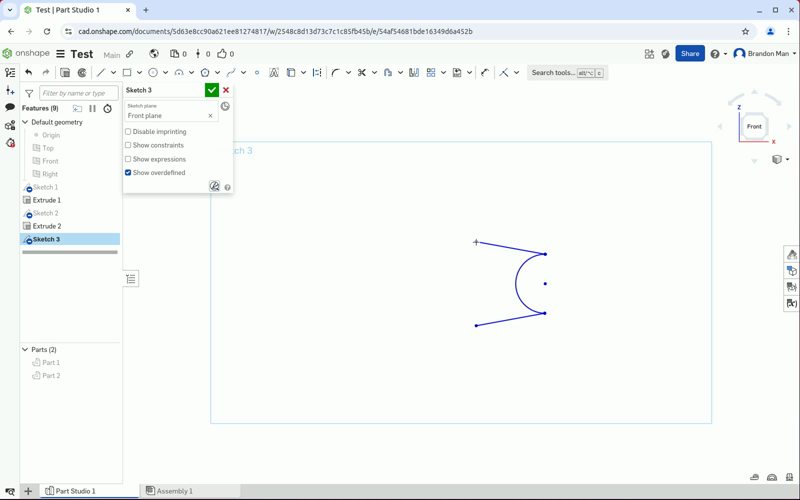
mouse_move(476, 241)
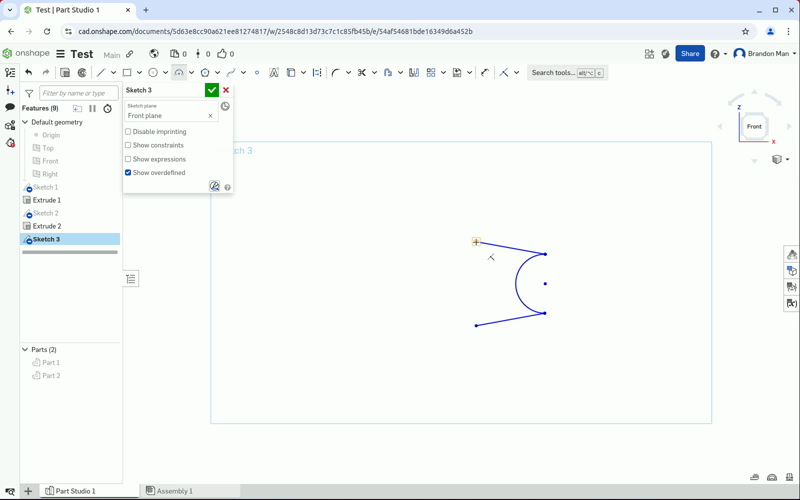
click(476, 241)
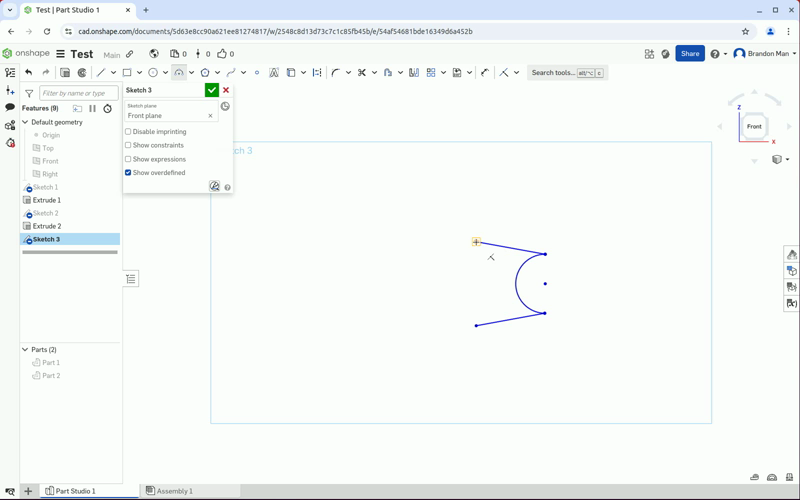
mouse_move(476, 325)
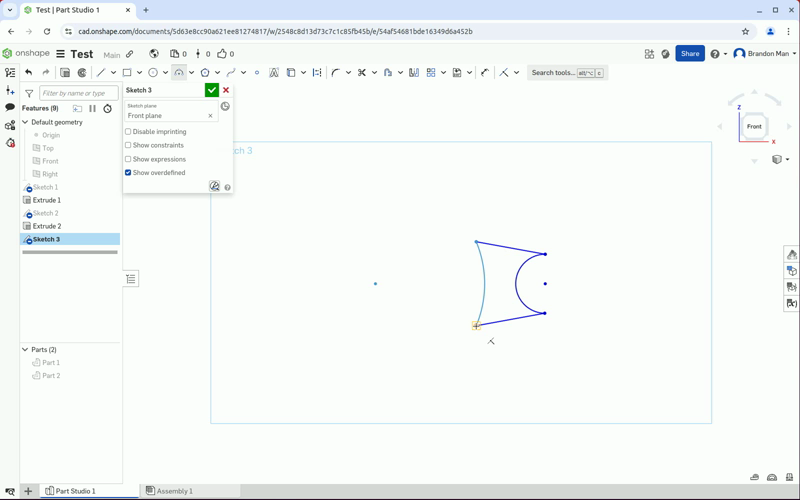
click(476, 325)
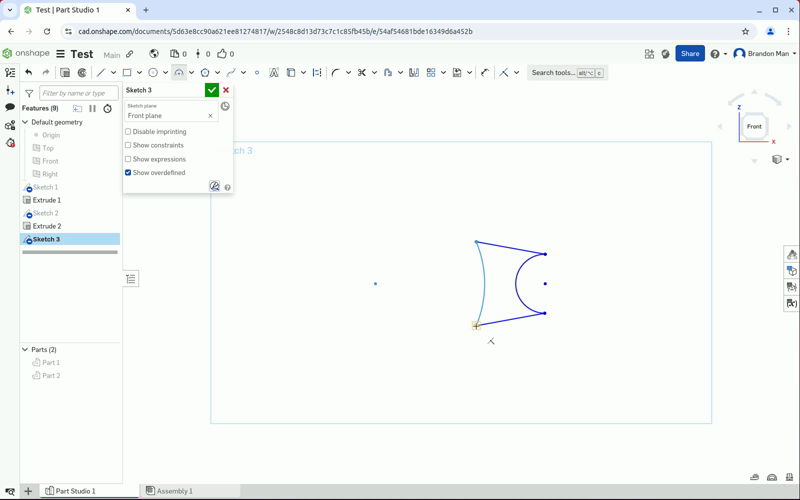
key_down(shift)
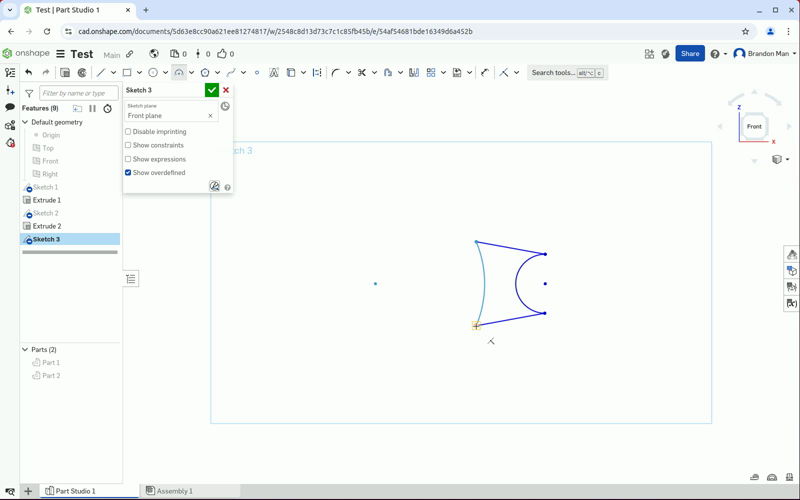
mouse_move(505, 283)
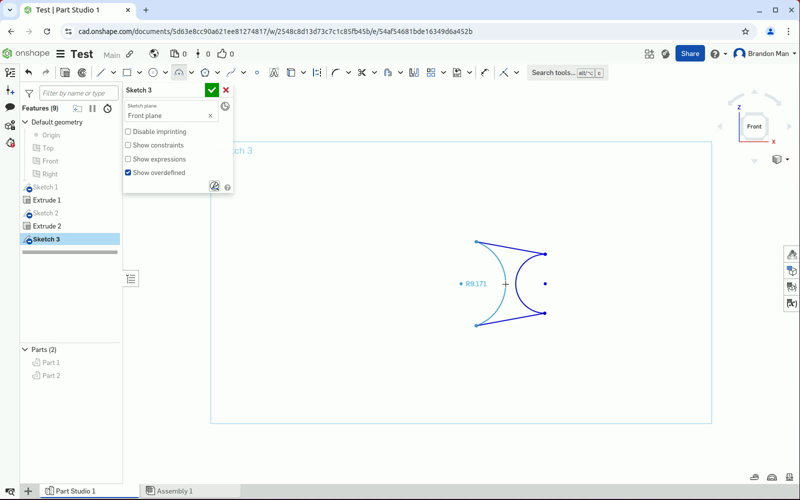
click(505, 283)
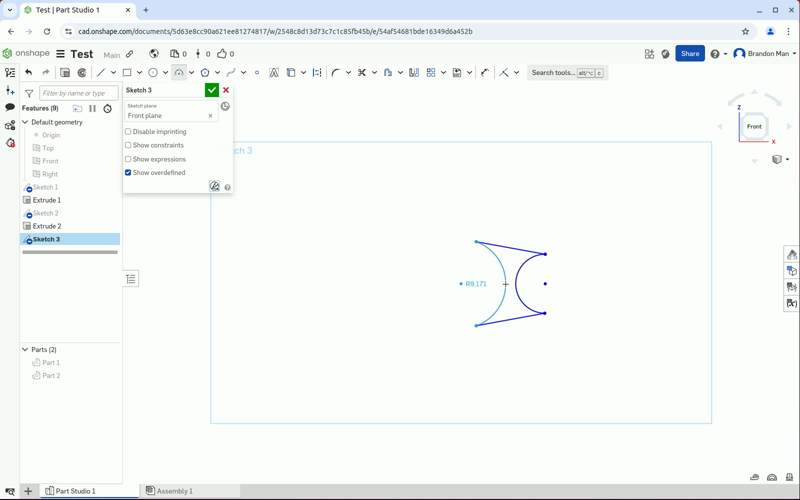
key_up(shift)
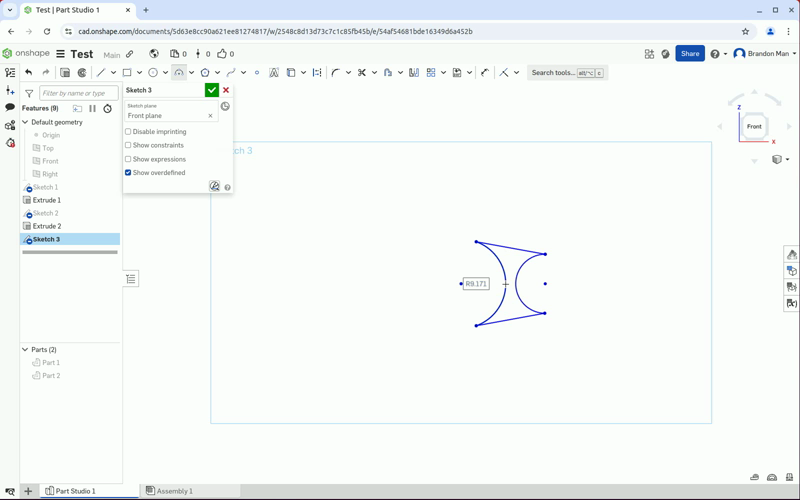
key(esc)
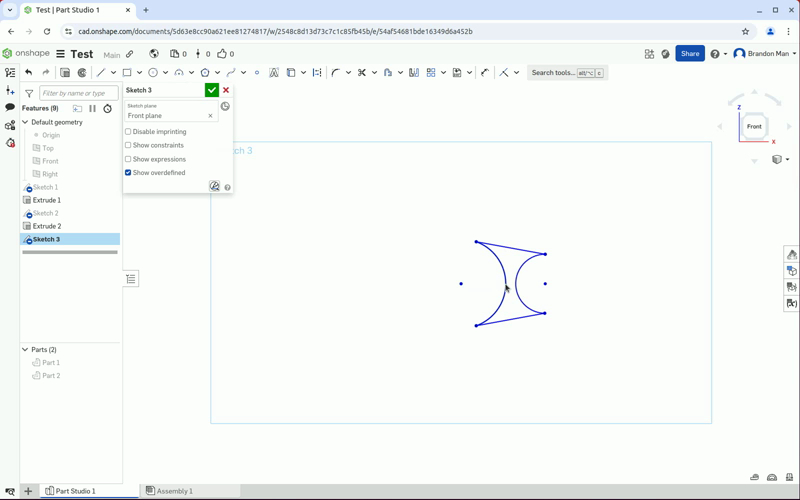
mouse_move(509, 296)
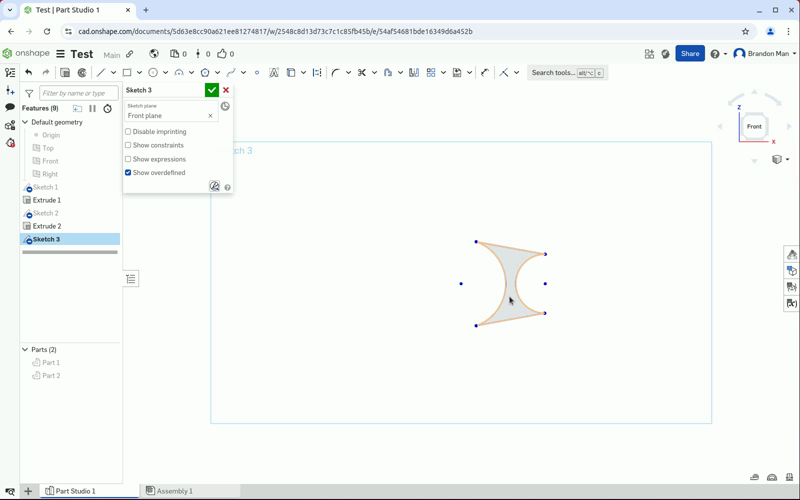
scroll(6)
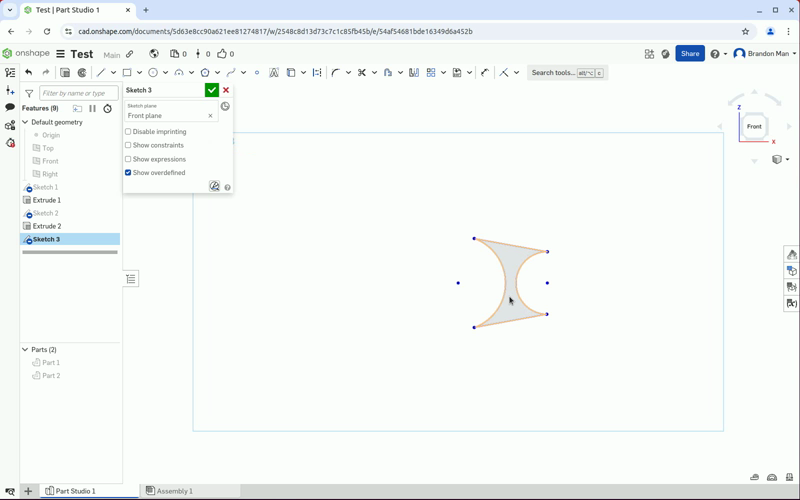
scroll(6)
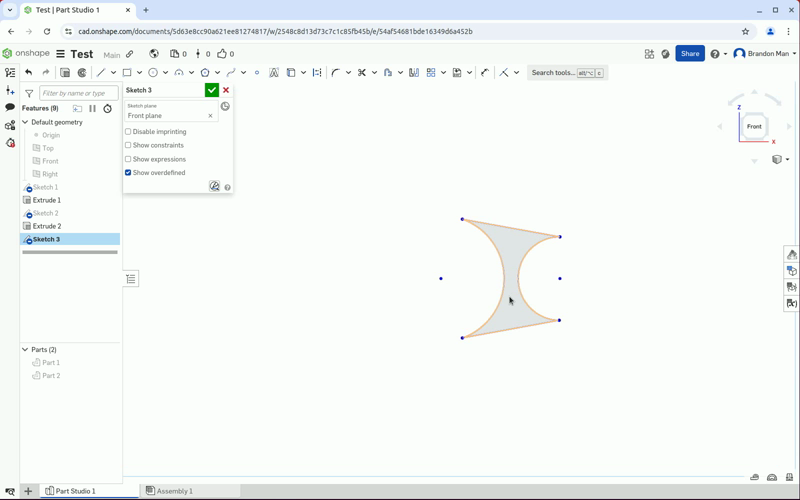
scroll(6)
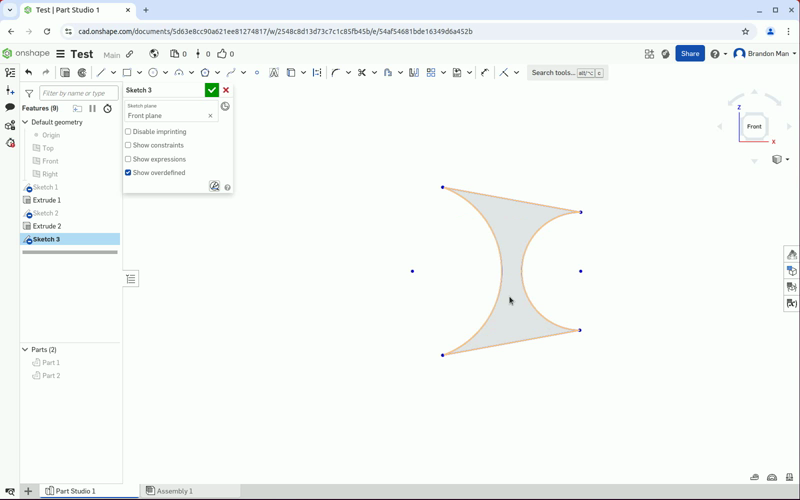
scroll(6)
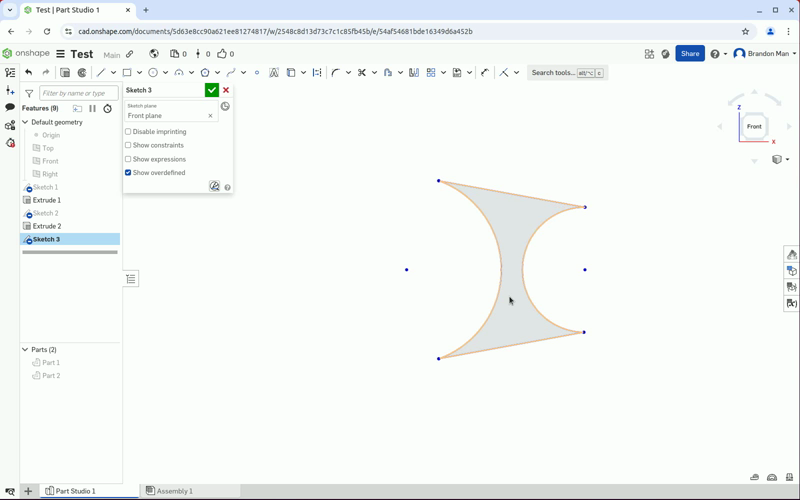
scroll(6)
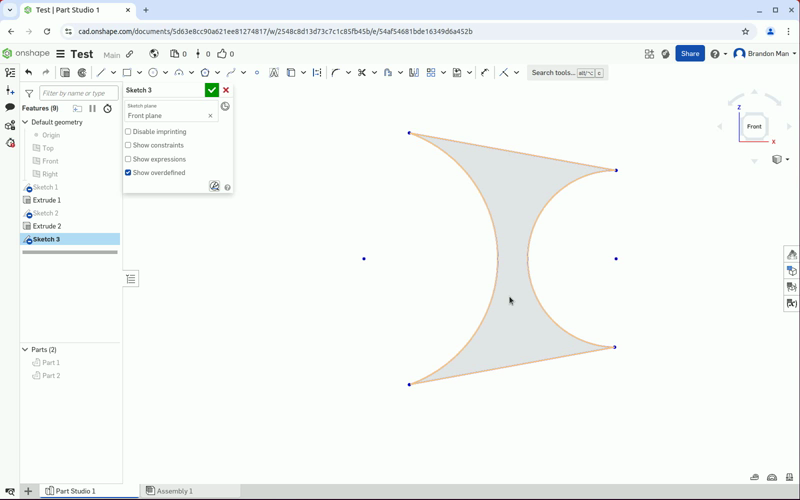
scroll(6)
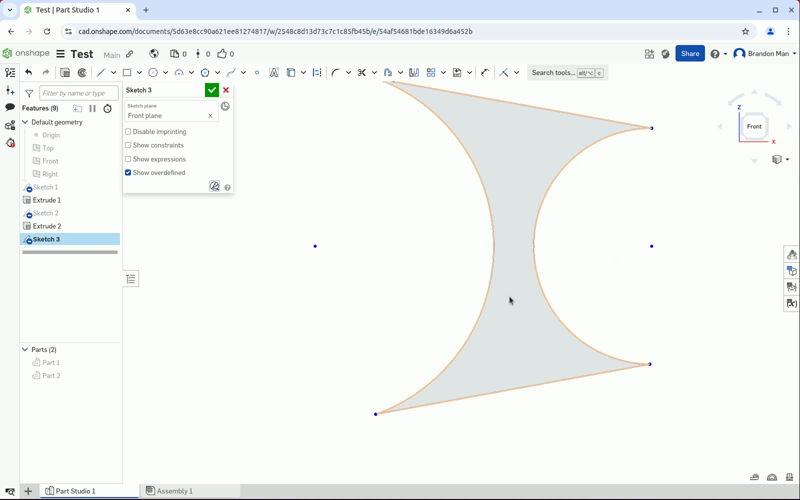
scroll(6)
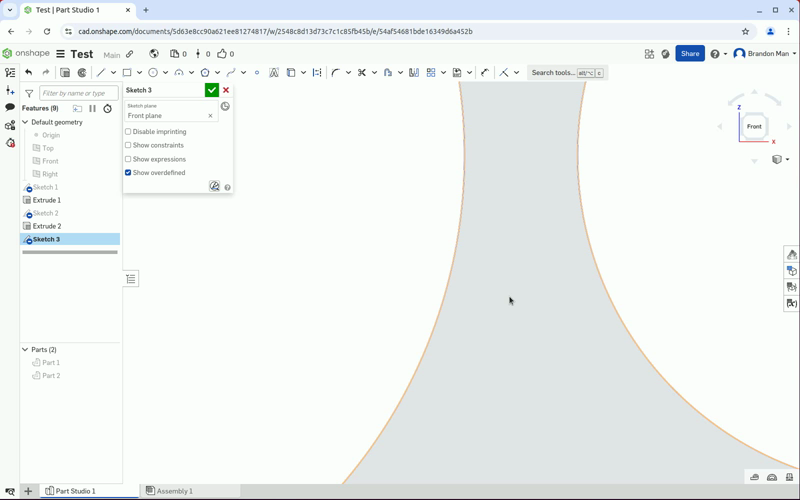
click(509, 296)
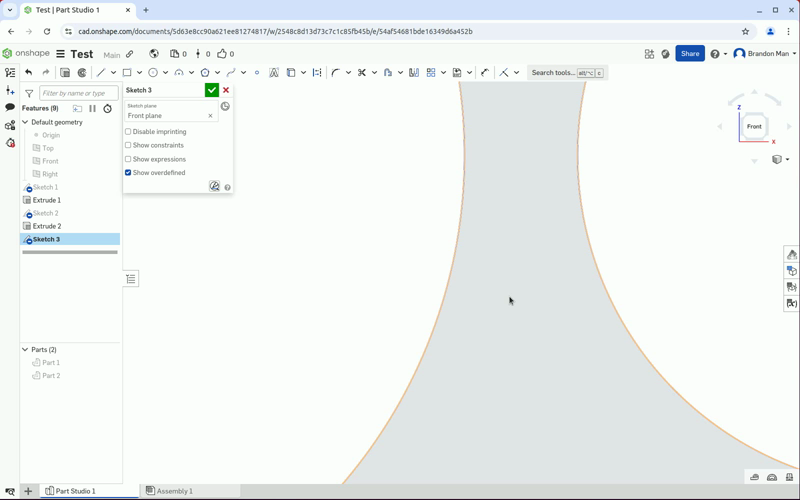
scroll(-6)
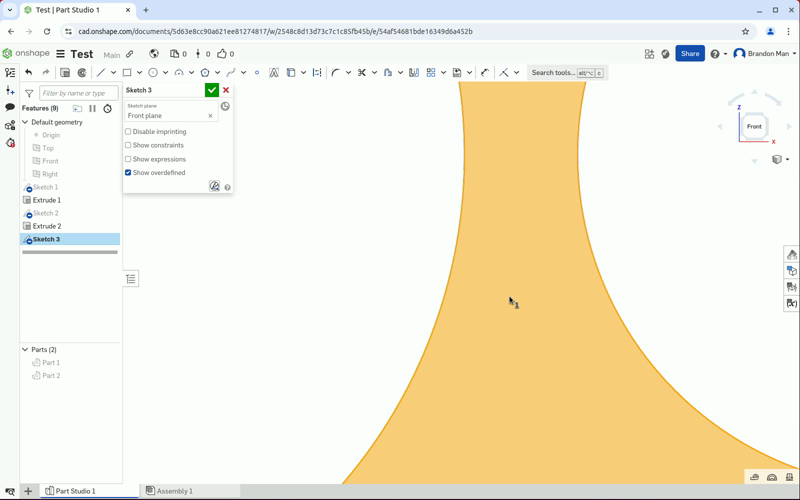
scroll(-6)
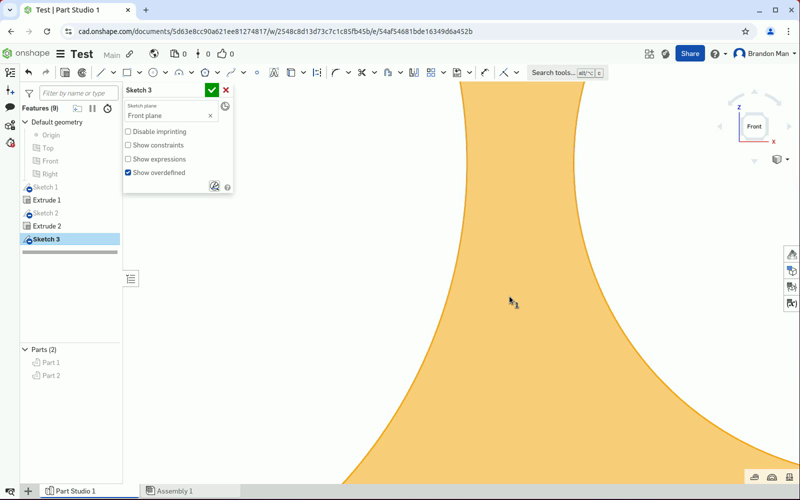
scroll(-6)
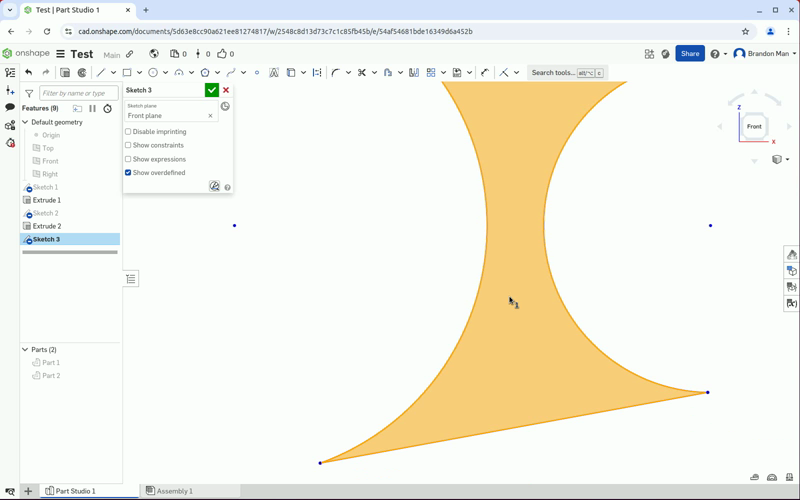
scroll(-6)
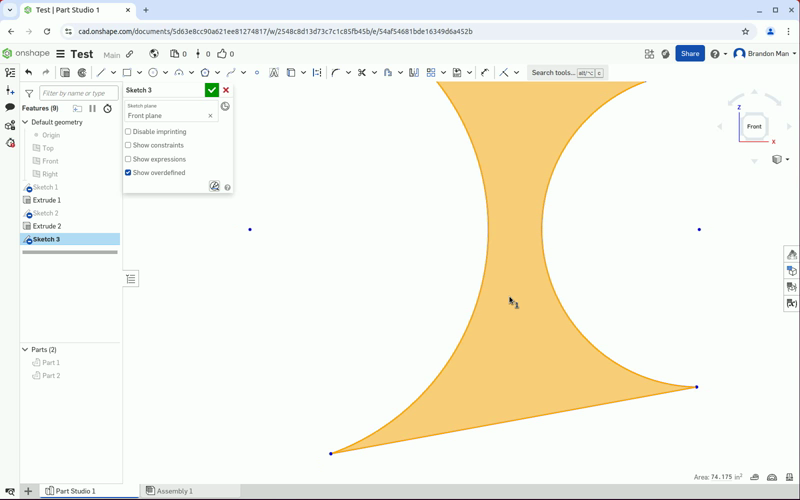
scroll(-6)
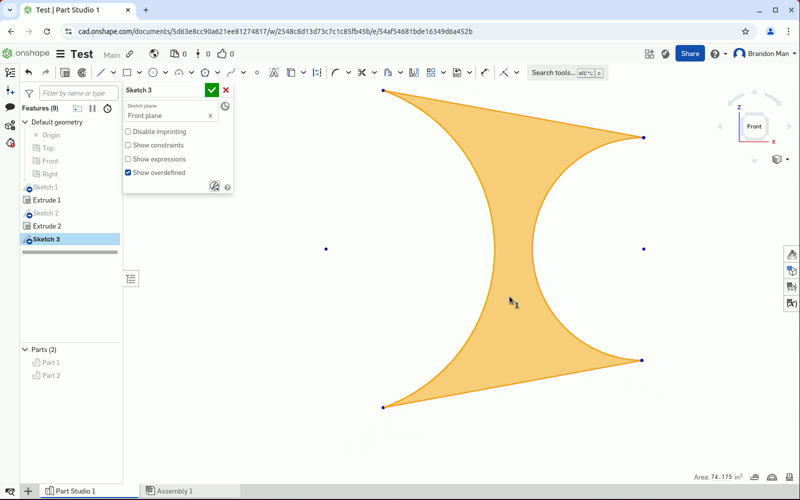
scroll(-6)
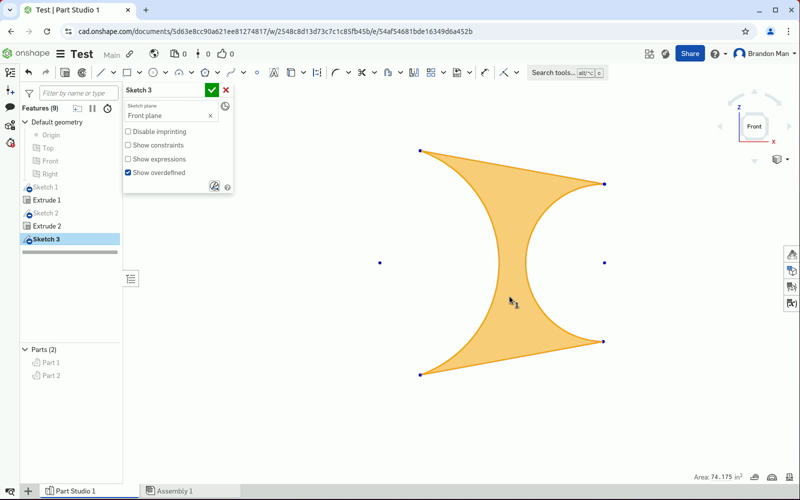
scroll(-6)
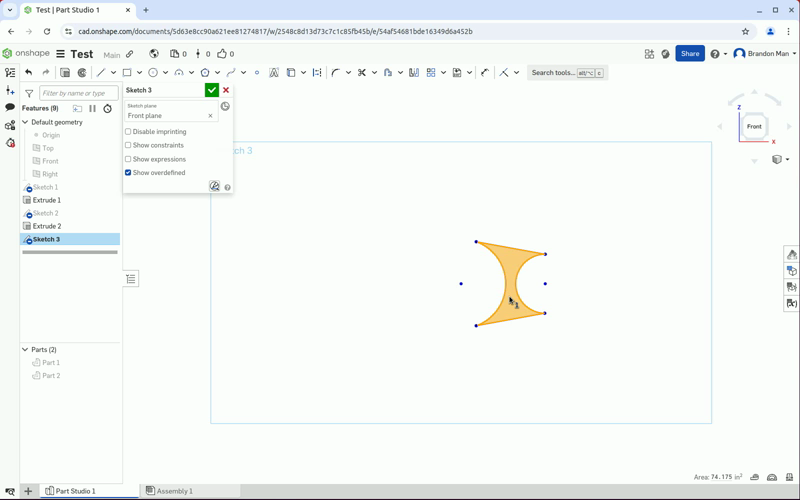
mouse_move(73, 352)
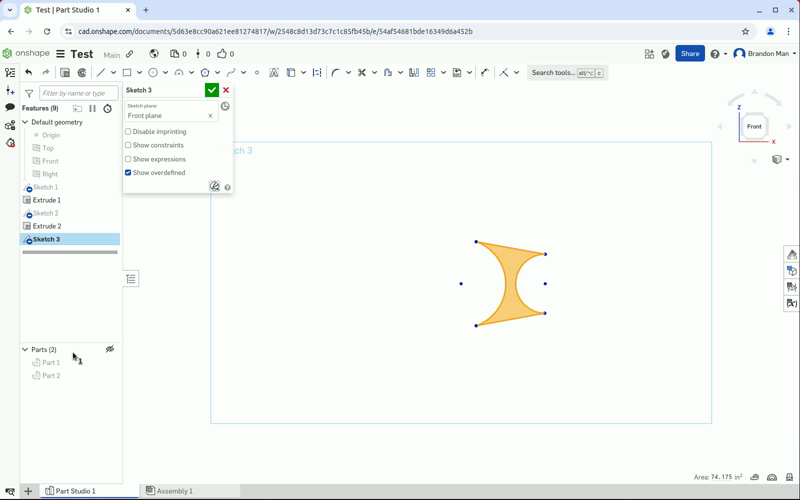
key(shift+y)
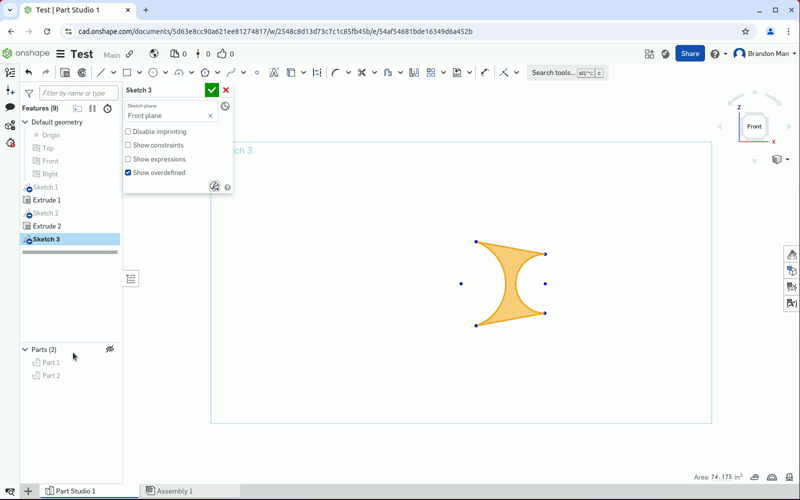
key(shift+e)
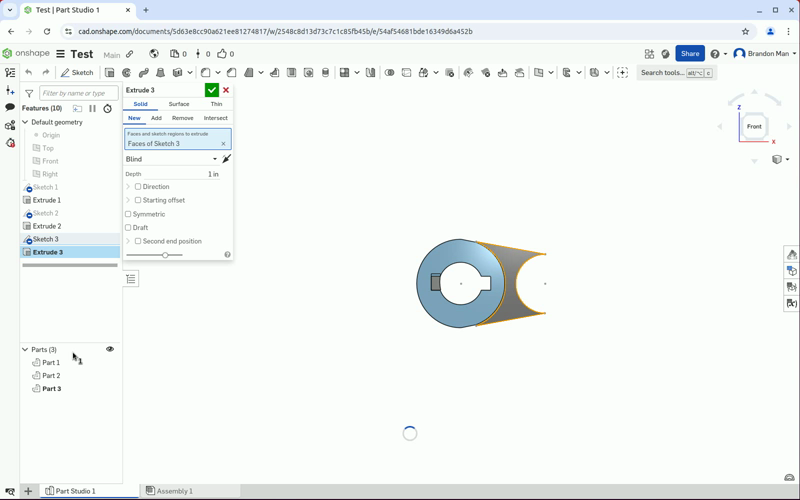
mouse_move(143, 106)
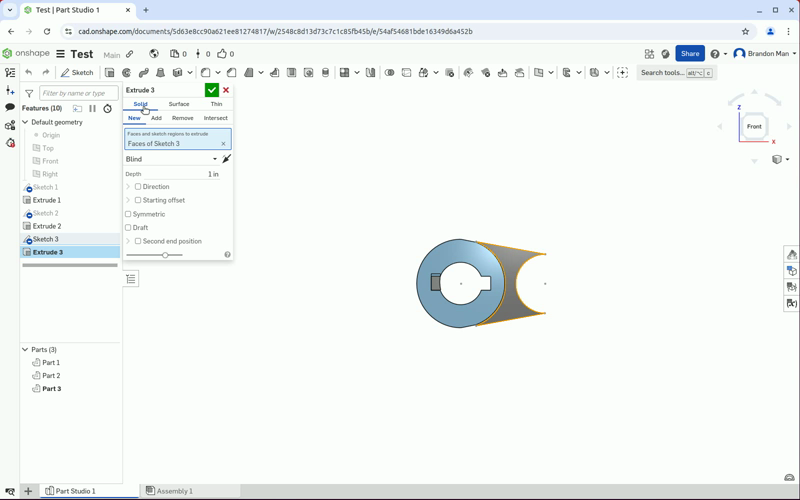
click(143, 106)
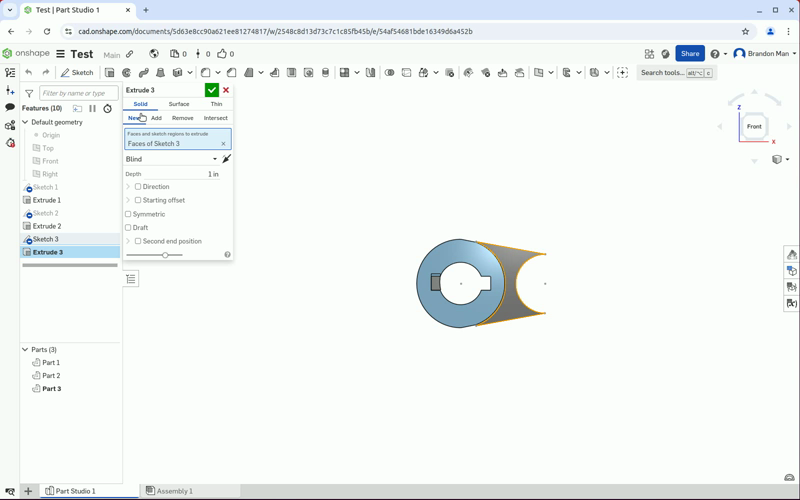
mouse_move(137, 120)
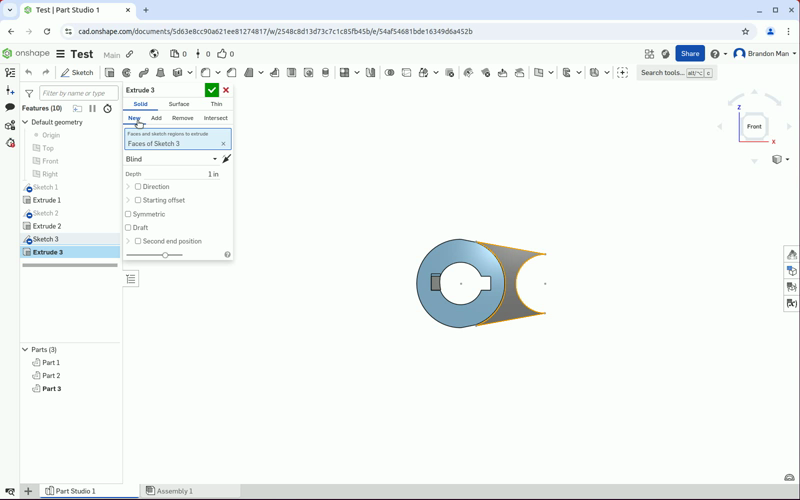
click(137, 120)
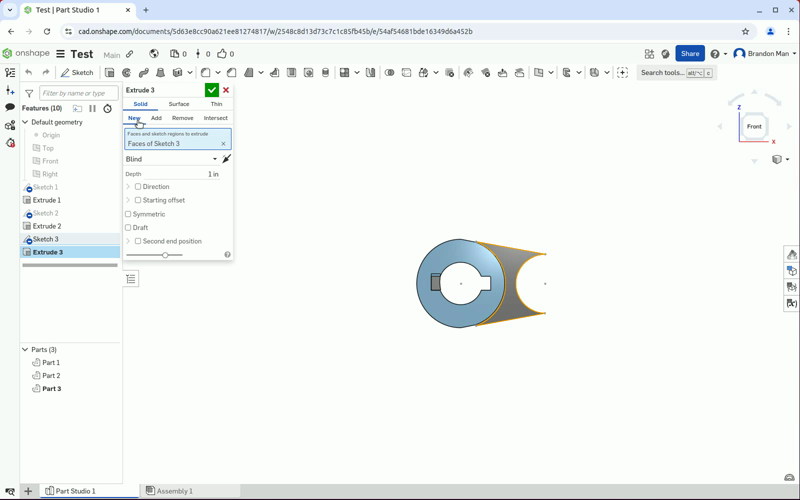
key(tab, 4)
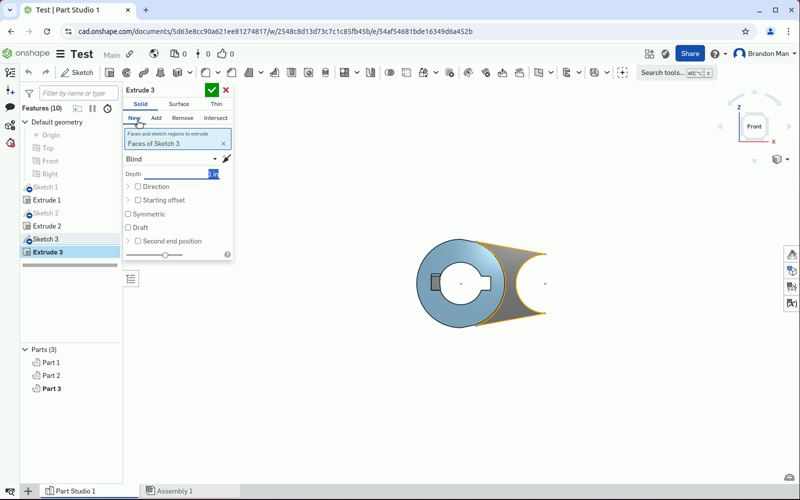
text(7.943)
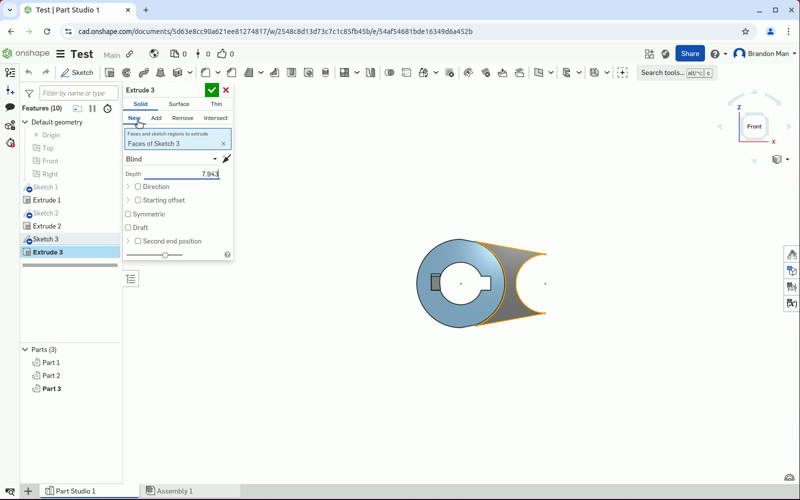
key(enter)
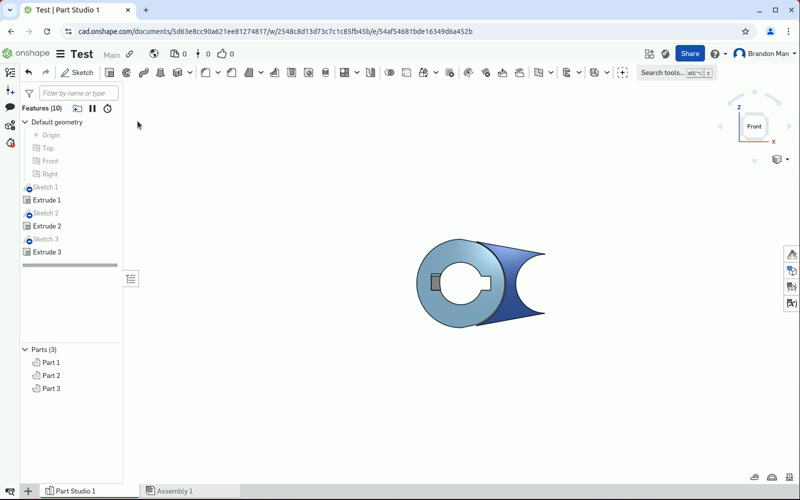
key(shift+h)
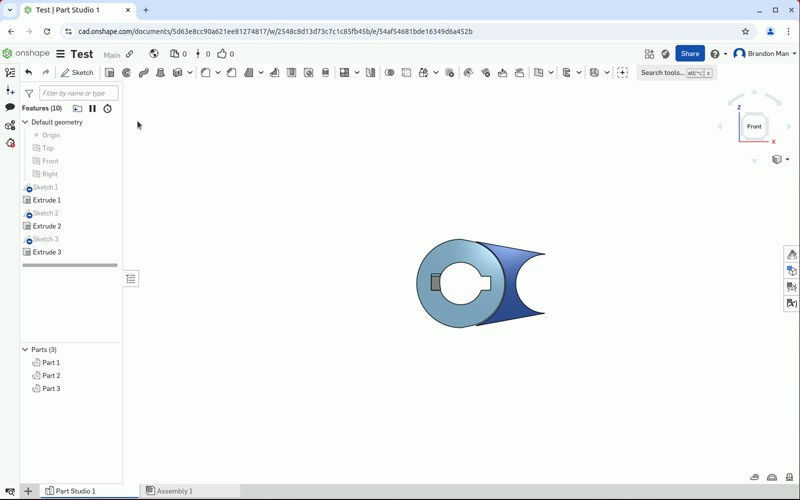
key(shift+h)
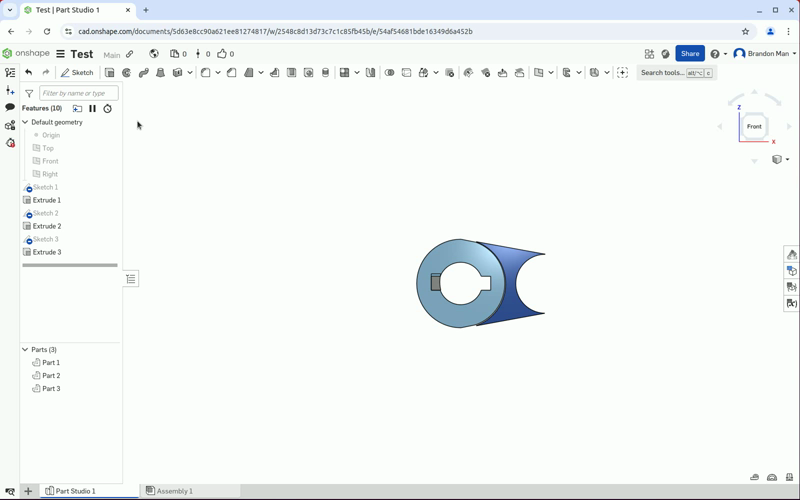
mouse_move(73, 189)
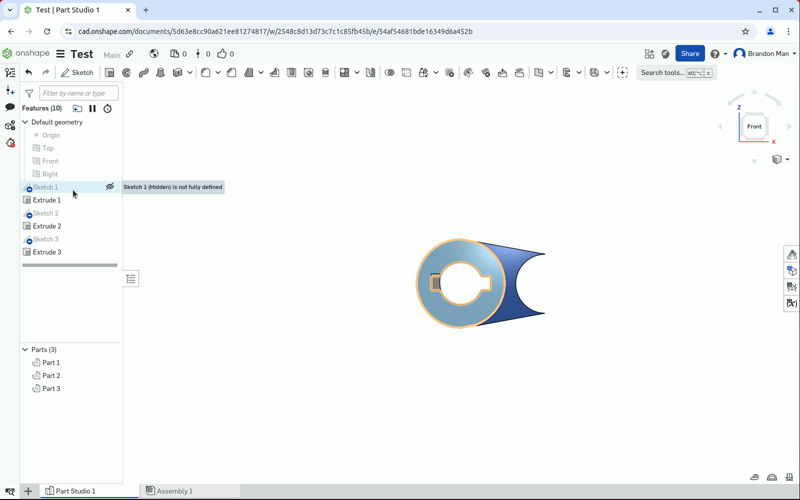
click(73, 189)
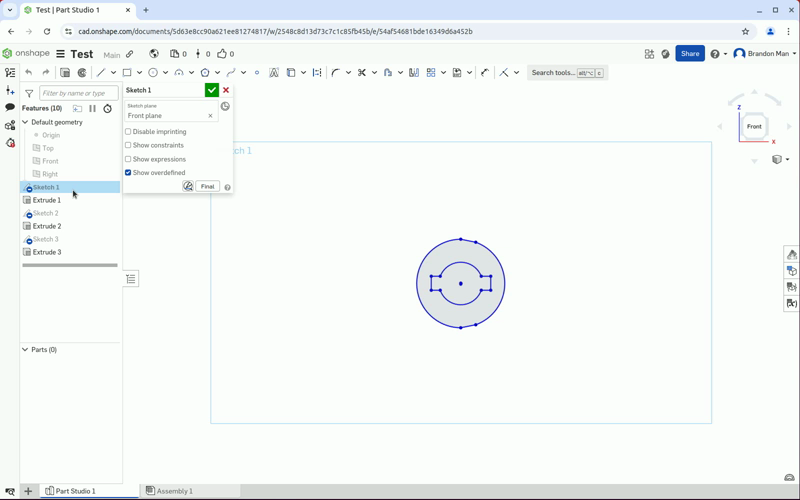
mouse_move(229, 92)
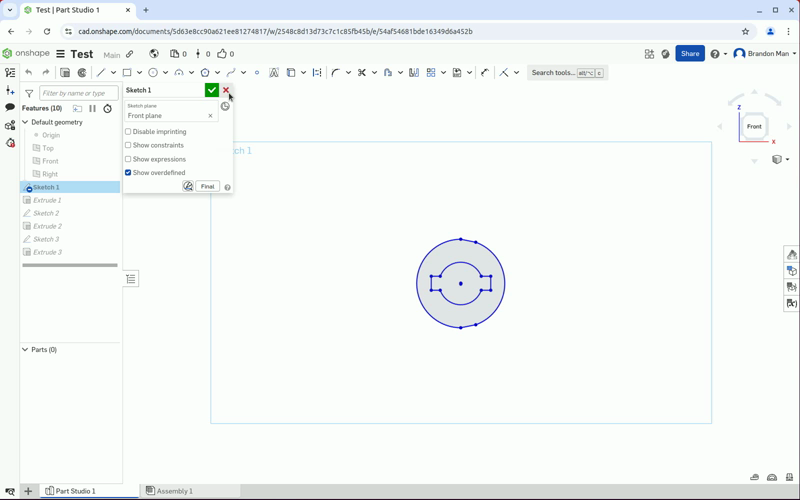
click(229, 92)
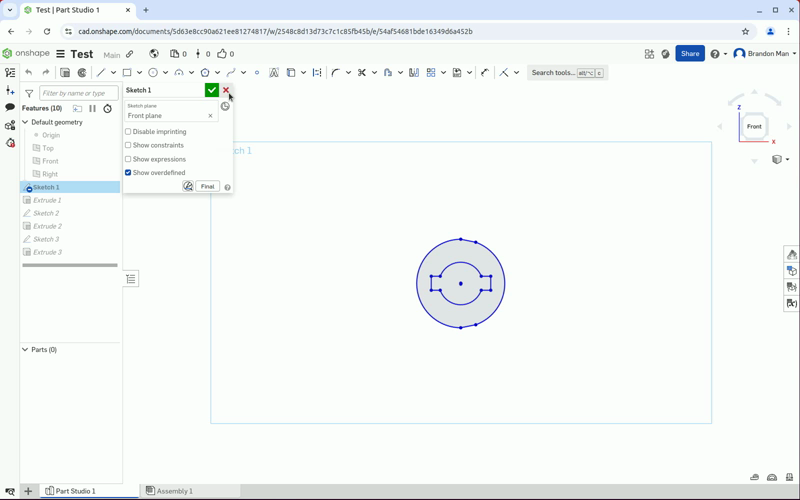
key(shift+s)
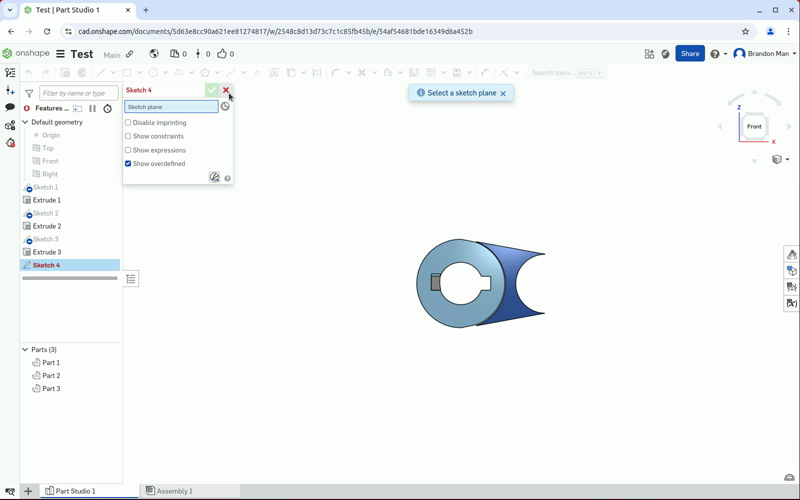
mouse_move(73, 163)
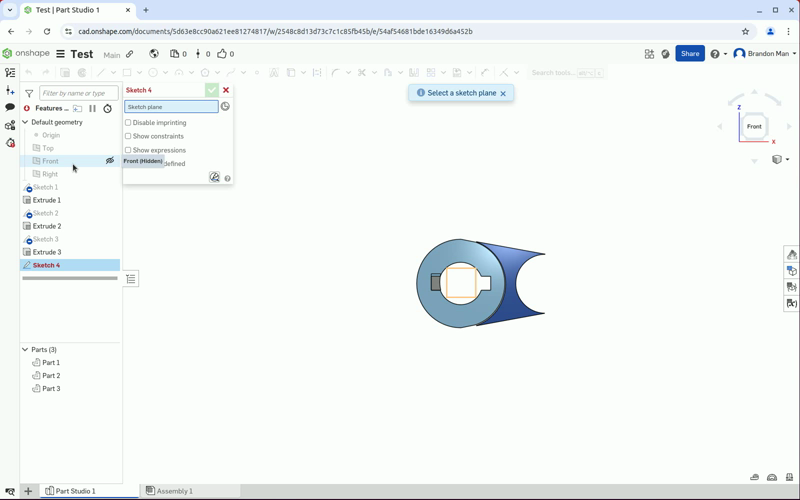
click(73, 163)
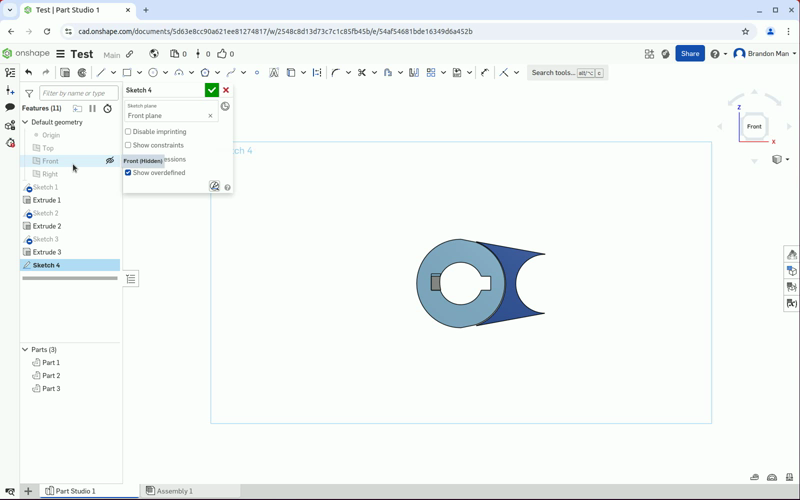
mouse_move(73, 352)
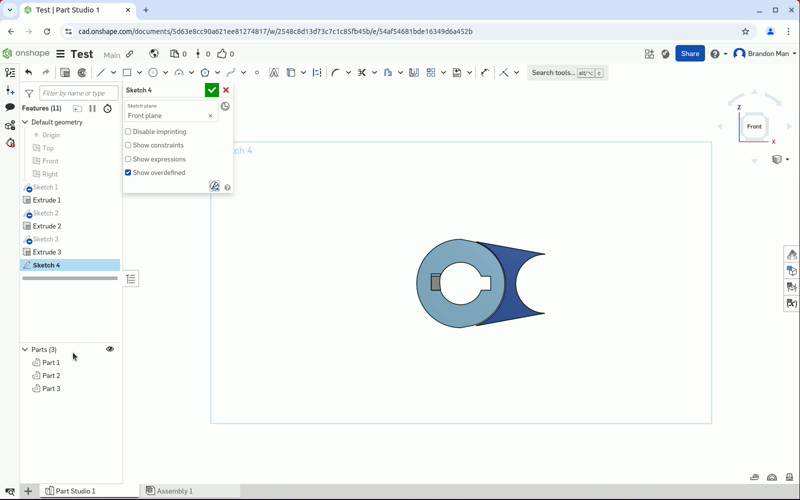
key(y)
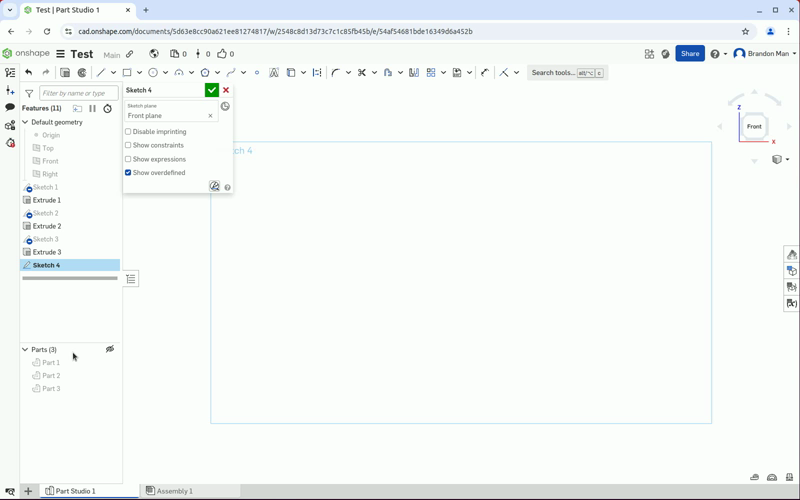
key(c)
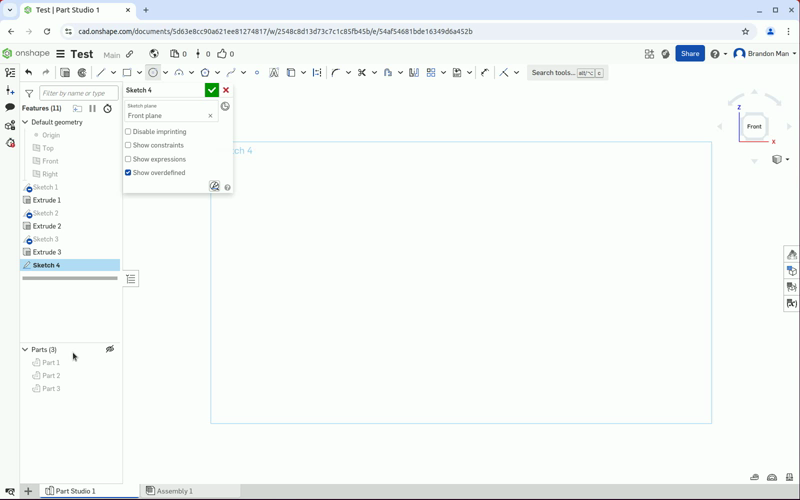
key_down(shift)
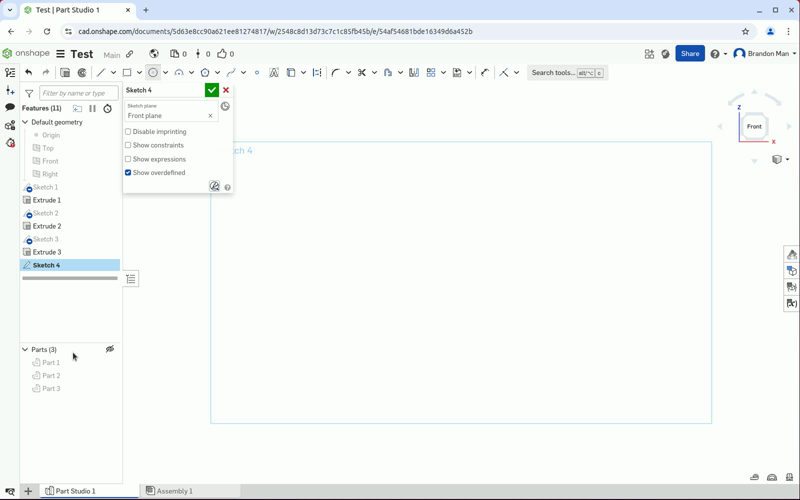
mouse_move(544, 282)
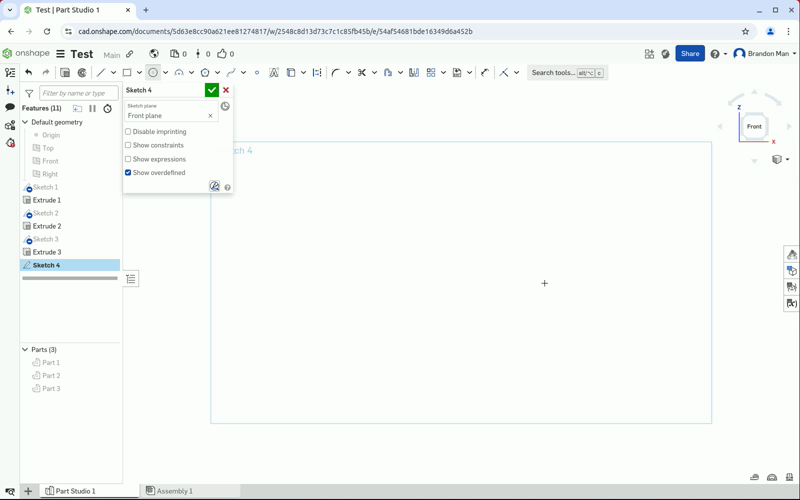
click(544, 282)
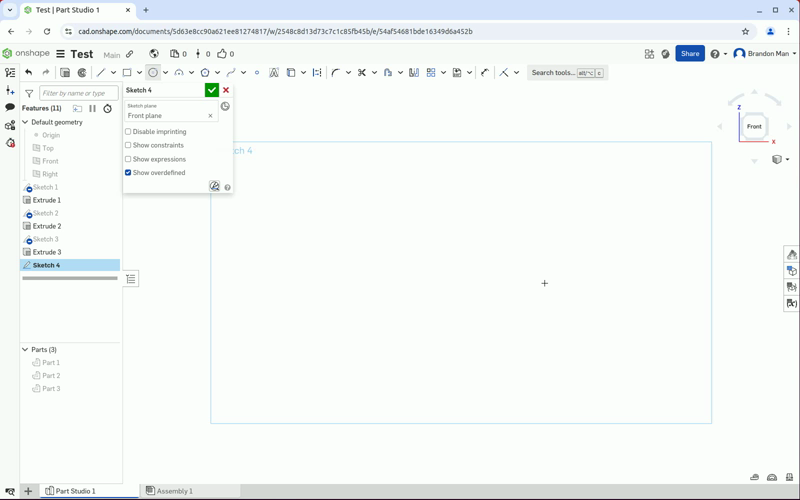
key_up(shift)
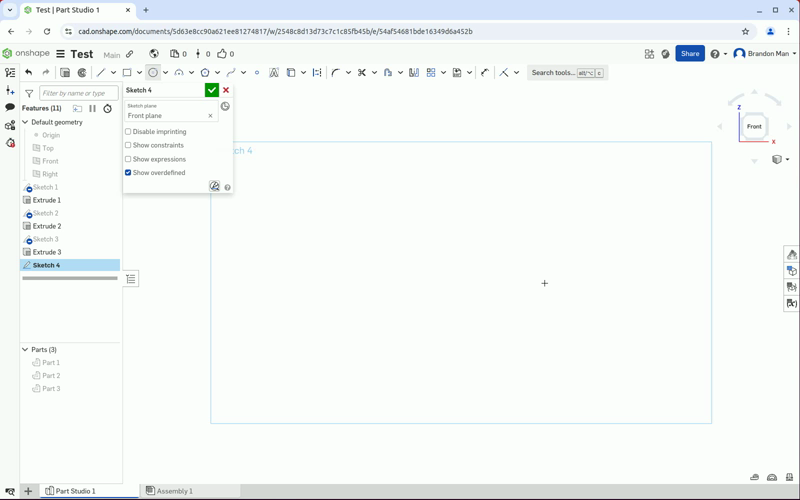
mouse_move(573, 282)
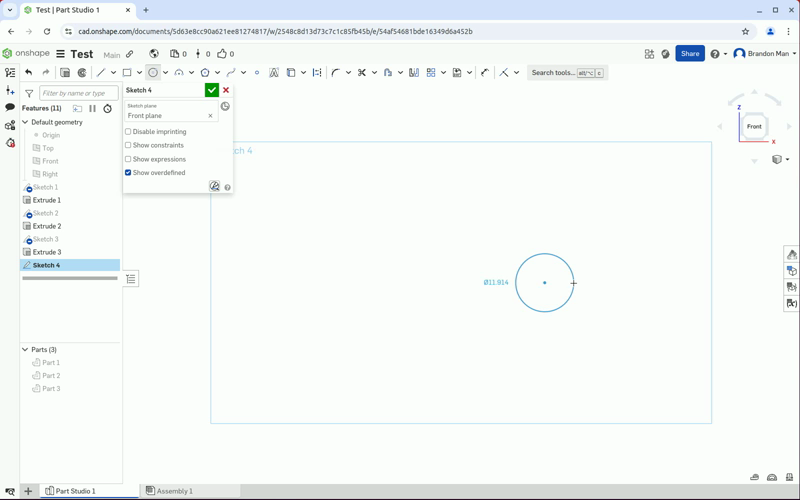
click(573, 282)
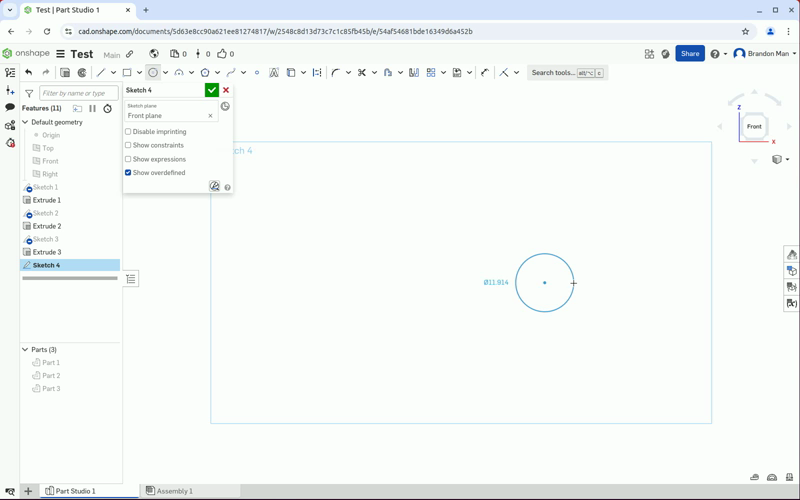
key(esc)
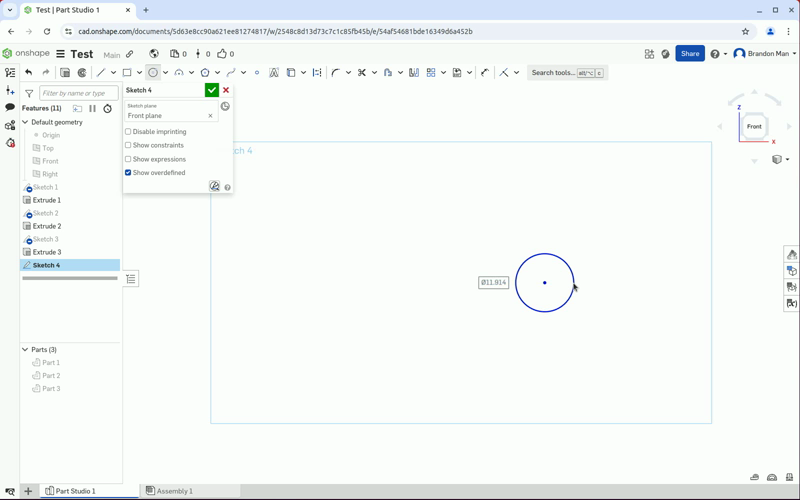
key(c)
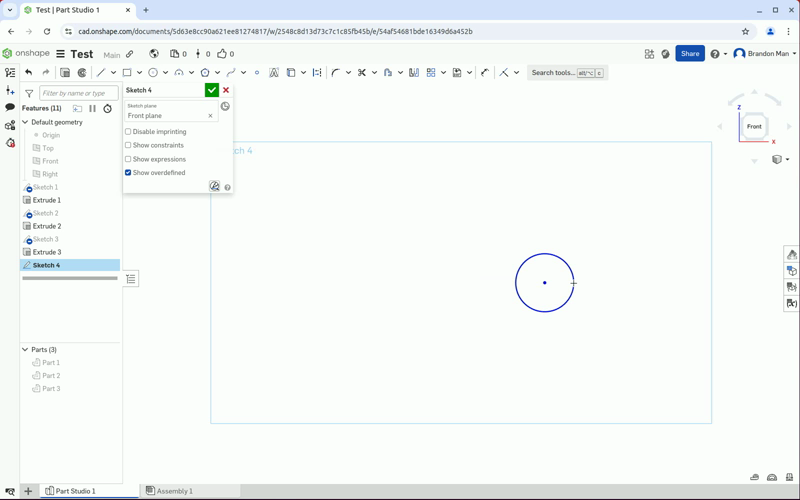
key_down(shift)
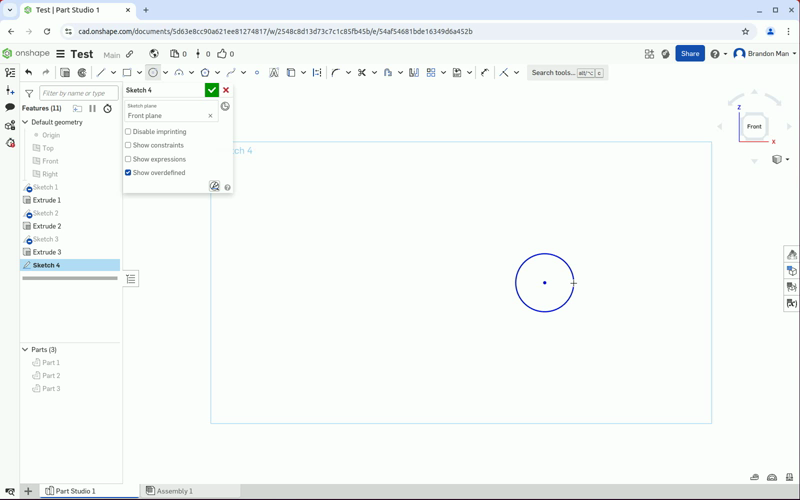
mouse_move(544, 282)
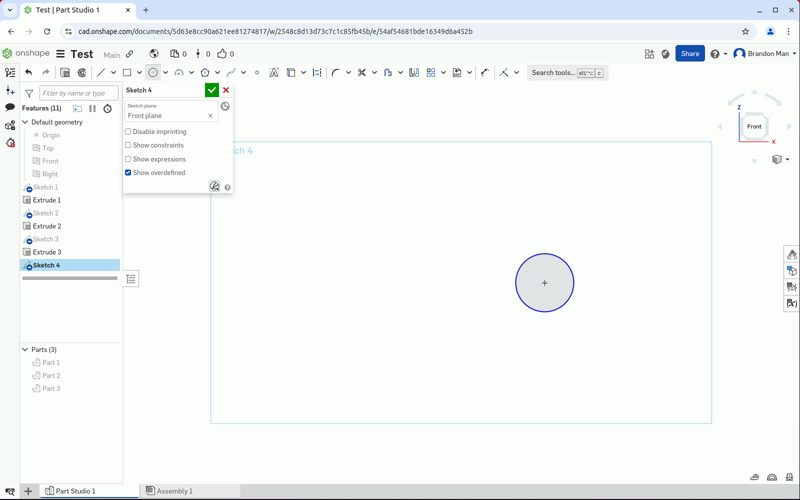
click(544, 282)
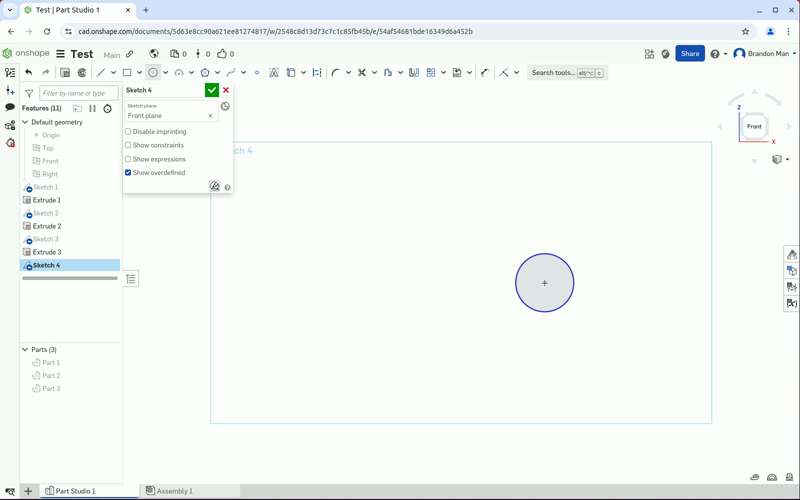
key_up(shift)
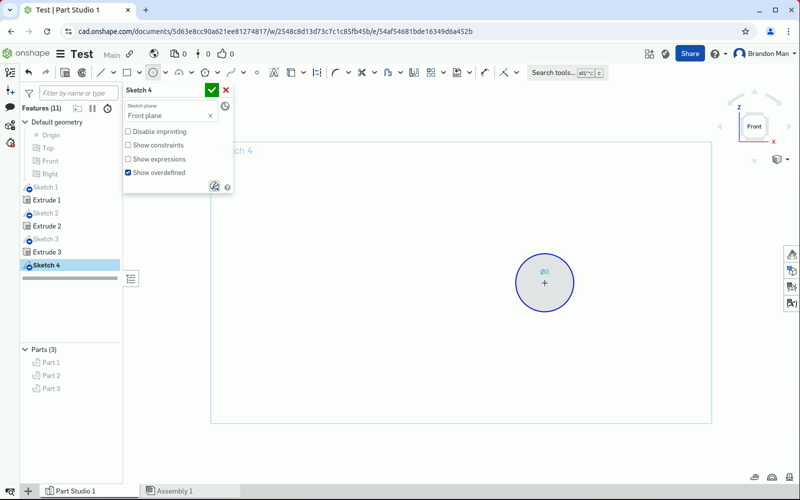
mouse_move(567, 282)
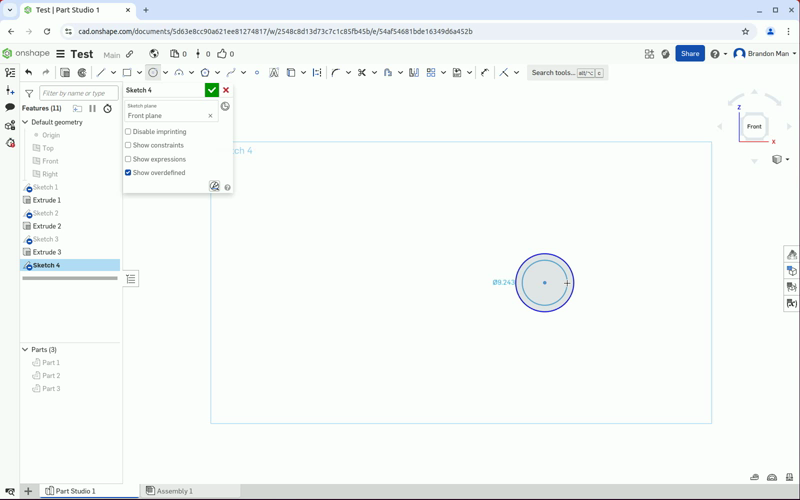
click(567, 282)
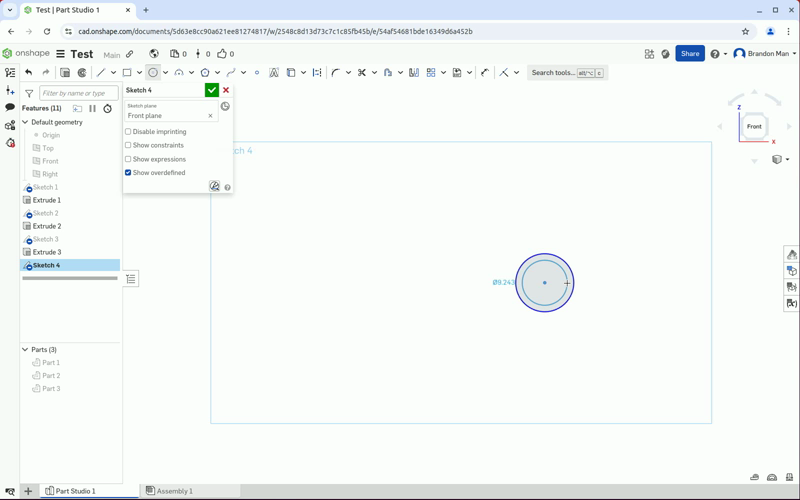
key(esc)
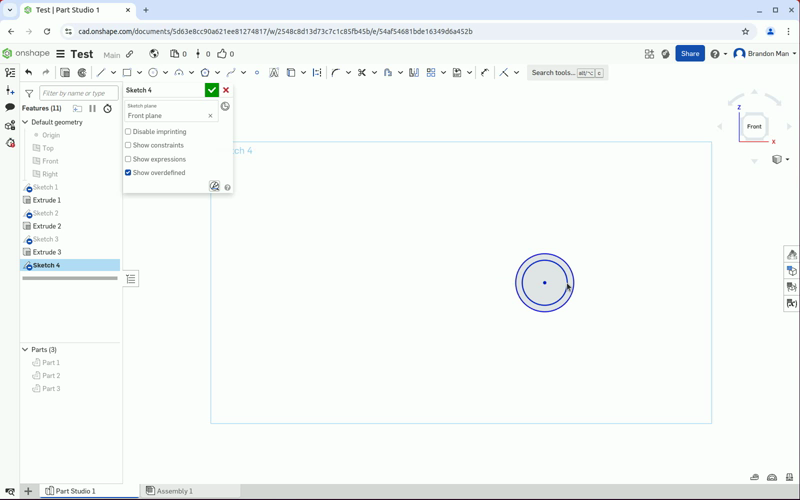
mouse_move(557, 306)
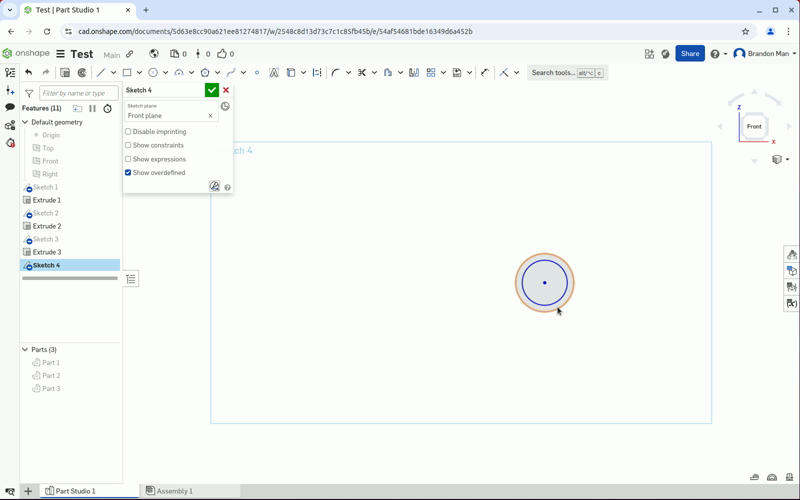
scroll(6)
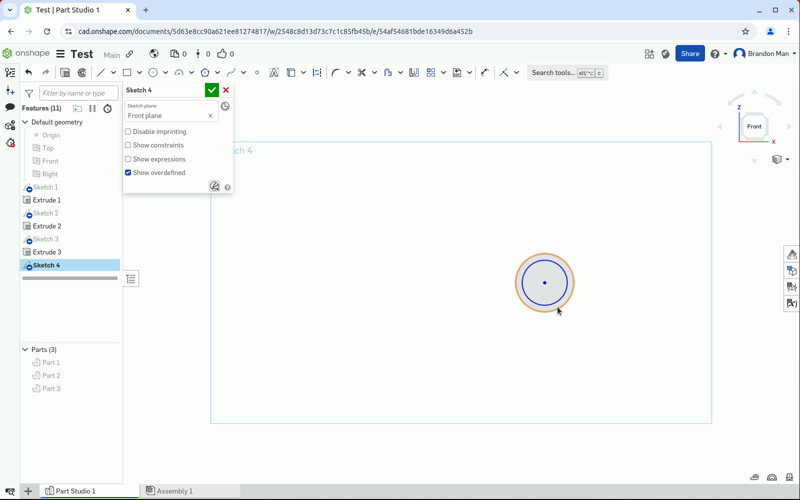
scroll(6)
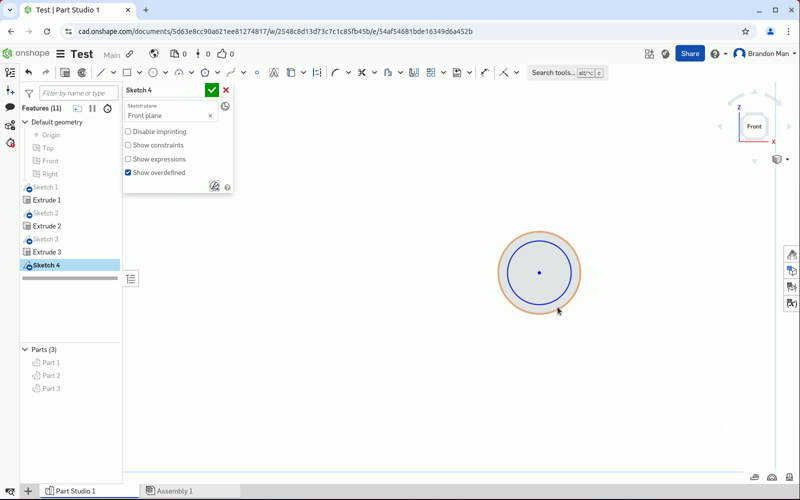
scroll(6)
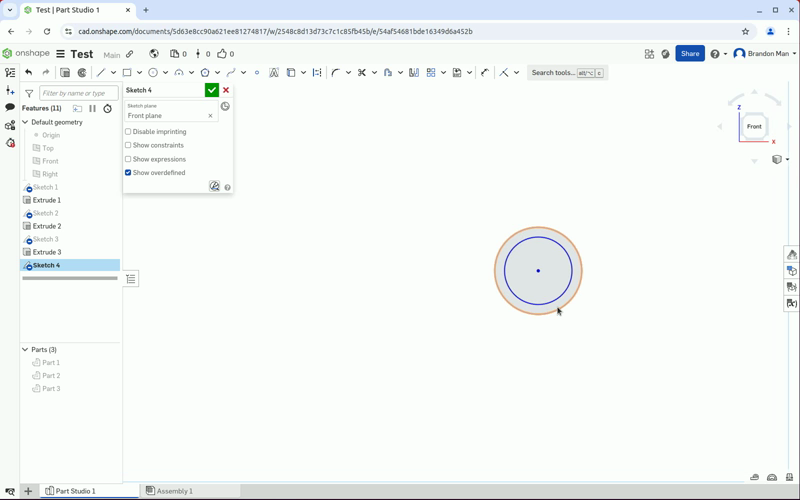
scroll(6)
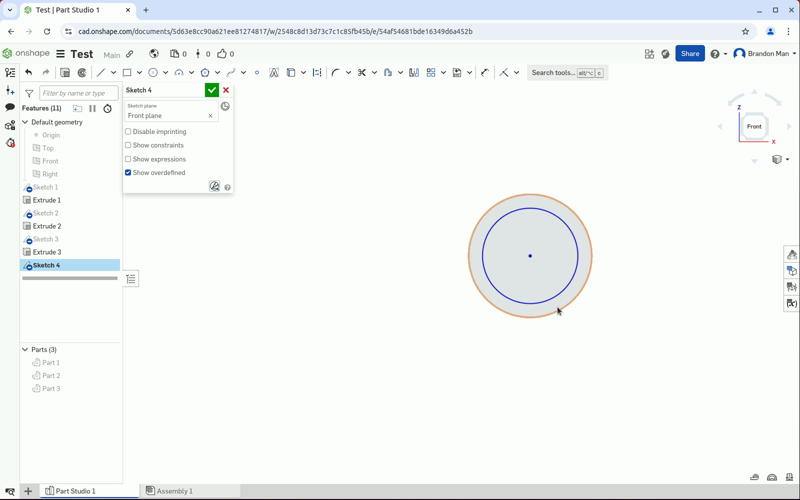
scroll(6)
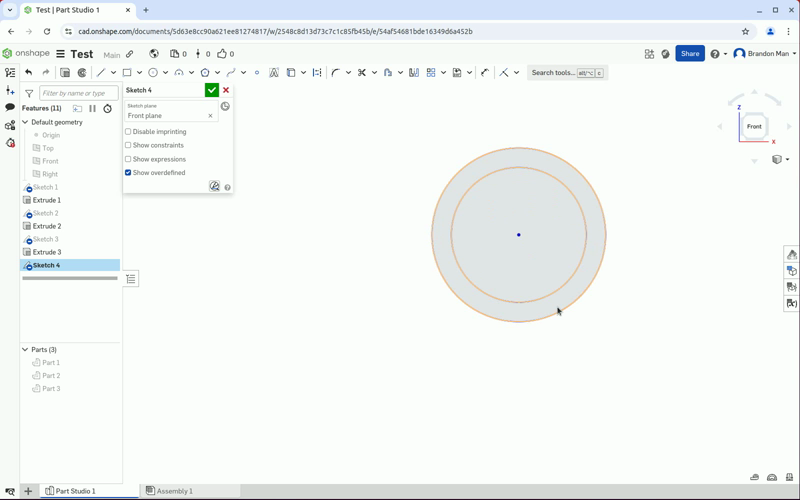
scroll(6)
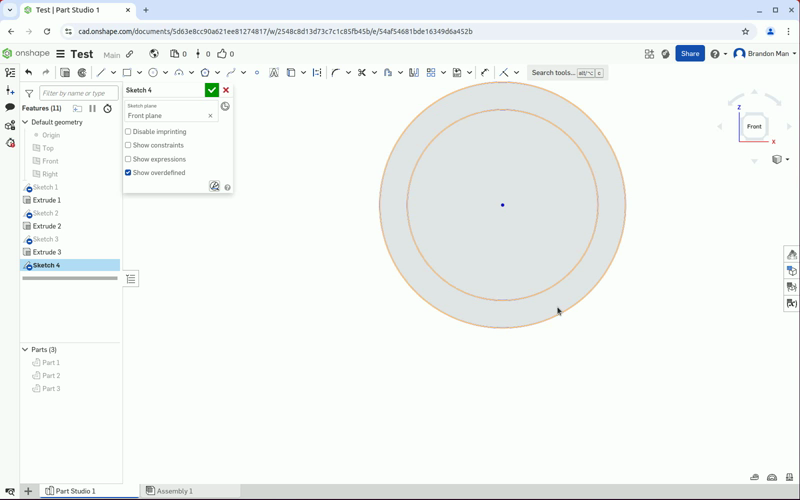
scroll(6)
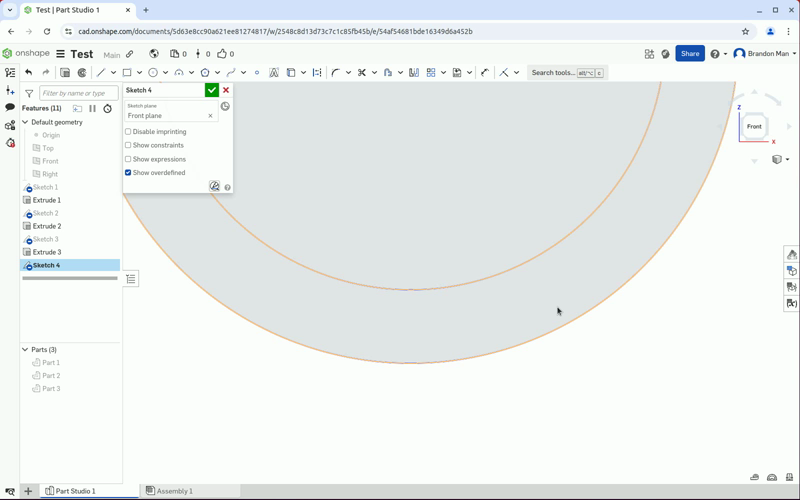
click(557, 306)
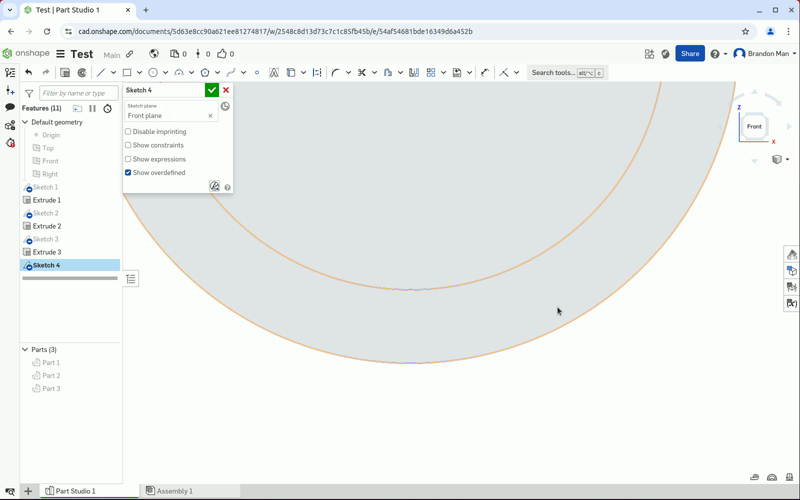
scroll(-6)
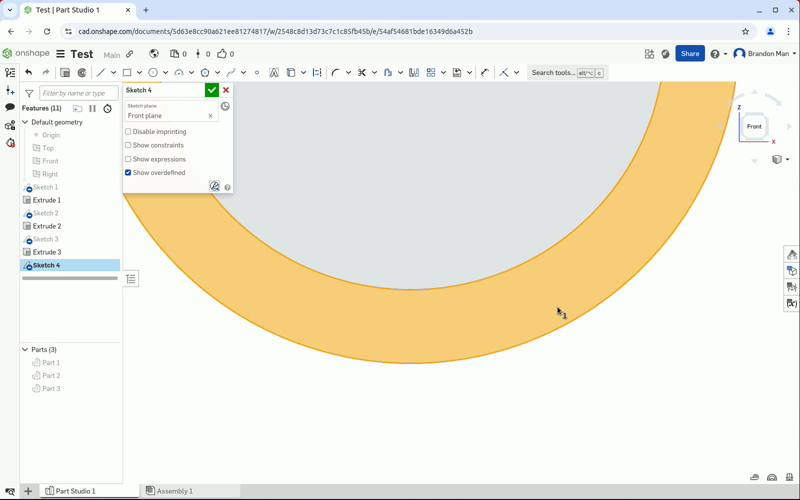
scroll(-6)
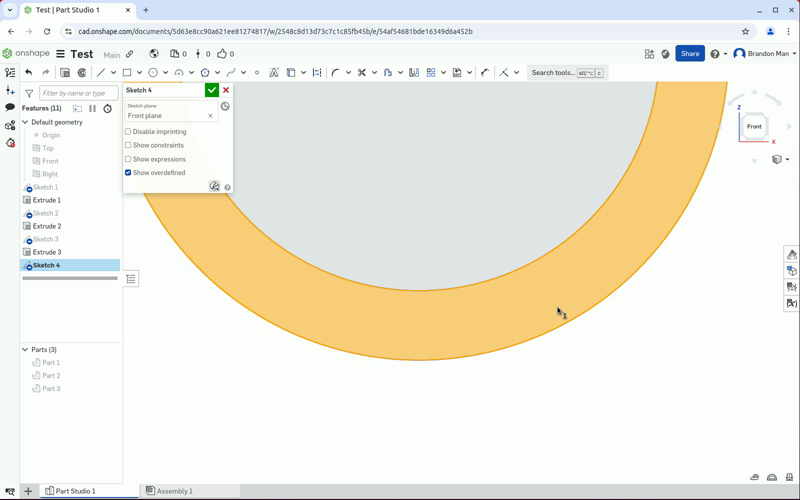
scroll(-6)
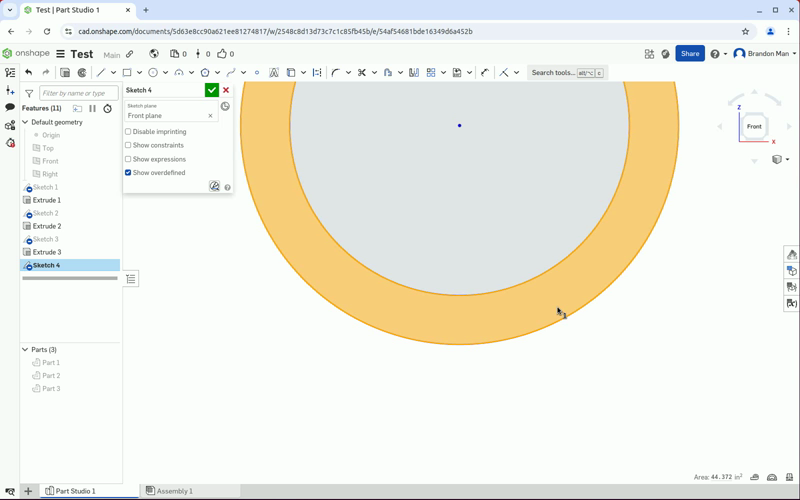
scroll(-6)
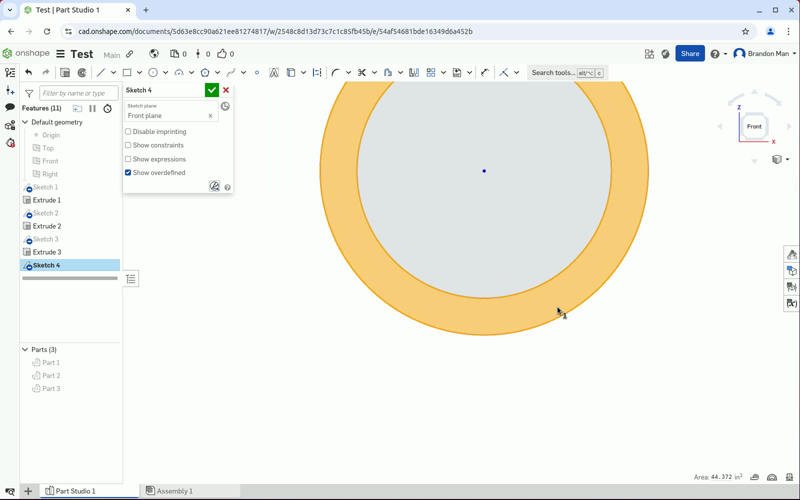
scroll(-6)
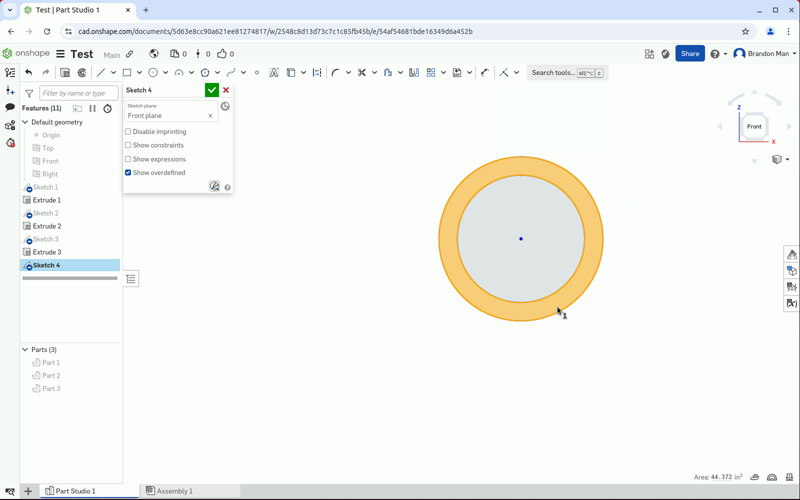
scroll(-6)
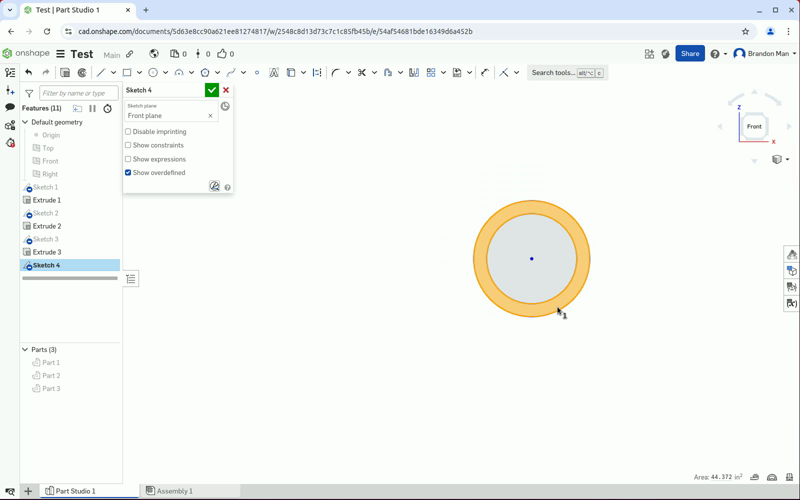
scroll(-6)
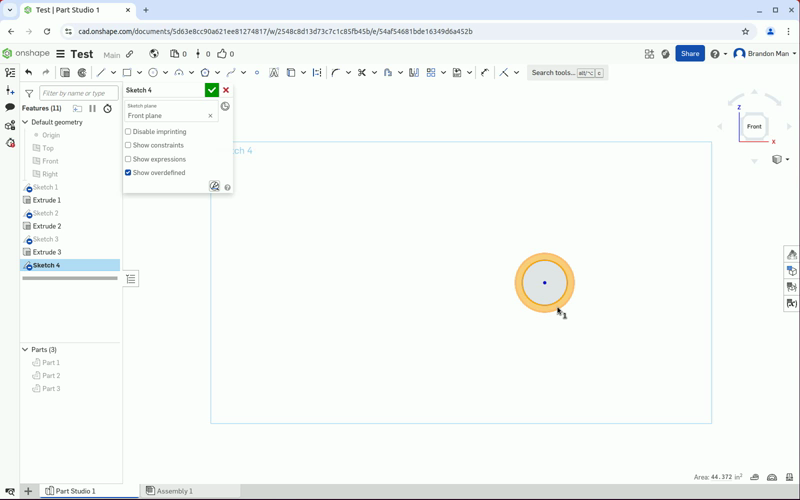
mouse_move(73, 352)
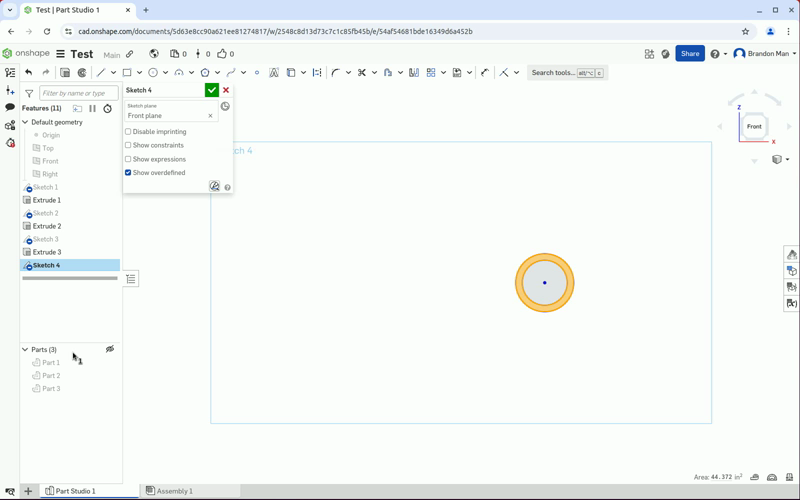
key(shift+y)
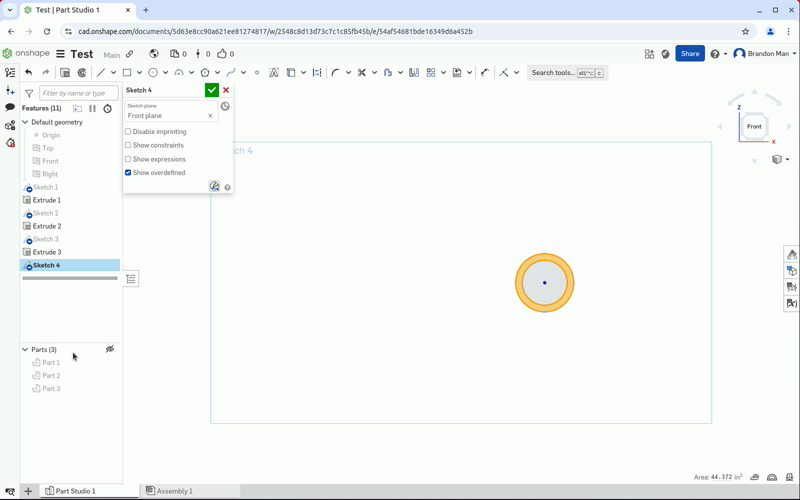
key(shift+e)
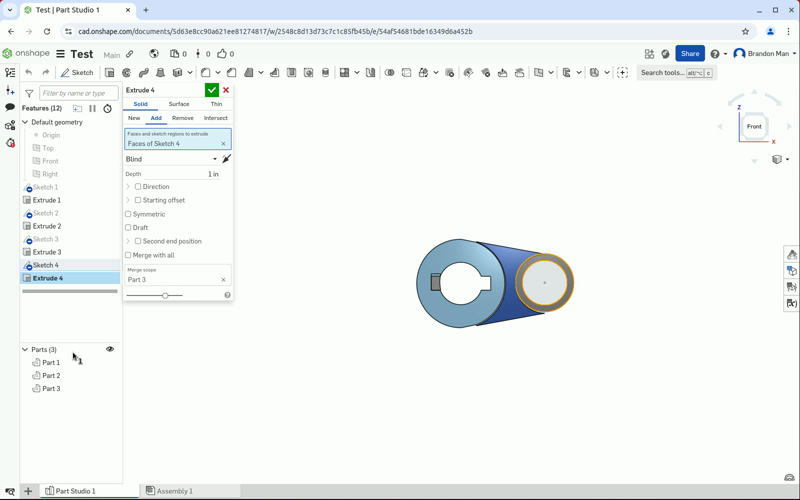
mouse_move(143, 106)
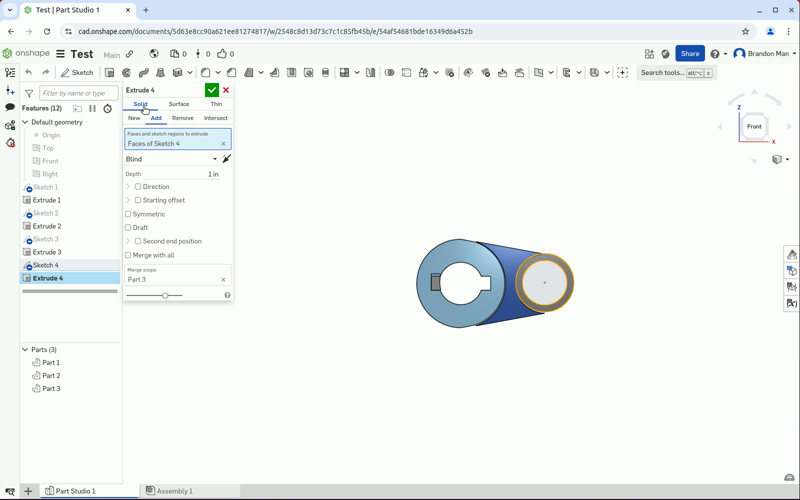
click(143, 106)
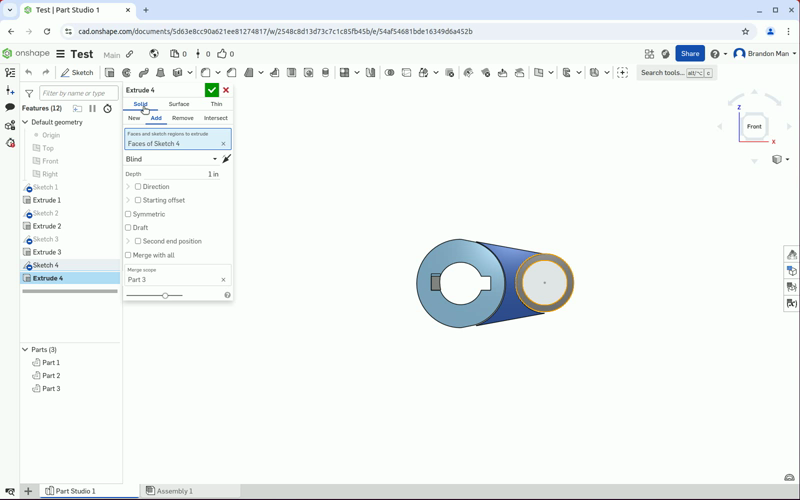
mouse_move(137, 120)
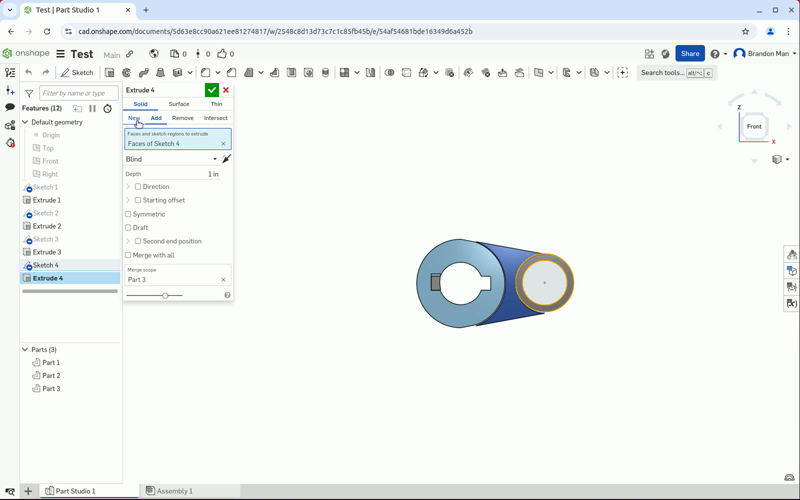
click(137, 120)
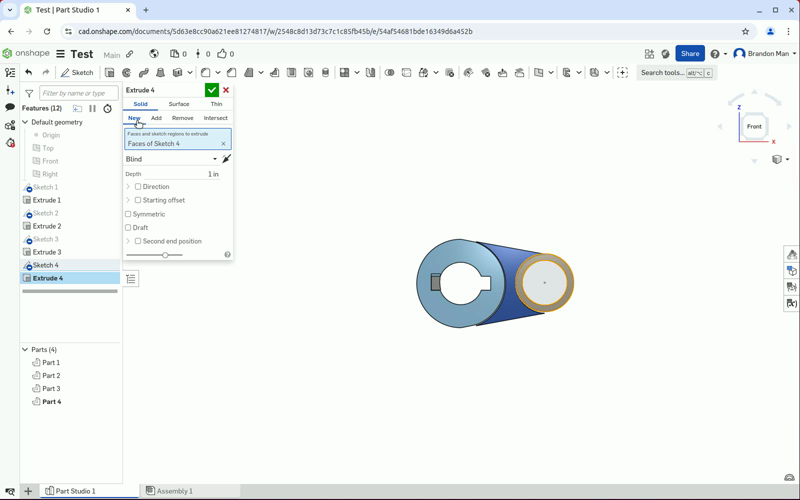
key(tab, 4)
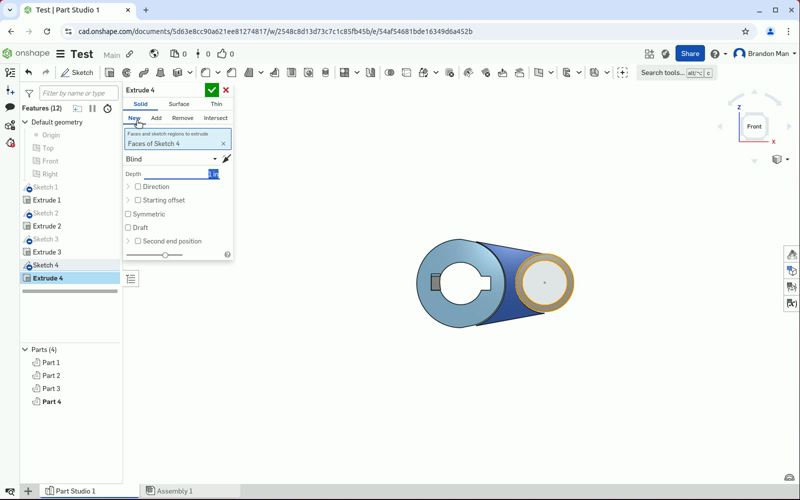
text(7.943)
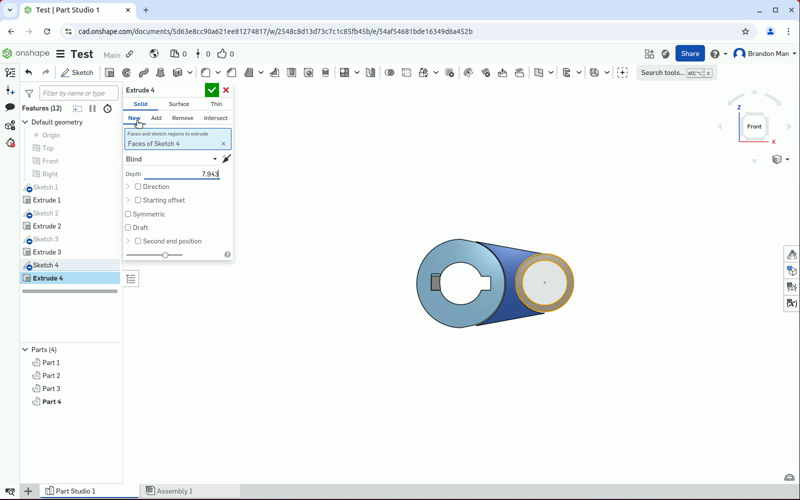
key(enter)
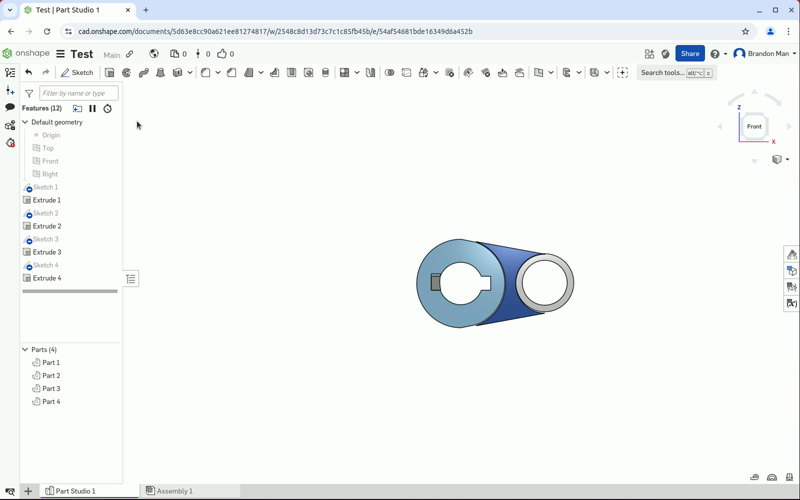
key(shift+h)
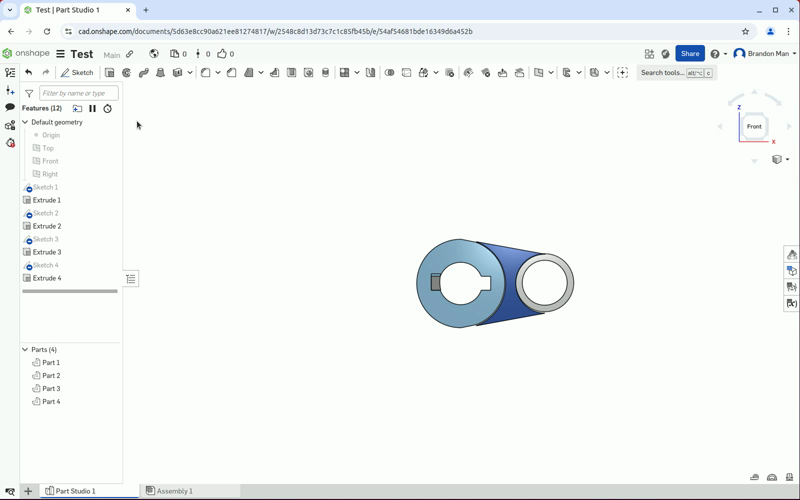
key(shift+h)
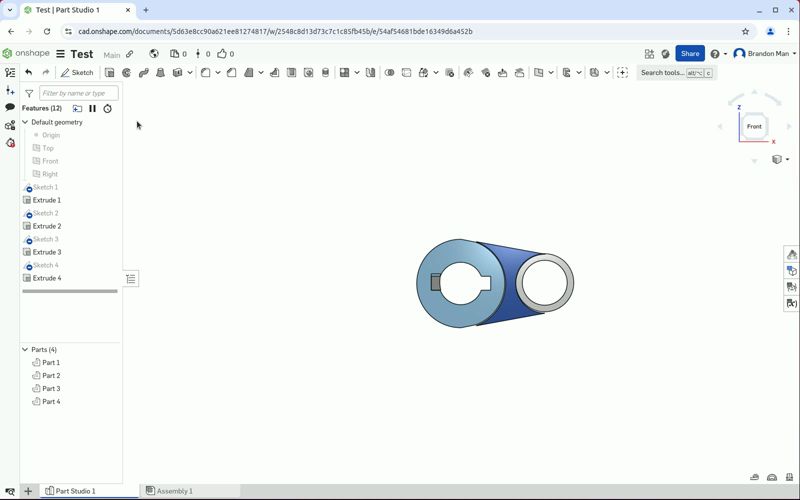
mouse_move(73, 189)
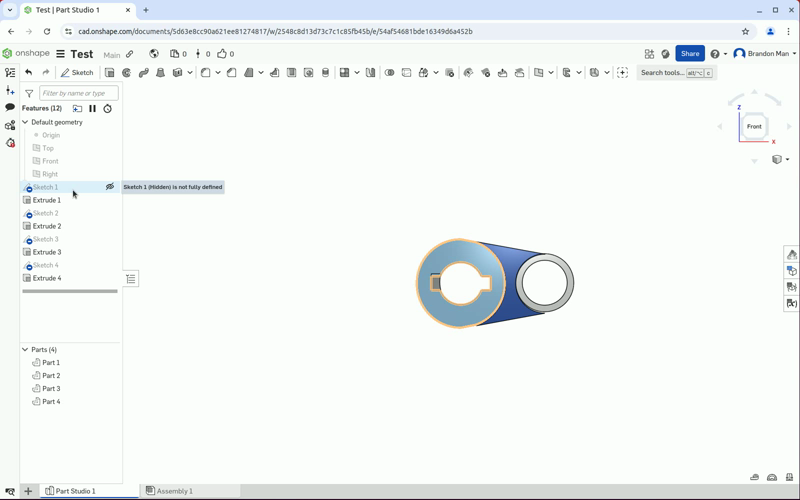
click(73, 189)
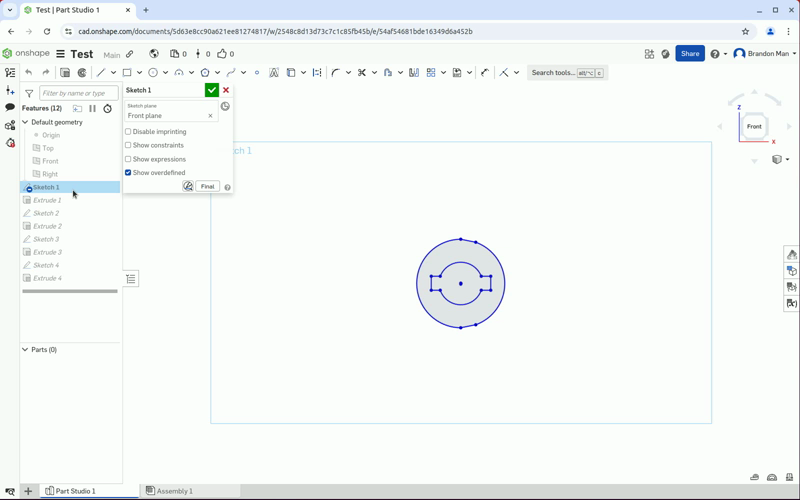
mouse_move(229, 92)
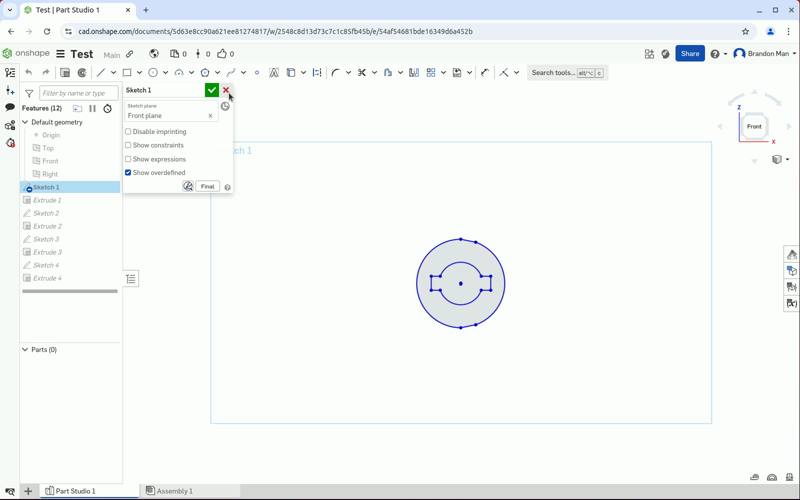
click(229, 92)
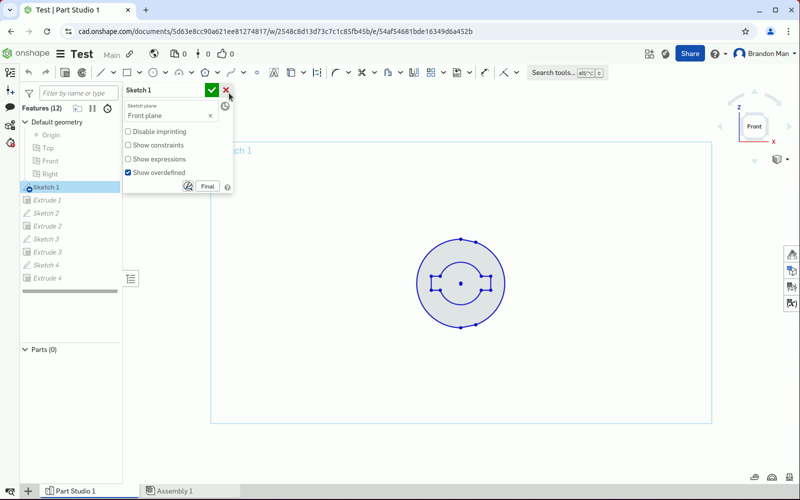
key(shift+s)
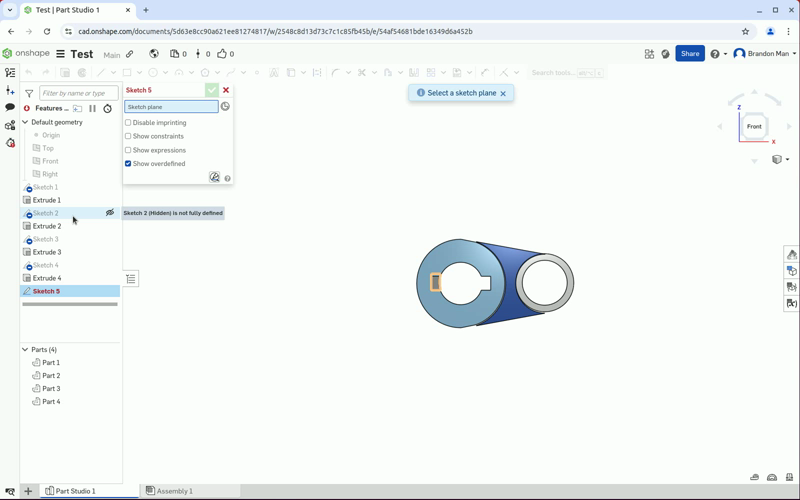
scroll(3)
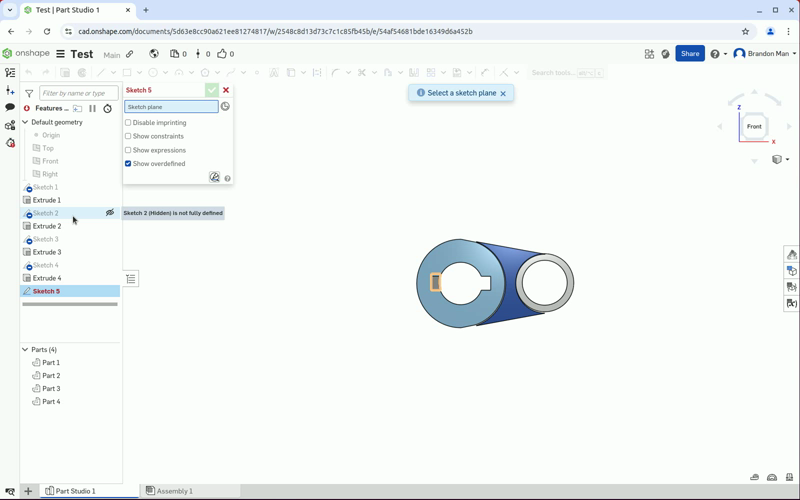
mouse_move(73, 163)
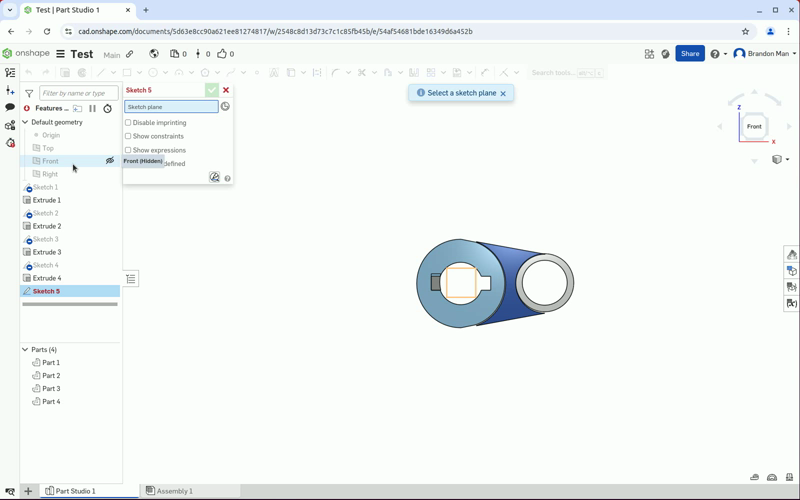
click(73, 163)
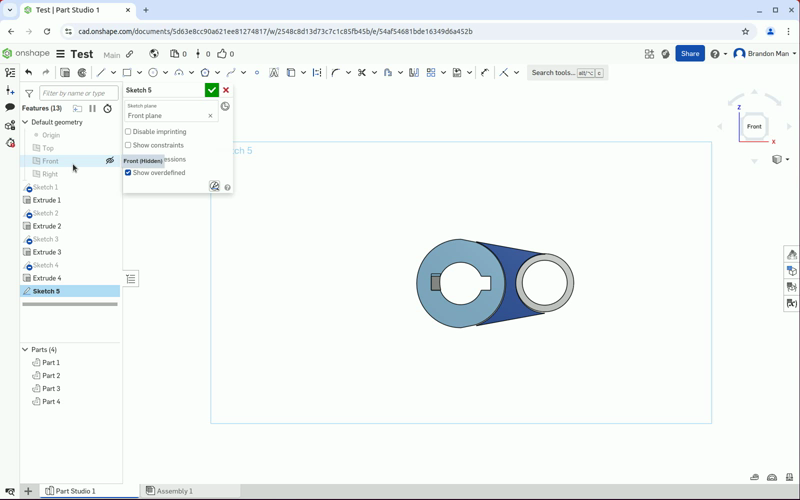
mouse_move(73, 352)
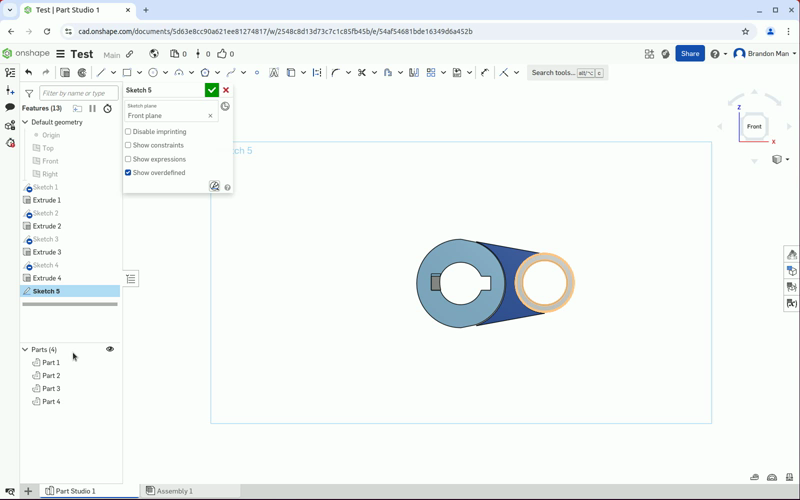
key(y)
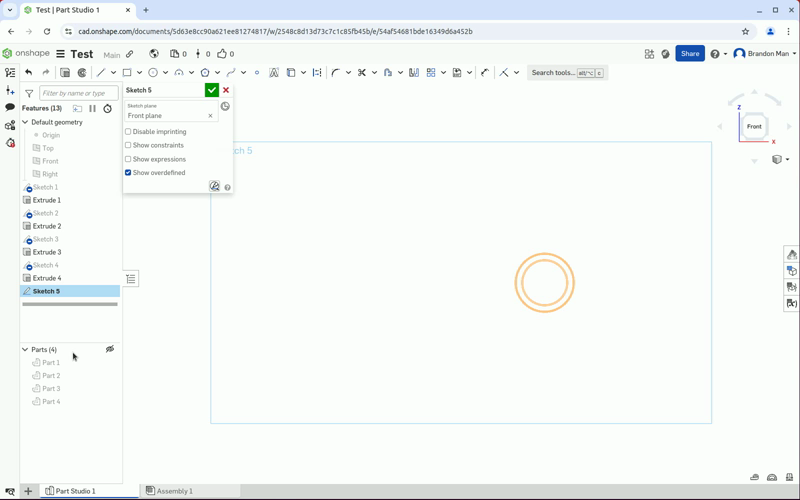
key(l)
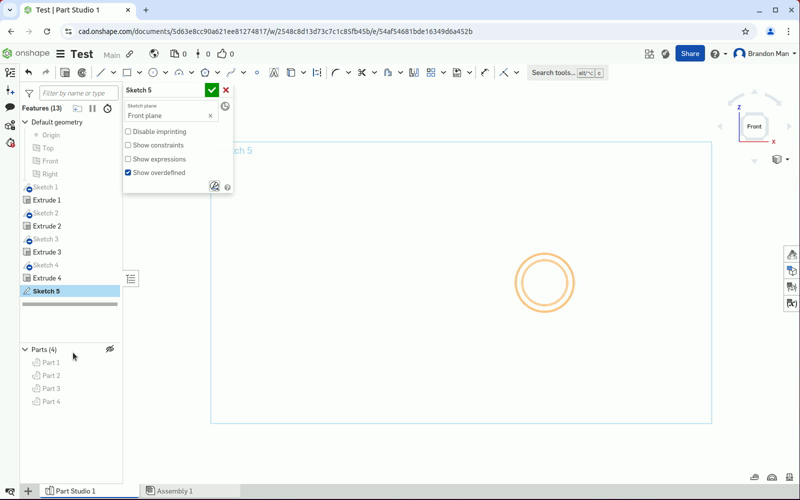
key_down(shift)
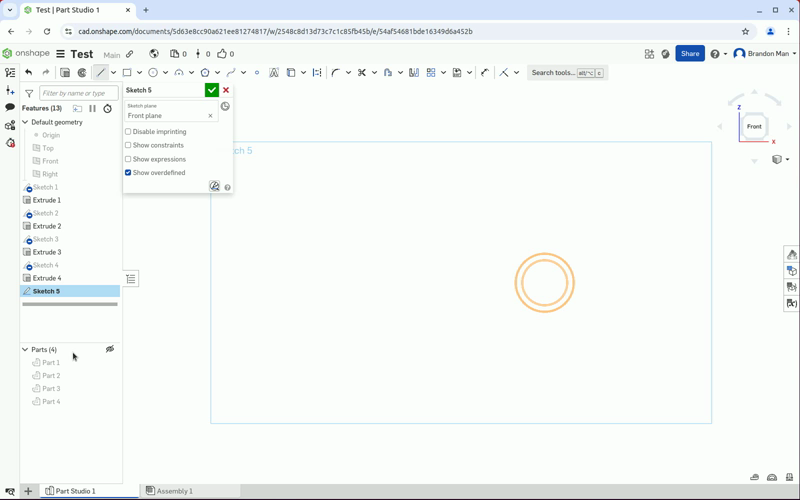
mouse_move(460, 327)
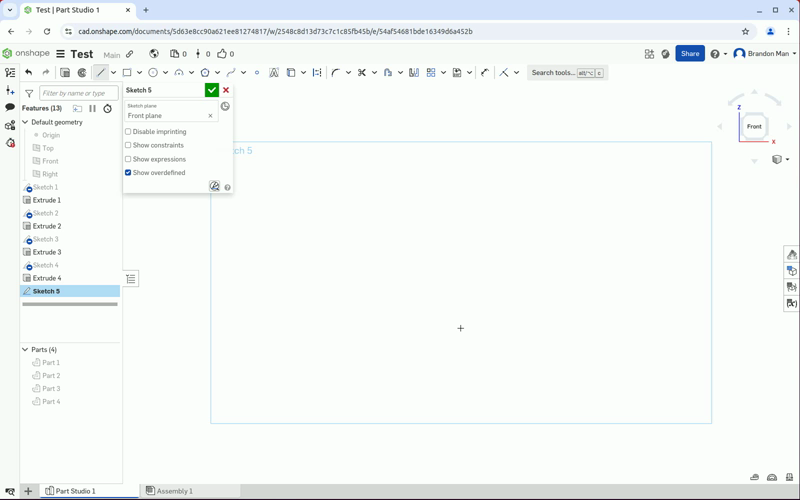
click(460, 327)
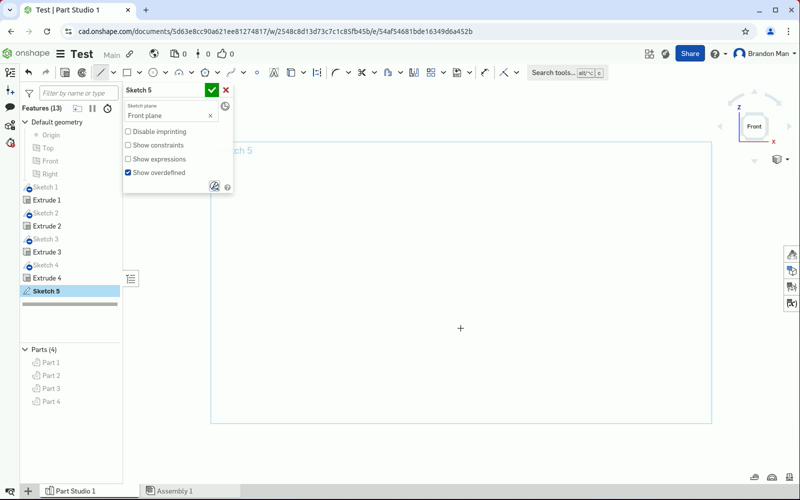
key_up(shift)
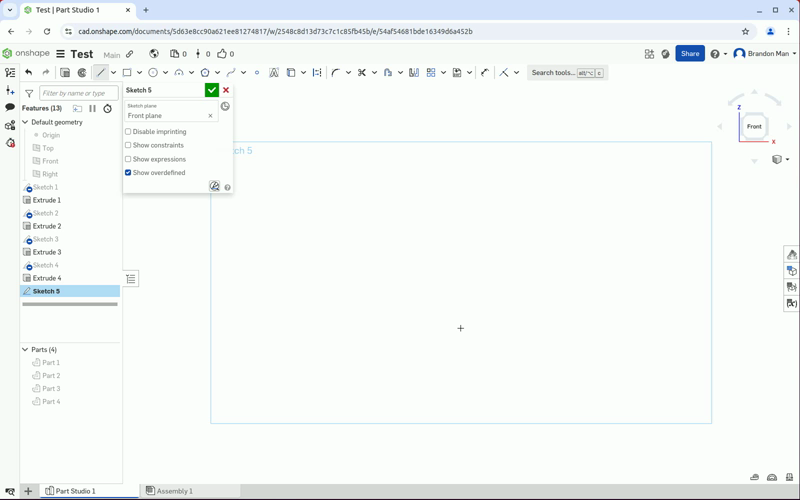
key_down(shift)
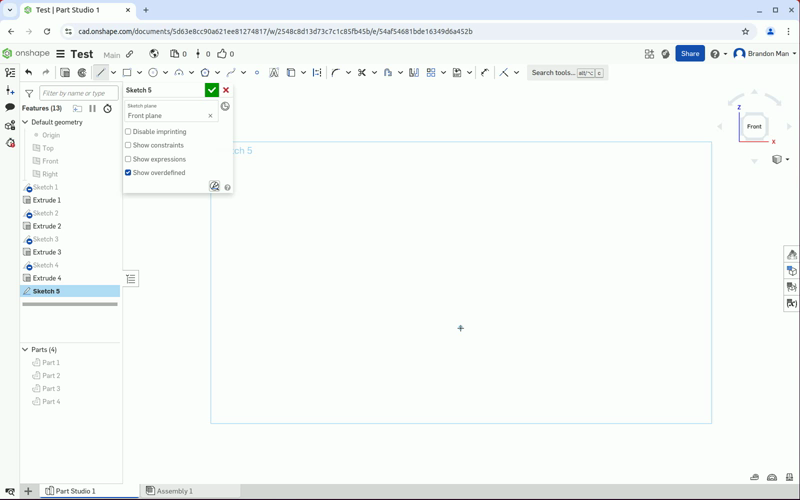
mouse_move(490, 327)
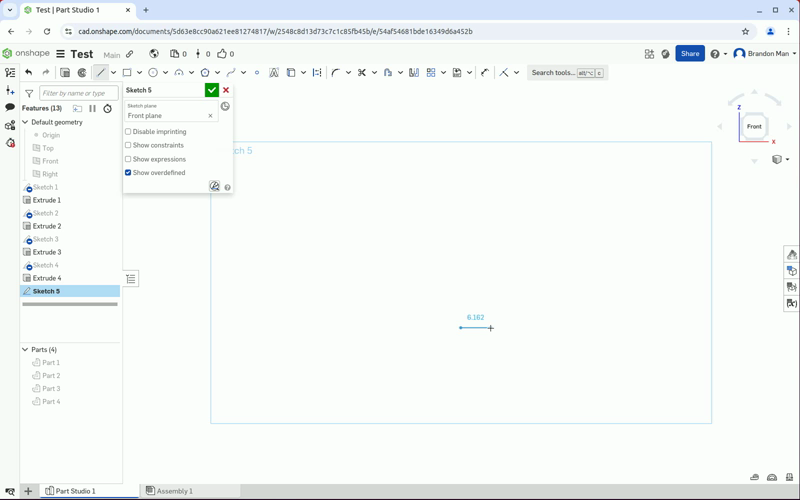
mouse_move(475, 324)
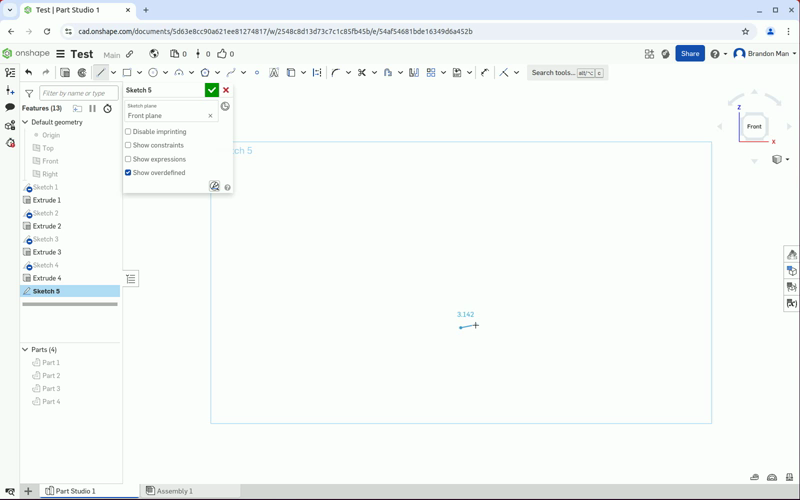
click(475, 324)
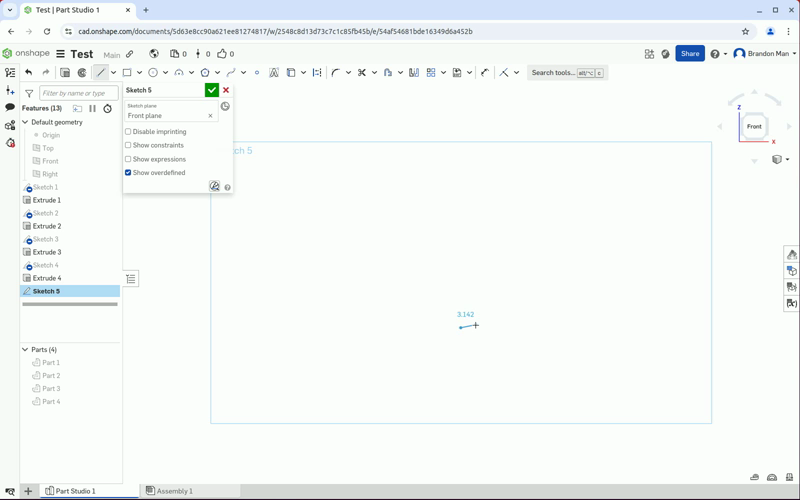
key_up(shift)
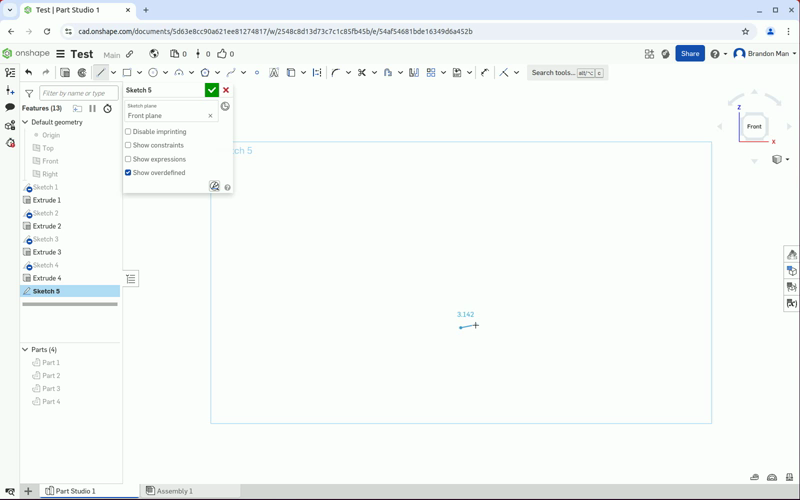
key(esc)
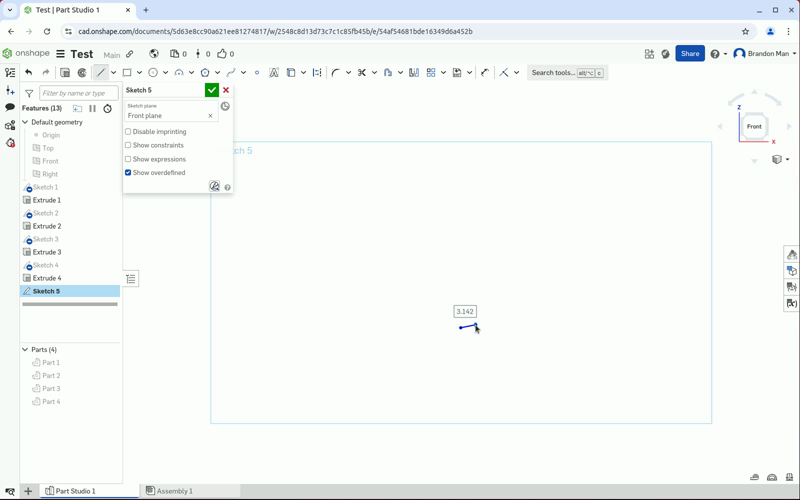
key(a)
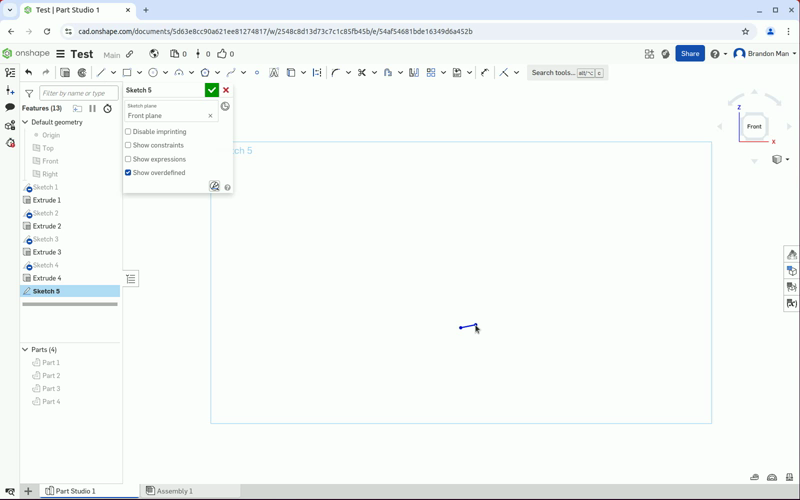
mouse_move(475, 324)
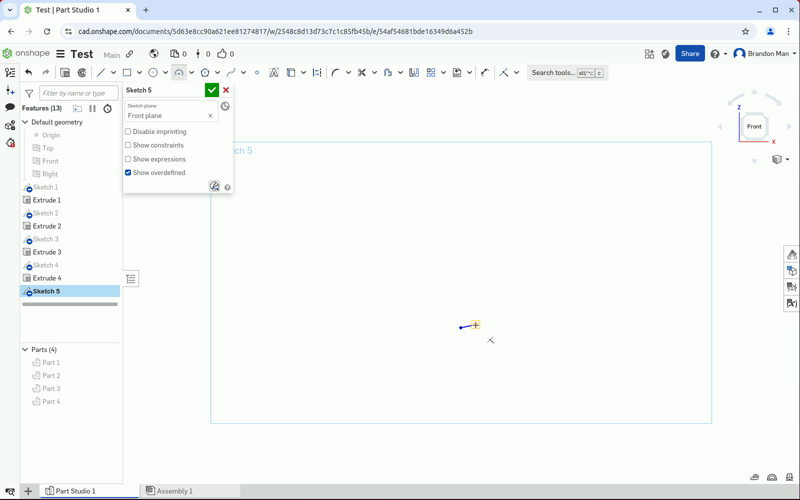
click(475, 324)
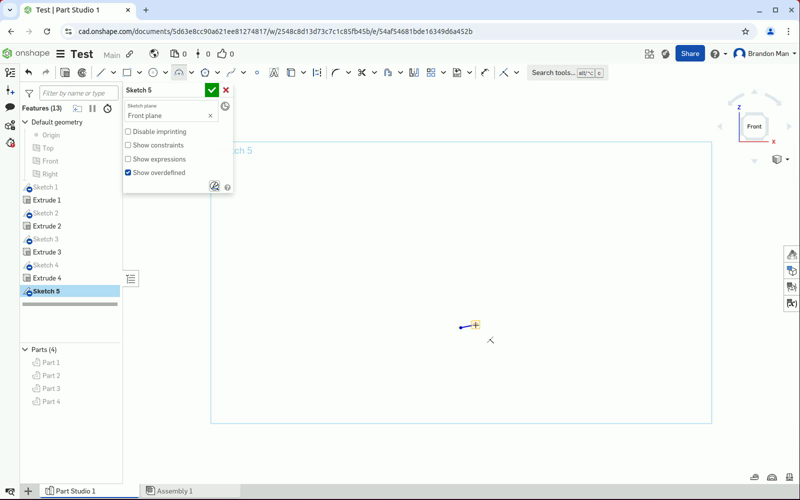
key_down(shift)
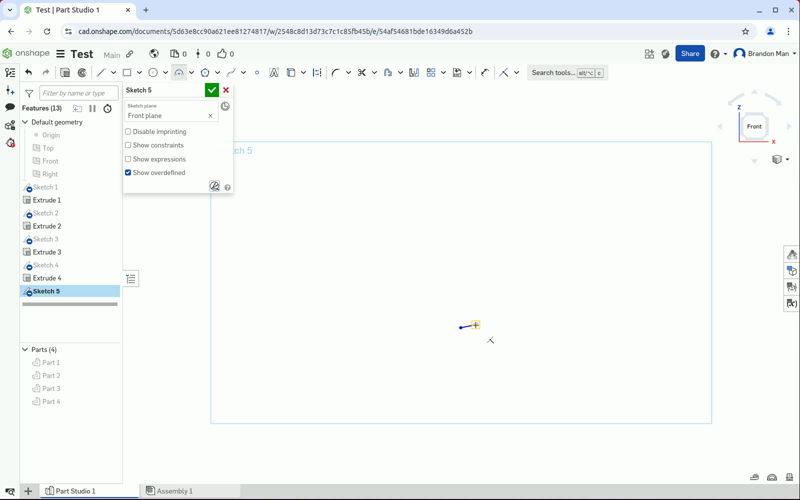
mouse_move(475, 242)
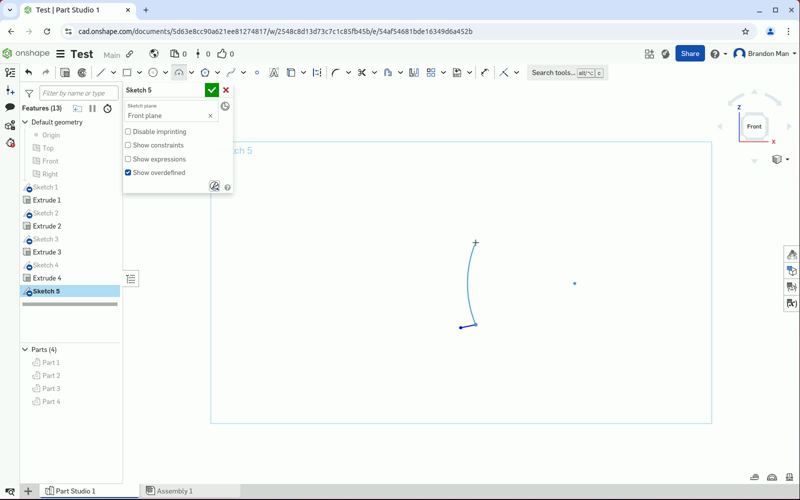
click(475, 242)
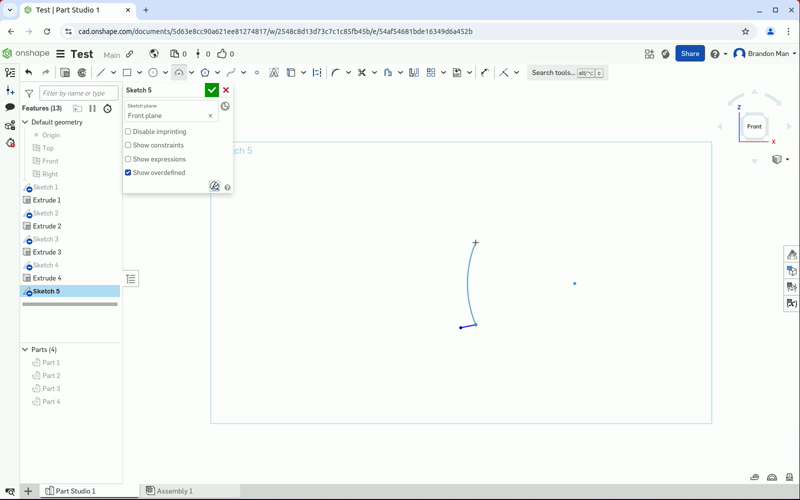
mouse_move(504, 283)
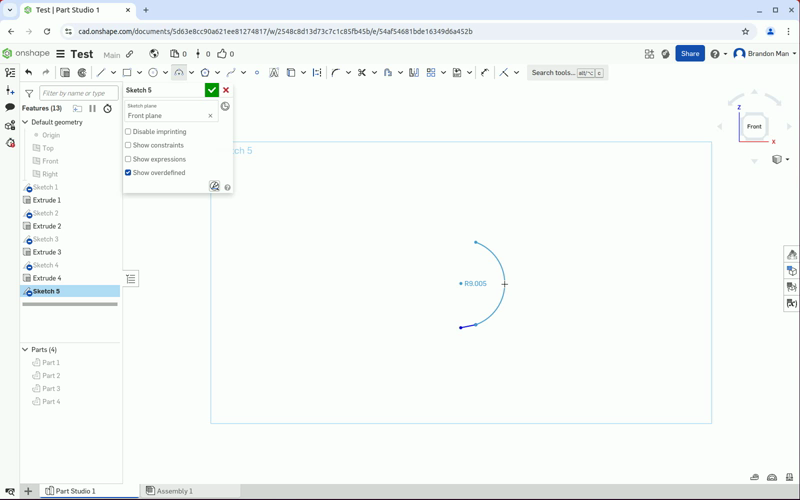
click(504, 283)
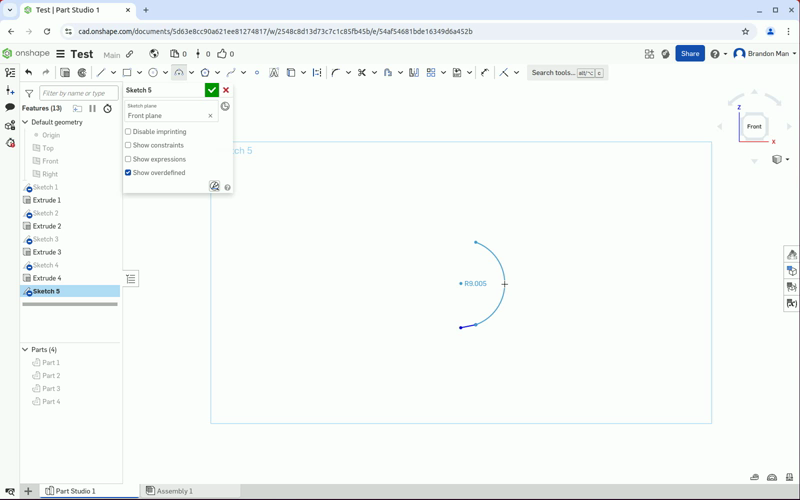
key_up(shift)
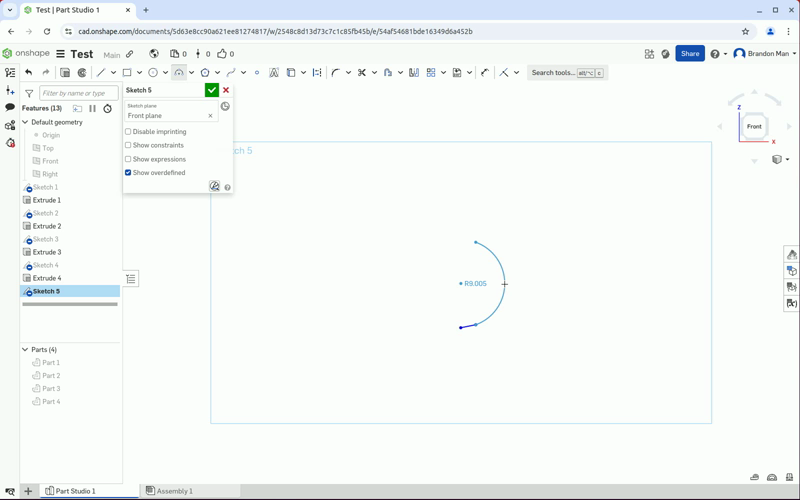
key(esc)
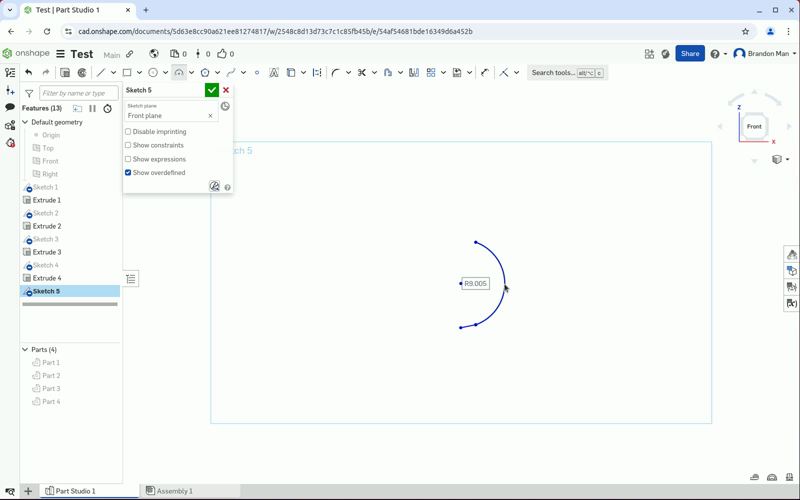
key(l)
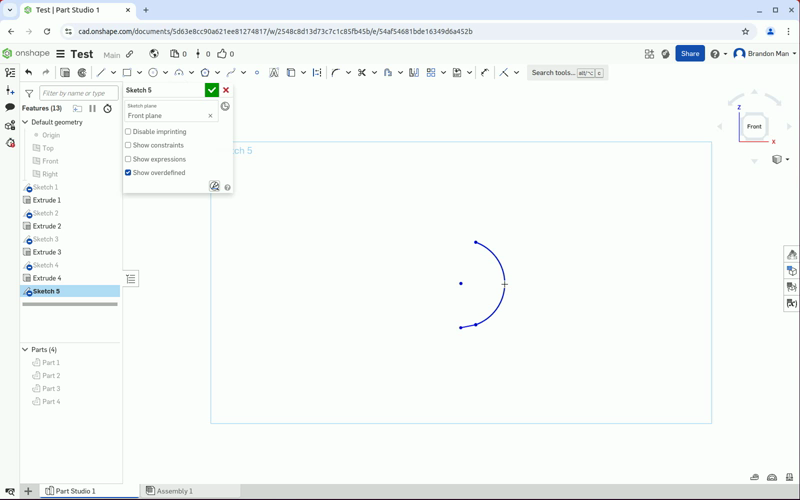
mouse_move(475, 242)
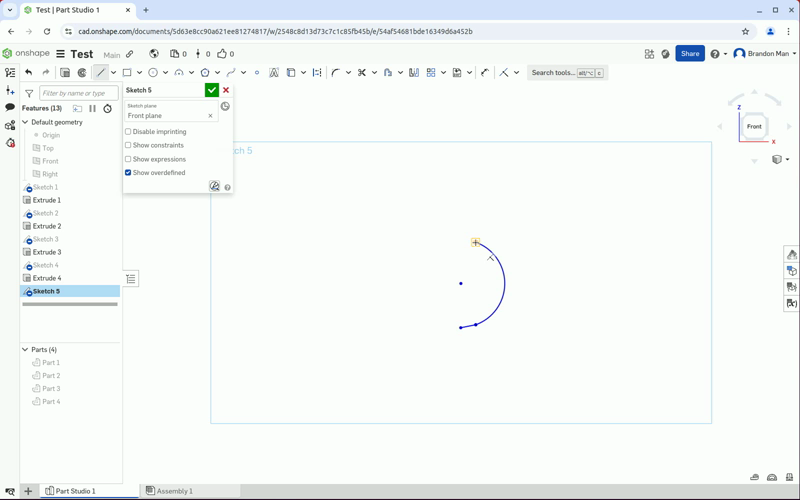
click(475, 242)
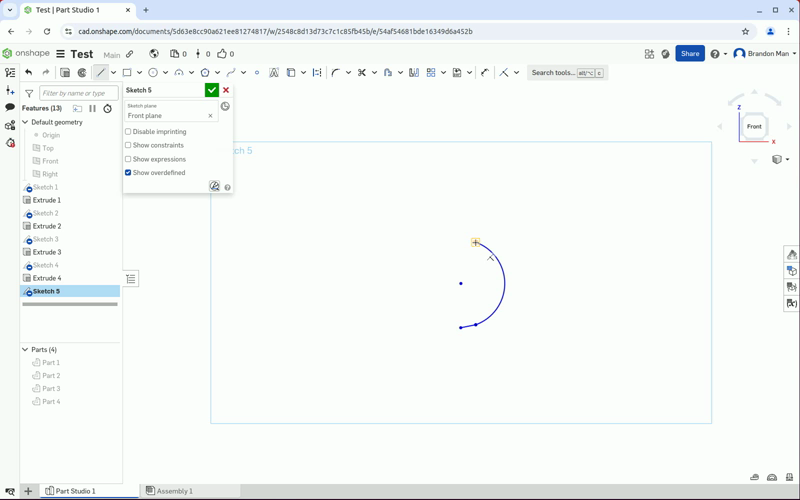
key_down(shift)
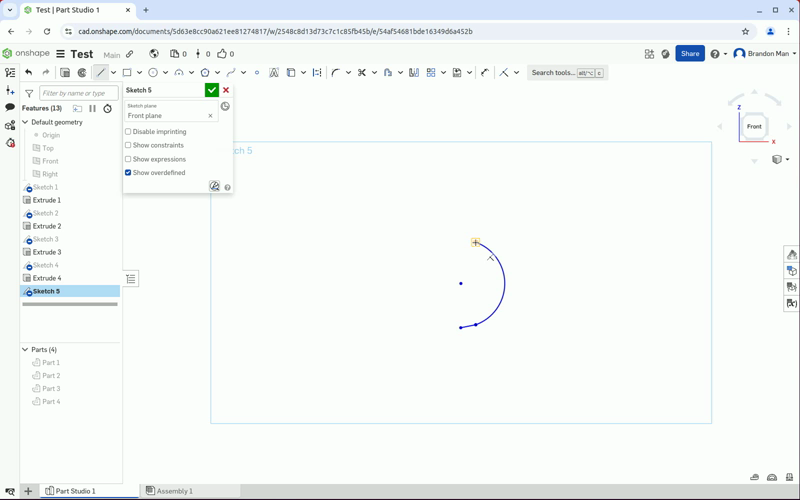
mouse_move(505, 242)
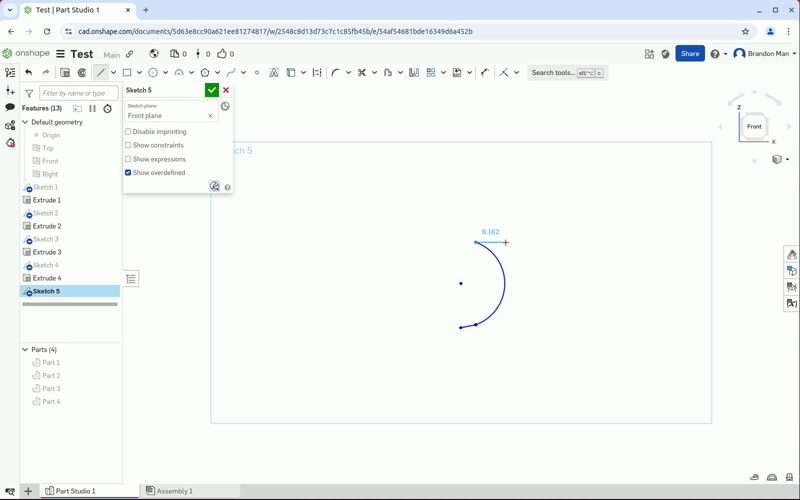
mouse_move(460, 239)
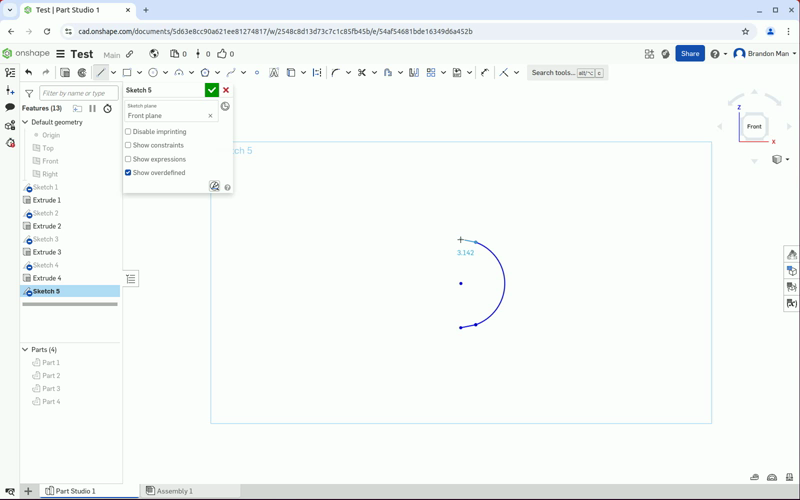
click(460, 239)
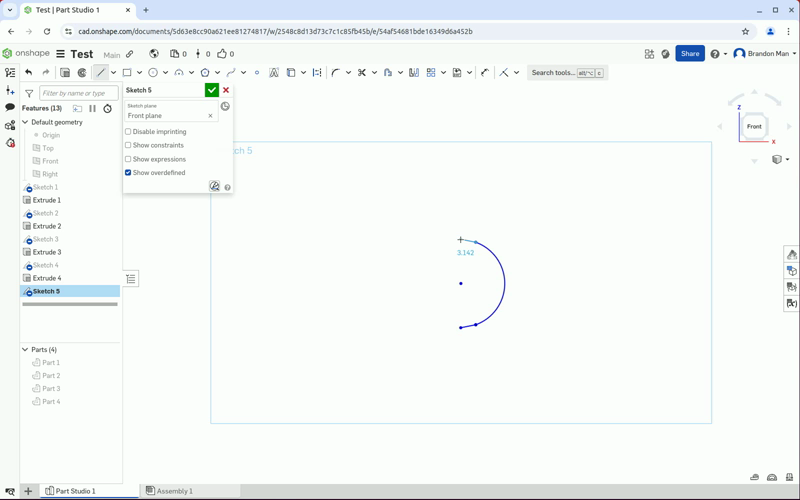
key_up(shift)
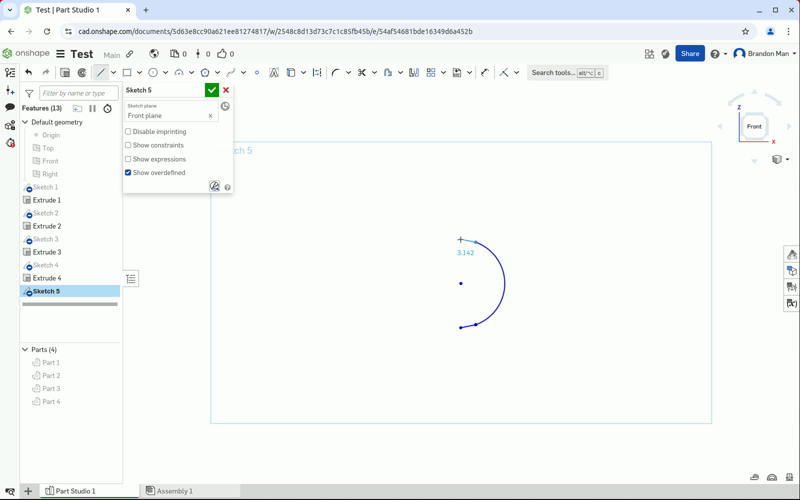
key(esc)
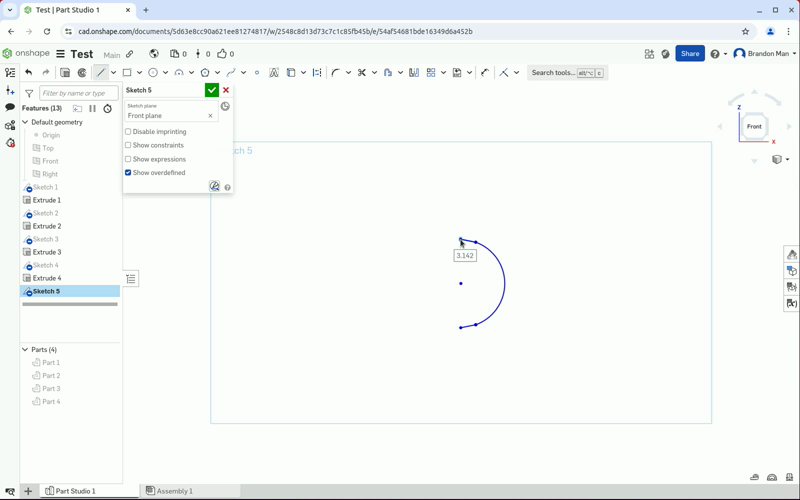
key(a)
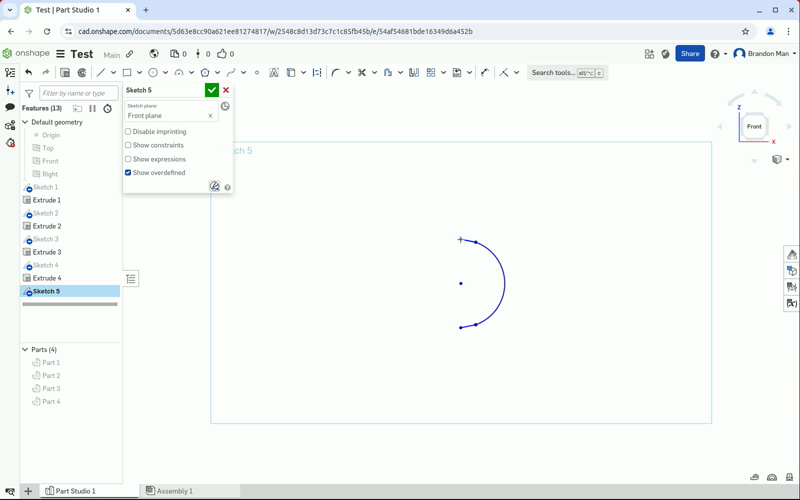
mouse_move(460, 239)
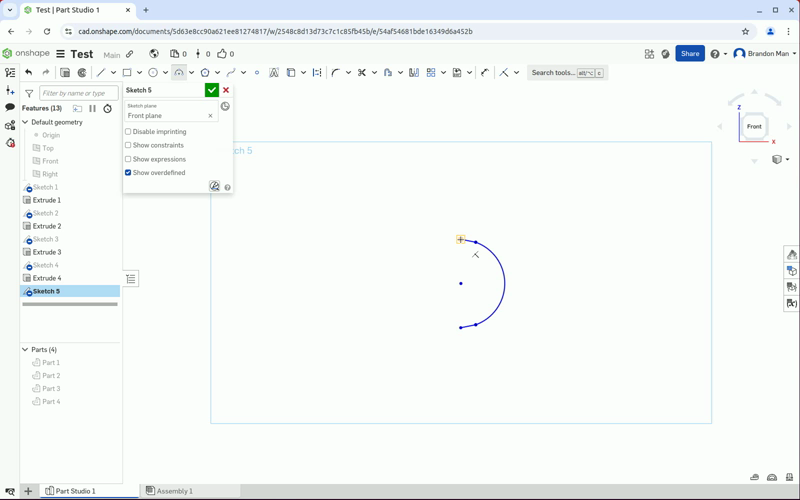
click(460, 239)
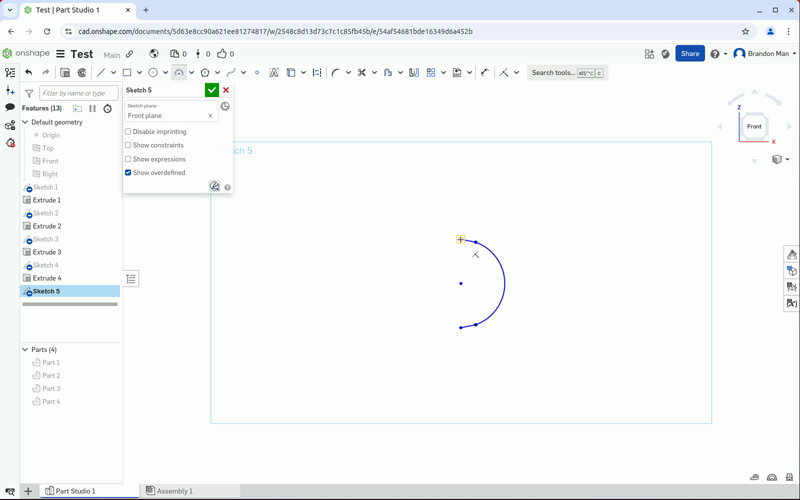
mouse_move(460, 327)
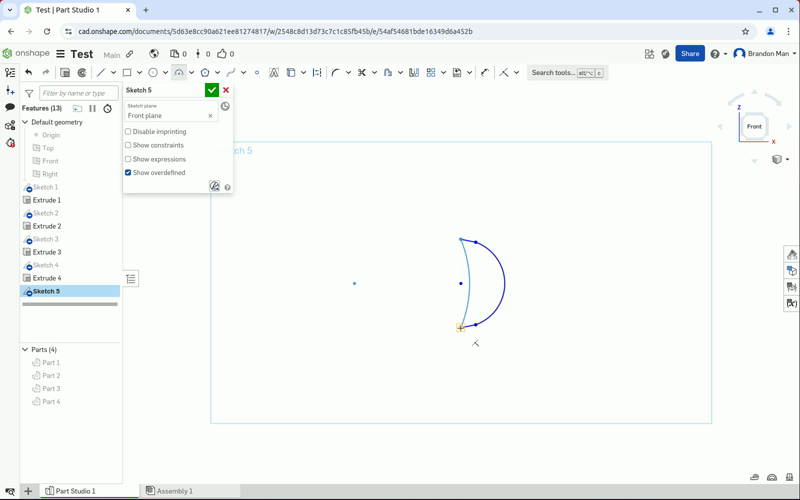
click(460, 327)
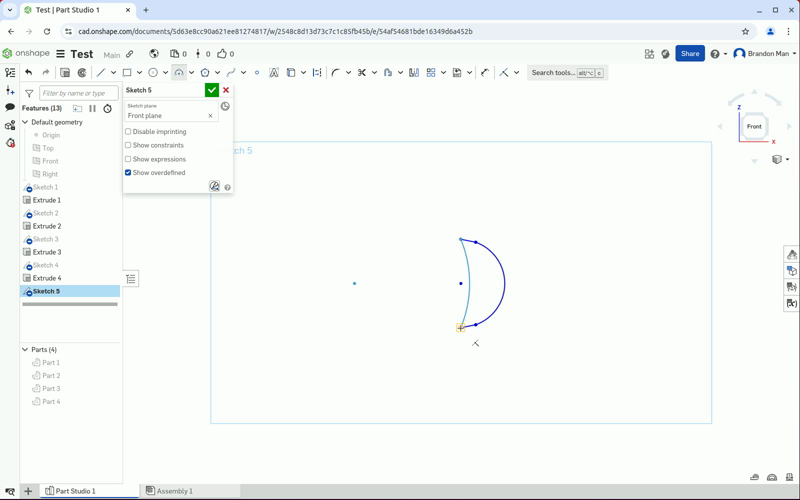
key_down(shift)
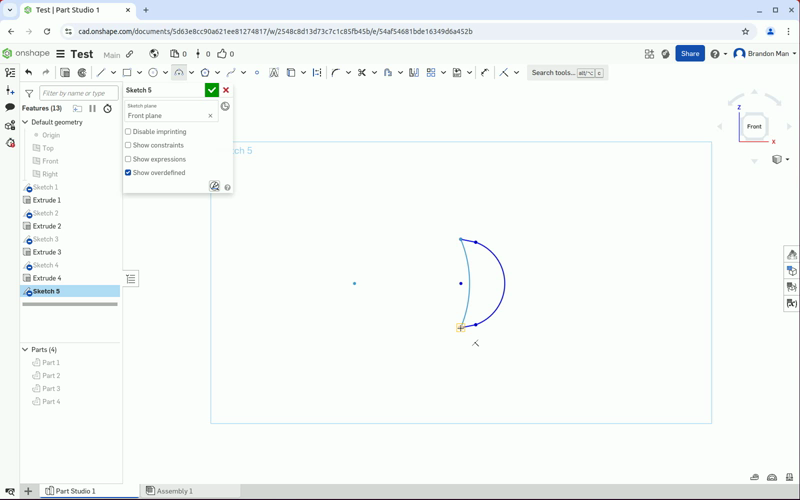
mouse_move(416, 283)
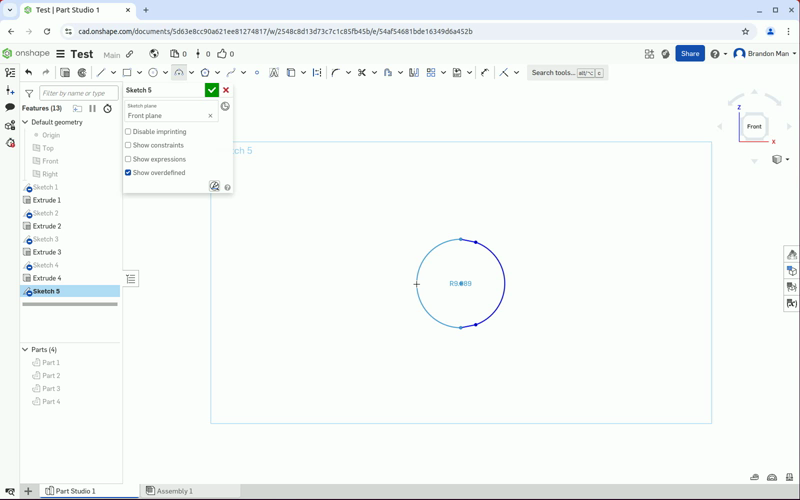
click(416, 283)
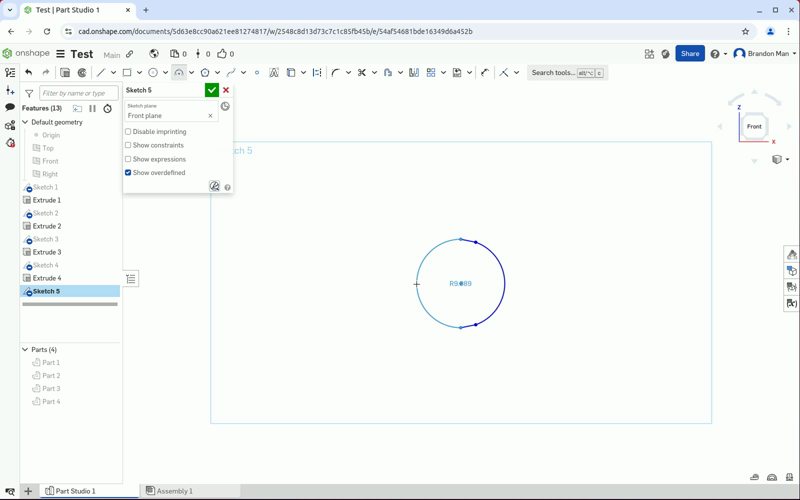
key_up(shift)
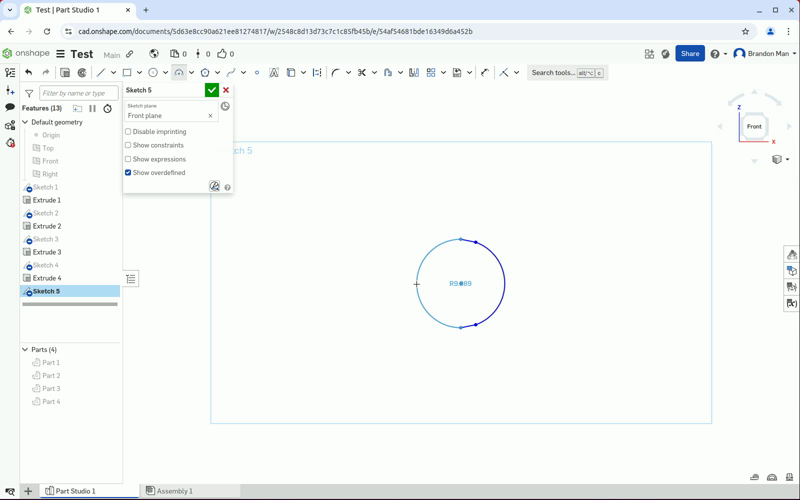
key(esc)
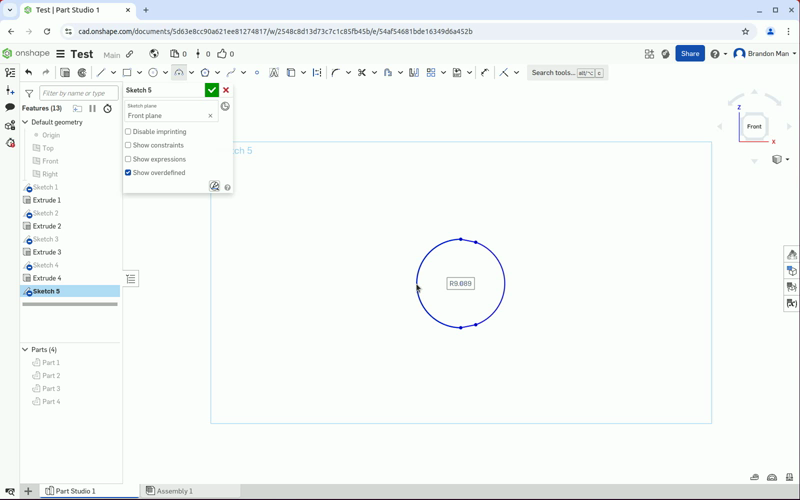
key(l)
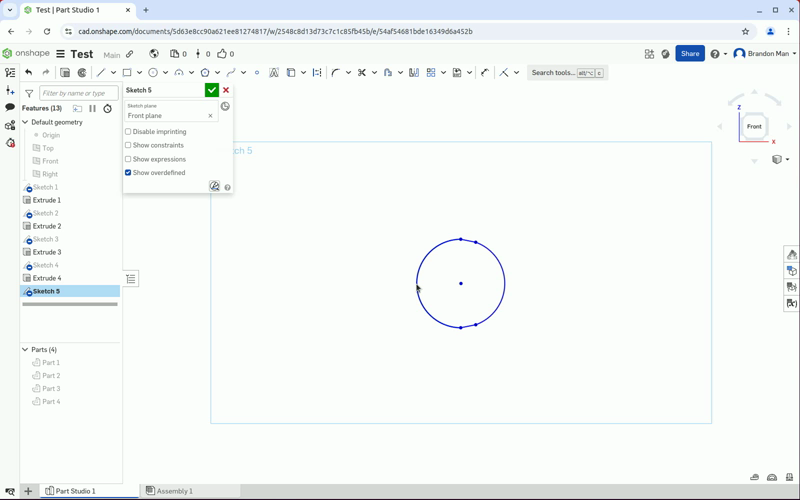
key_down(shift)
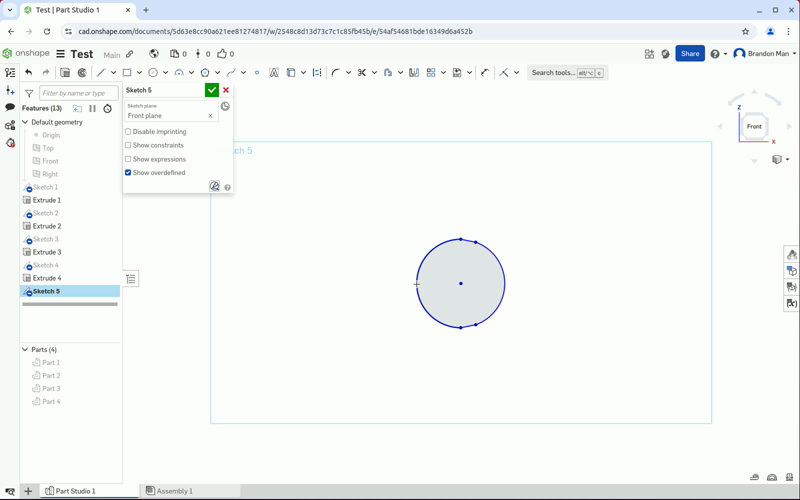
mouse_move(431, 290)
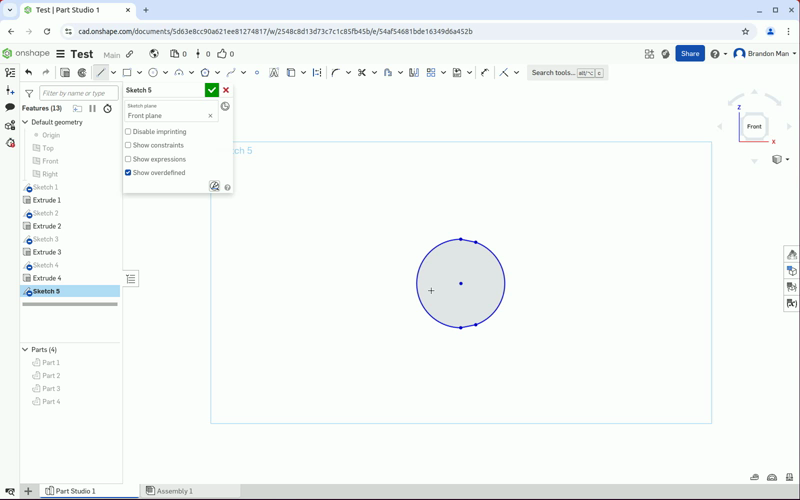
click(431, 290)
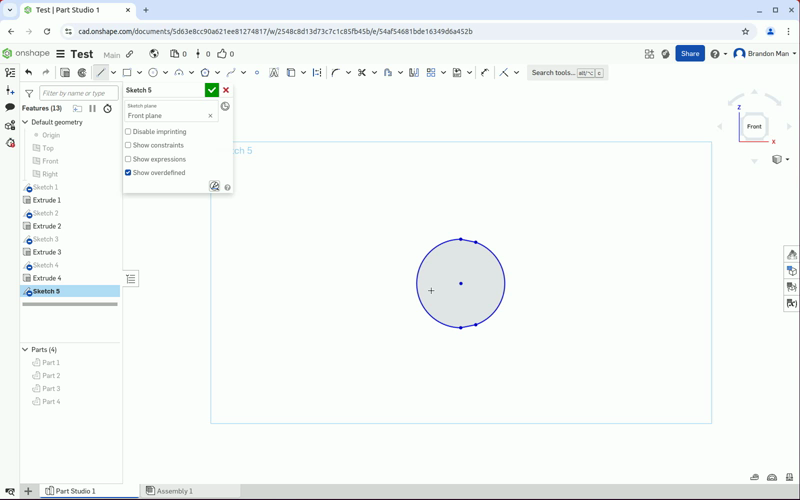
key_up(shift)
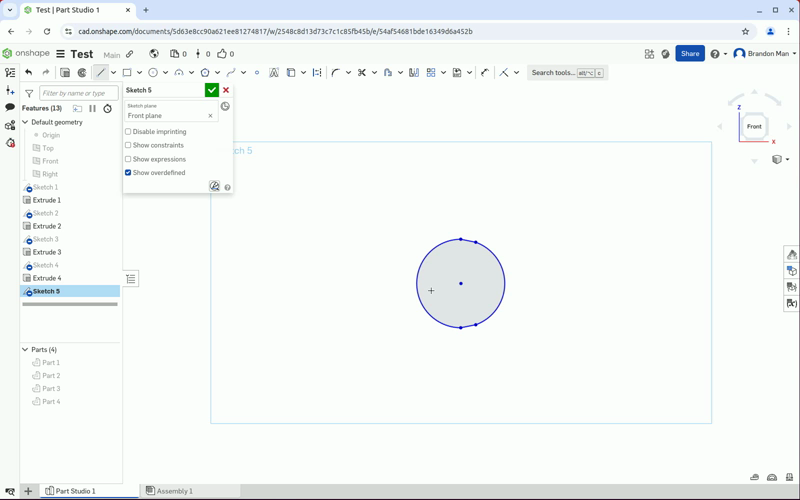
key_down(shift)
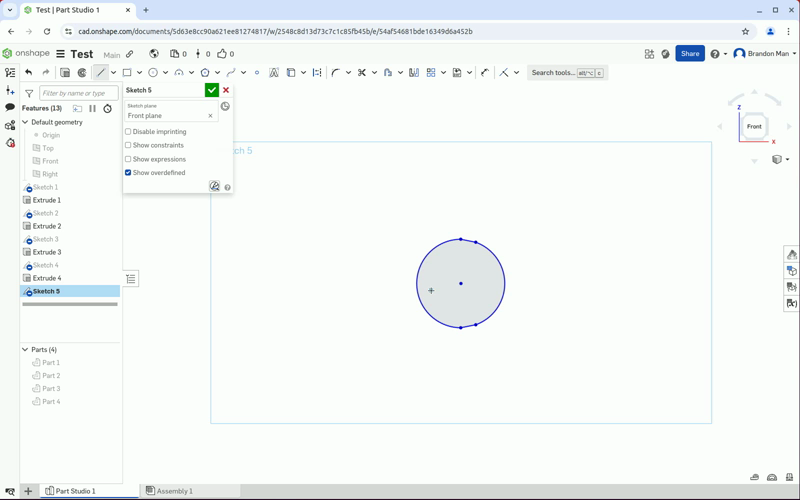
mouse_move(461, 290)
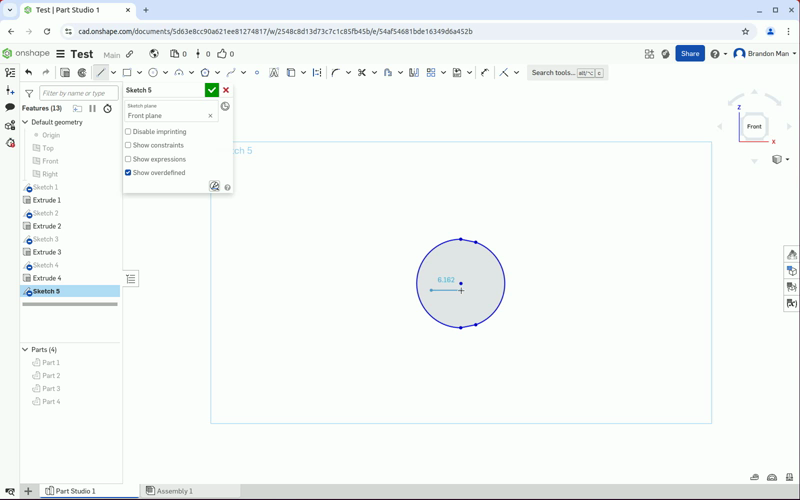
mouse_move(440, 290)
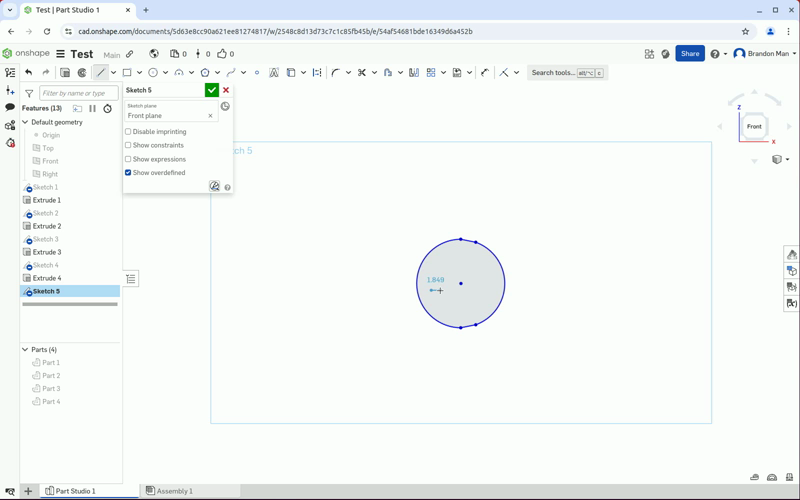
click(440, 290)
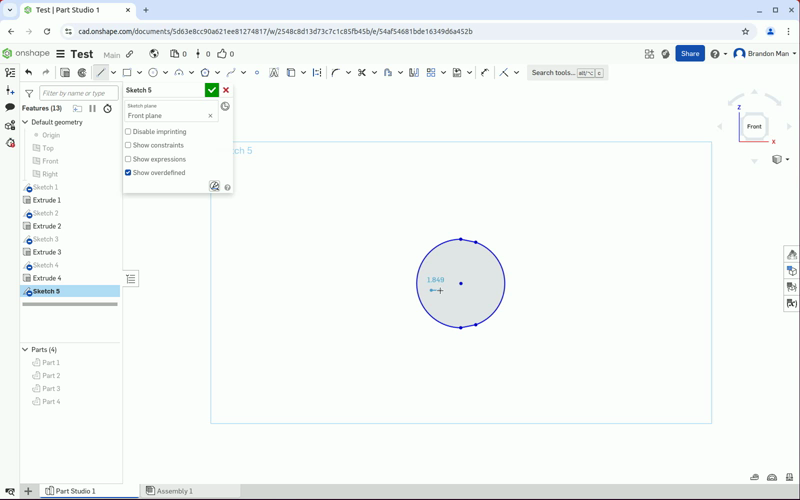
key_up(shift)
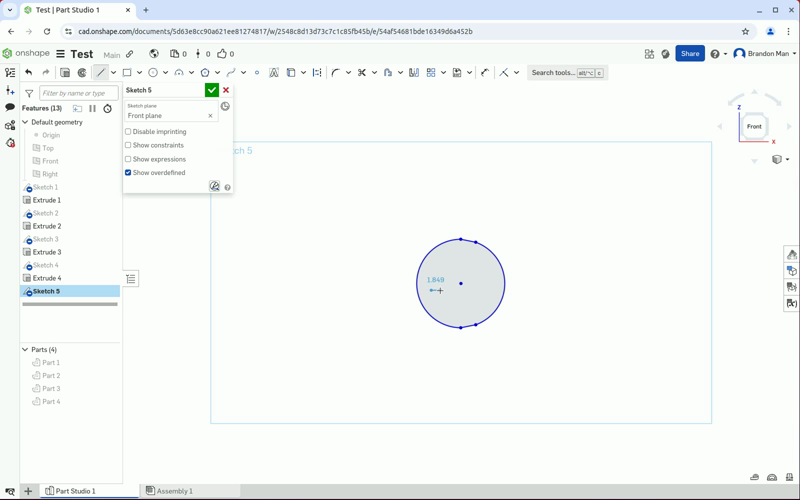
key(esc)
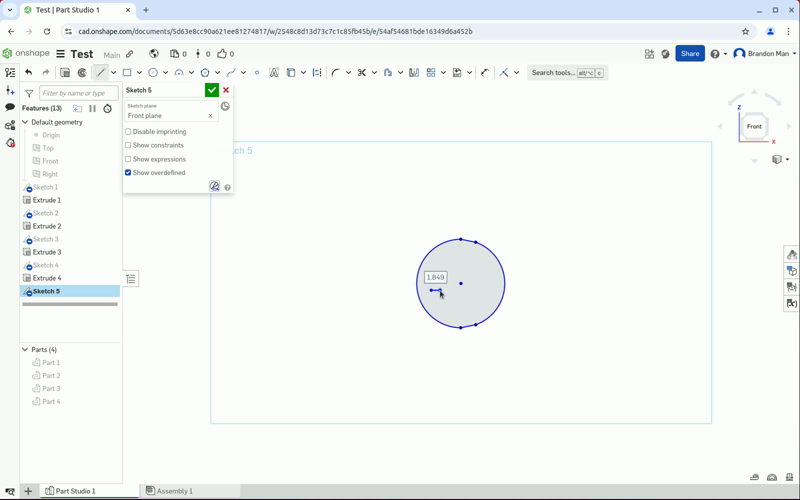
key(a)
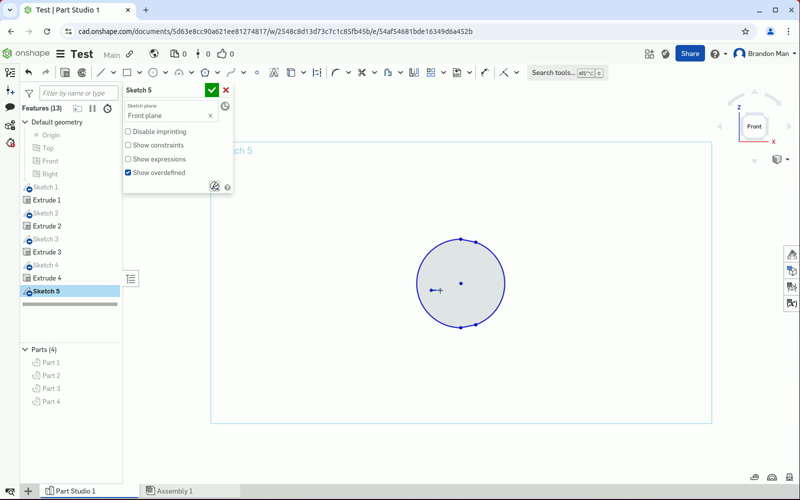
mouse_move(440, 290)
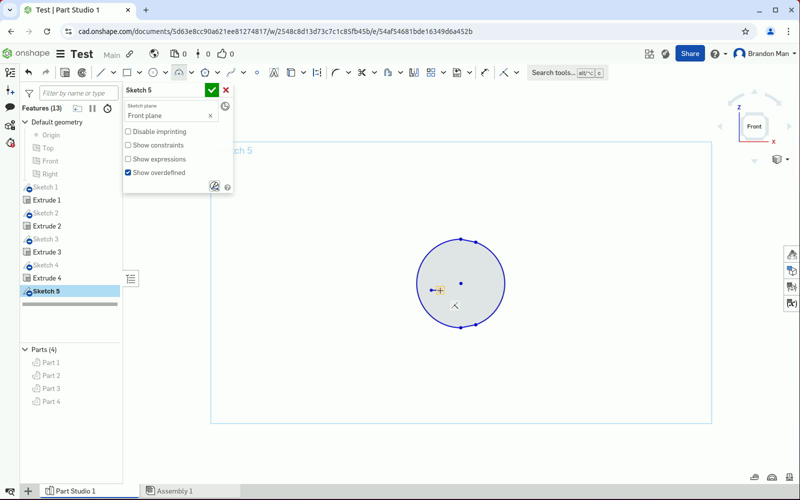
click(440, 290)
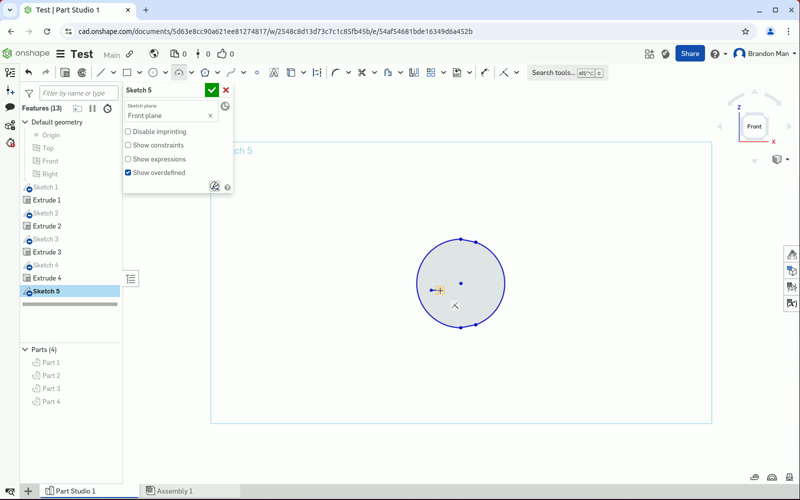
key_down(shift)
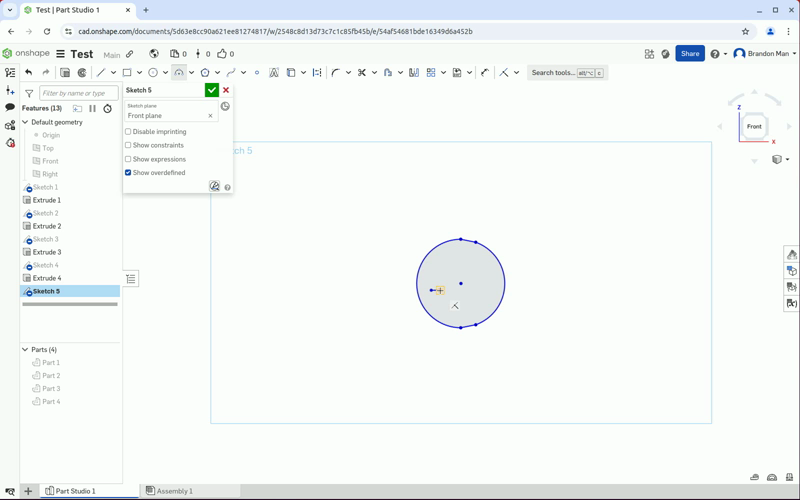
mouse_move(481, 290)
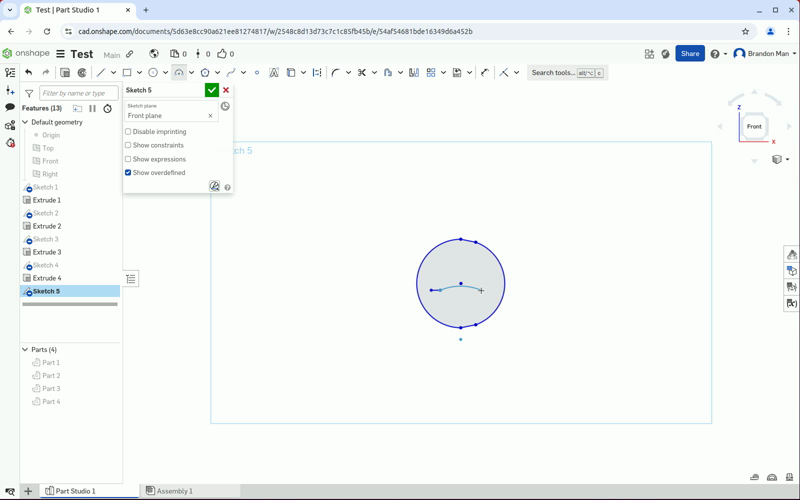
click(481, 290)
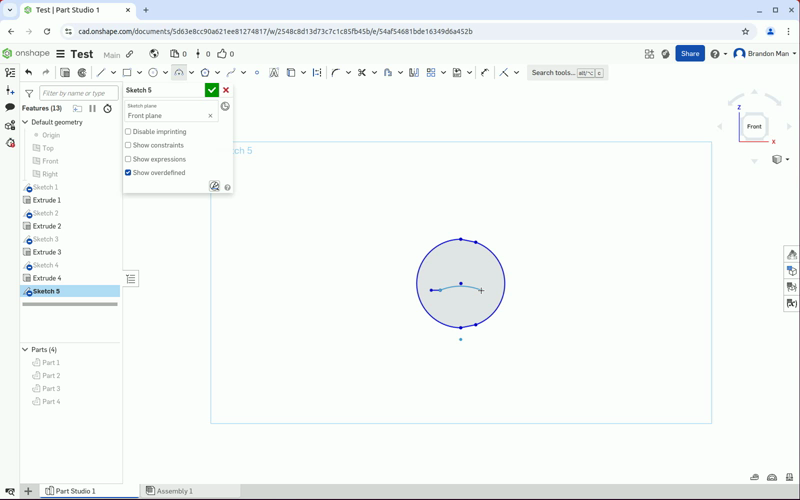
mouse_move(460, 304)
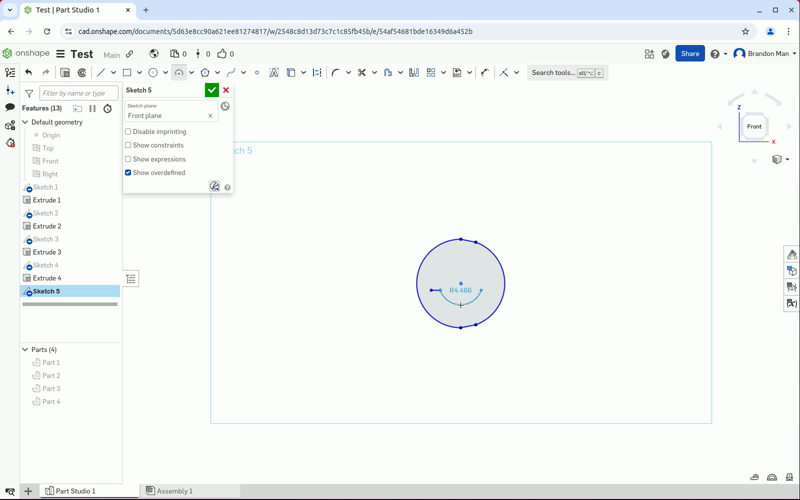
click(460, 304)
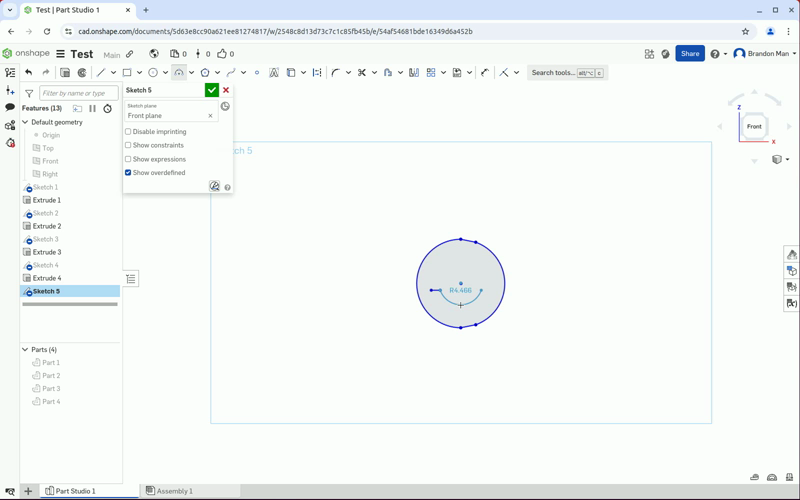
key_up(shift)
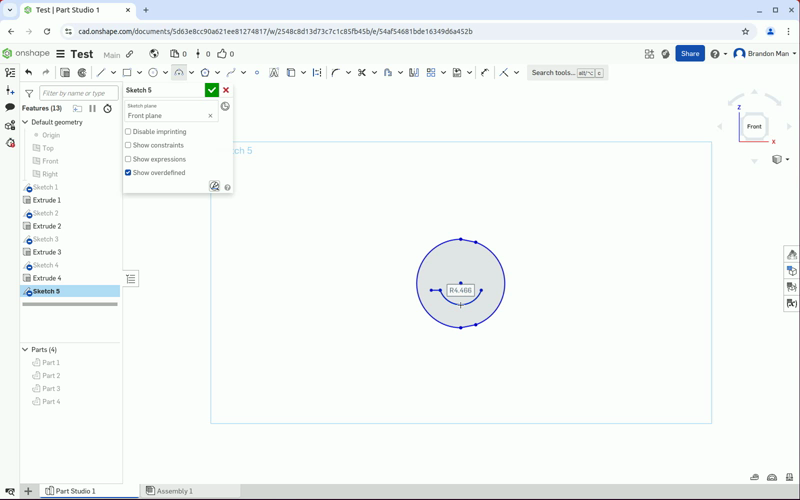
key(esc)
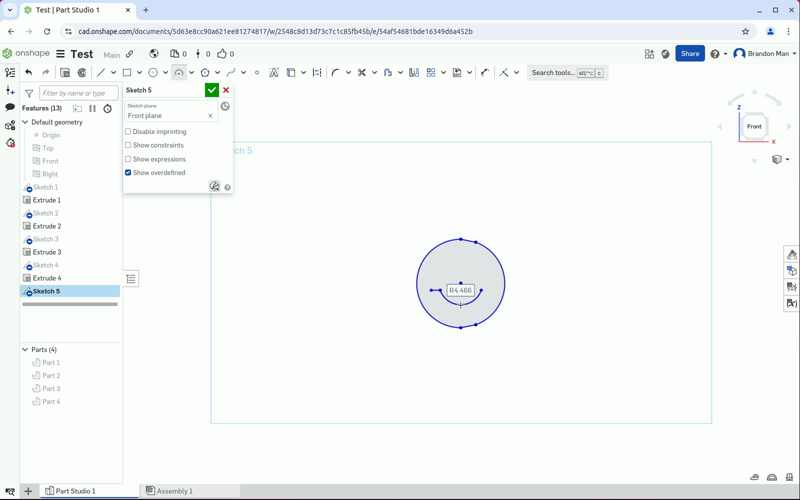
key(l)
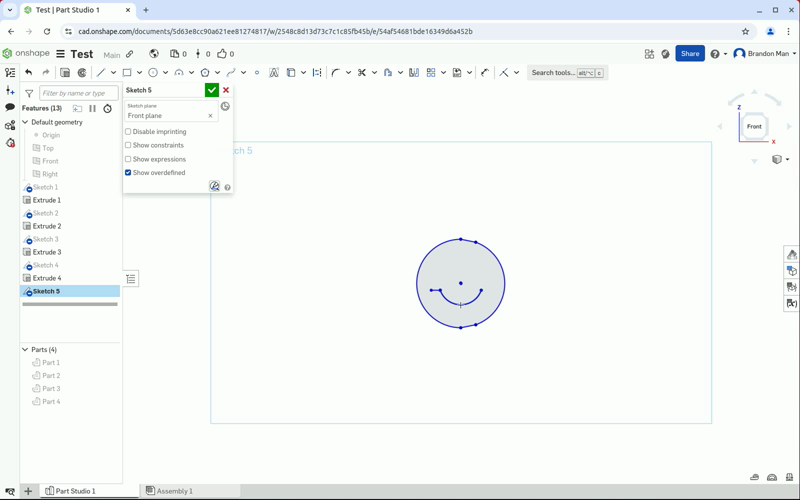
mouse_move(481, 290)
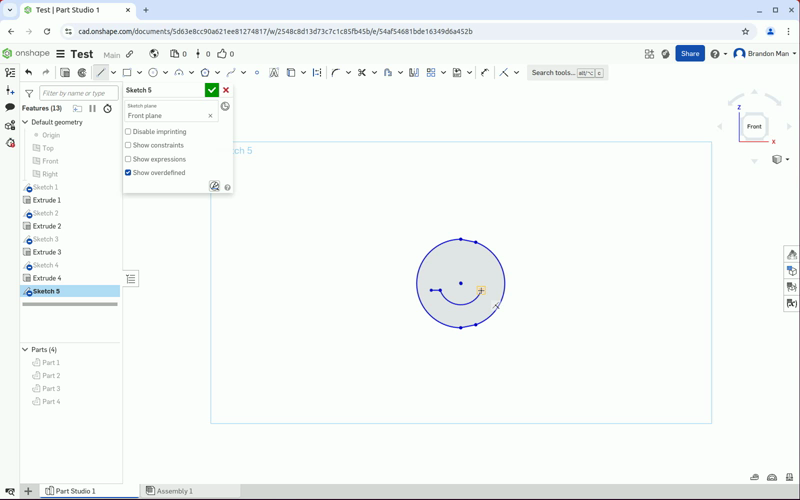
click(481, 290)
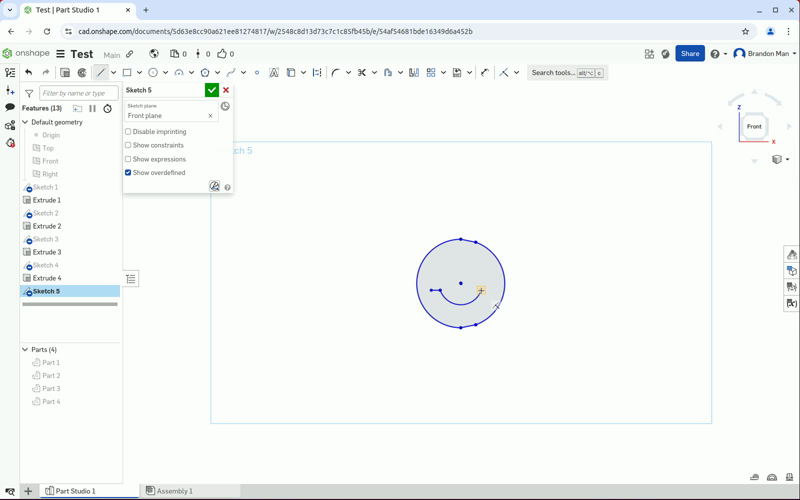
key_down(shift)
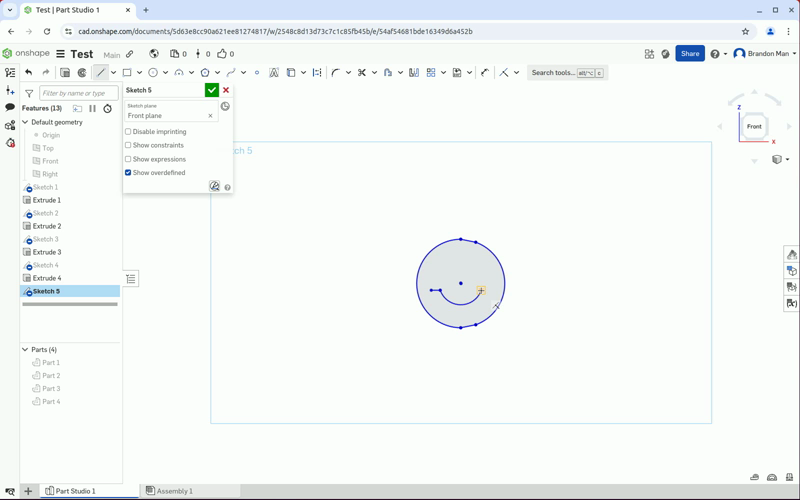
mouse_move(511, 290)
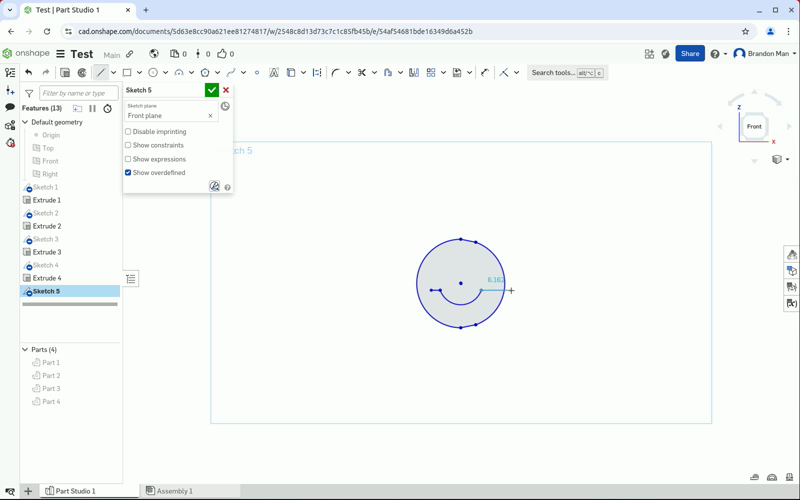
mouse_move(490, 290)
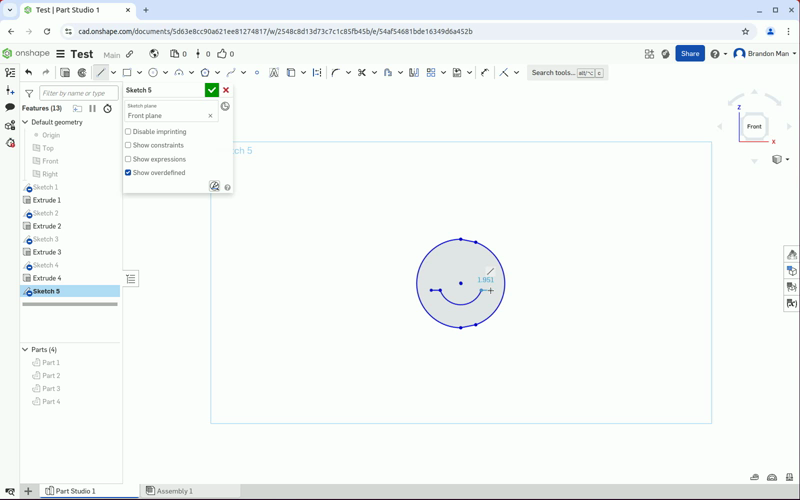
click(490, 290)
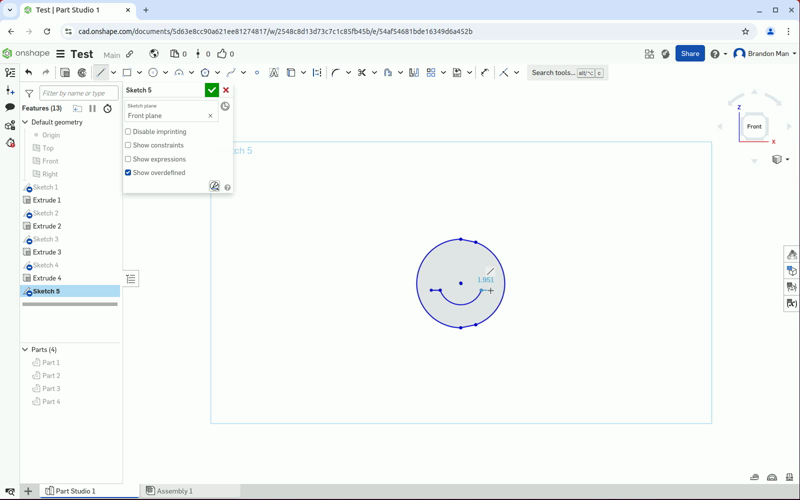
key_up(shift)
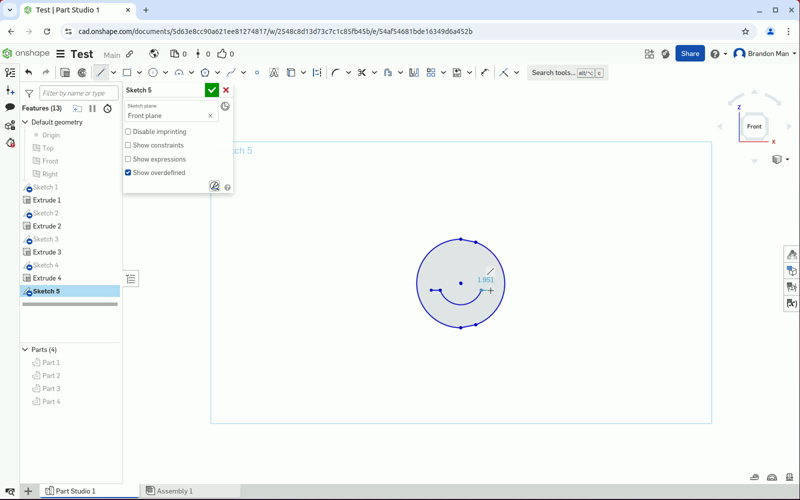
key_down(shift)
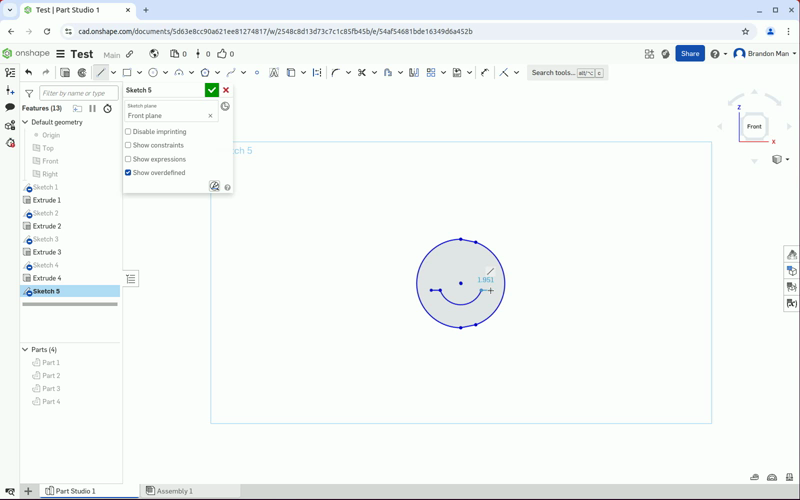
mouse_move(520, 290)
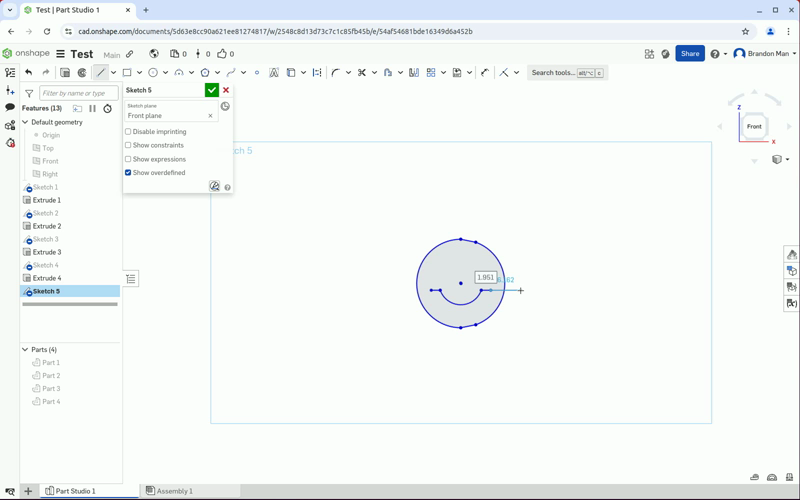
mouse_move(490, 276)
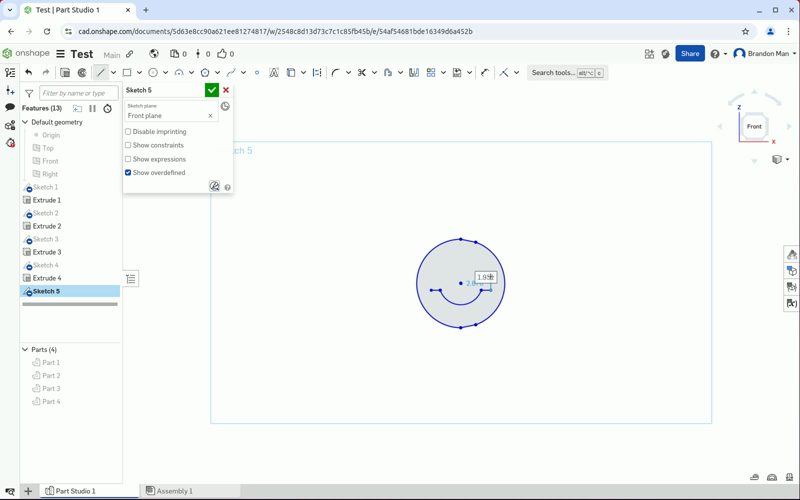
click(490, 276)
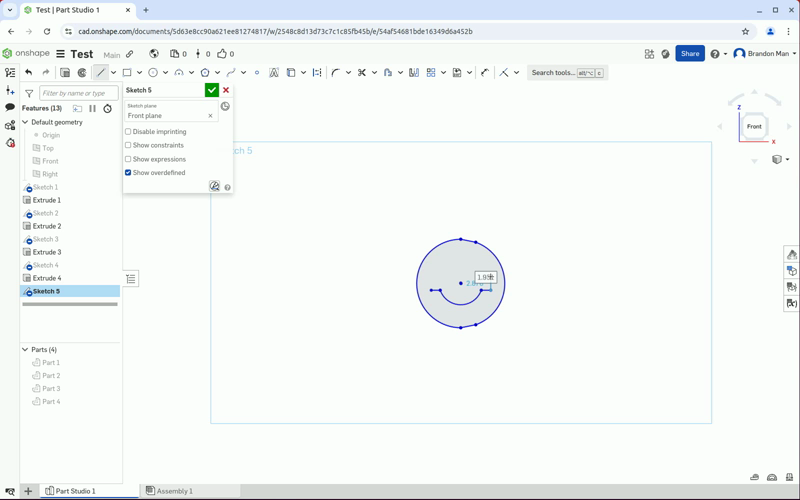
key_up(shift)
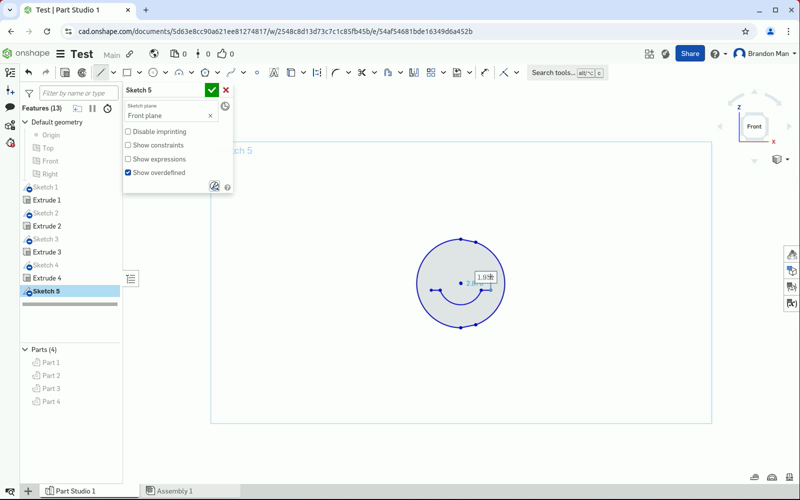
key_down(shift)
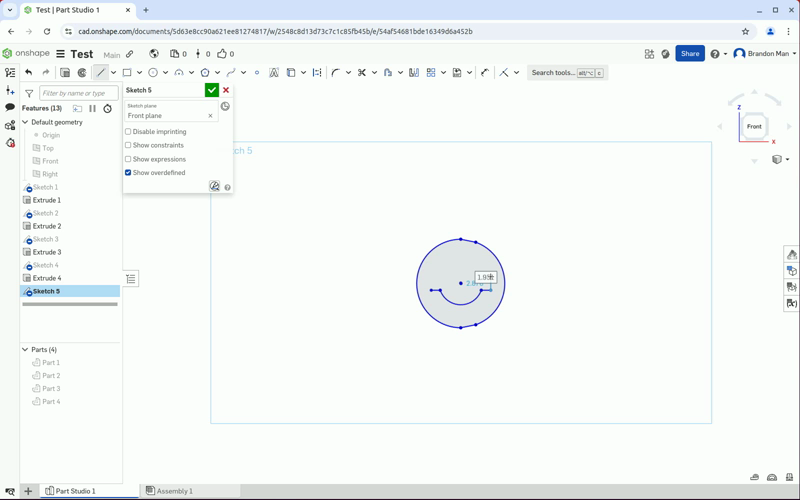
mouse_move(520, 276)
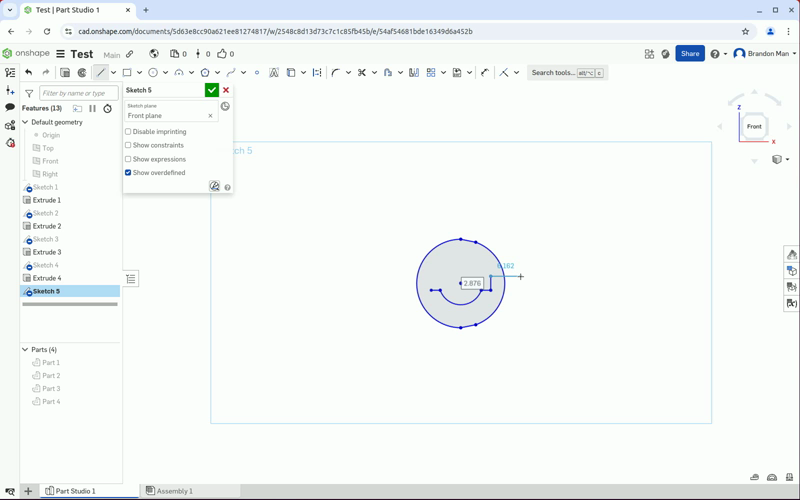
mouse_move(481, 276)
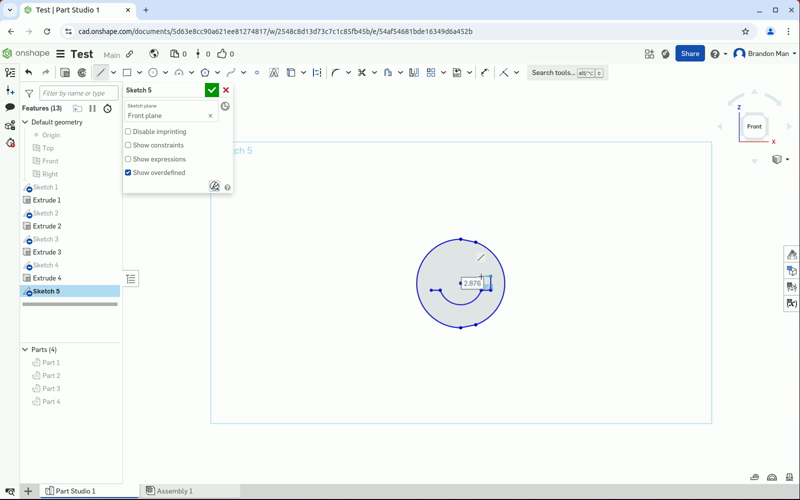
click(481, 276)
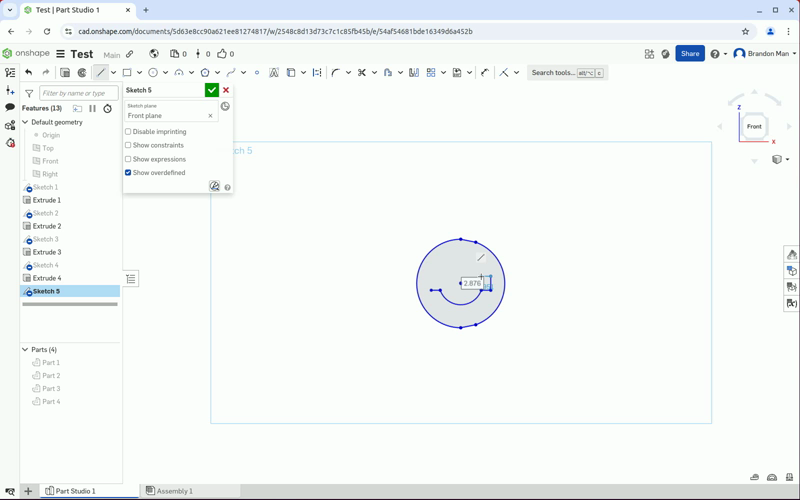
key_up(shift)
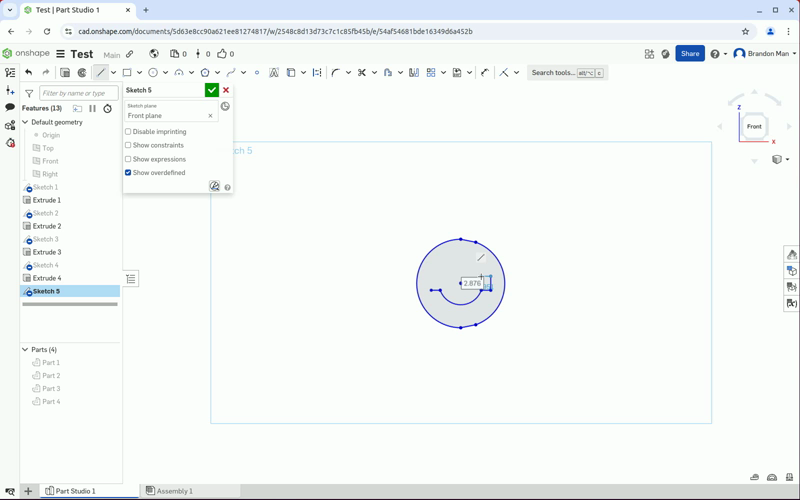
key(esc)
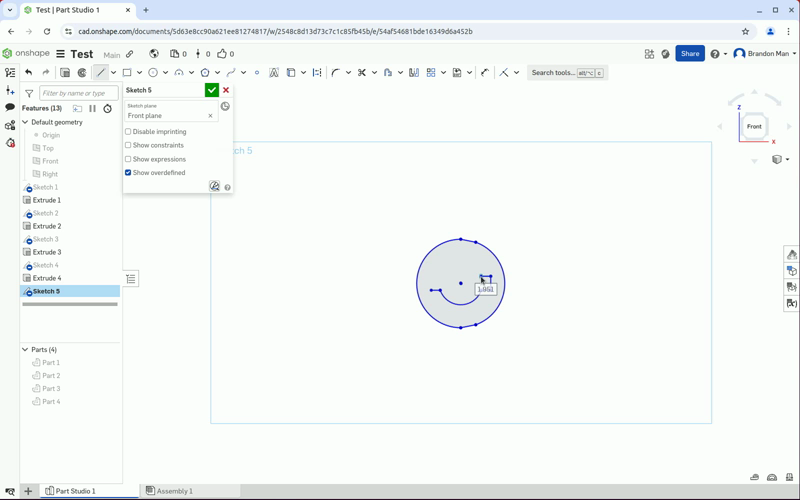
key(a)
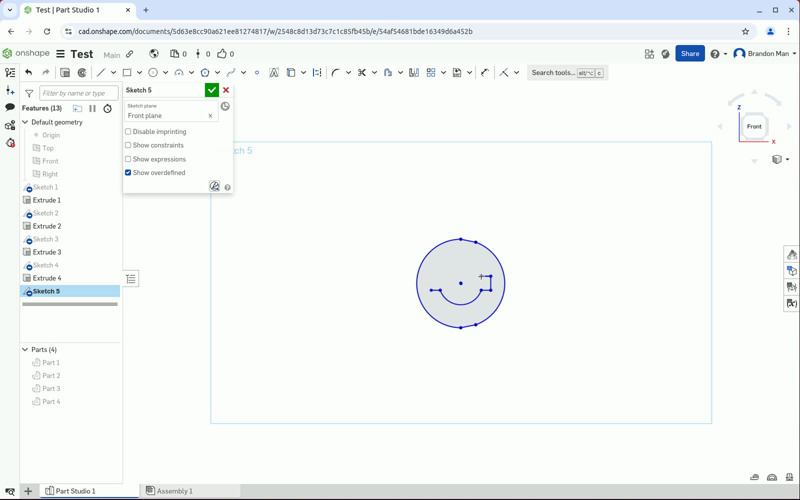
mouse_move(481, 276)
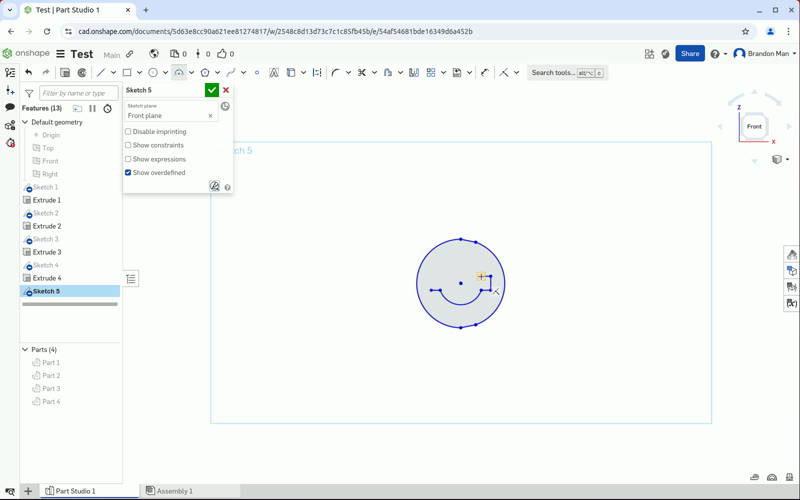
click(481, 276)
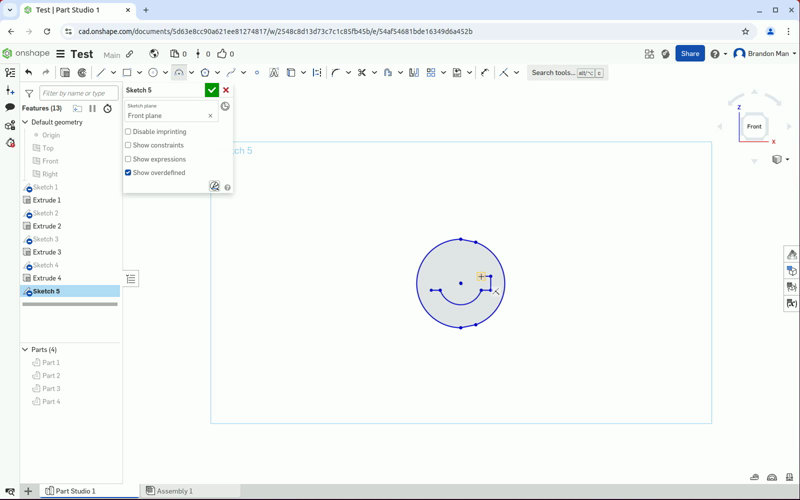
key_down(shift)
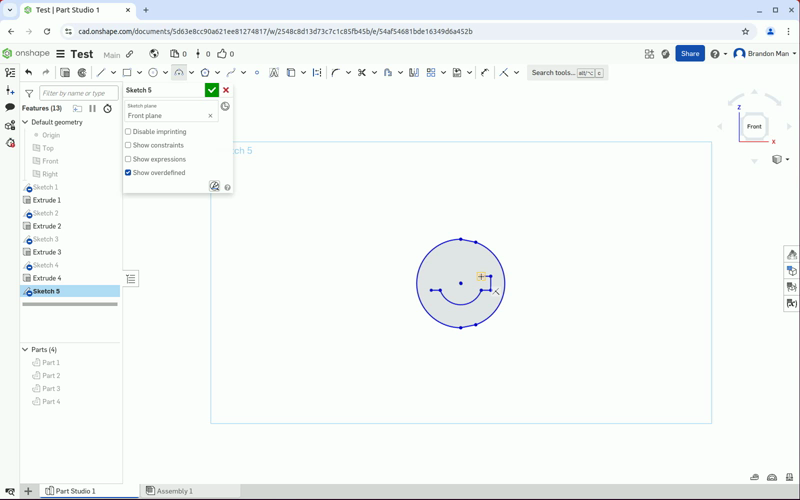
mouse_move(440, 276)
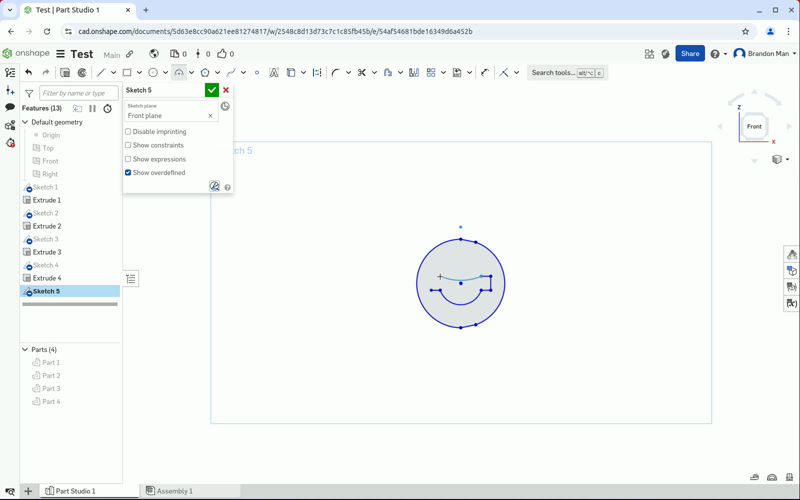
click(440, 276)
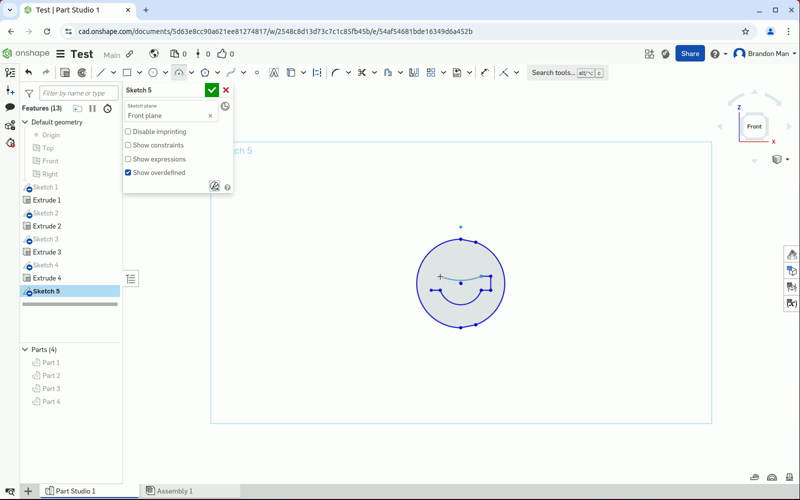
mouse_move(460, 262)
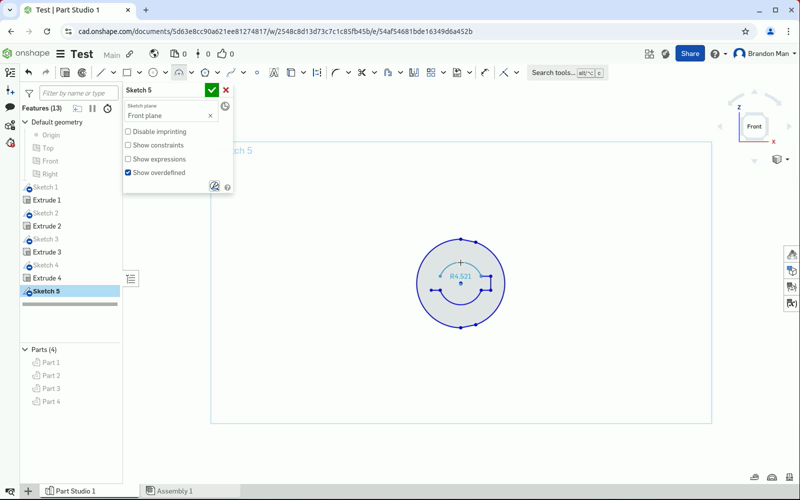
click(460, 262)
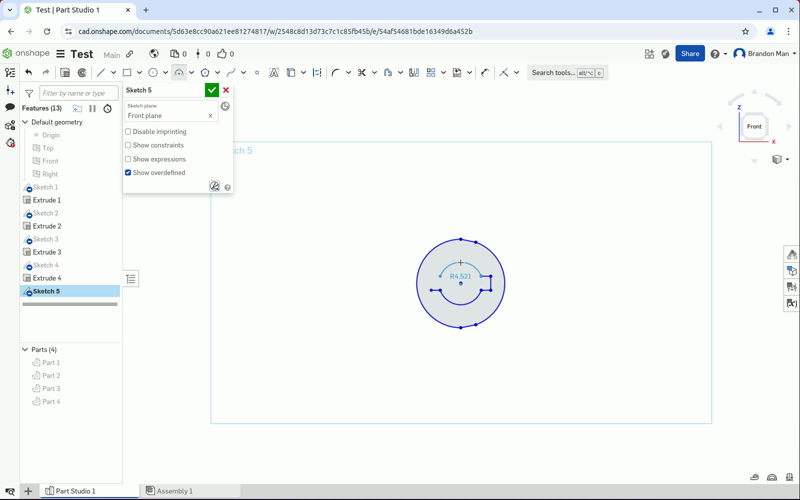
key_up(shift)
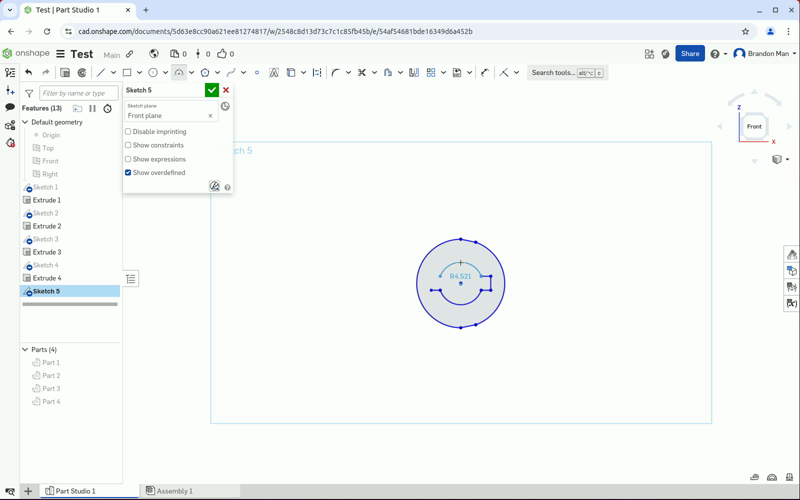
key(esc)
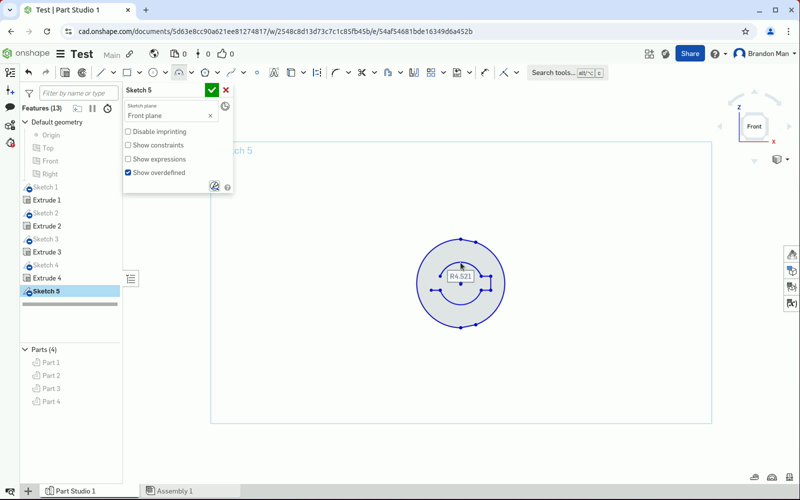
key(l)
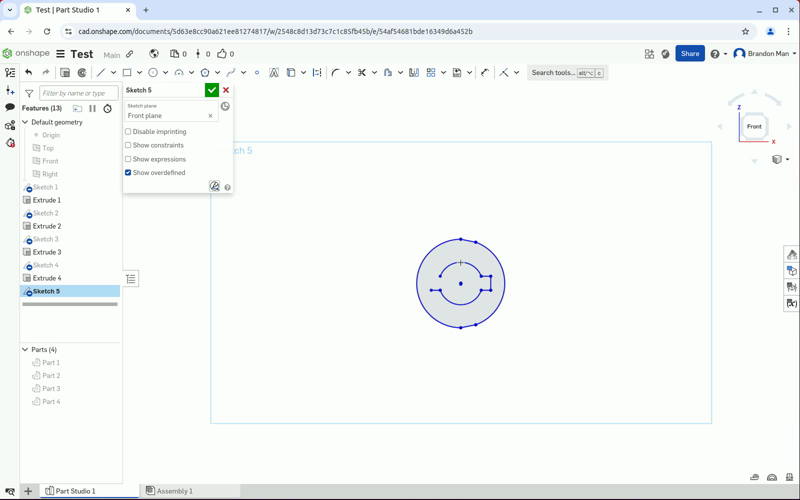
mouse_move(440, 276)
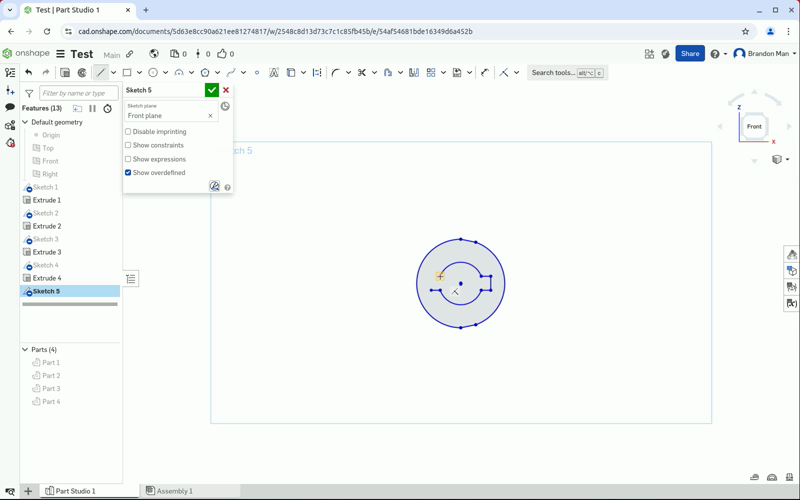
click(440, 276)
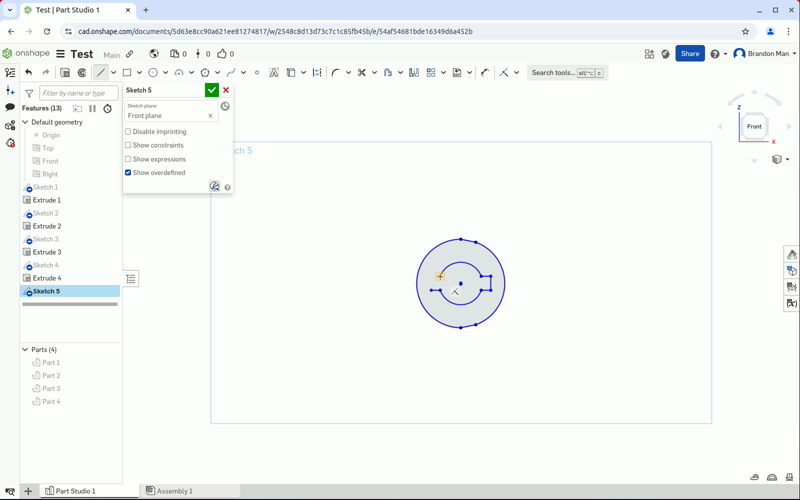
key_down(shift)
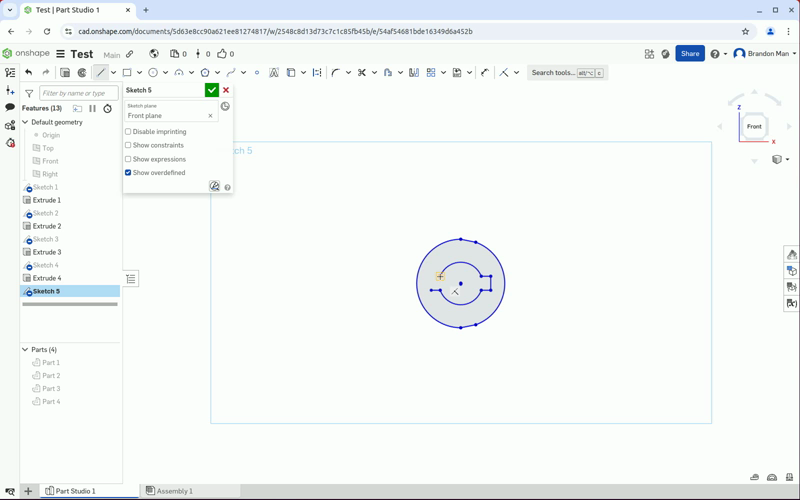
mouse_move(470, 276)
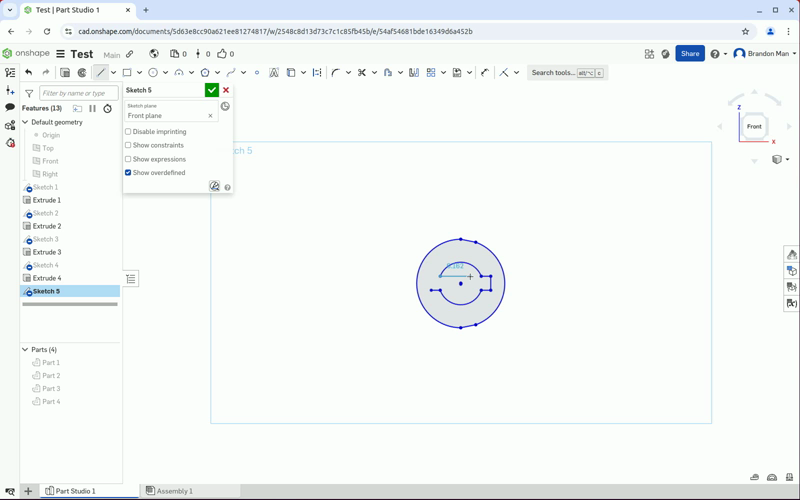
mouse_move(431, 276)
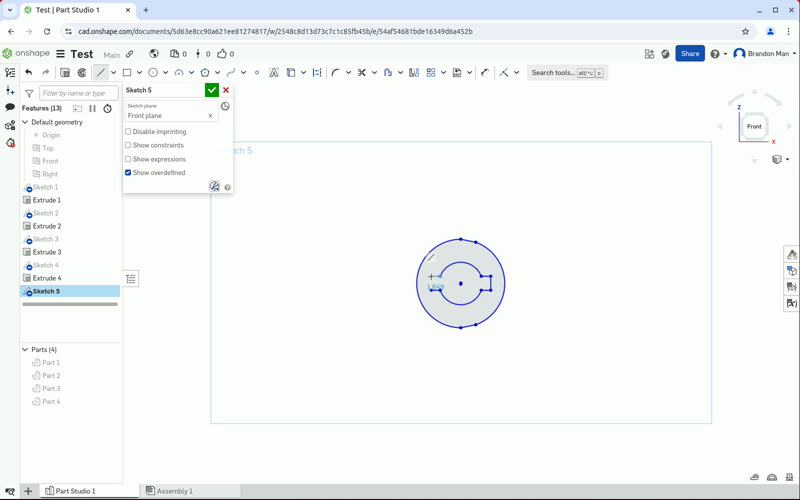
click(431, 276)
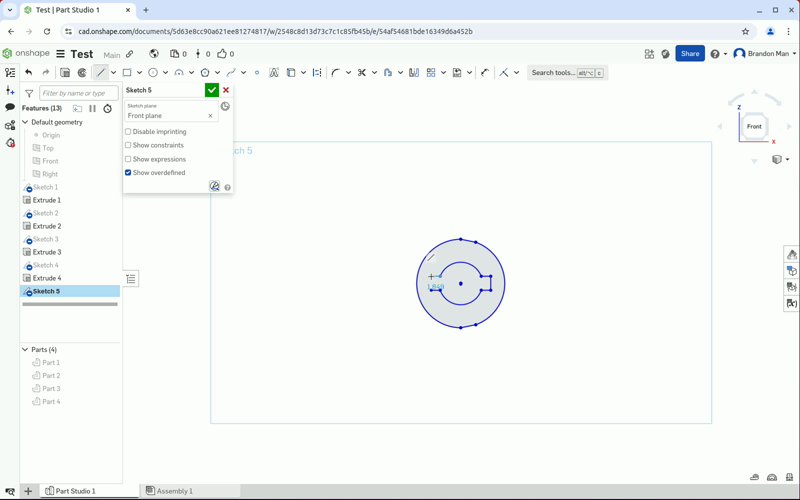
key_up(shift)
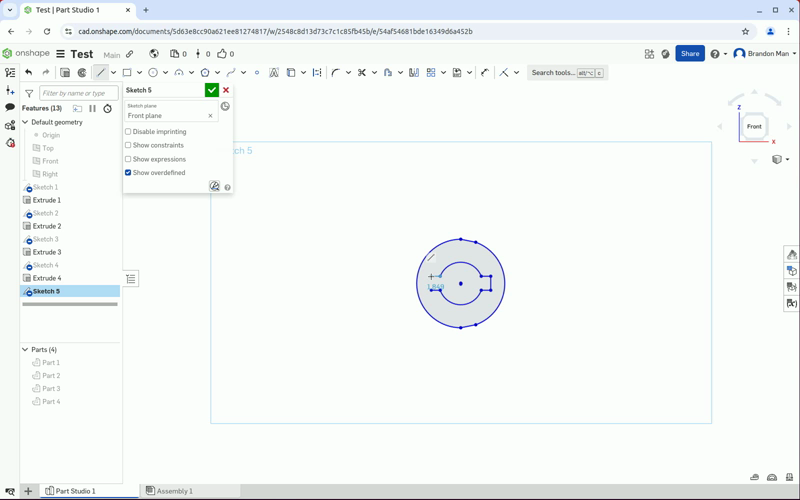
mouse_move(461, 276)
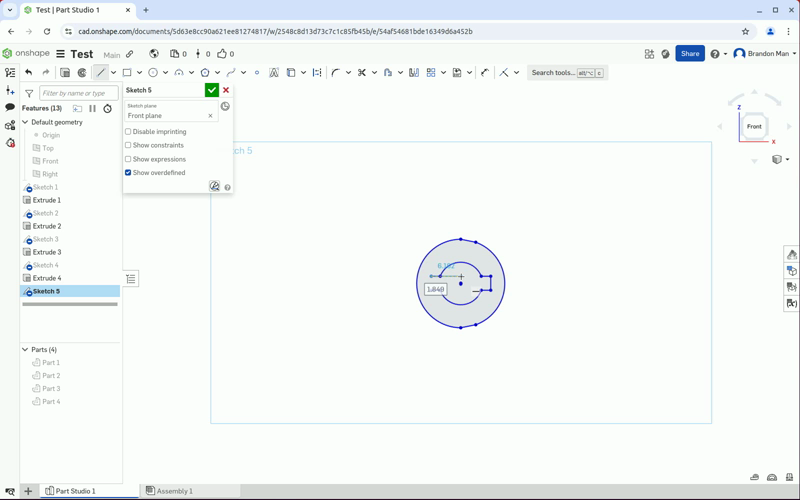
key_down(shift)
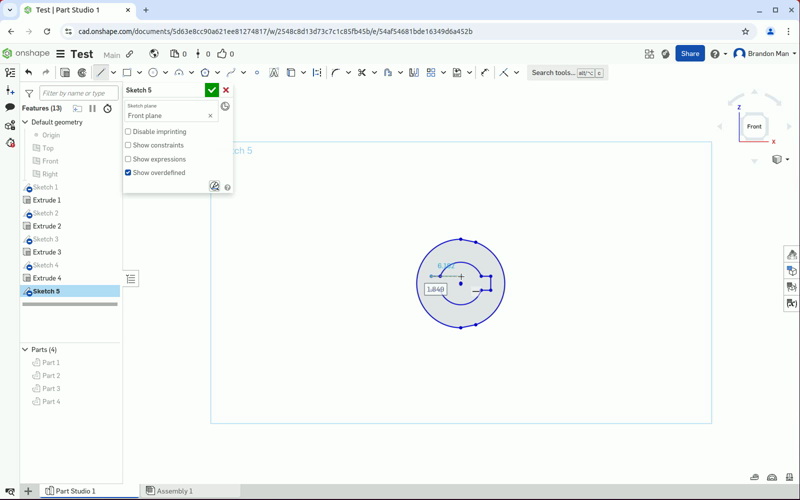
mouse_move(431, 290)
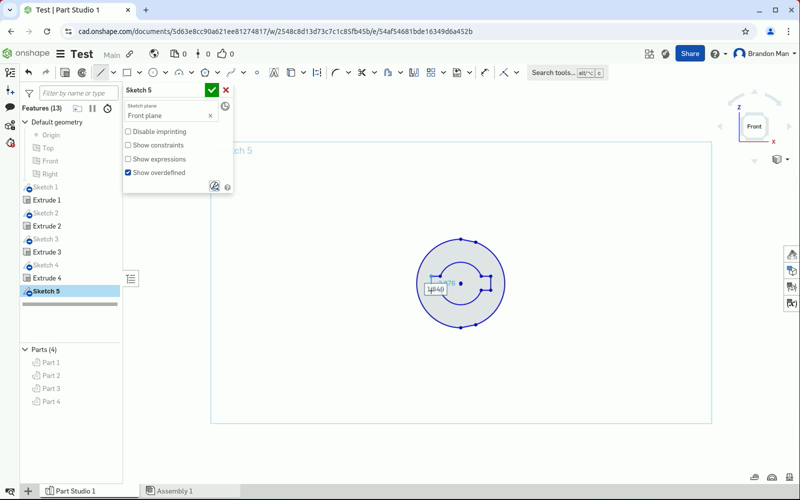
key_up(shift)
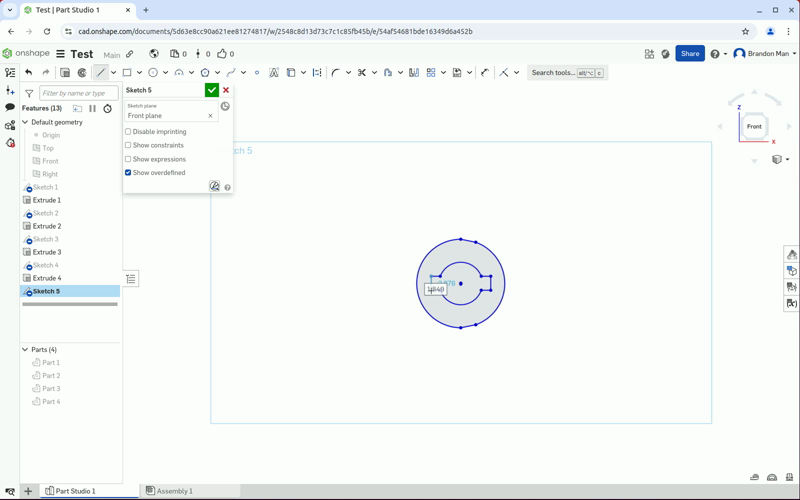
click(431, 290)
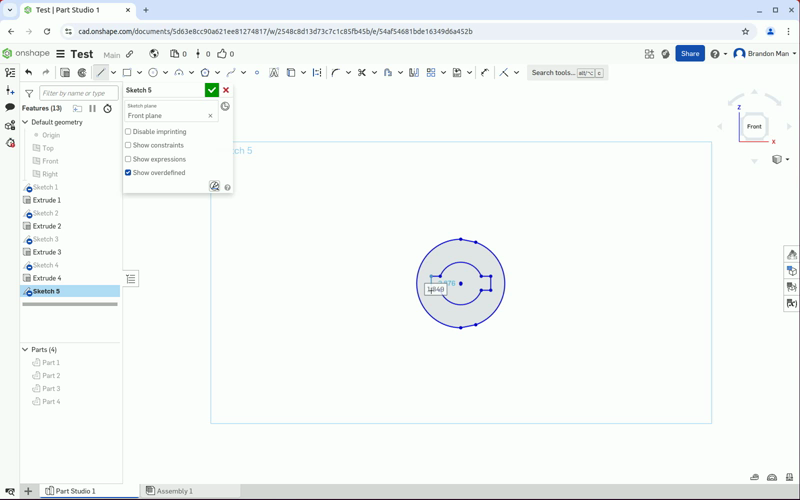
key(esc)
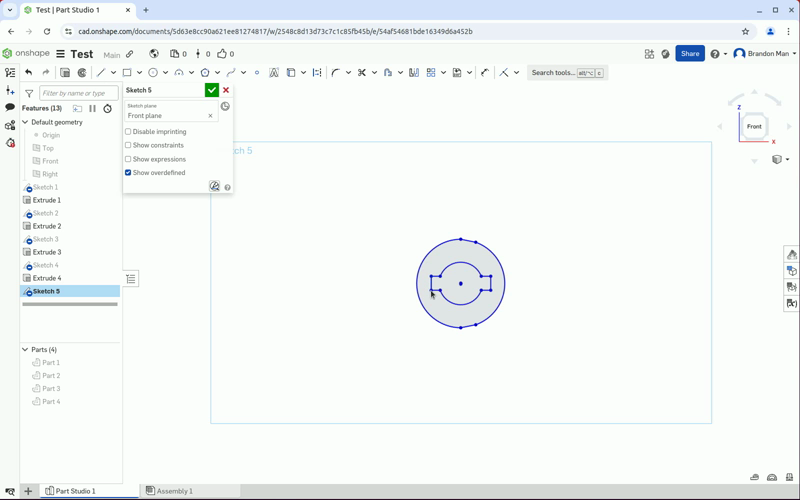
mouse_move(495, 298)
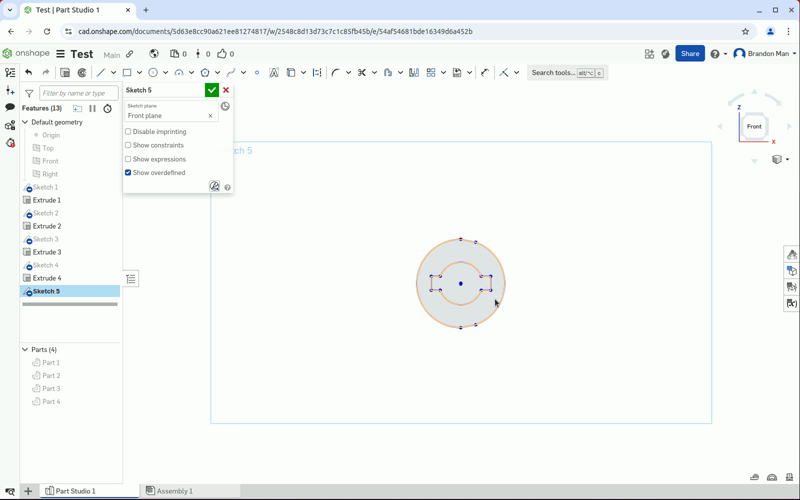
click(495, 298)
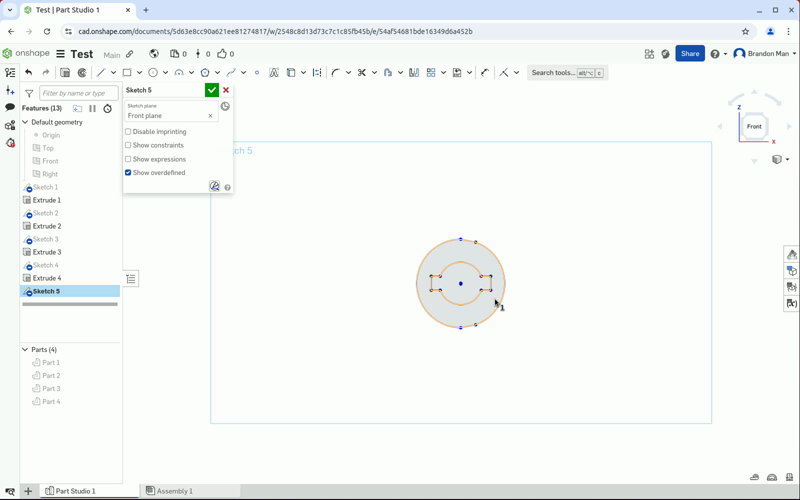
mouse_move(73, 352)
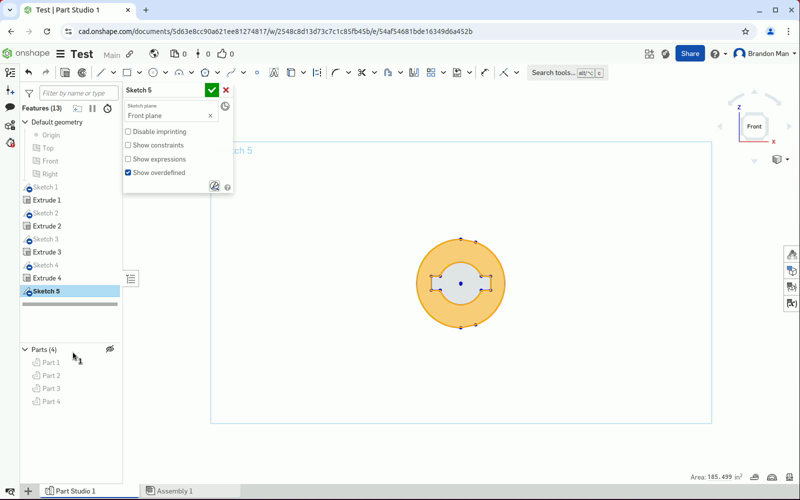
key(shift+y)
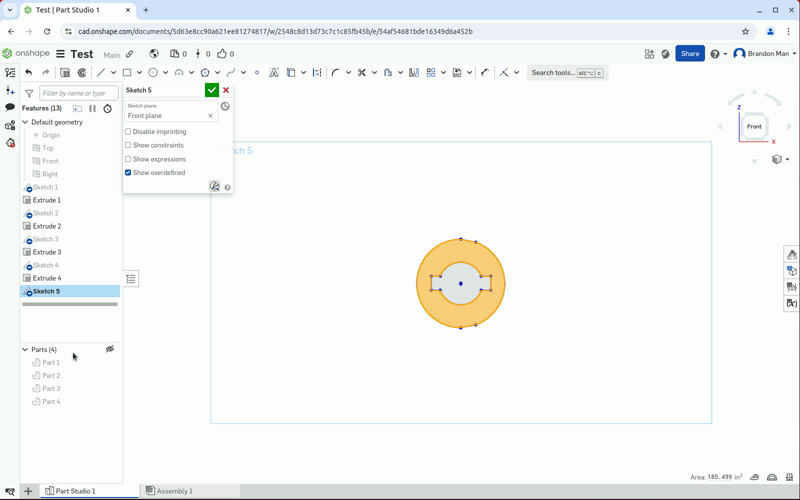
key(shift+e)
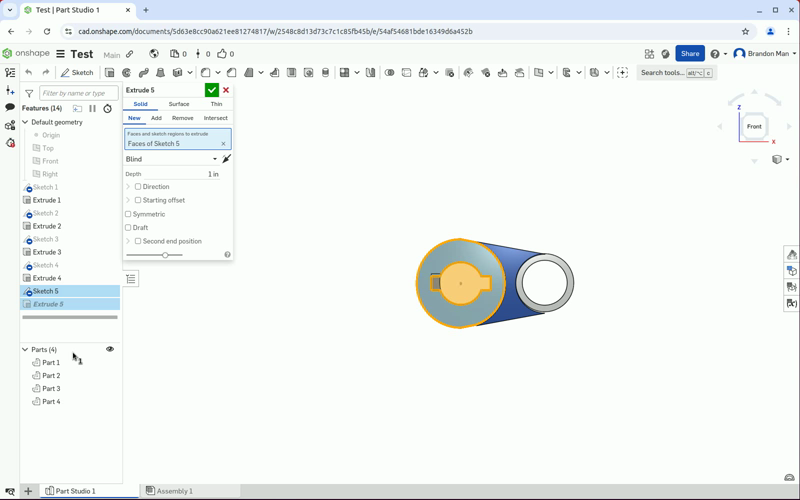
mouse_move(143, 106)
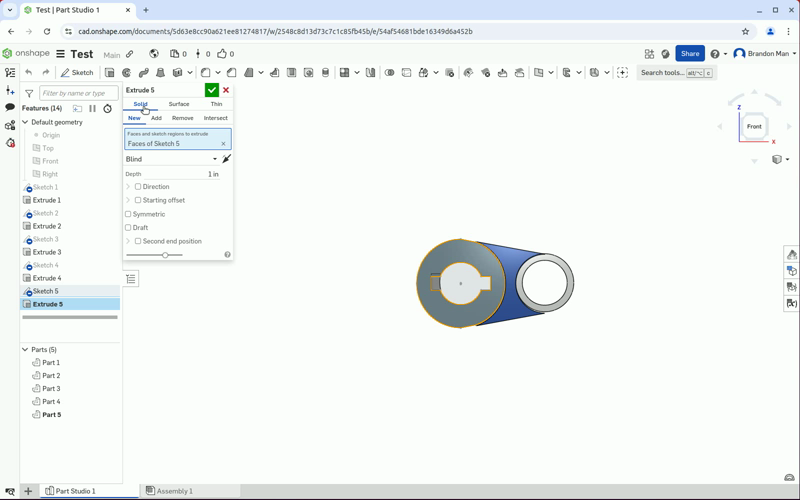
click(143, 106)
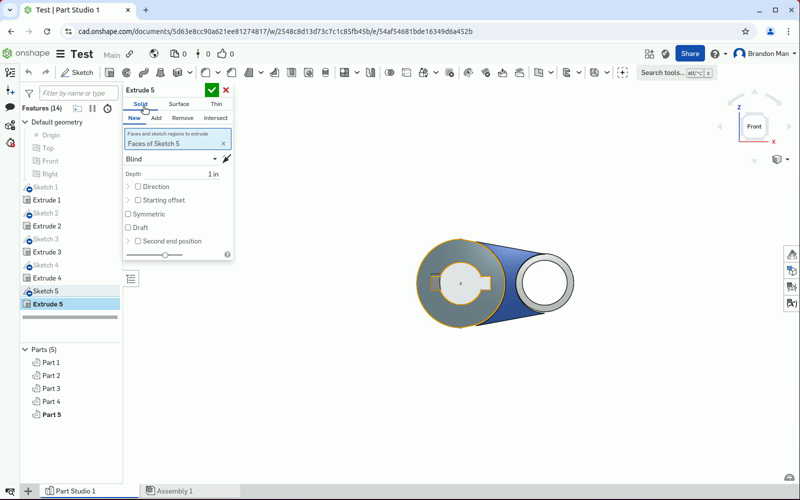
mouse_move(137, 120)
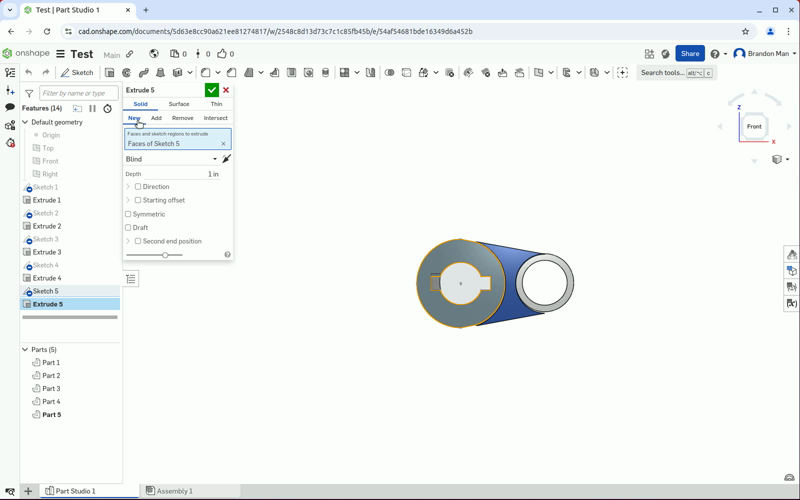
click(137, 120)
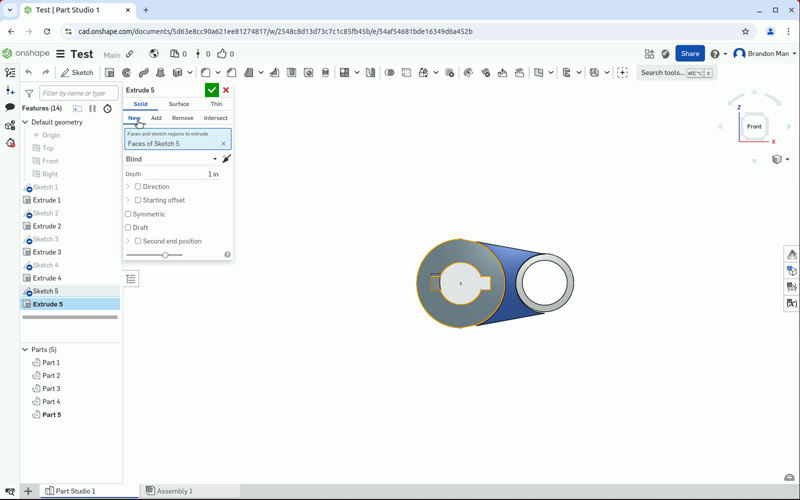
key(tab, 4)
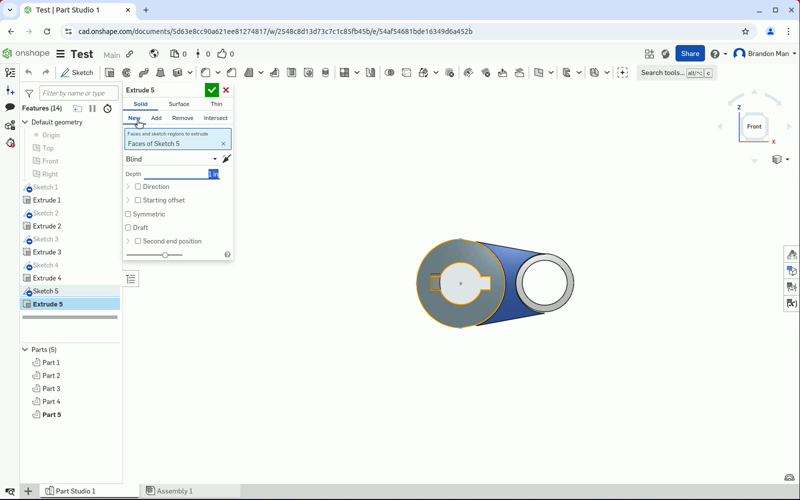
text(-5.055)
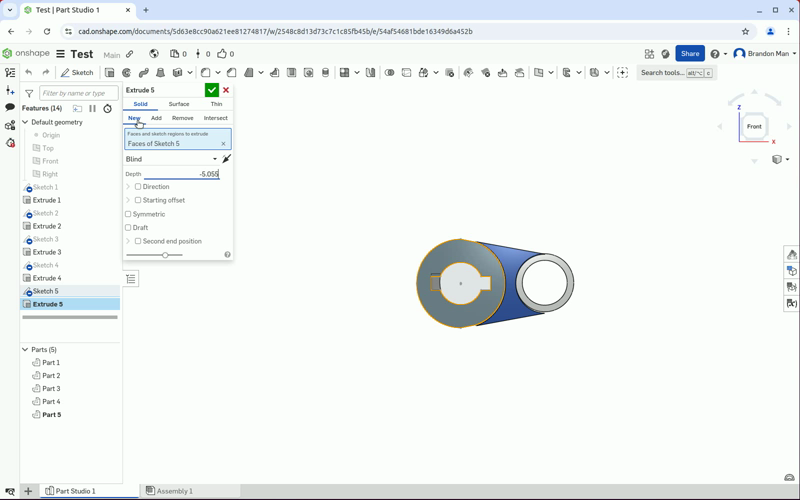
key(enter)
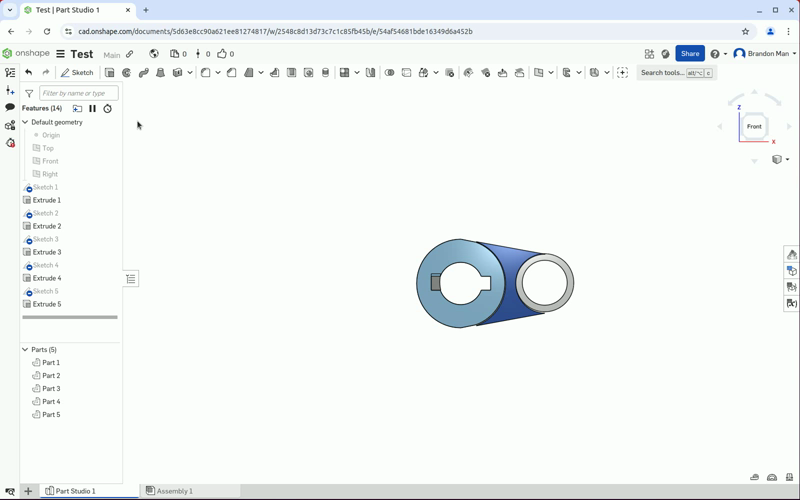
key(shift+h)
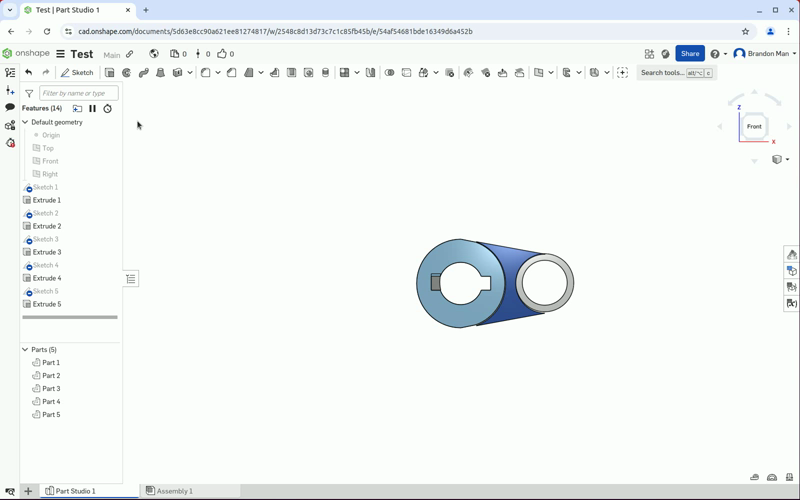
key(shift+h)
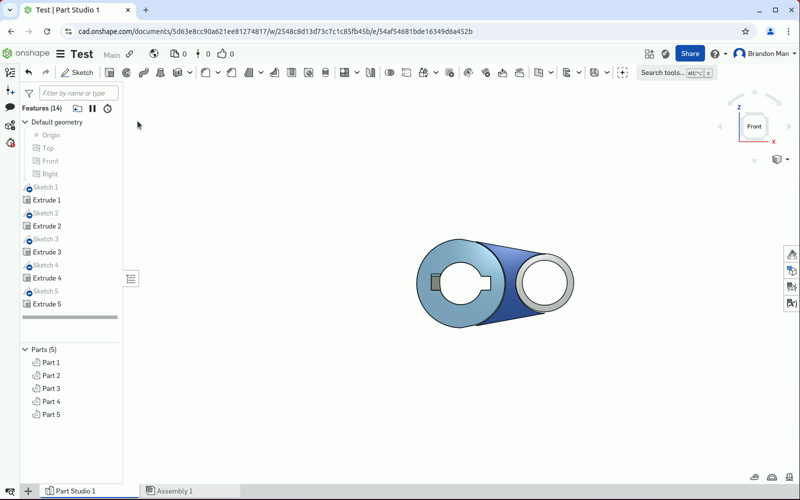
mouse_move(73, 189)
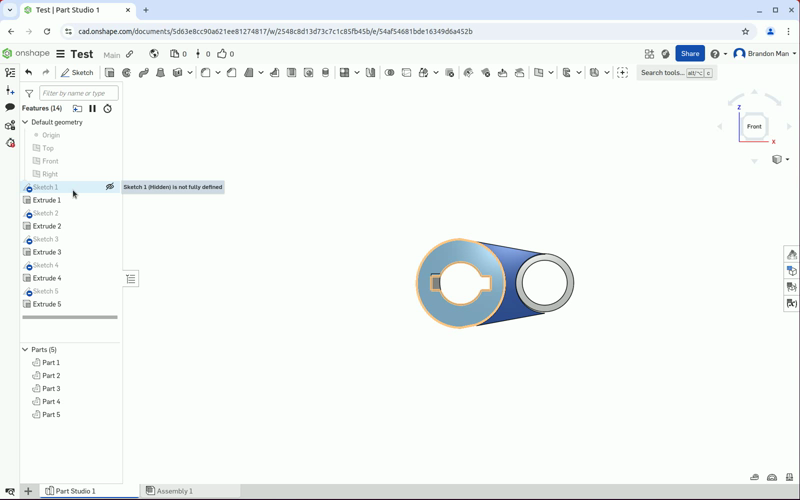
click(73, 189)
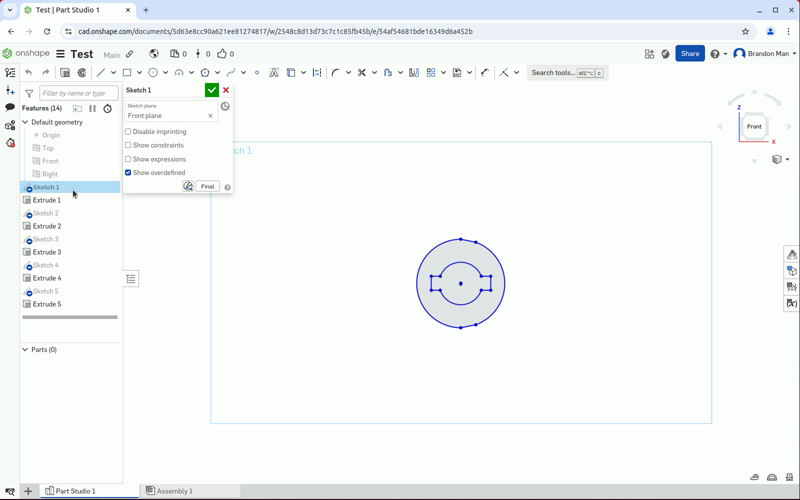
mouse_move(229, 92)
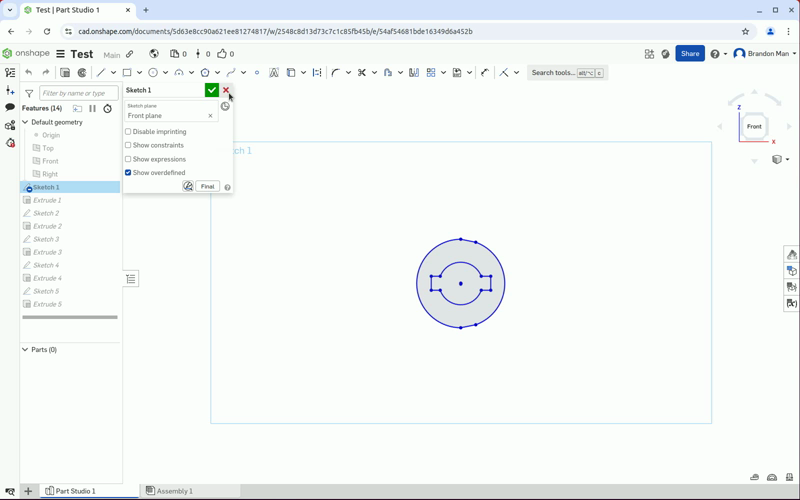
click(229, 92)
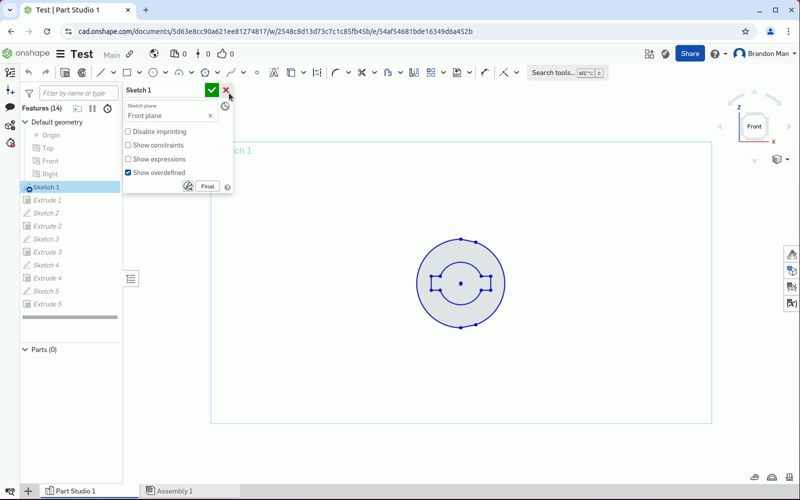
key(shift+s)
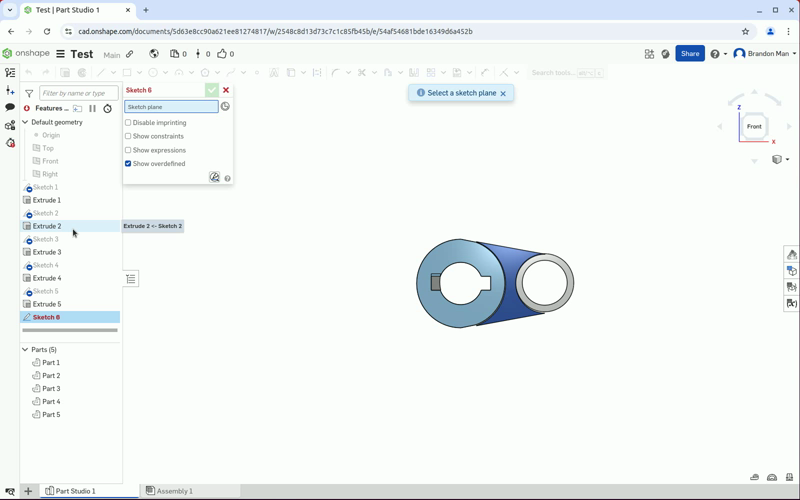
scroll(3)
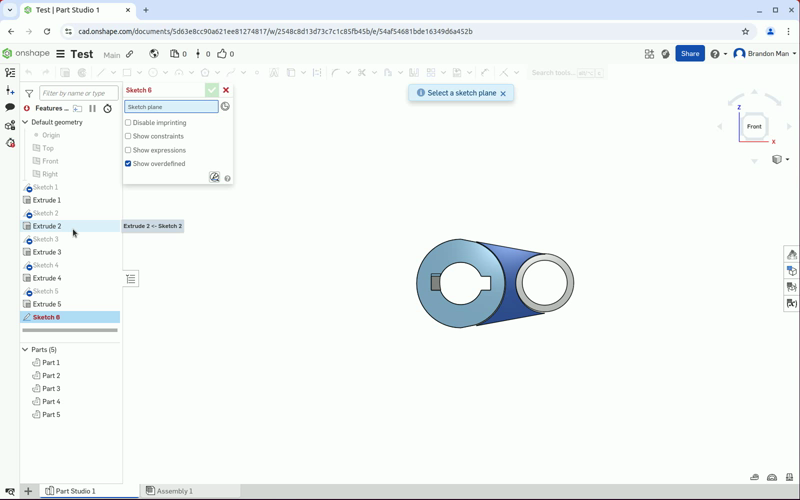
mouse_move(73, 163)
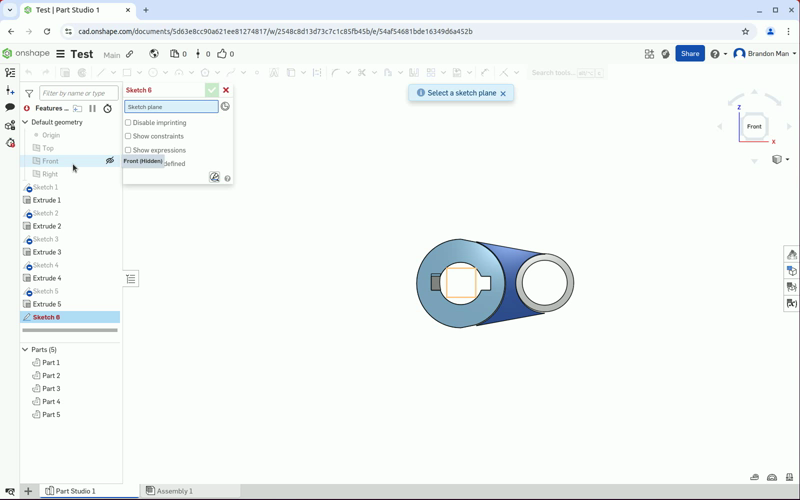
click(73, 163)
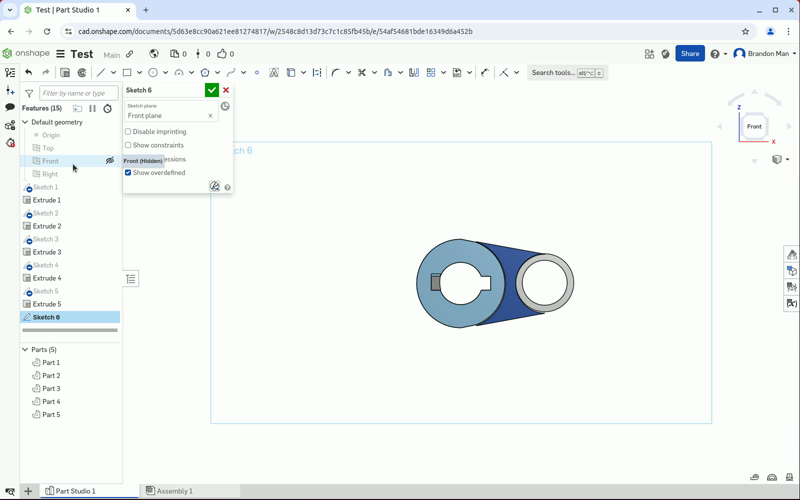
mouse_move(73, 352)
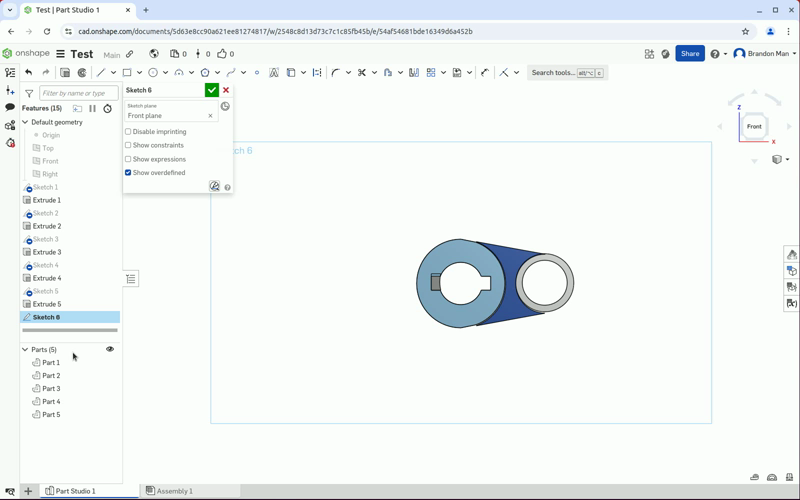
key(y)
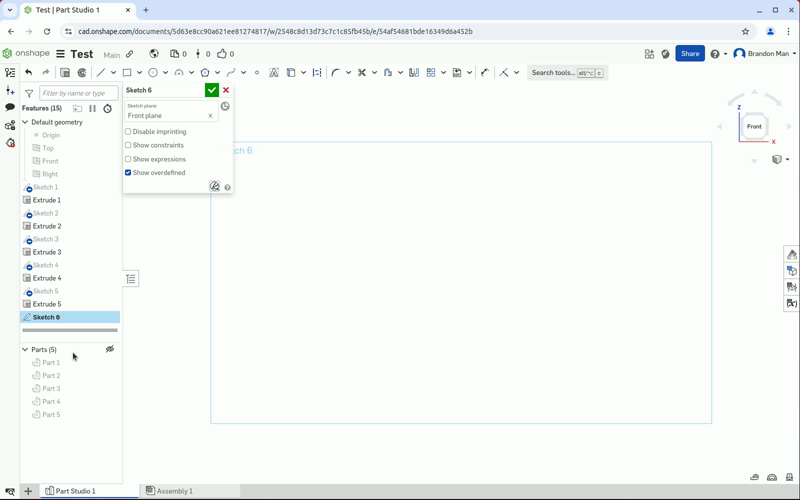
key(l)
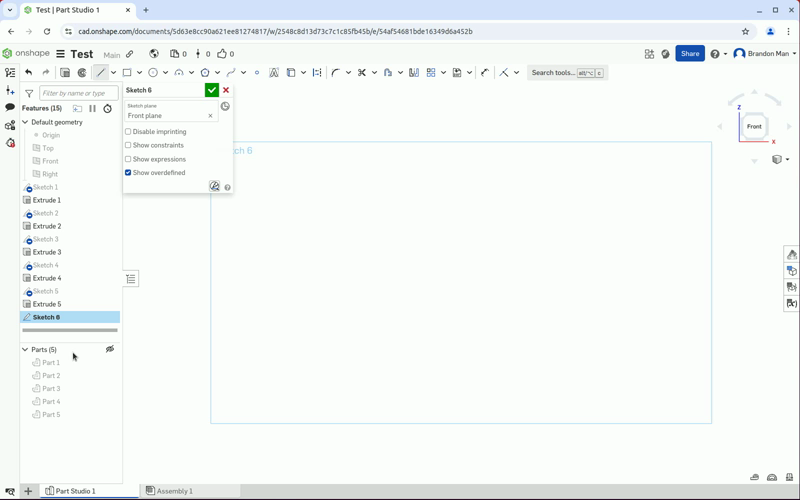
key_down(shift)
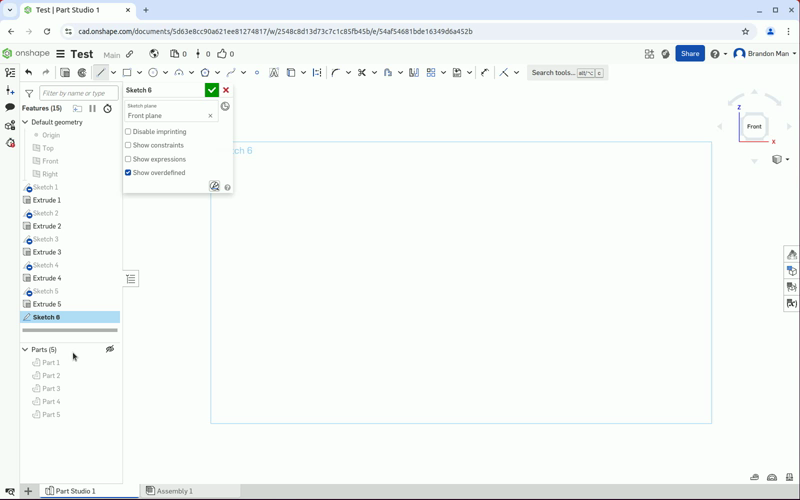
mouse_move(431, 290)
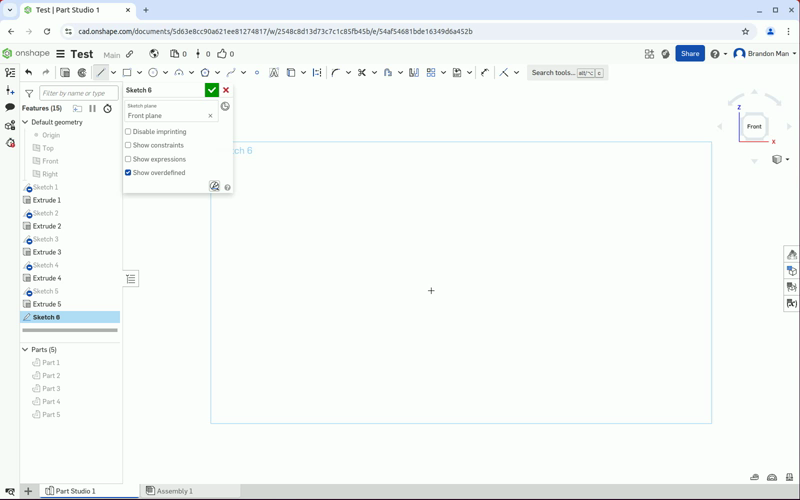
click(431, 290)
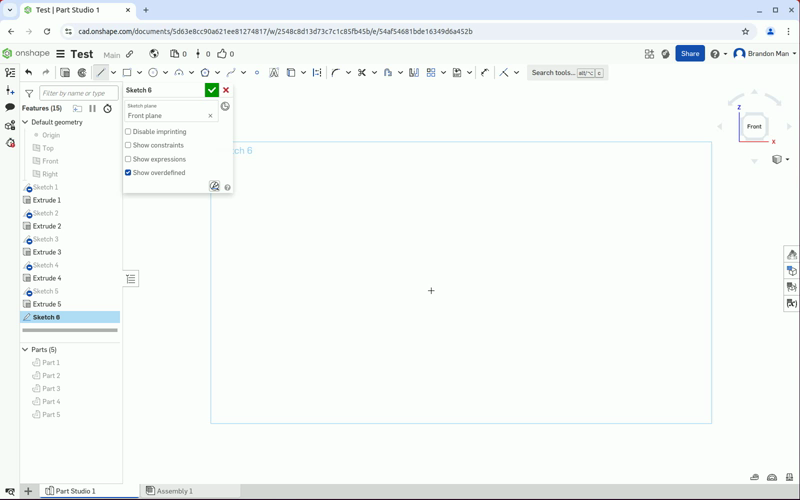
key_up(shift)
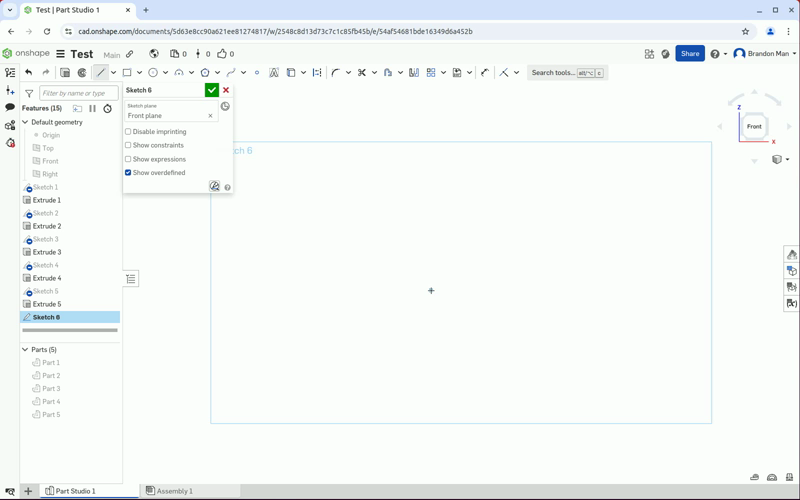
key_down(shift)
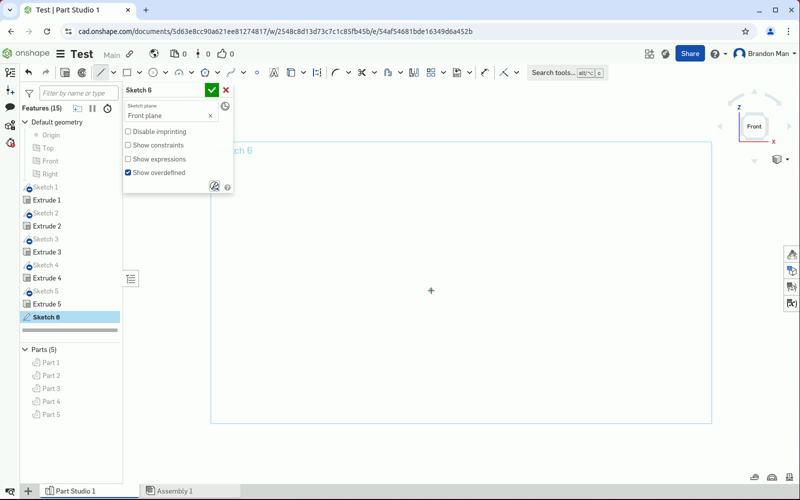
mouse_move(461, 290)
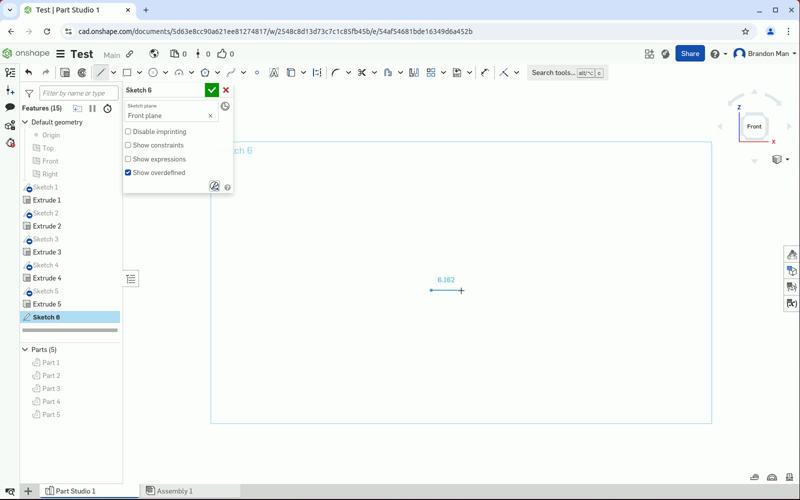
mouse_move(440, 290)
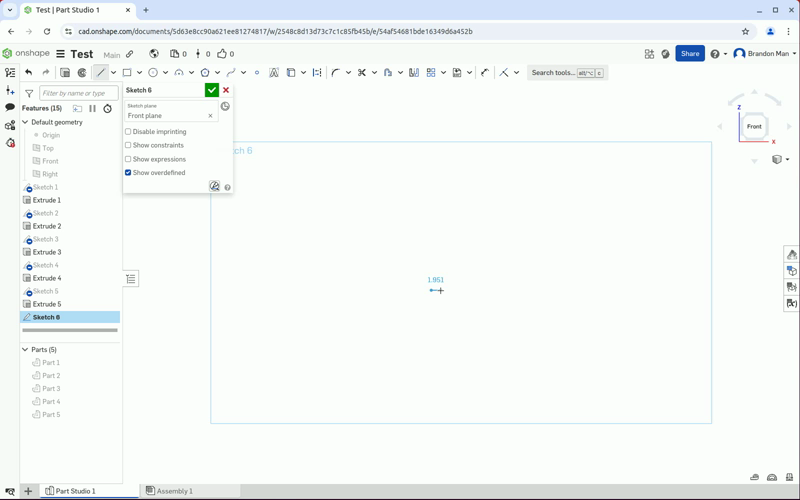
click(440, 290)
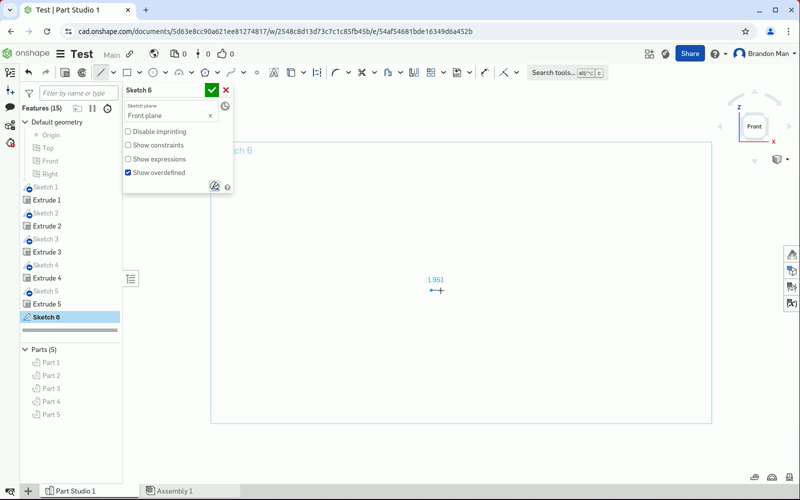
key_up(shift)
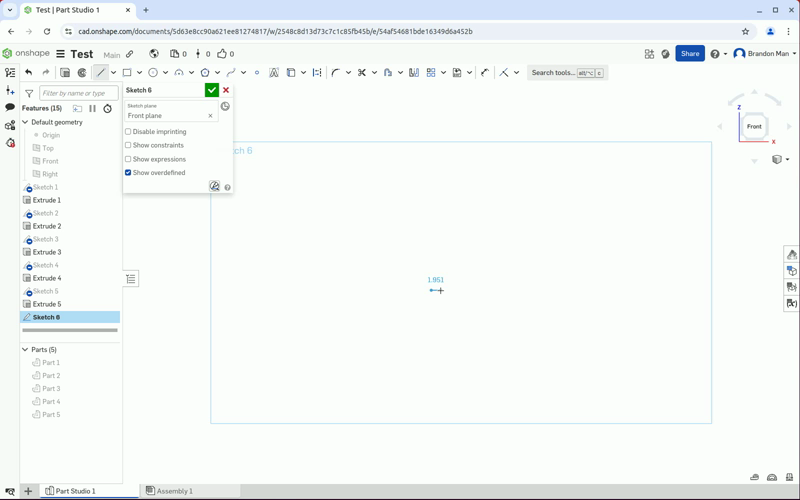
key(esc)
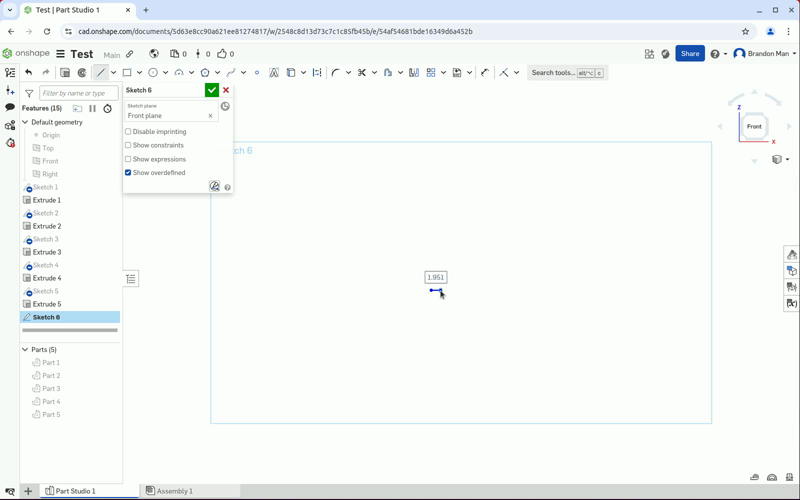
key(a)
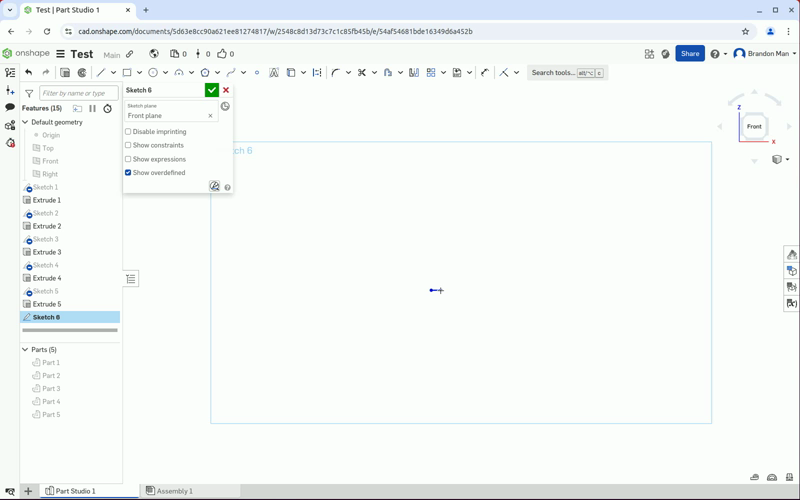
mouse_move(440, 290)
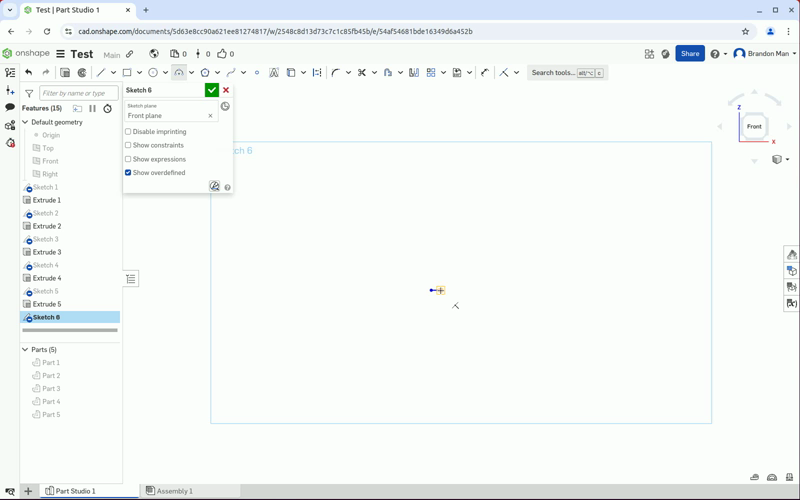
click(440, 290)
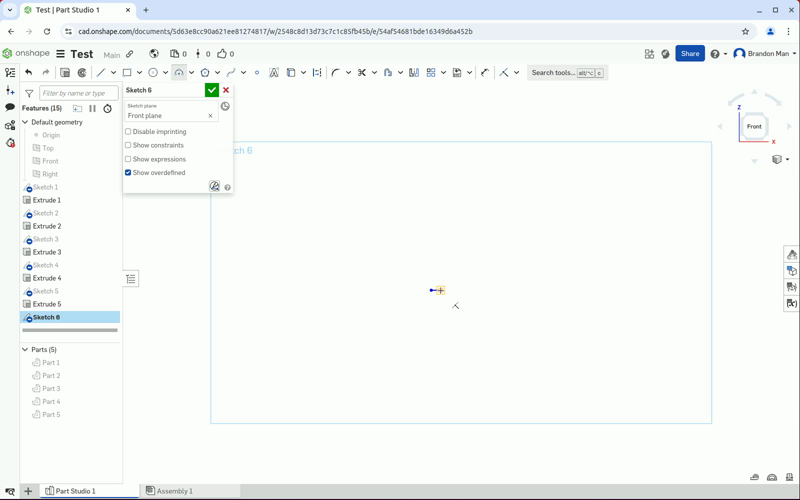
key_down(shift)
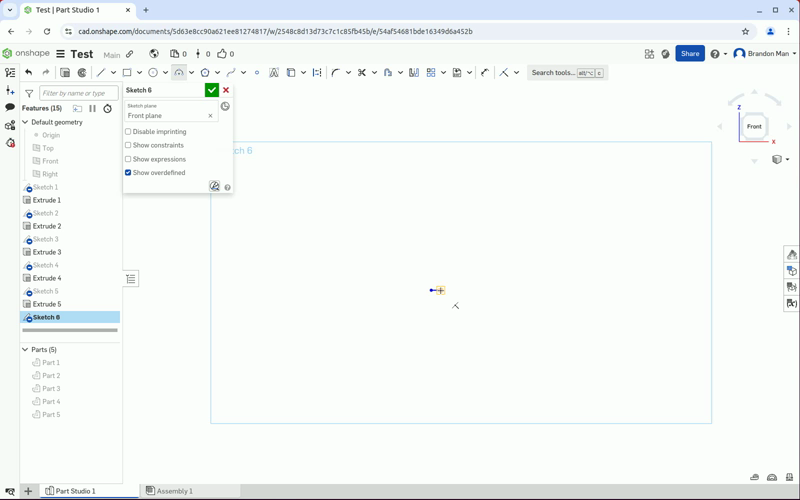
mouse_move(440, 273)
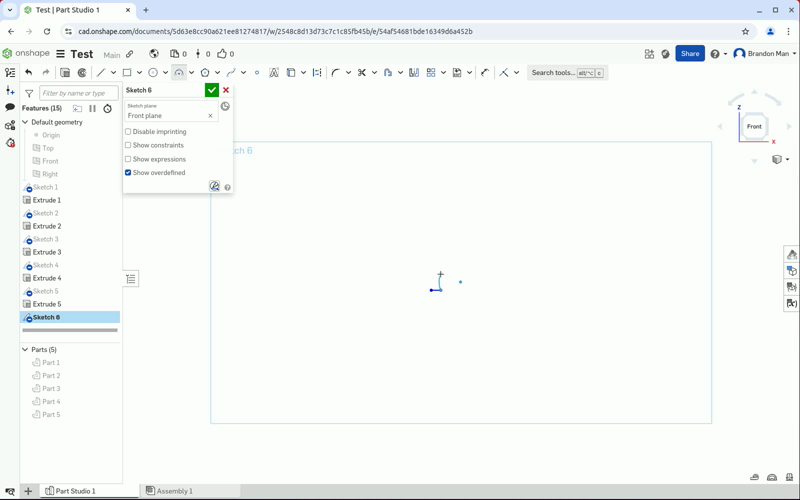
click(440, 273)
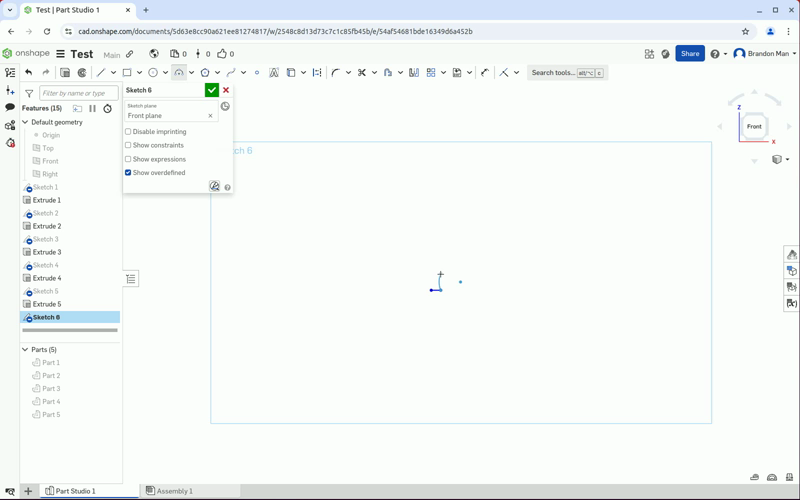
mouse_move(439, 281)
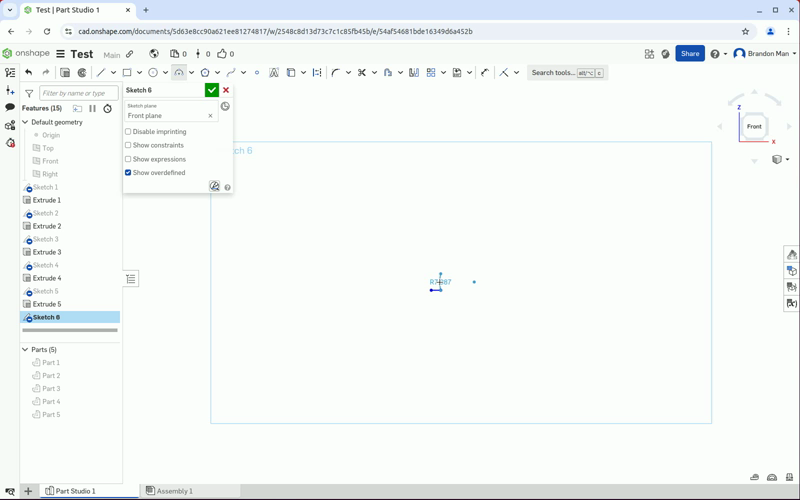
click(439, 281)
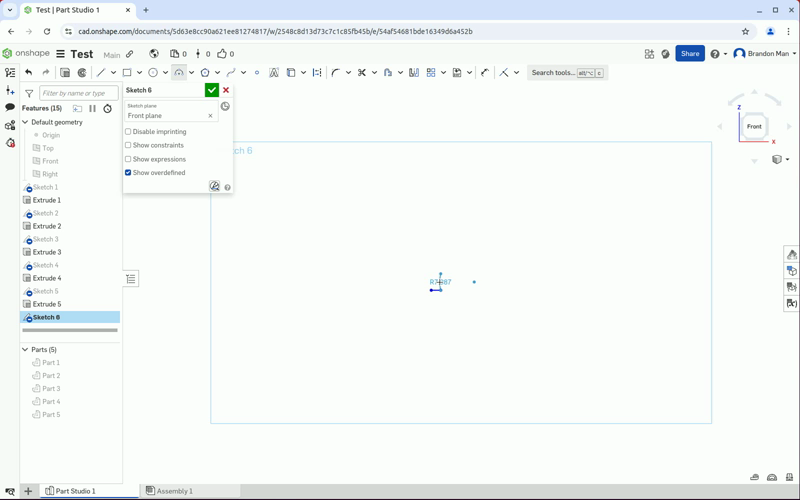
key_up(shift)
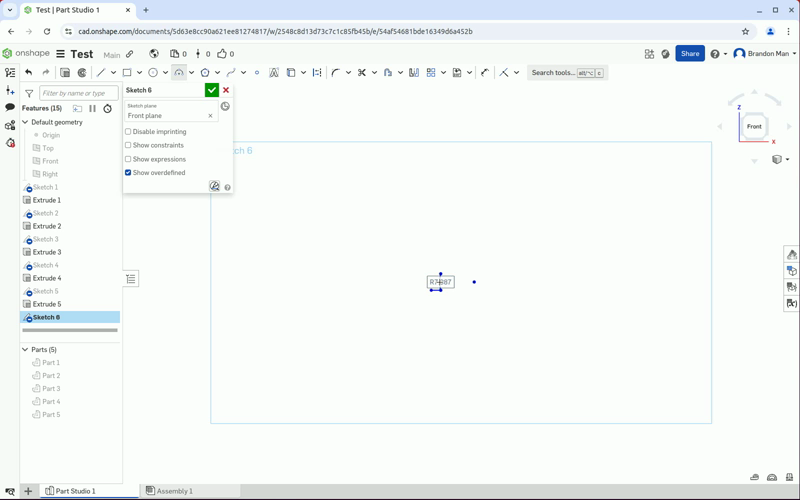
key(esc)
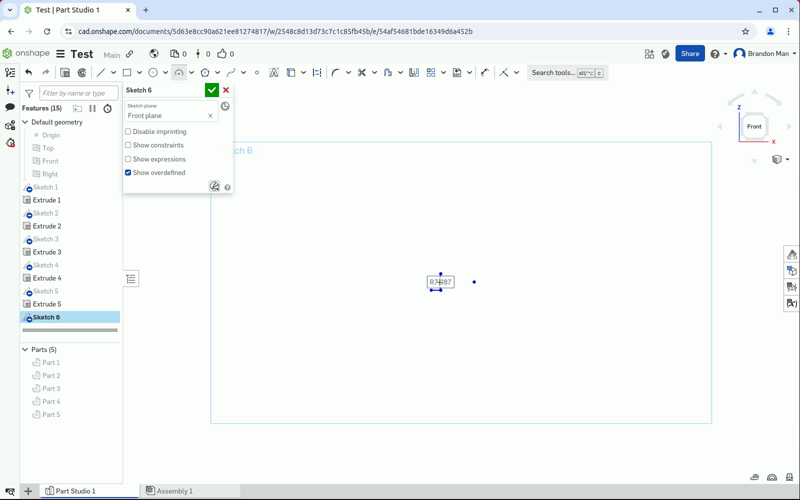
key(l)
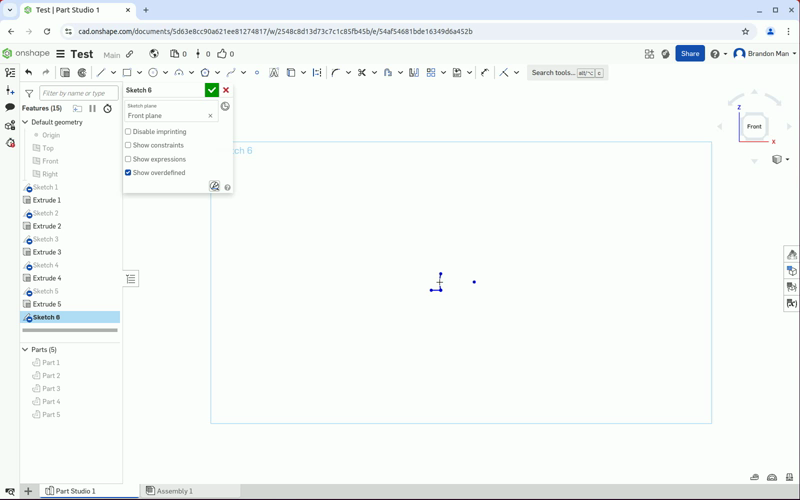
mouse_move(440, 273)
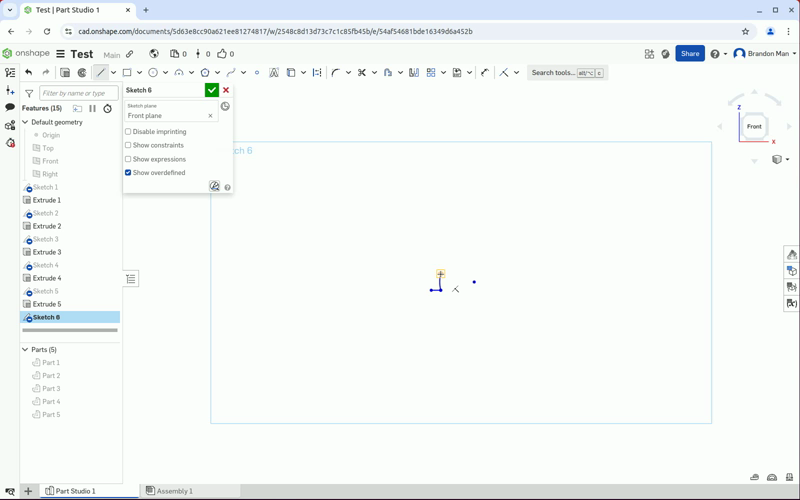
click(440, 273)
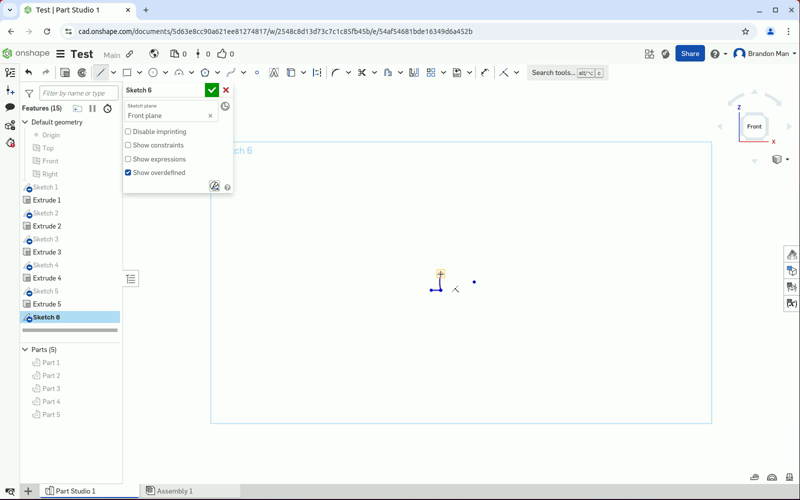
key_down(shift)
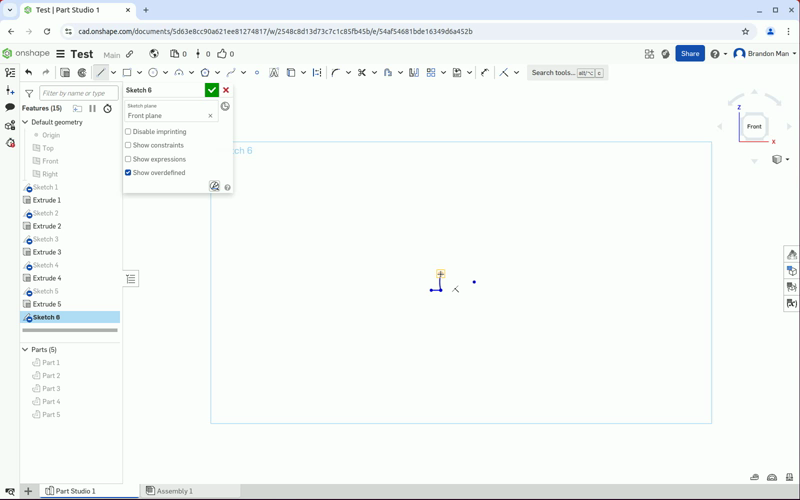
mouse_move(470, 273)
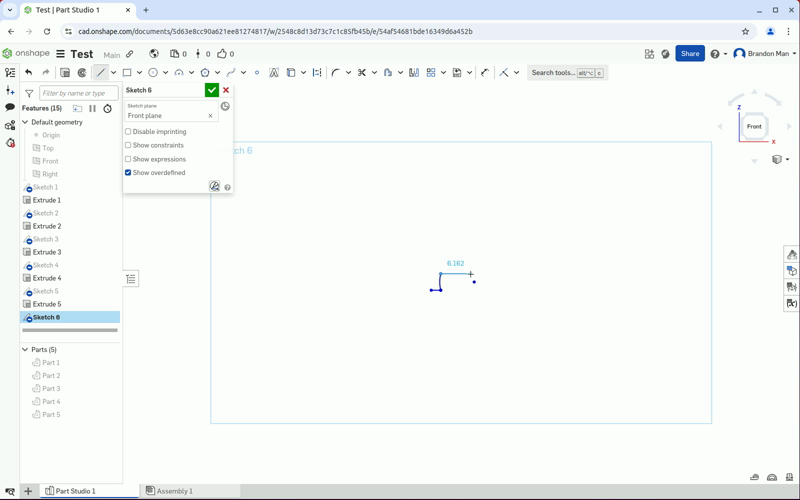
mouse_move(431, 273)
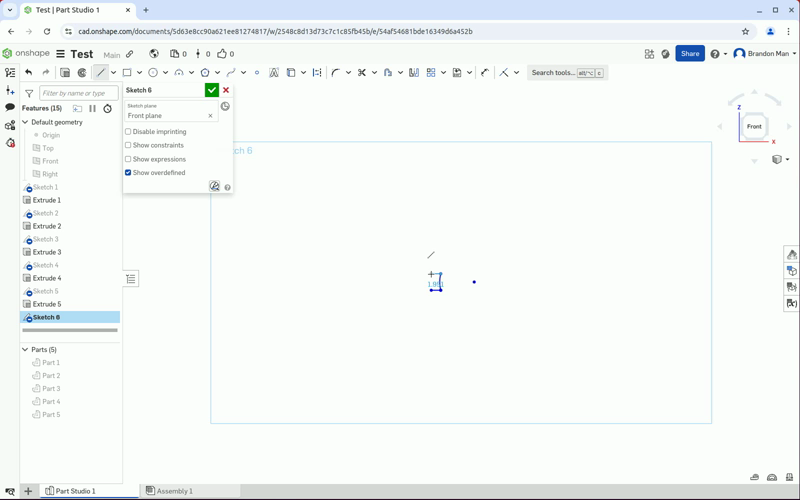
click(431, 273)
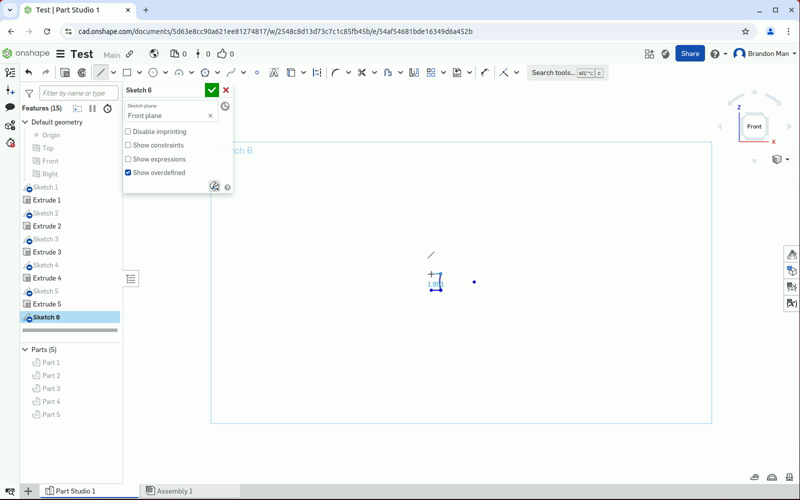
key_up(shift)
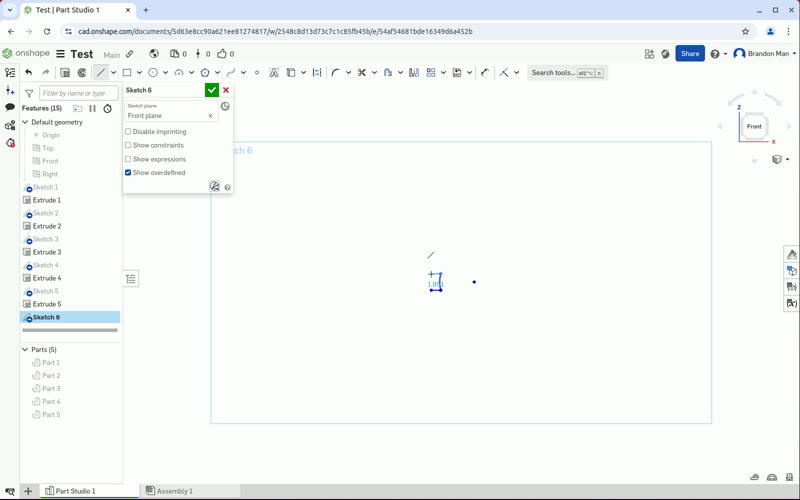
mouse_move(461, 273)
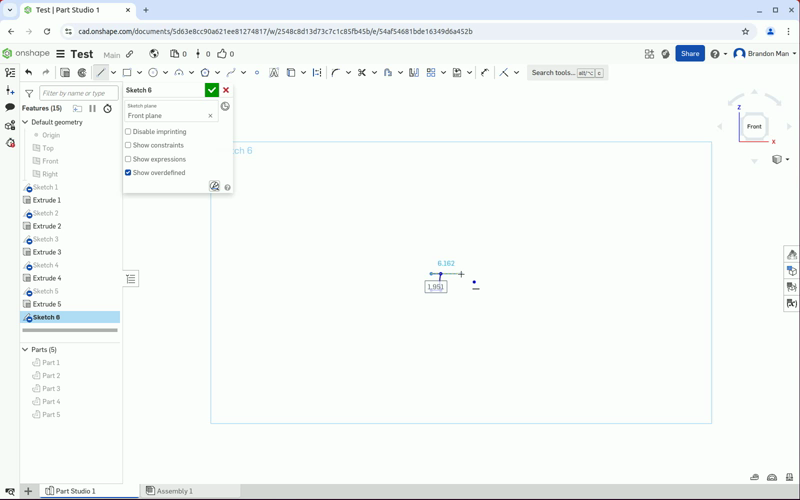
key_down(shift)
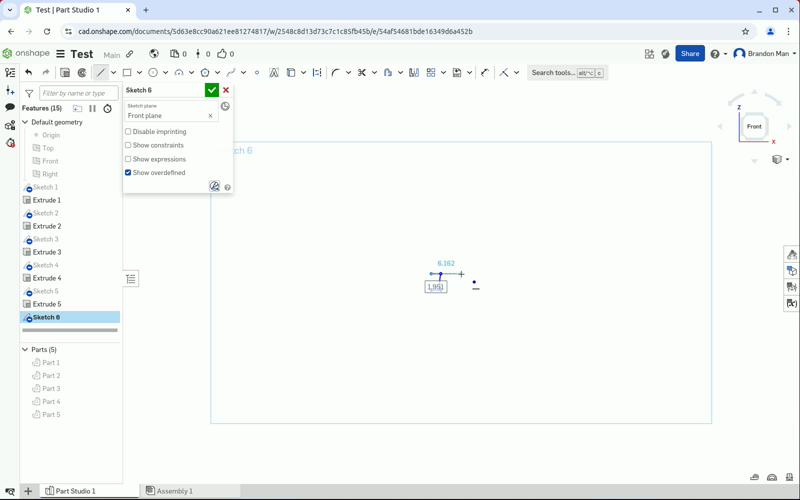
mouse_move(431, 290)
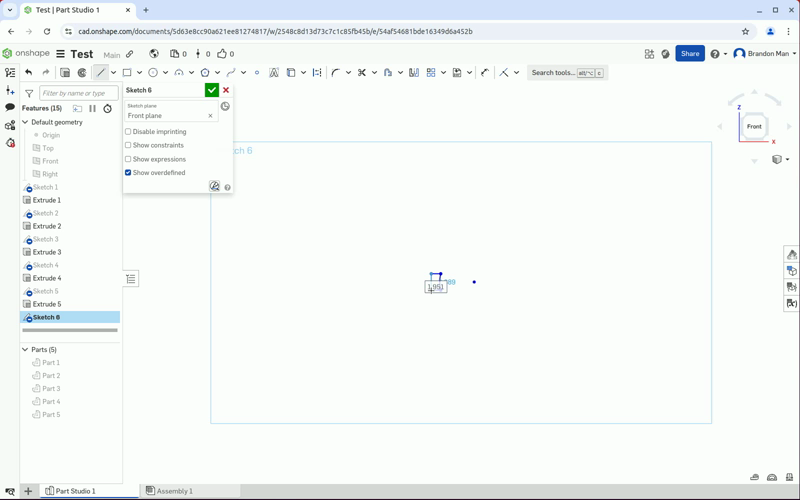
key_up(shift)
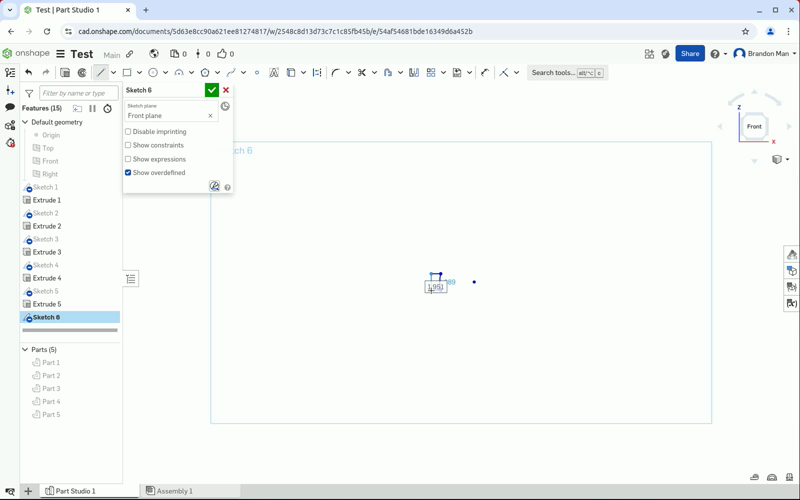
click(431, 290)
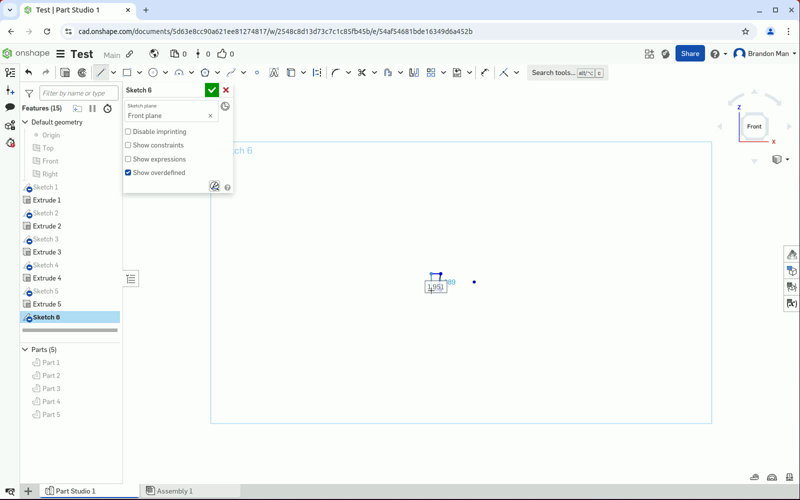
key(esc)
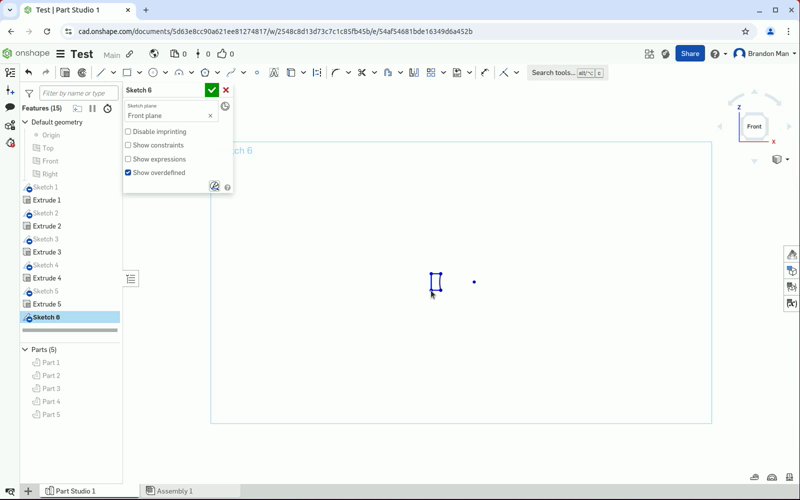
mouse_move(434, 285)
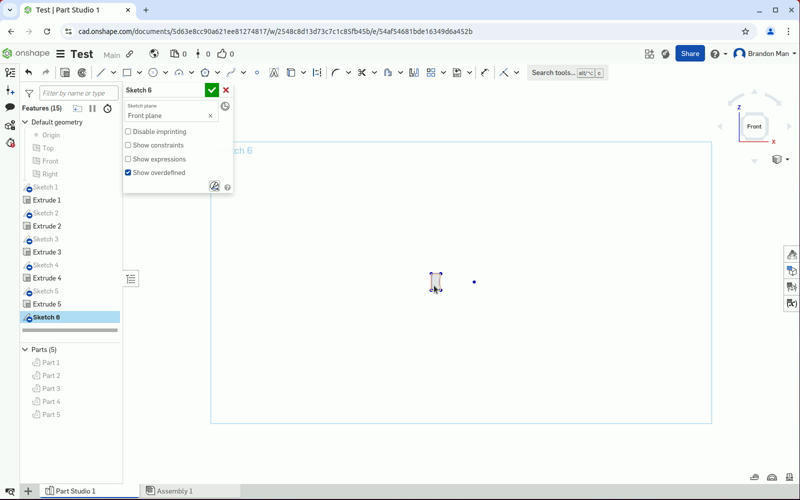
scroll(6)
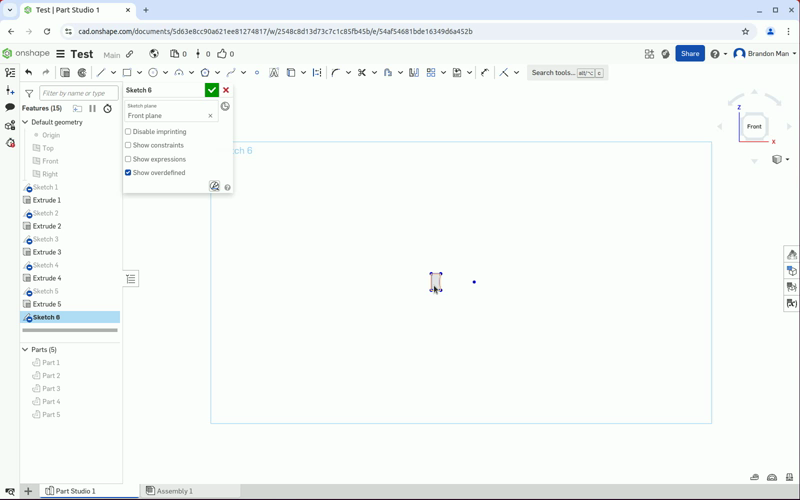
scroll(6)
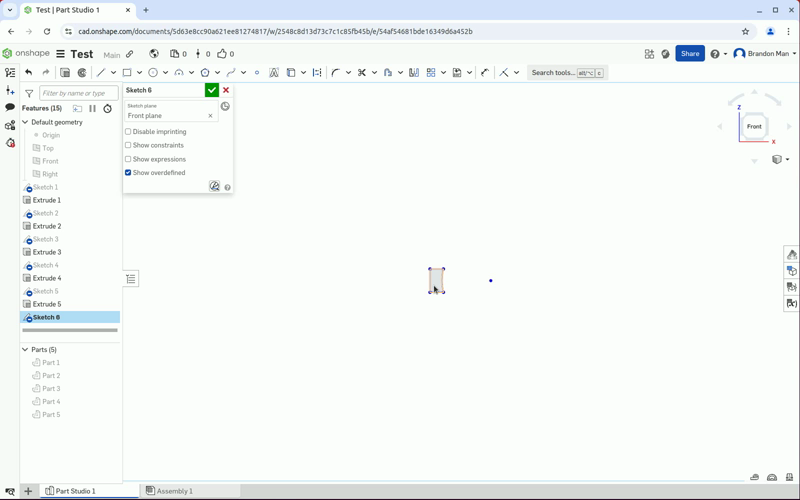
scroll(6)
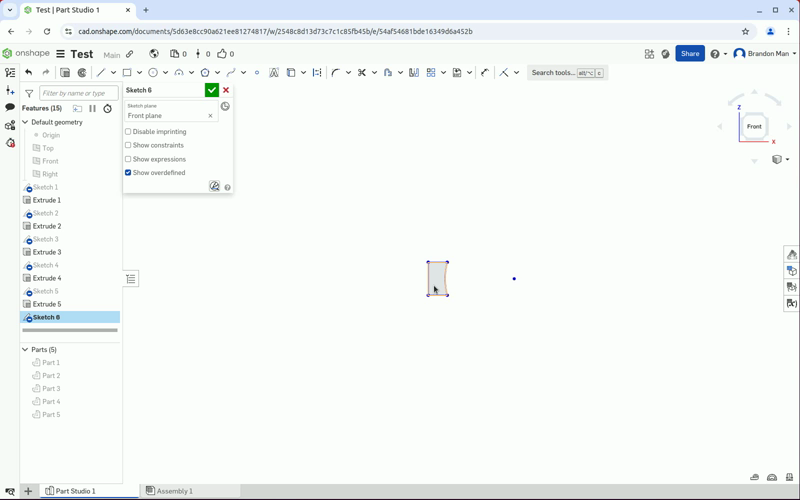
scroll(6)
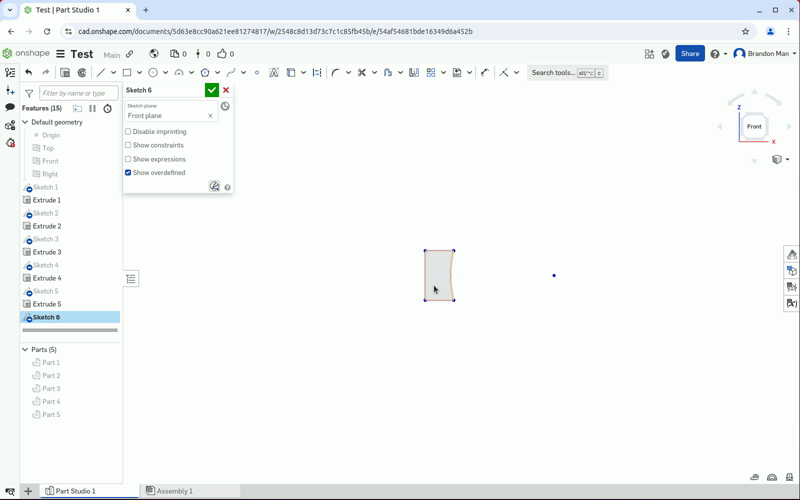
scroll(6)
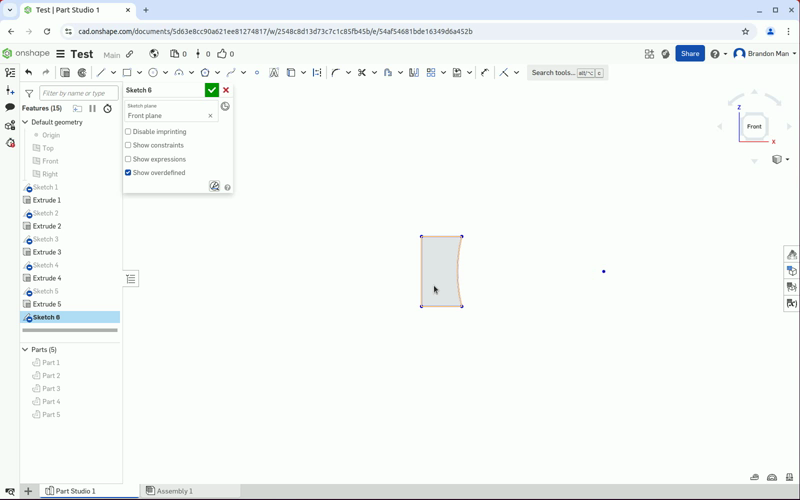
scroll(6)
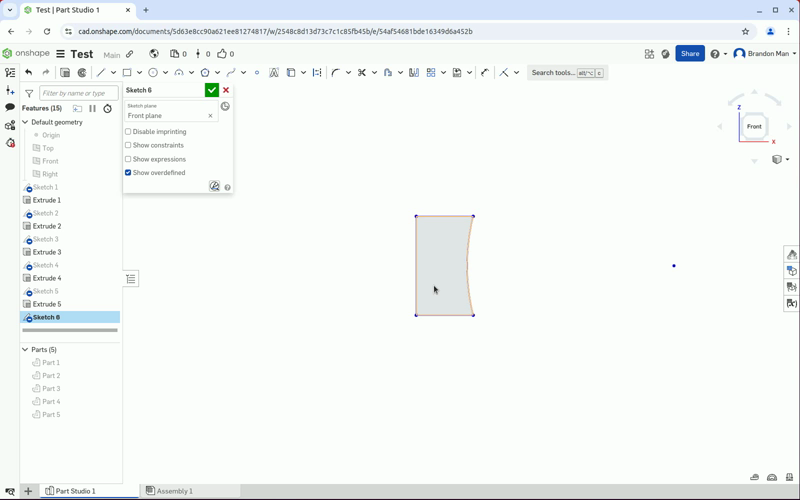
scroll(6)
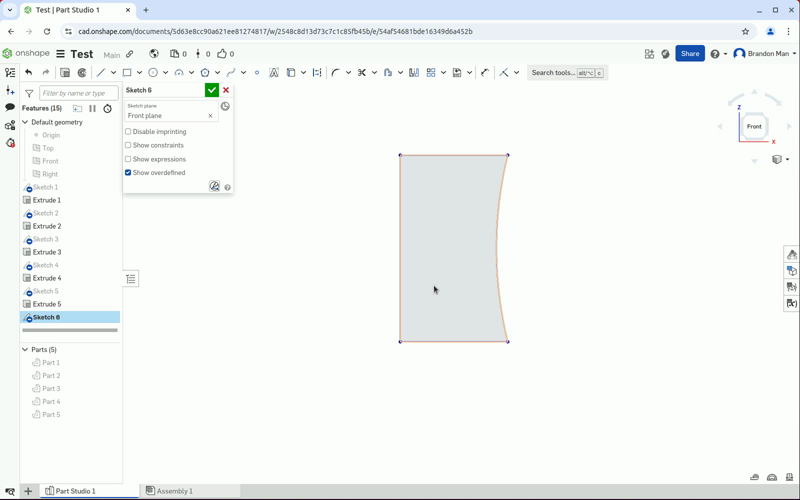
click(434, 285)
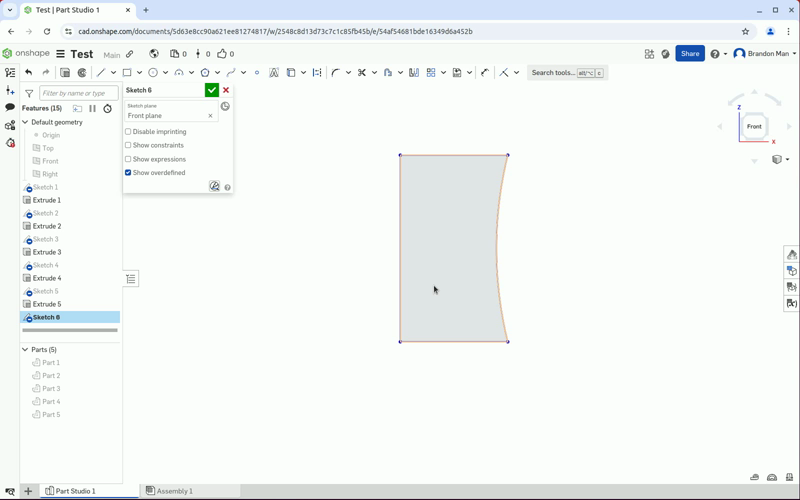
scroll(-6)
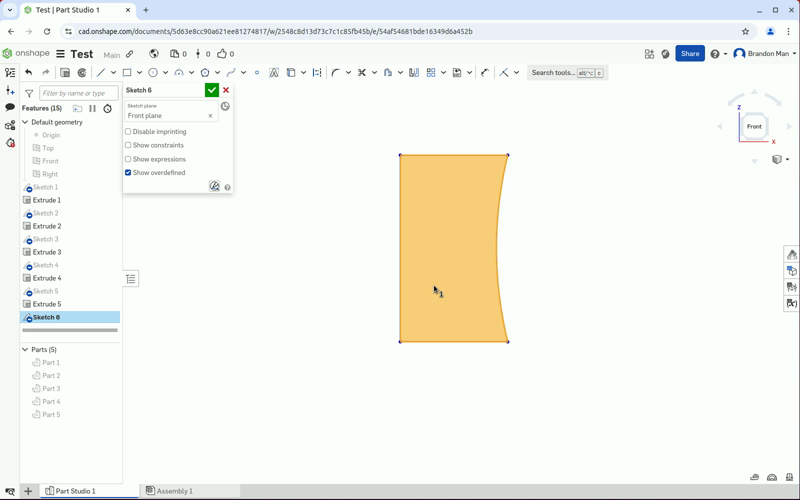
scroll(-6)
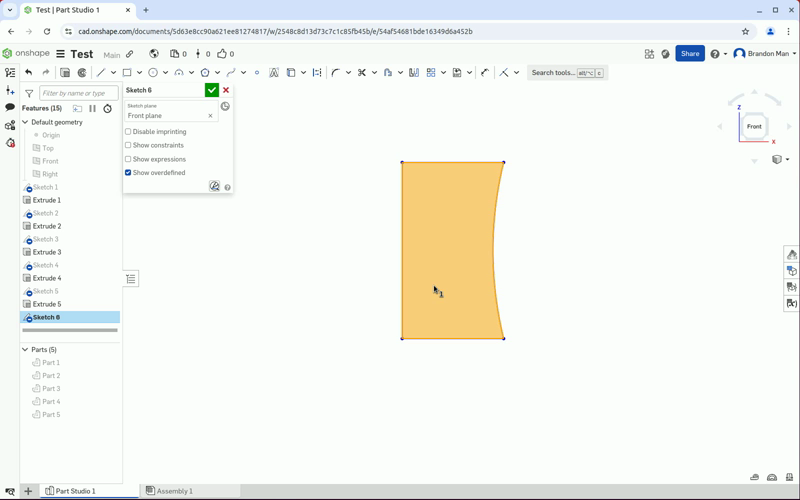
scroll(-6)
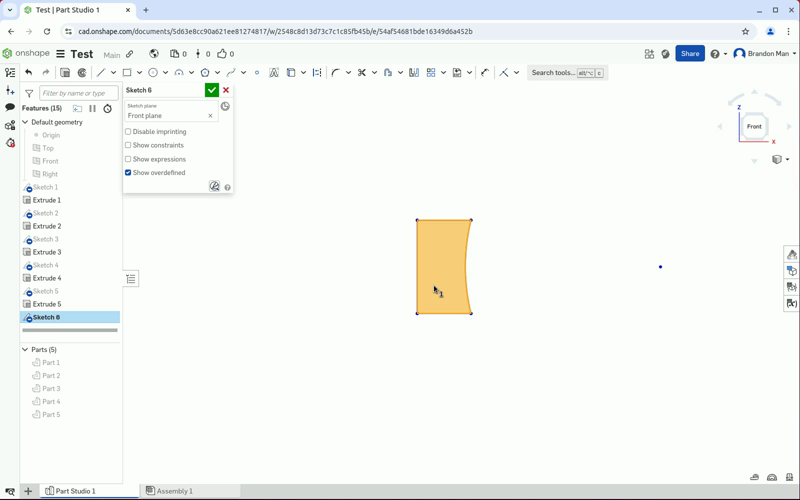
scroll(-6)
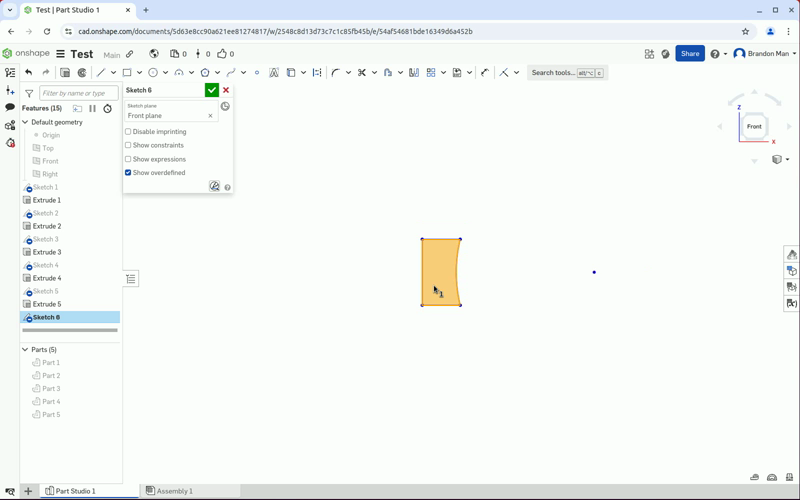
scroll(-6)
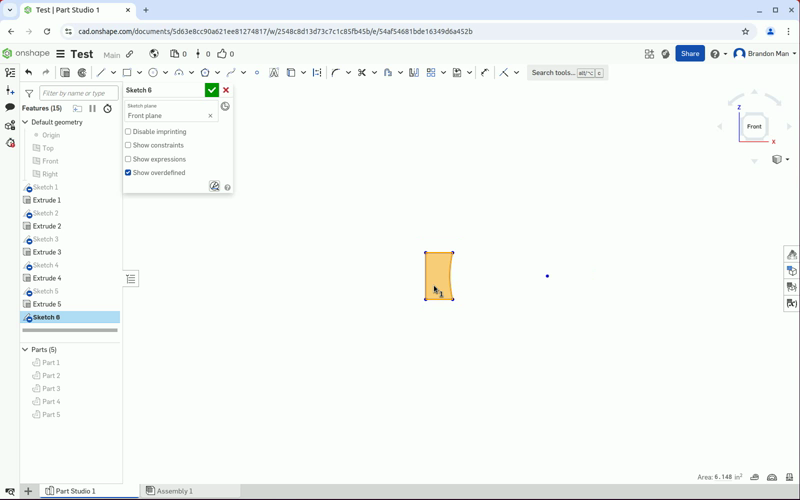
scroll(-6)
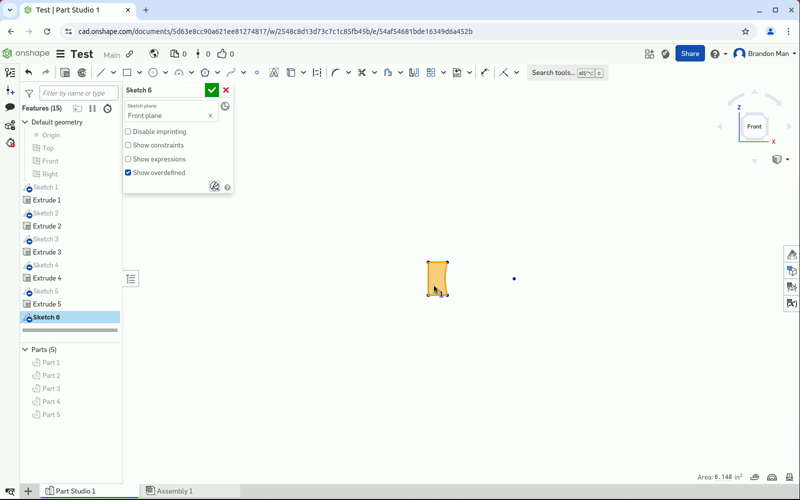
scroll(-6)
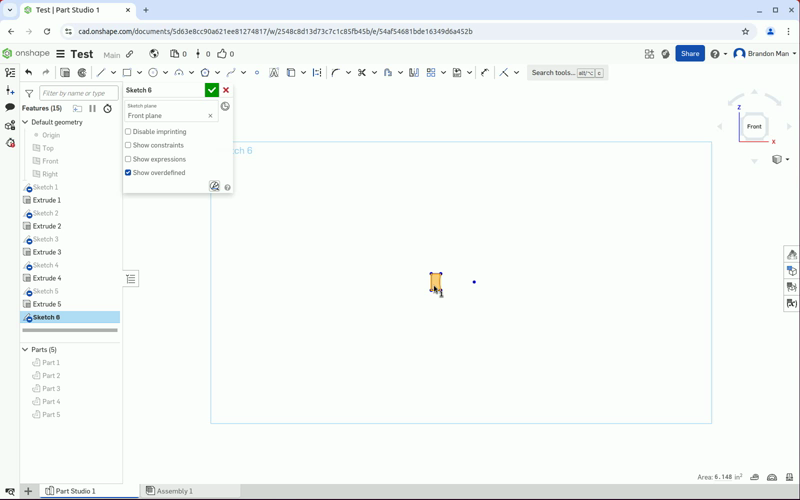
mouse_move(73, 352)
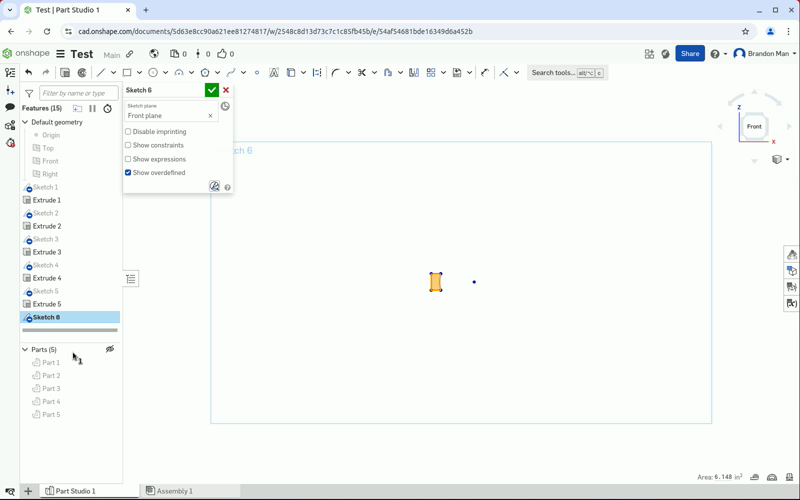
key(shift+y)
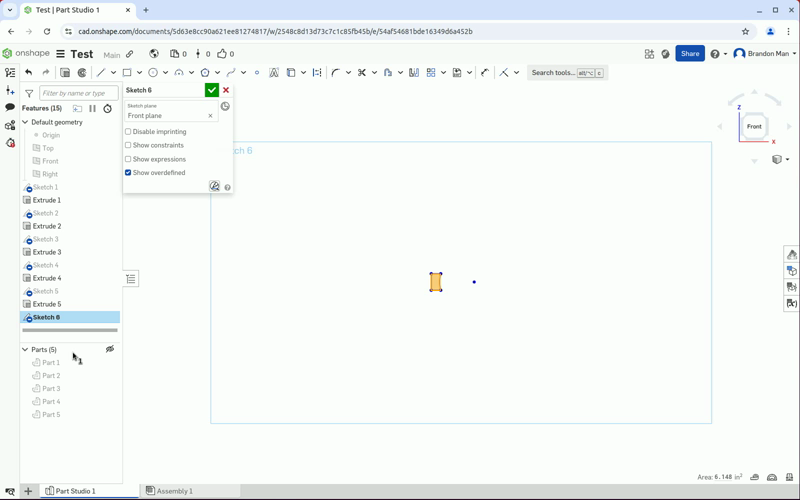
key(shift+e)
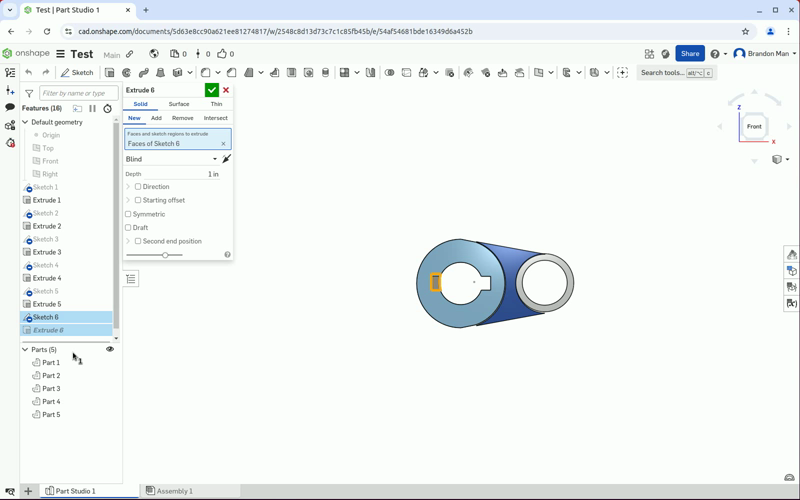
mouse_move(143, 106)
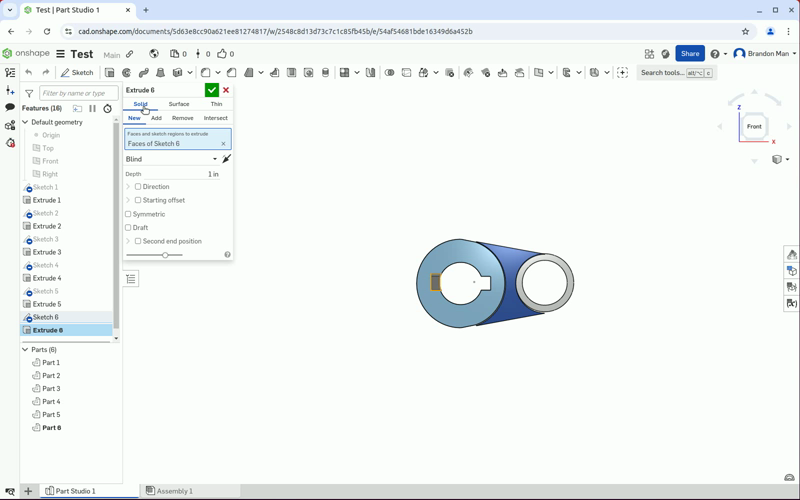
click(143, 106)
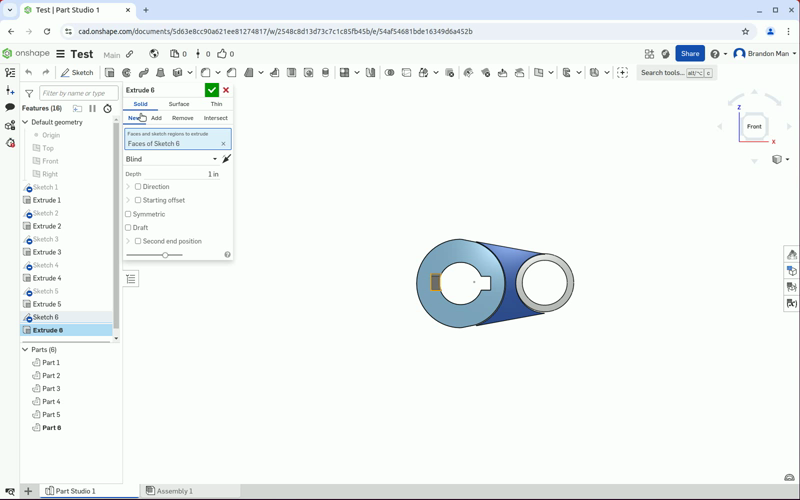
mouse_move(137, 120)
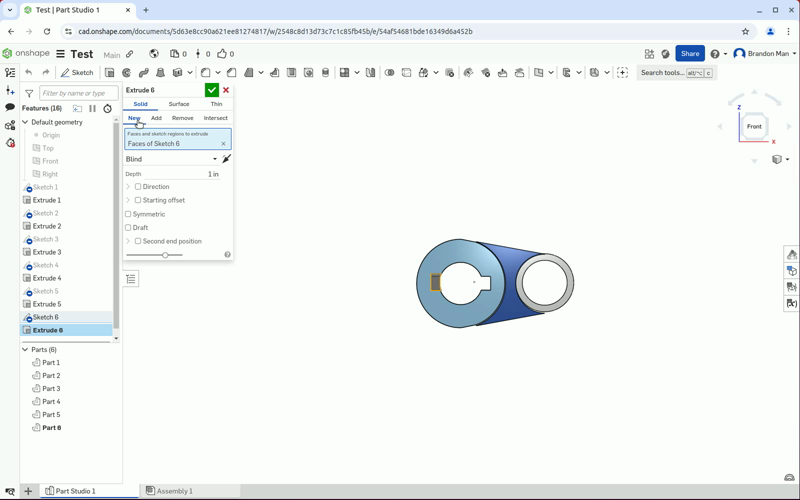
click(137, 120)
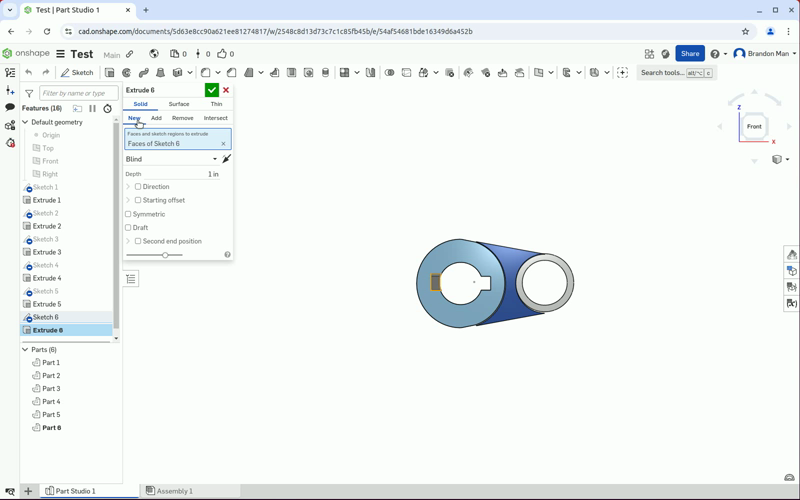
key(tab, 4)
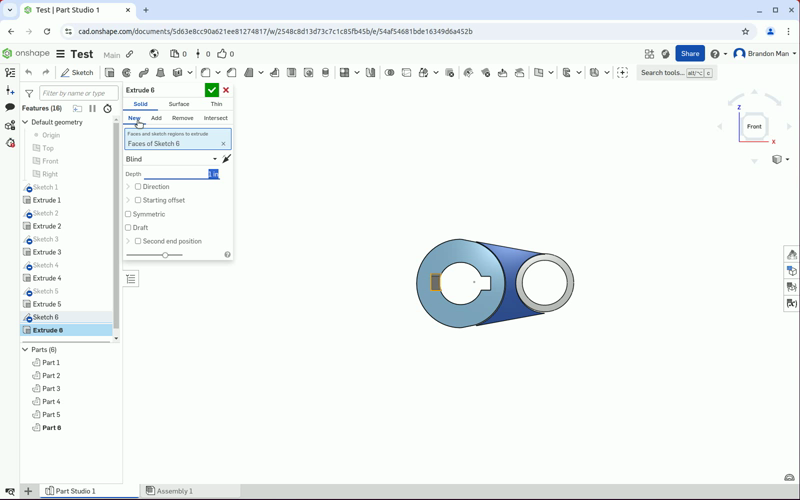
text(-5.055)
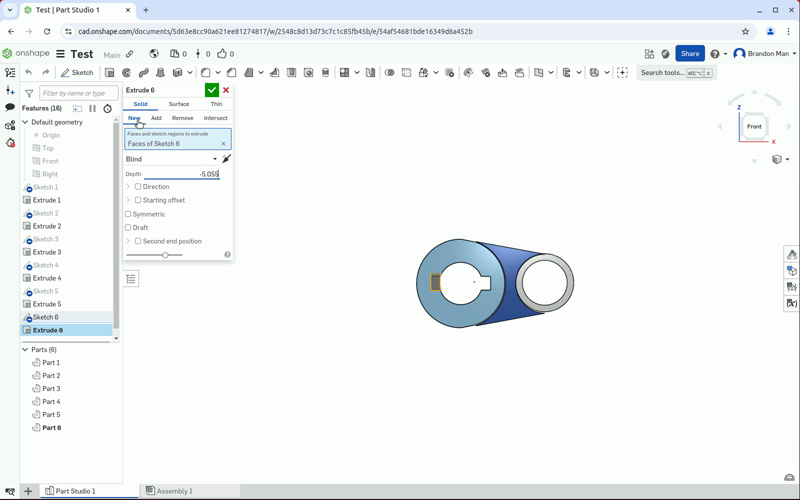
key(enter)
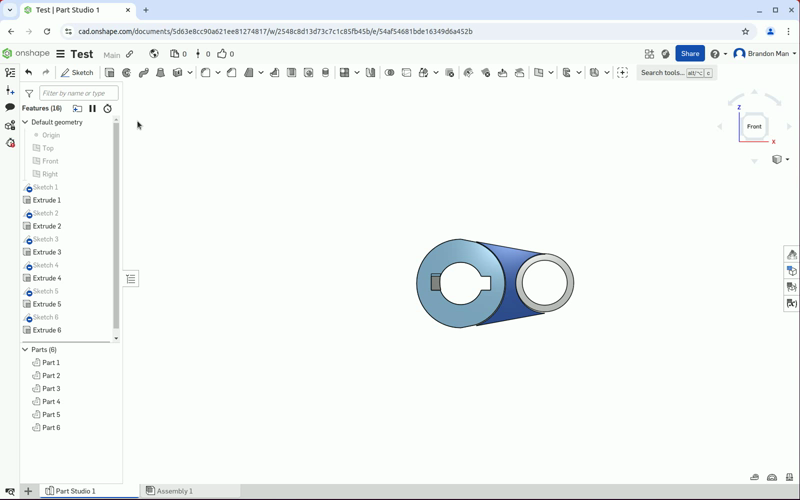
key(shift+h)
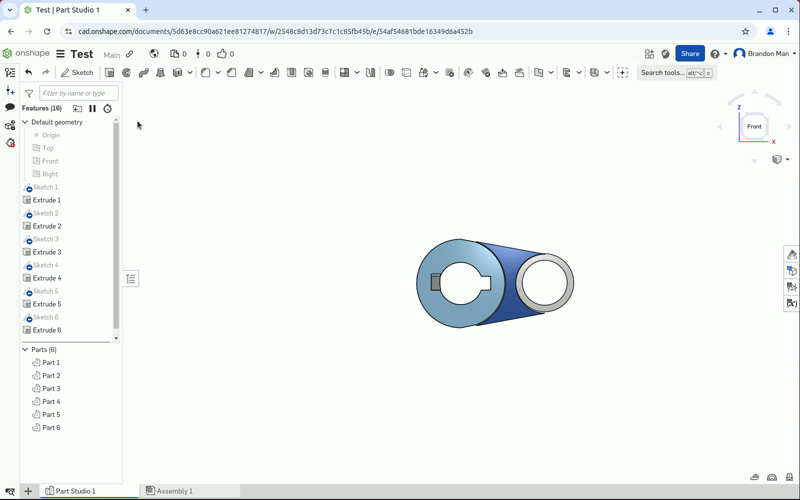
key(shift+h)
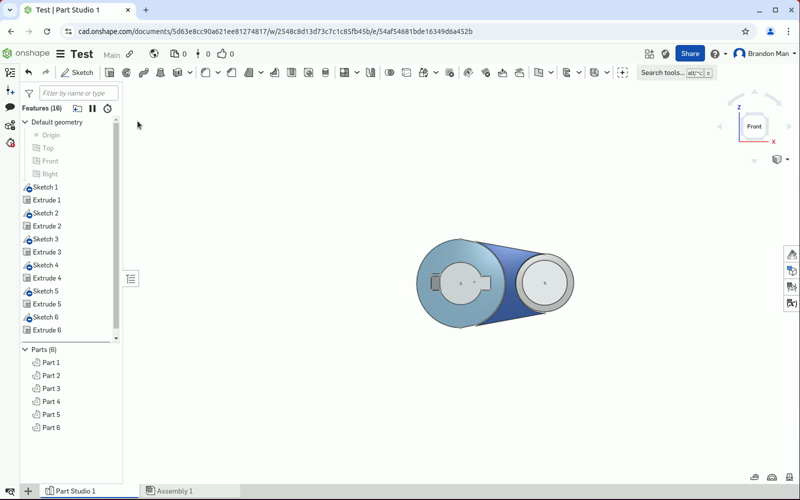
key(shift+7)
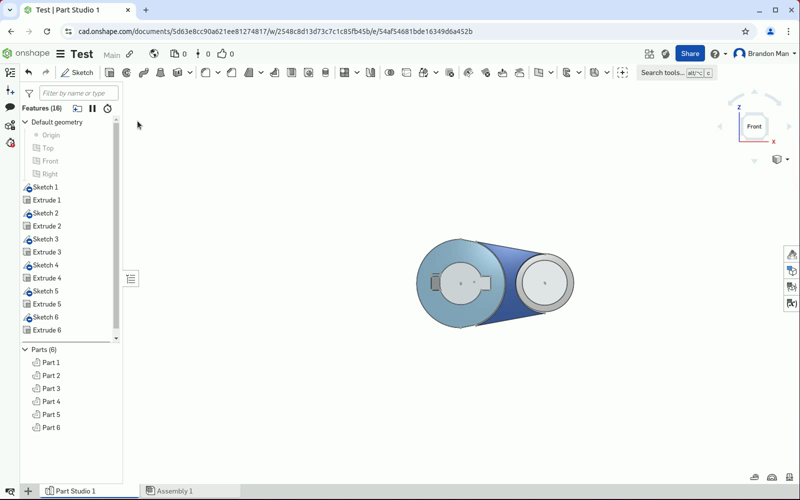
key(left, 2)
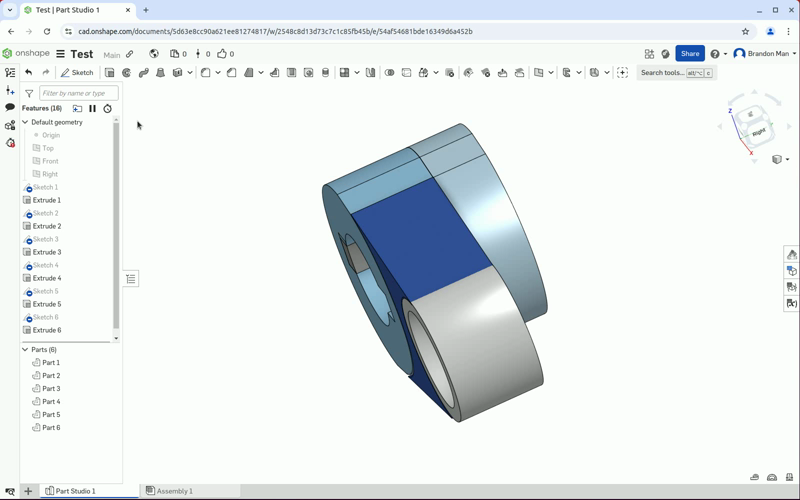
key(down, 2)
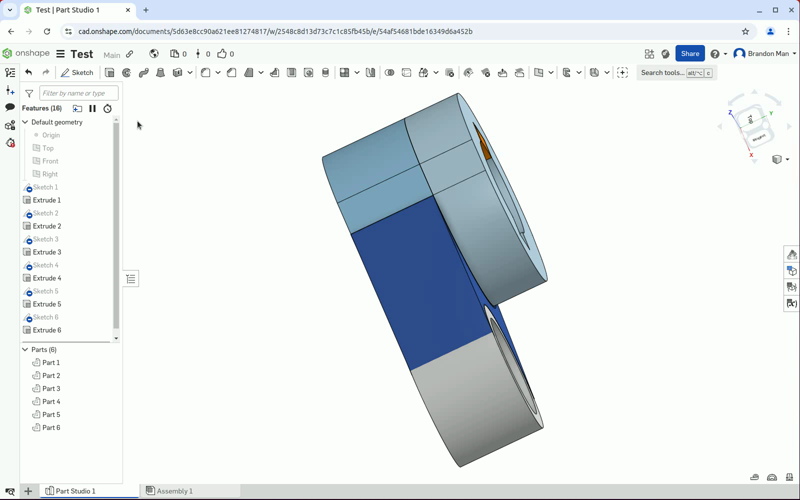
key(up, 2)
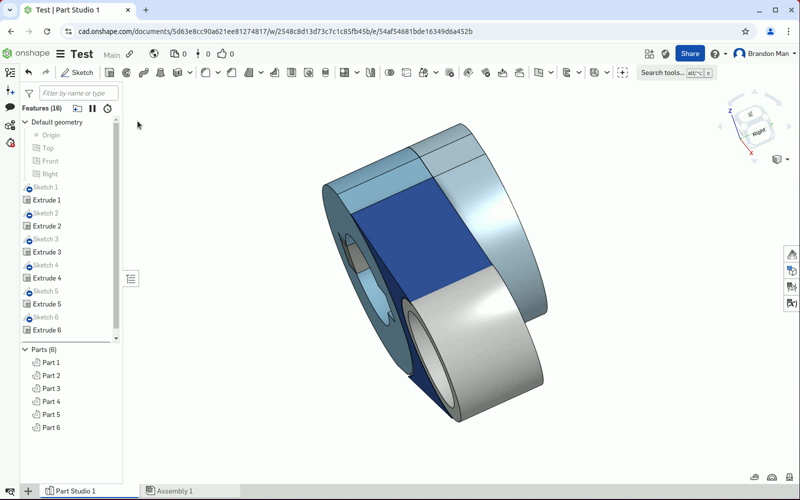
key(right, 2)
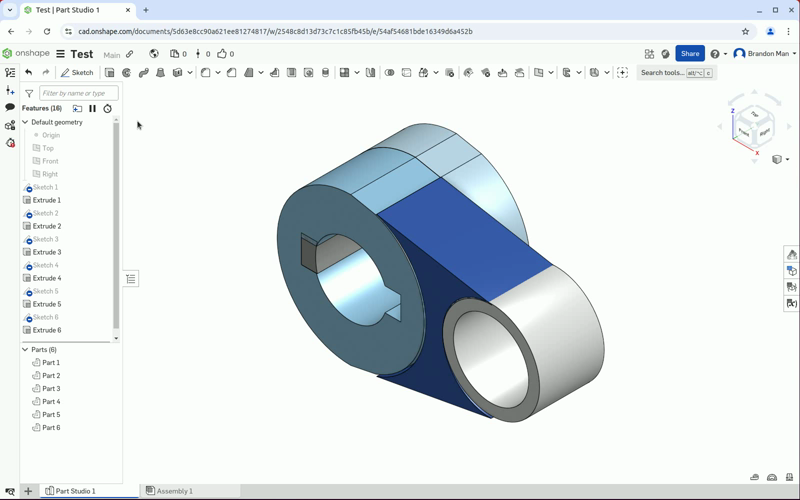
mouse_move(69, 189)
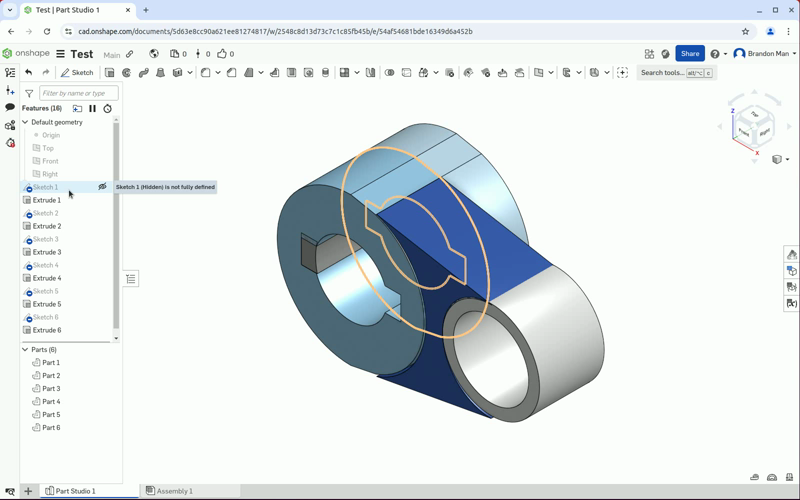
click(69, 189)